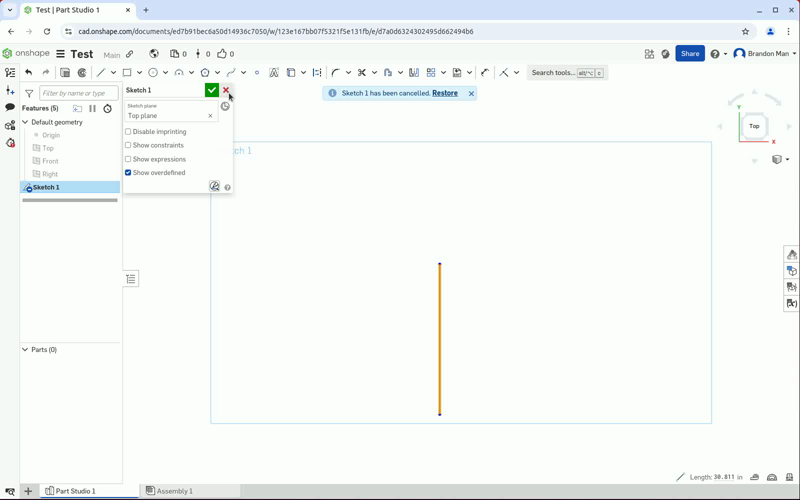
key(shift+h)
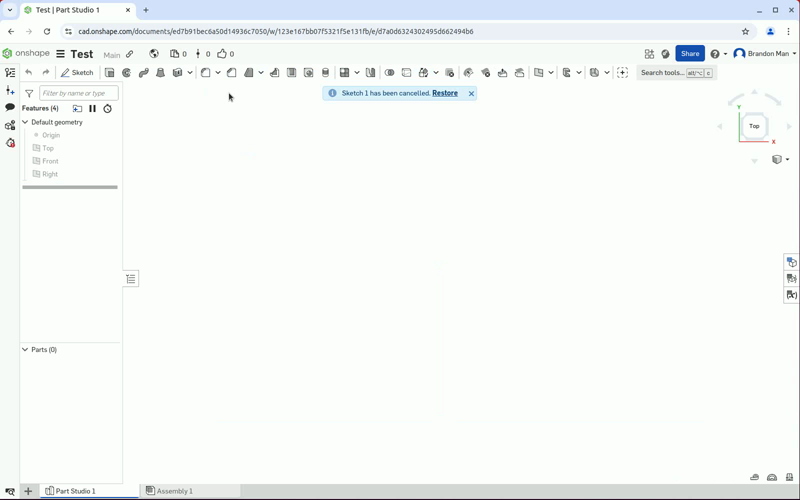
mouse_move(73, 352)
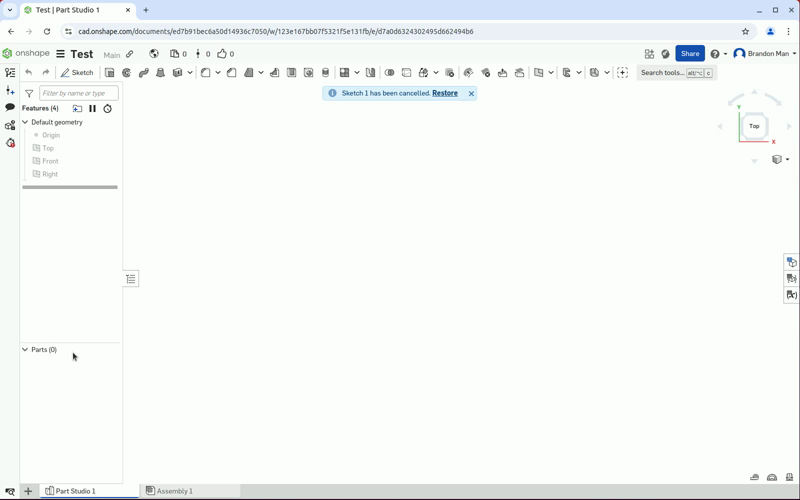
key(y)
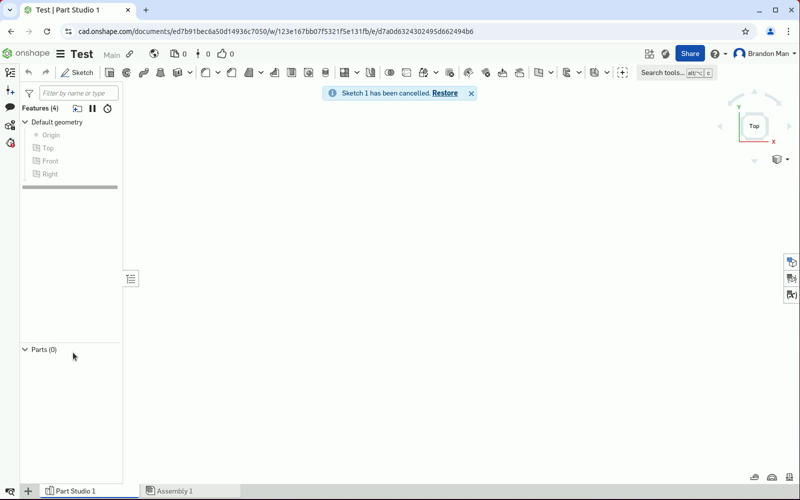
key(shift+p)
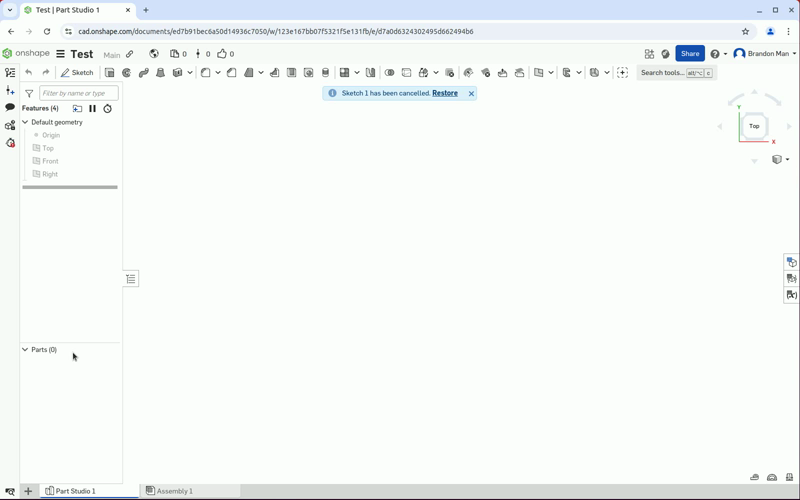
key(space)
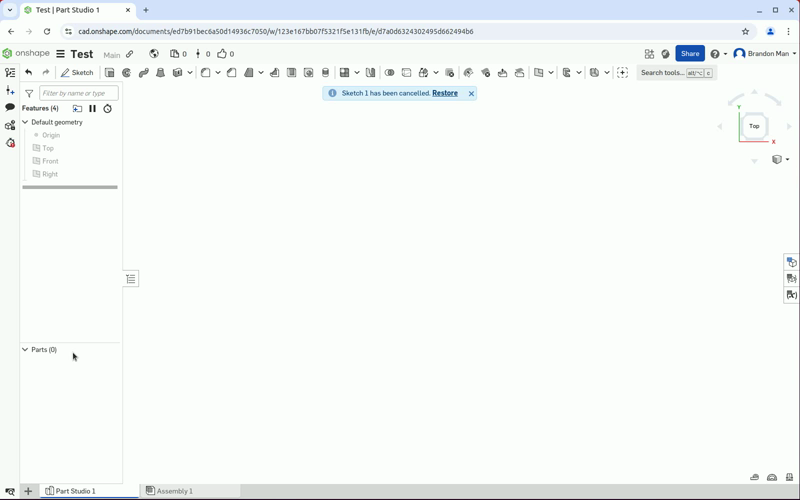
key_down(shift)
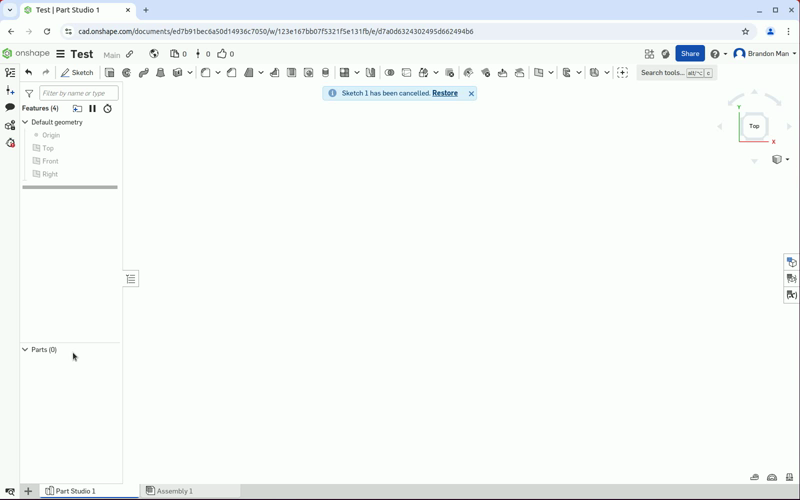
key(up)
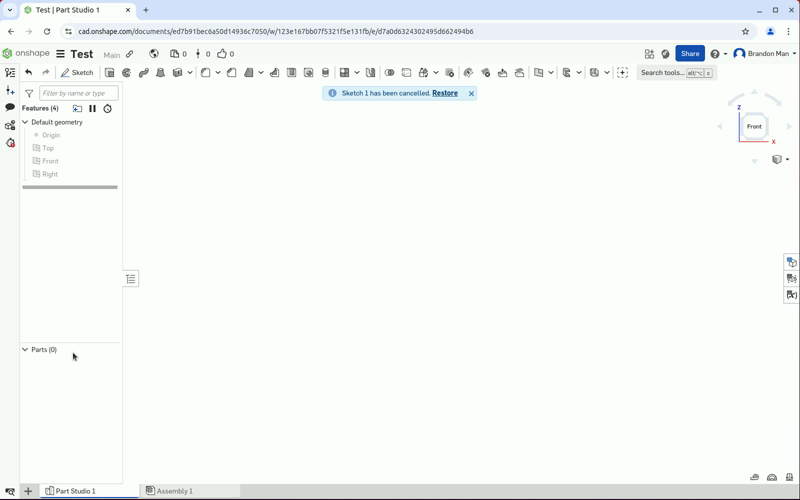
key_up(shift)
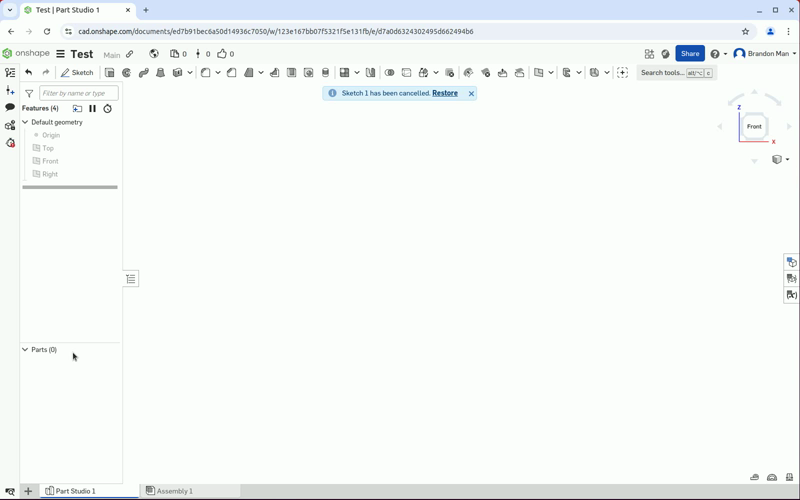
mouse_move(73, 352)
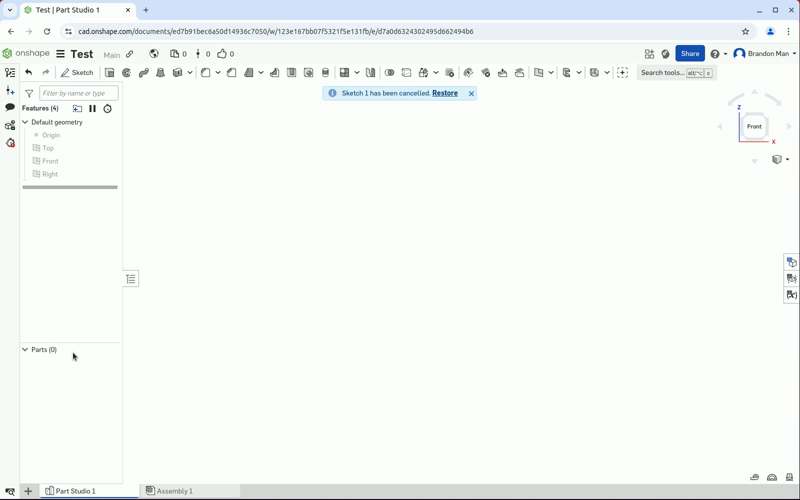
key(shift+y)
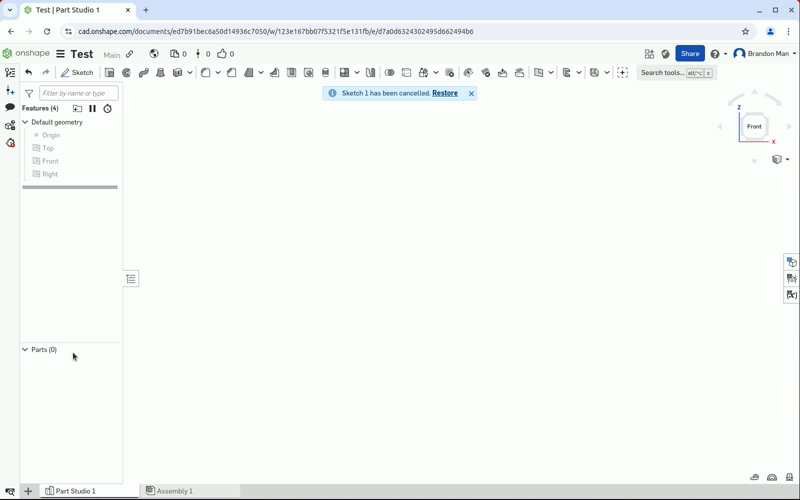
key(shift+s)
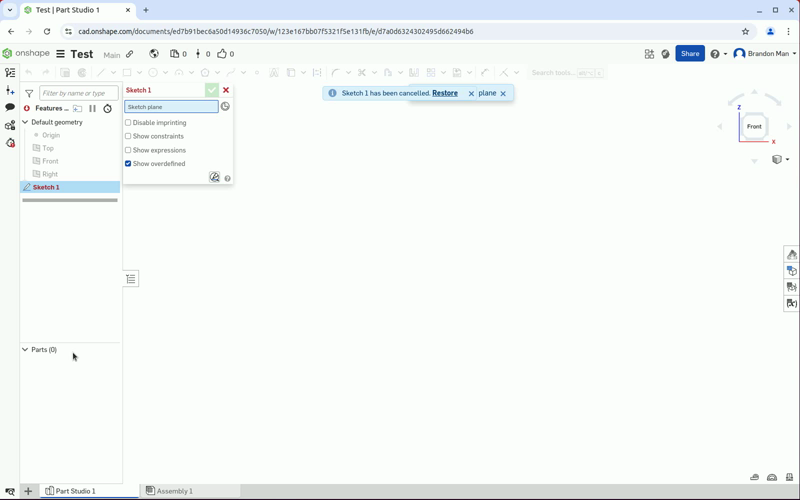
mouse_move(73, 163)
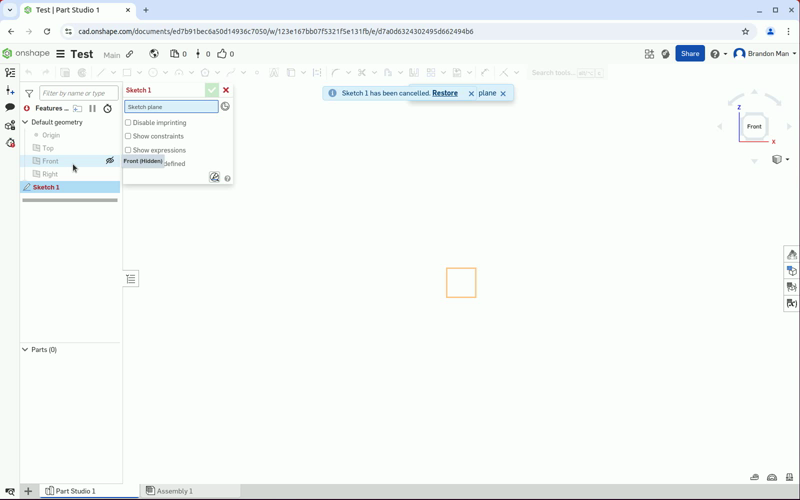
click(73, 163)
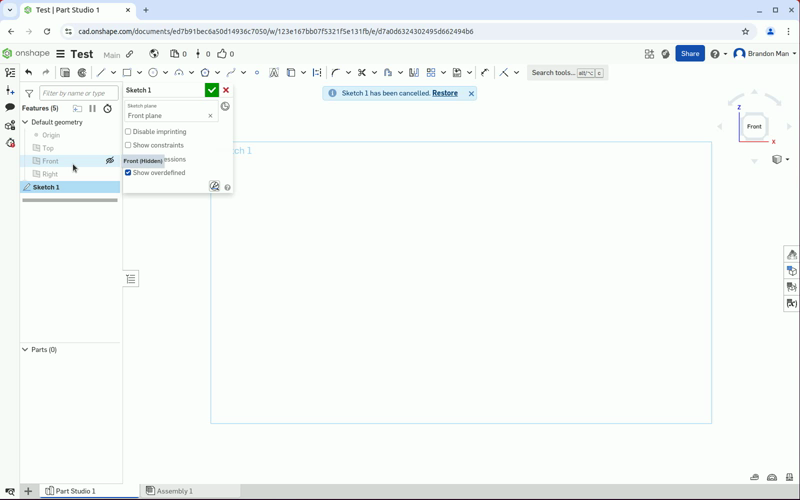
mouse_move(73, 352)
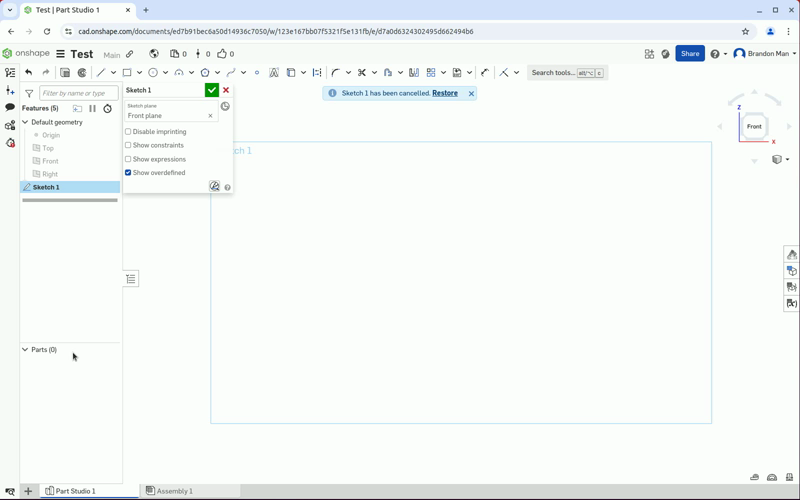
key(y)
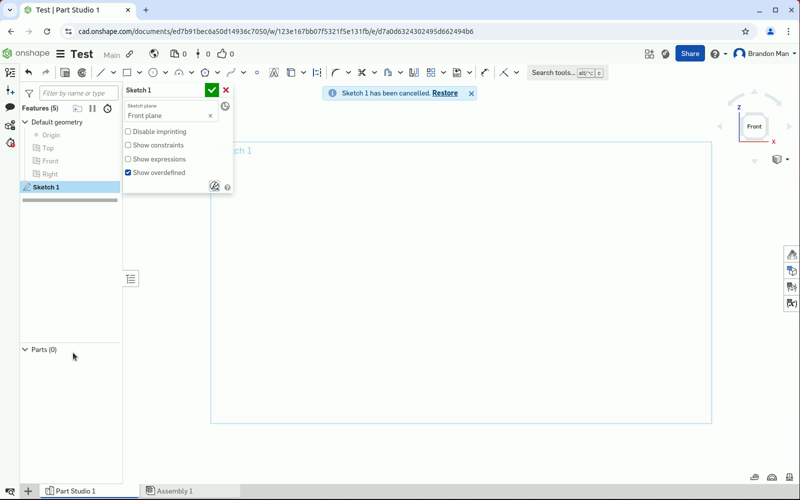
key(l)
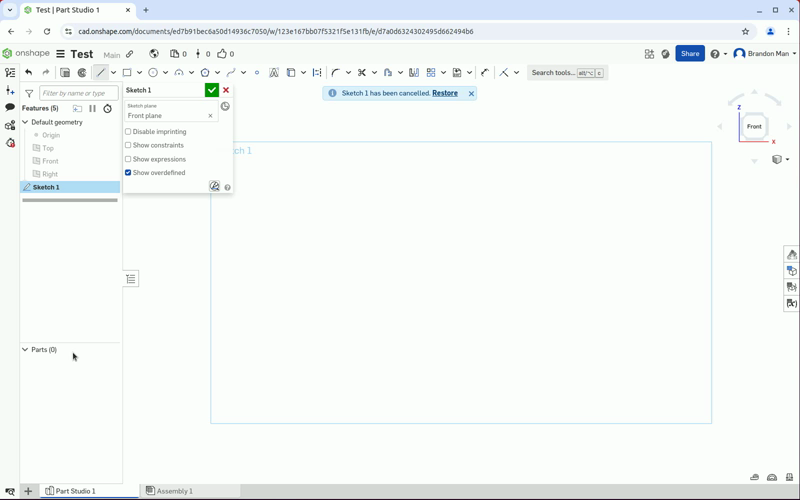
key_down(shift)
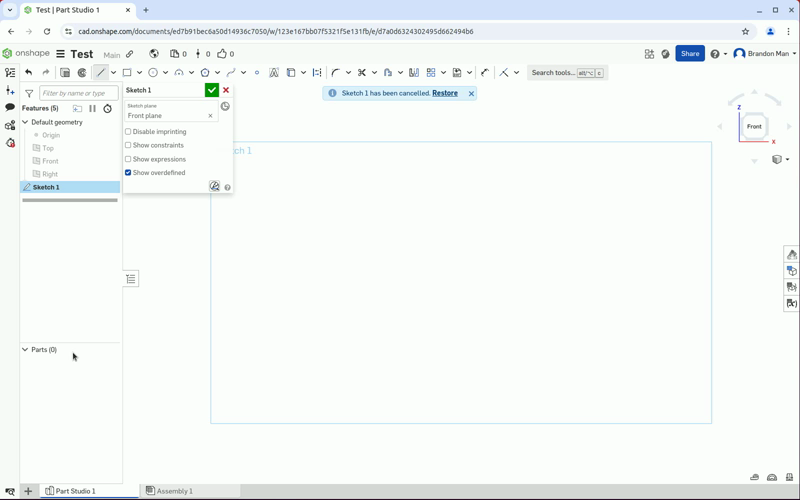
mouse_move(398, 329)
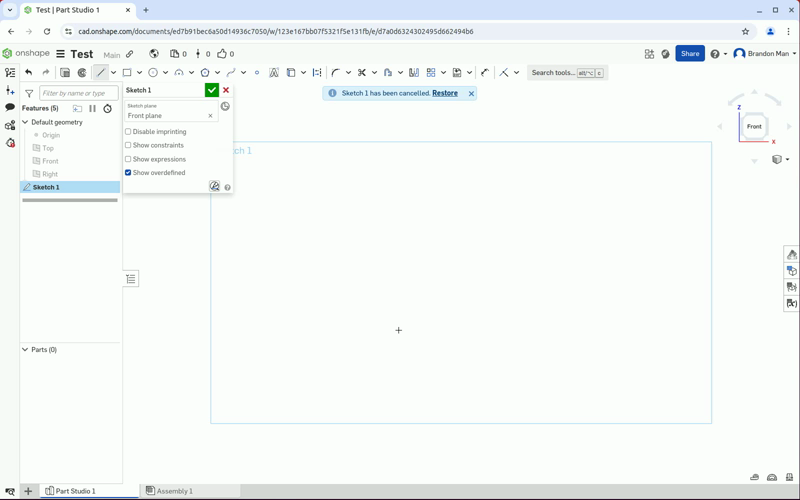
click(398, 329)
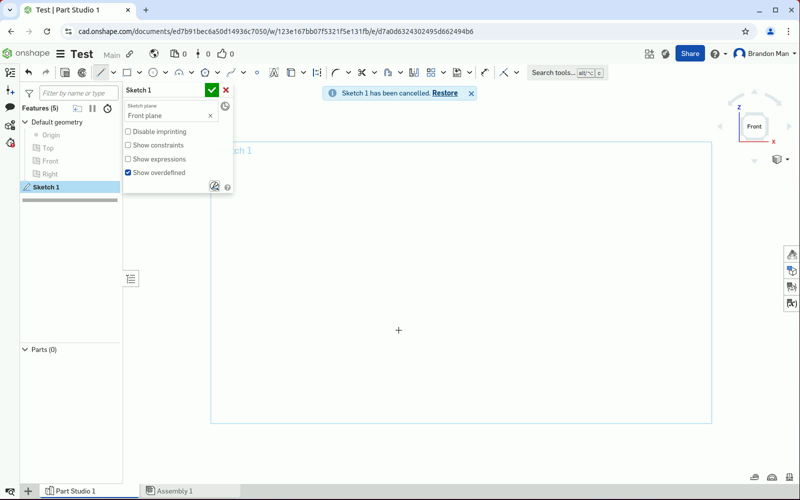
key_up(shift)
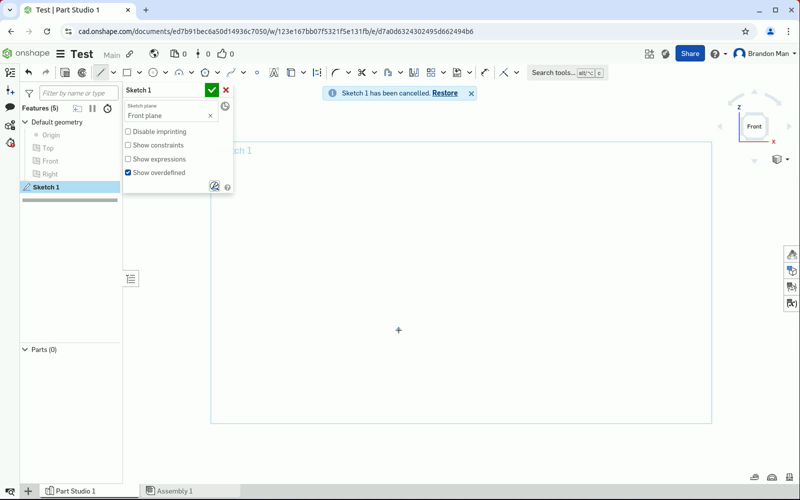
key_down(shift)
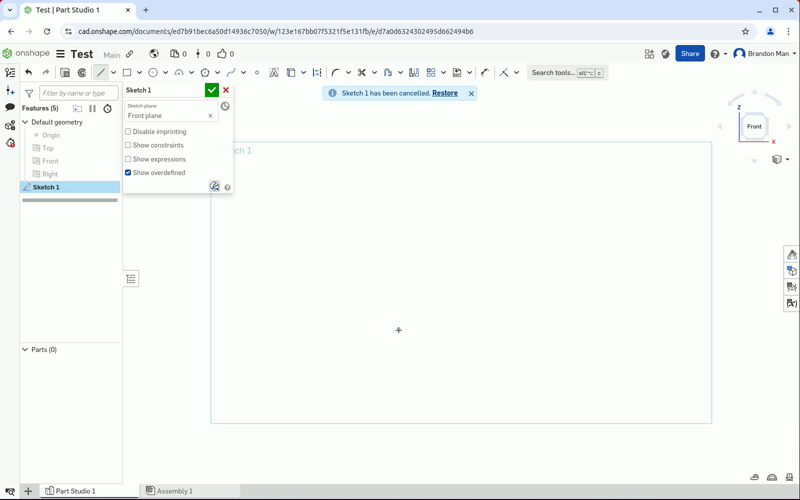
mouse_move(511, 329)
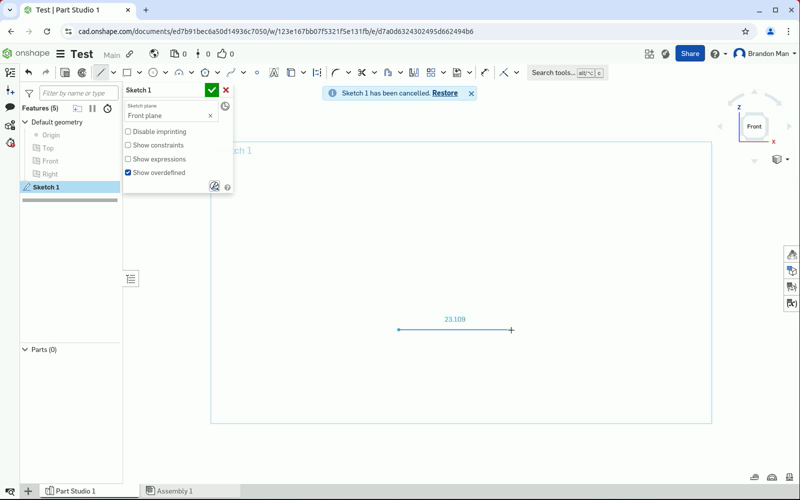
click(511, 329)
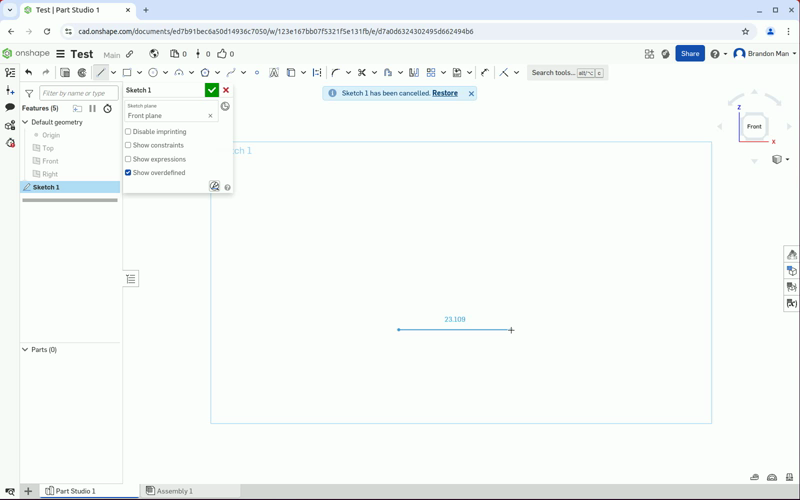
key_up(shift)
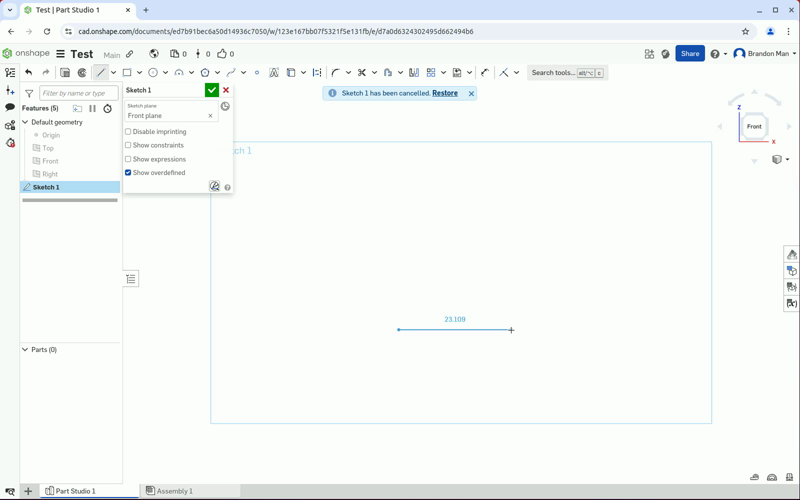
key_down(shift)
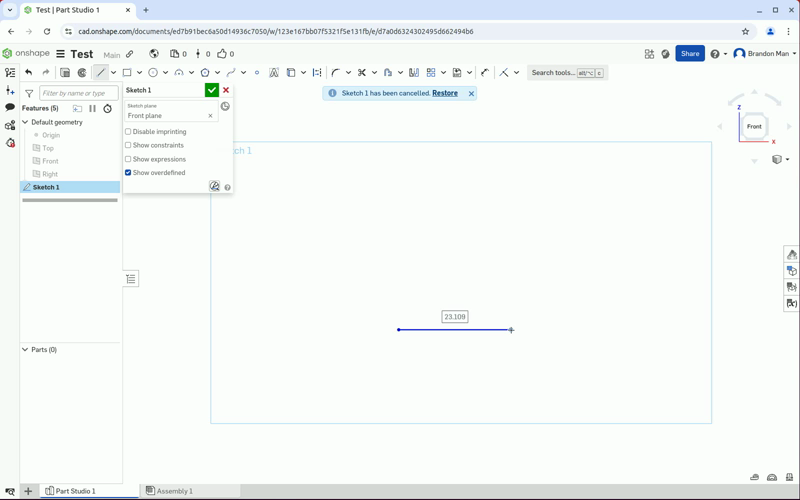
mouse_move(511, 217)
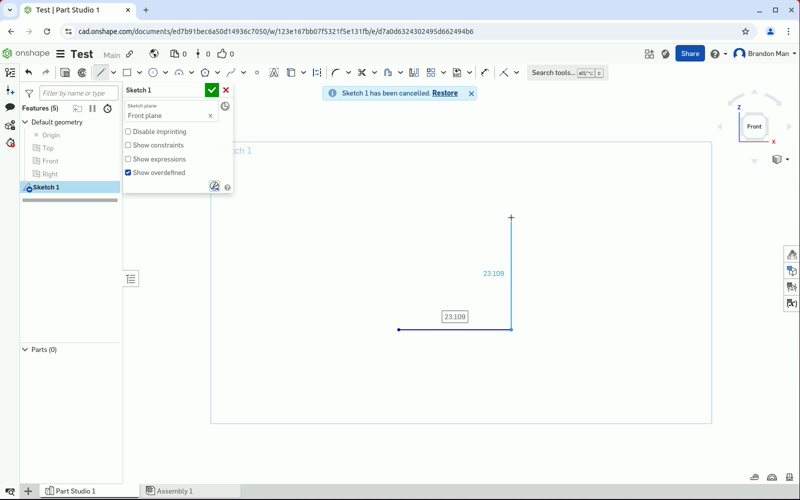
click(511, 217)
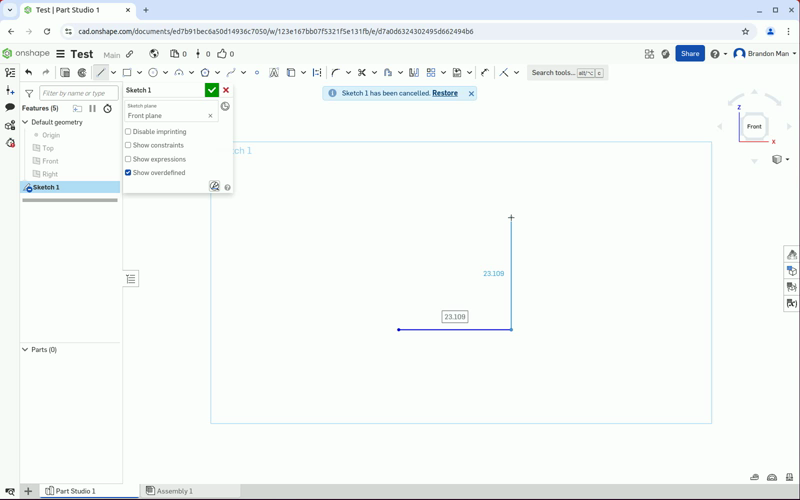
key_up(shift)
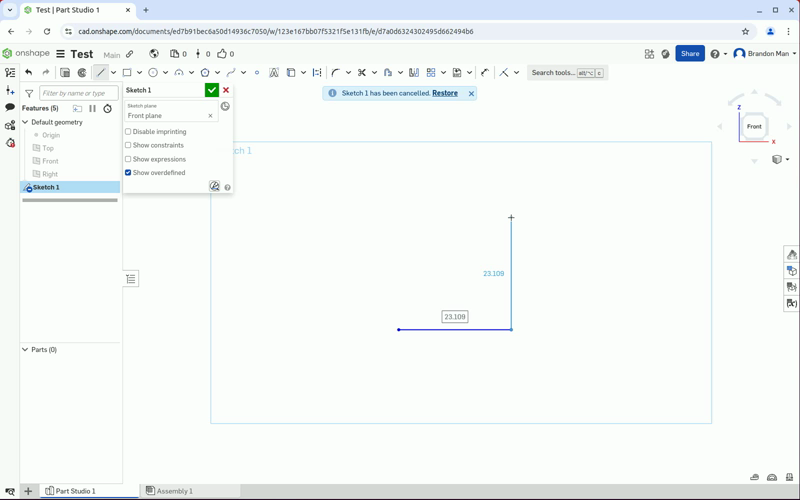
key_down(shift)
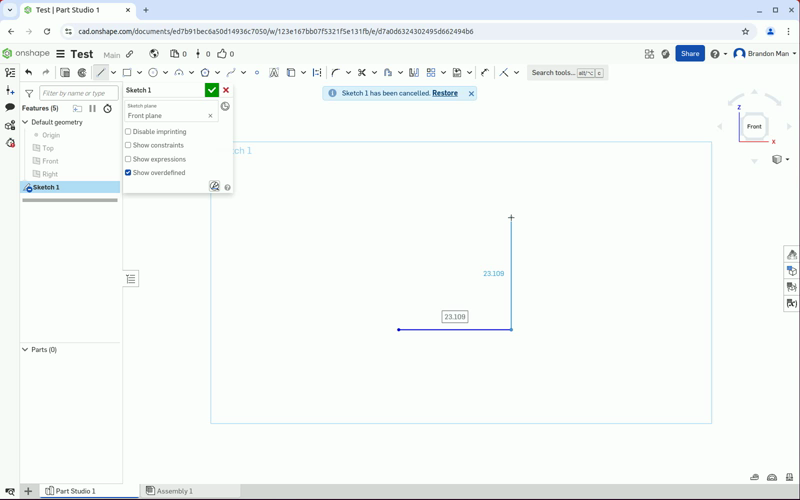
mouse_move(398, 217)
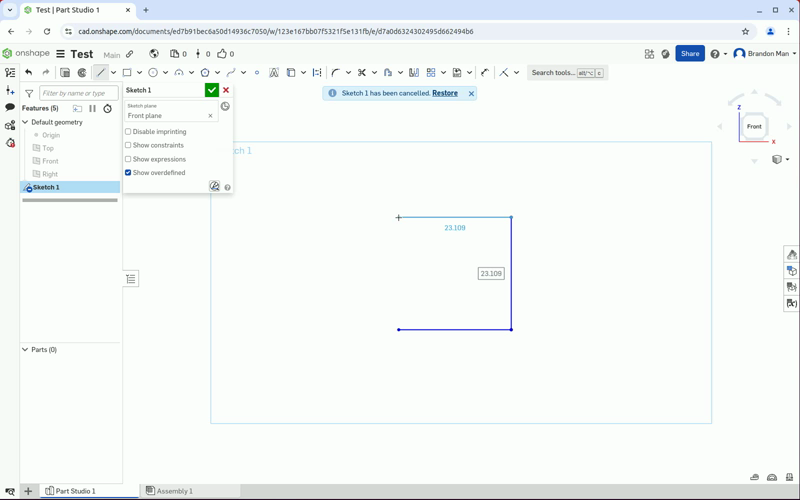
click(398, 217)
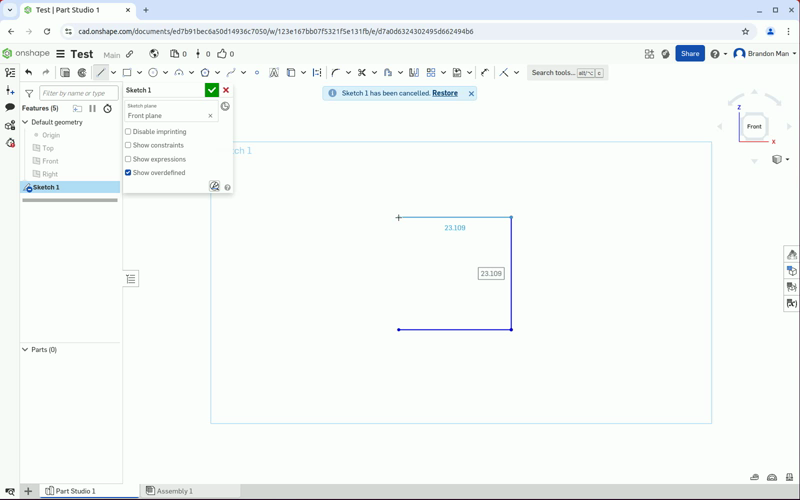
key_up(shift)
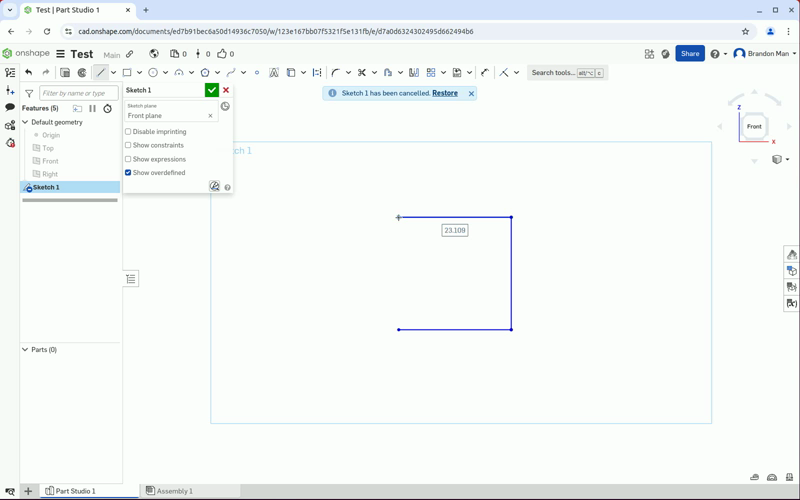
key_down(shift)
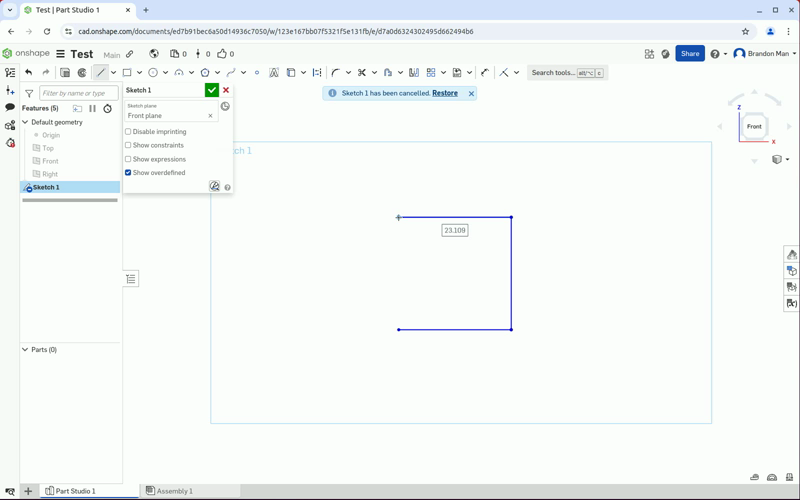
mouse_move(398, 329)
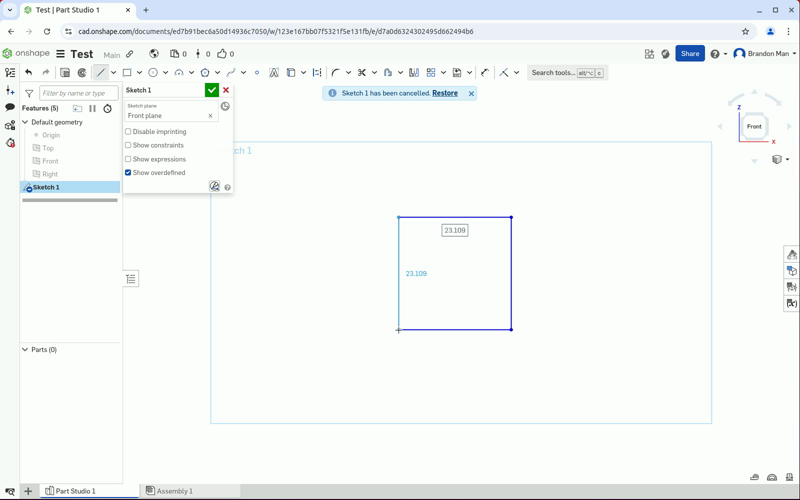
key_up(shift)
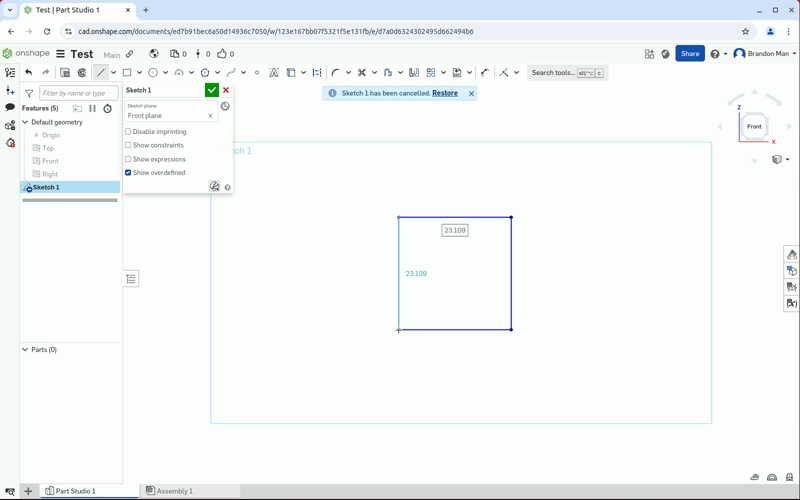
click(398, 329)
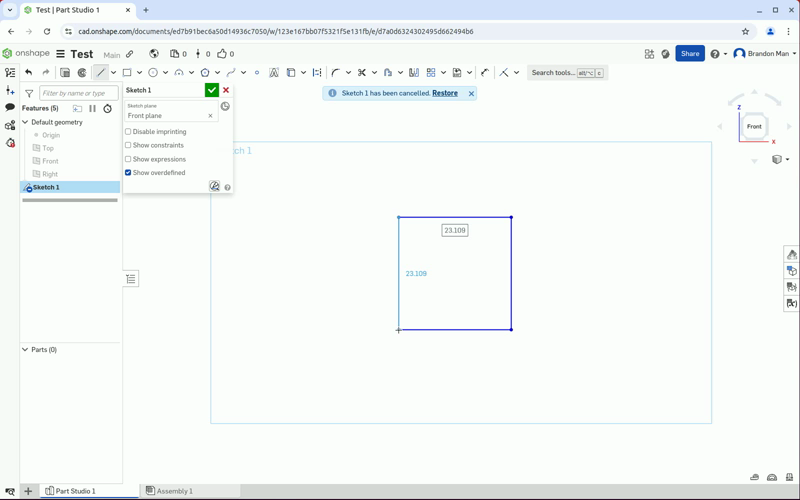
key(esc)
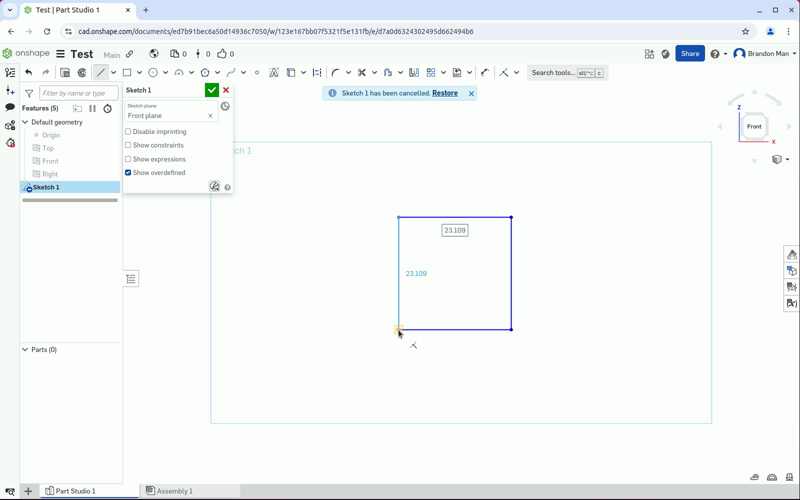
mouse_move(494, 321)
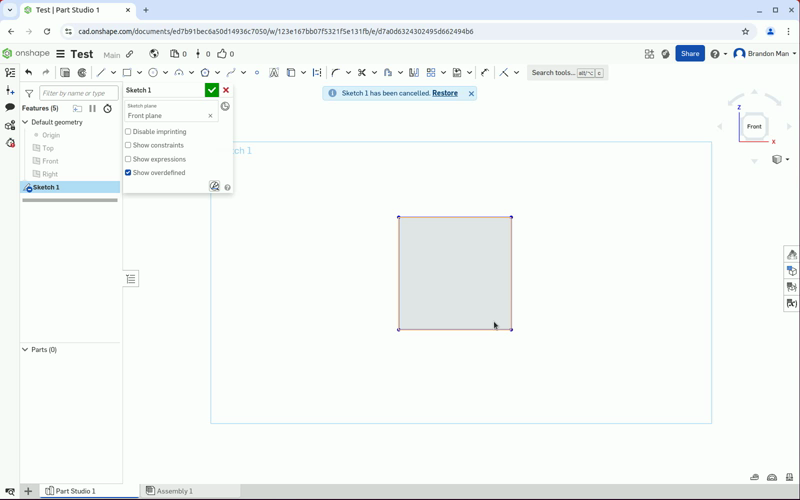
click(494, 321)
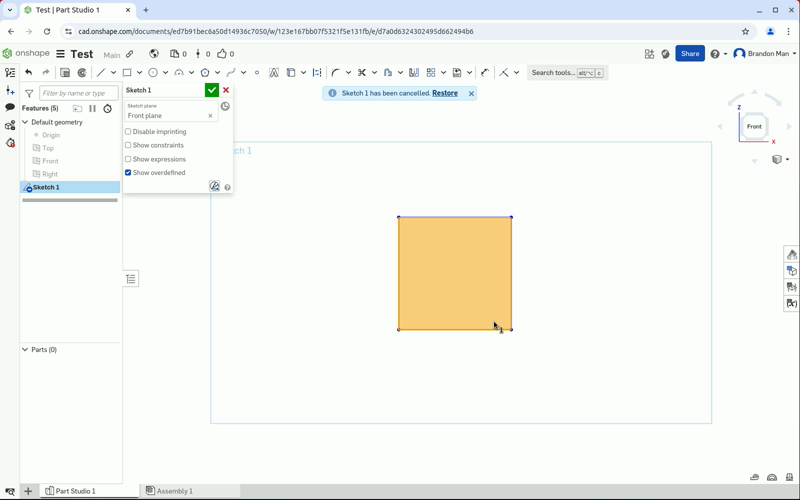
mouse_move(73, 352)
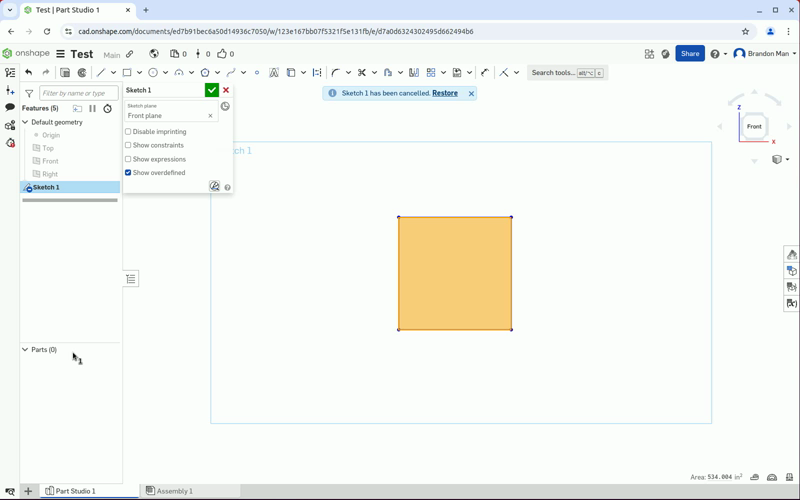
key(shift+y)
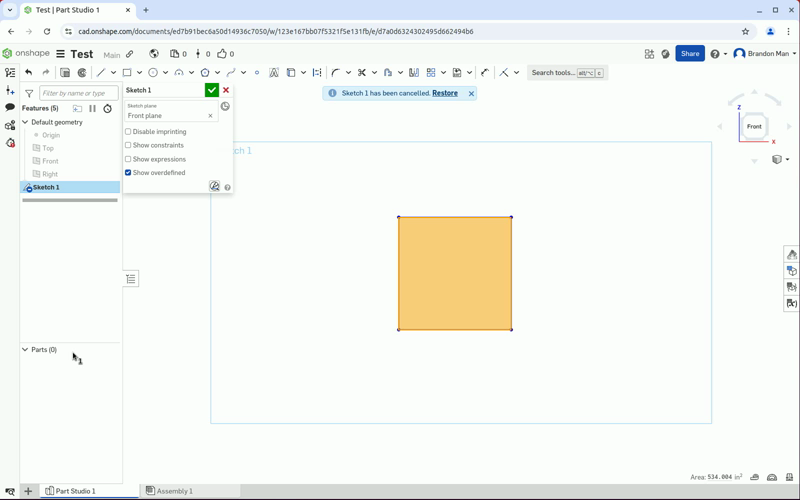
key(shift+e)
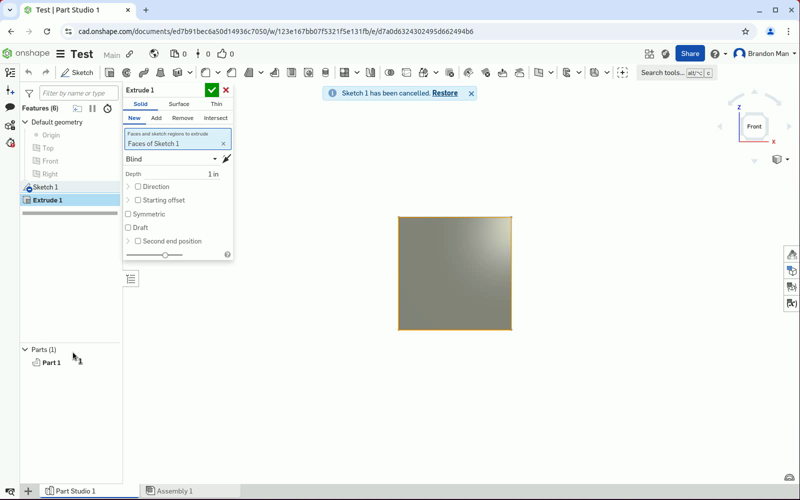
mouse_move(143, 106)
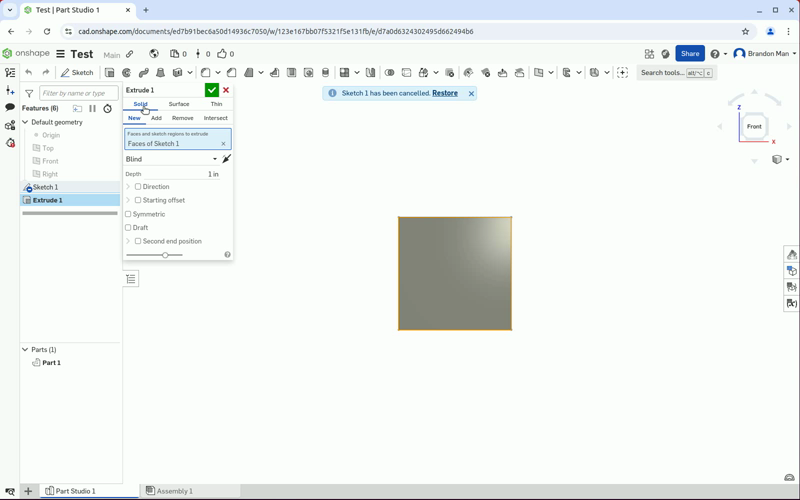
click(143, 106)
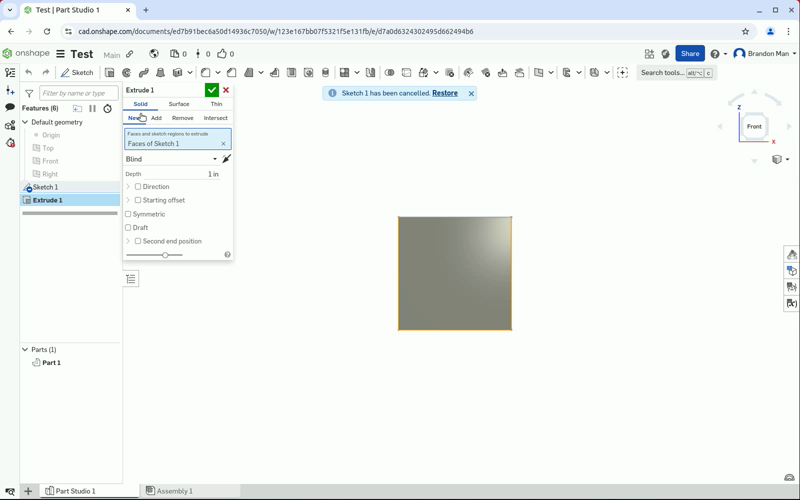
mouse_move(137, 120)
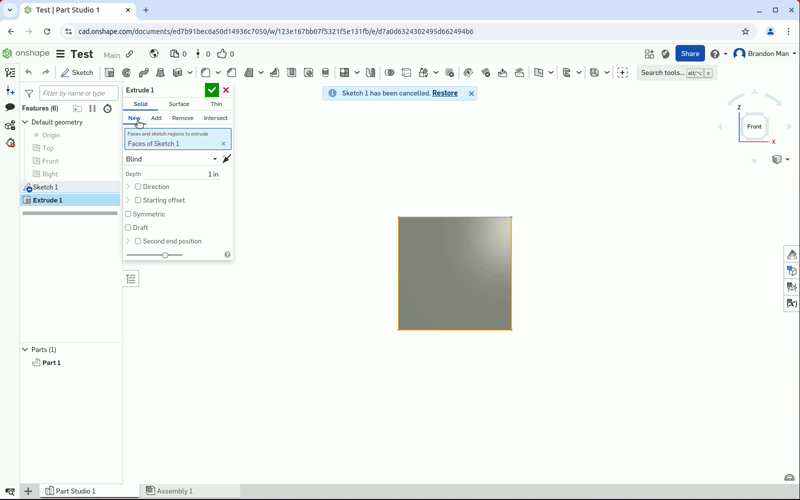
click(137, 120)
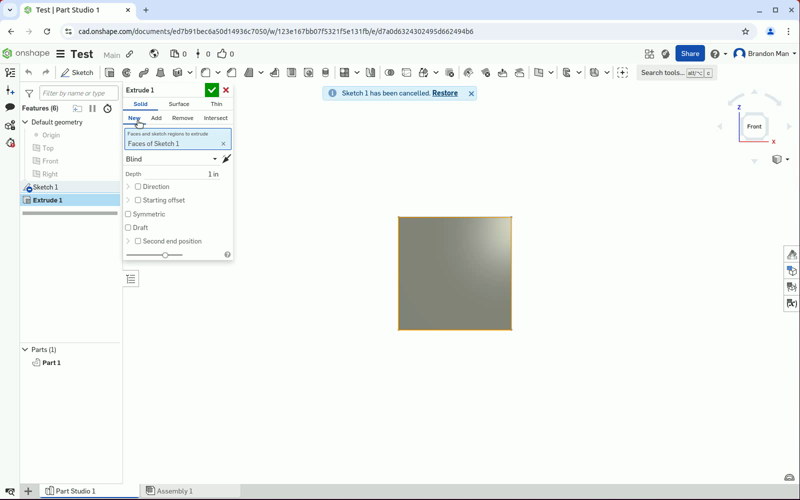
key(tab, 4)
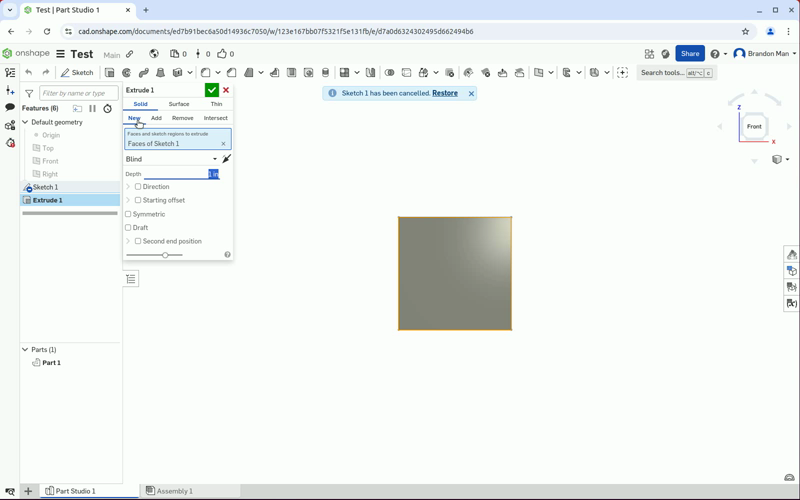
text(23.108)
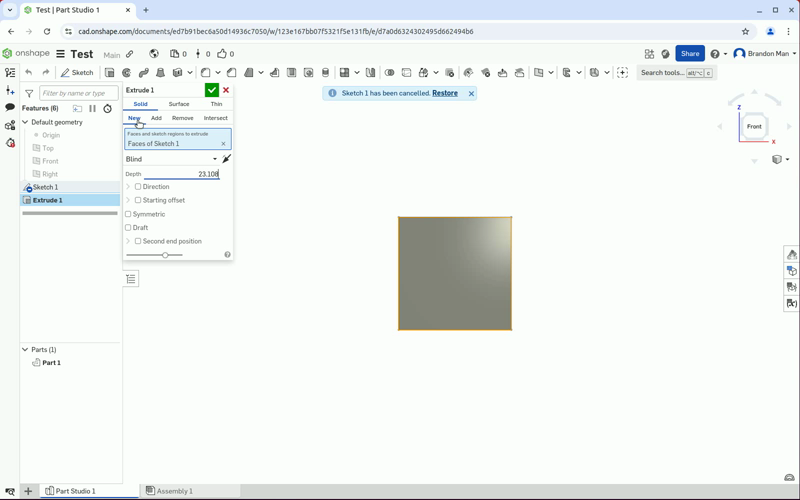
key(enter)
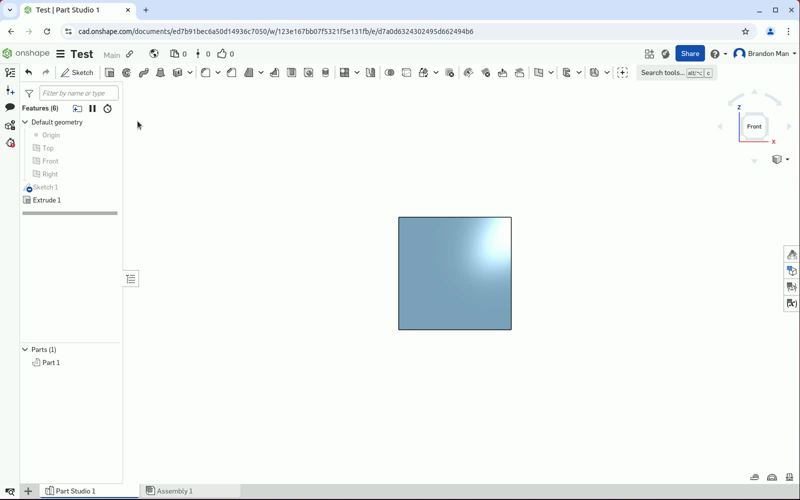
key(shift+h)
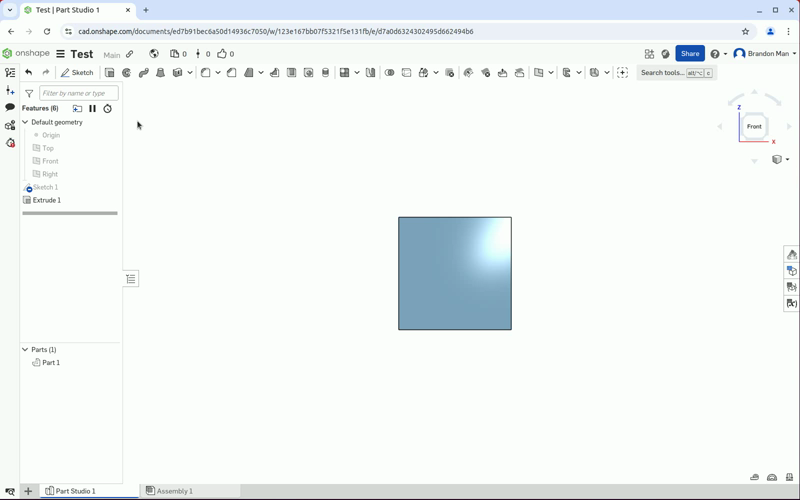
key(shift+h)
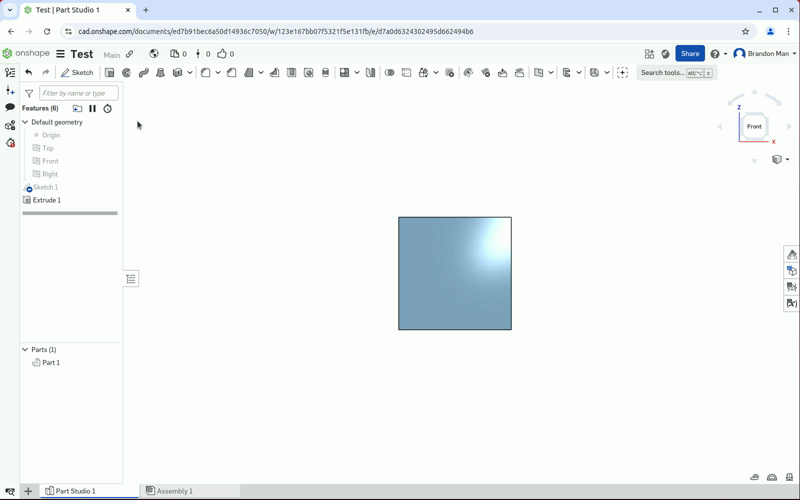
mouse_move(73, 189)
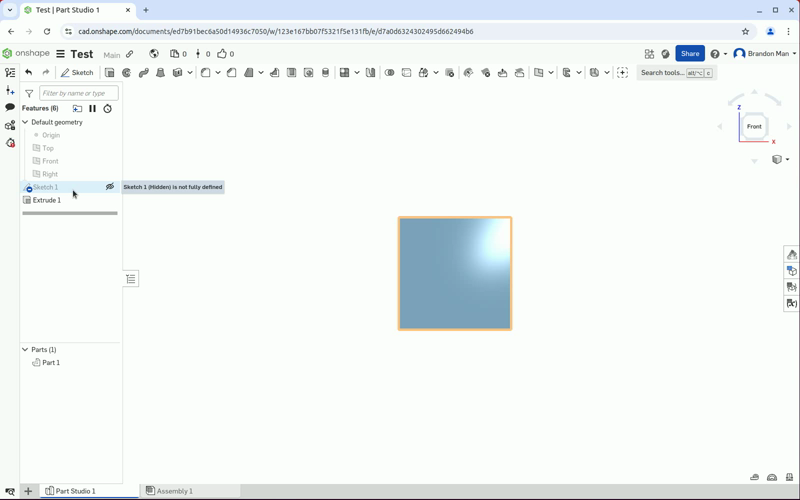
click(73, 189)
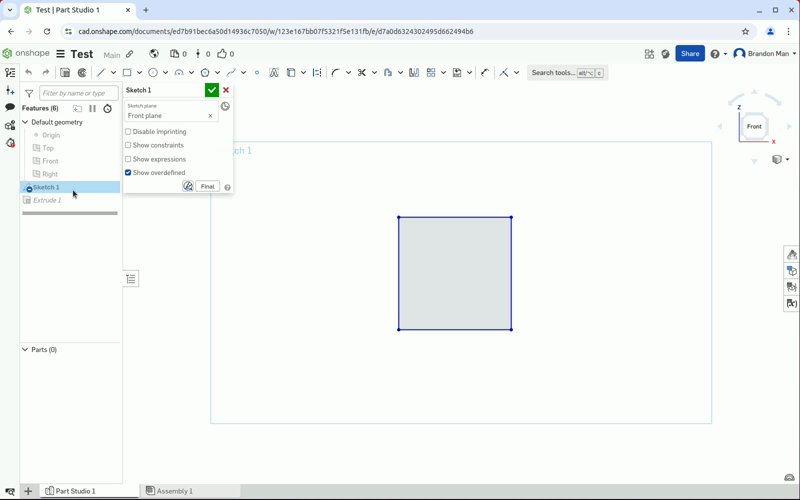
mouse_move(229, 92)
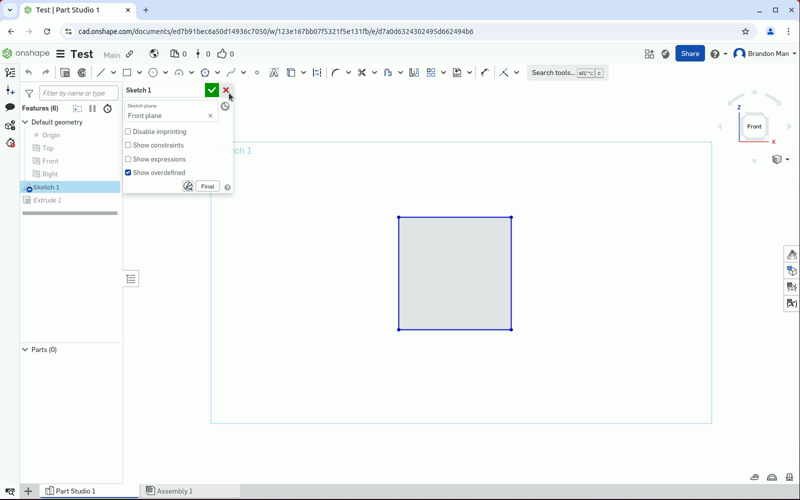
click(229, 92)
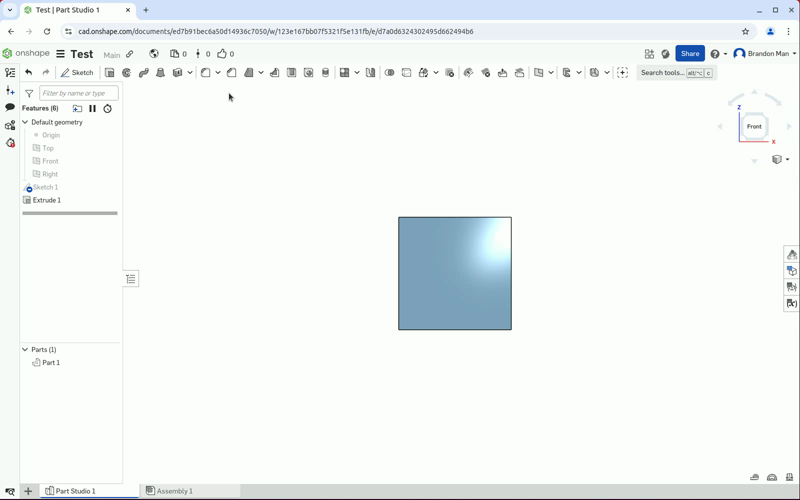
mouse_move(541, 75)
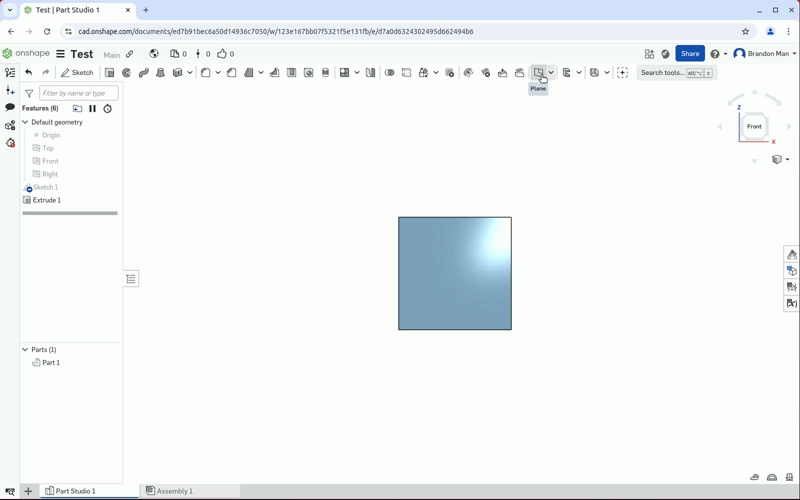
click(541, 75)
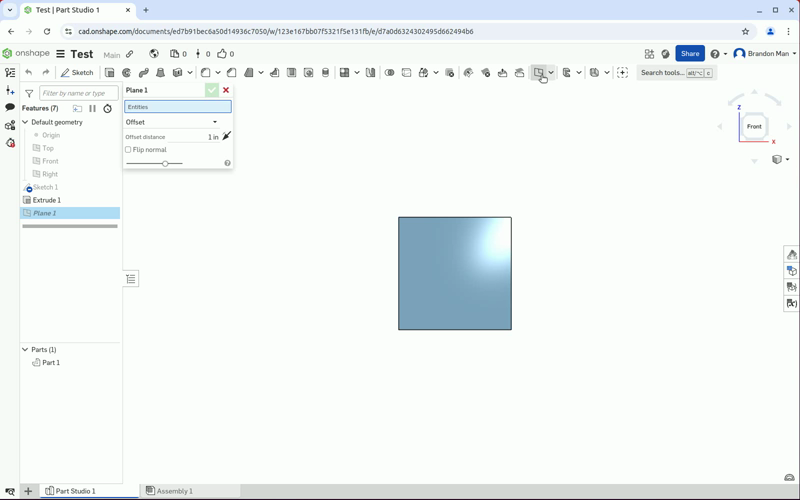
mouse_move(73, 163)
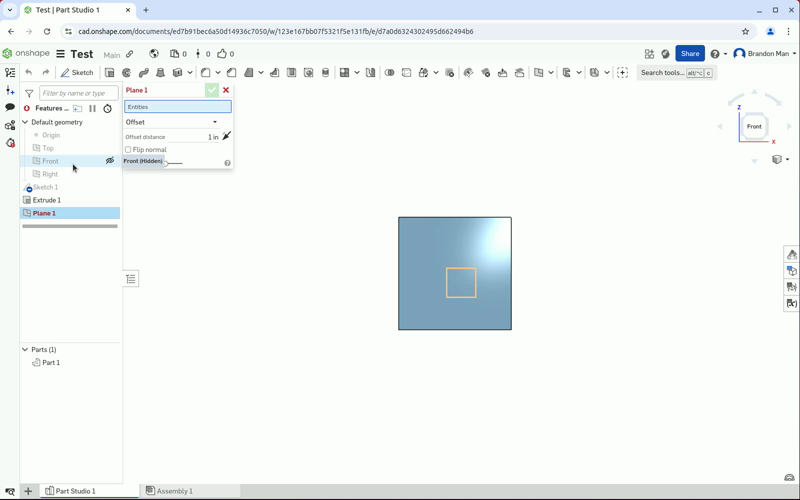
click(73, 163)
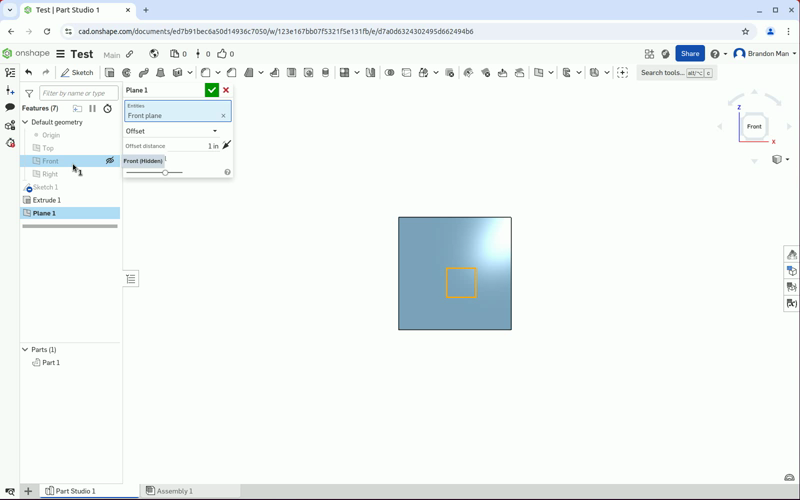
key(tab, 2)
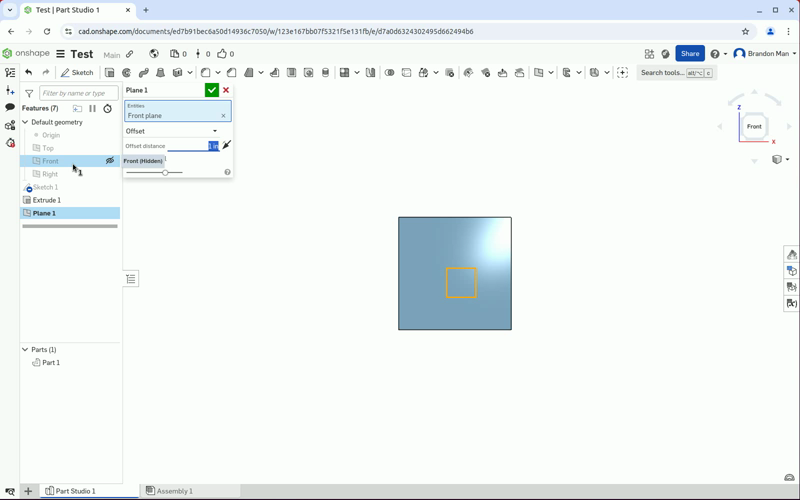
text(23.108)
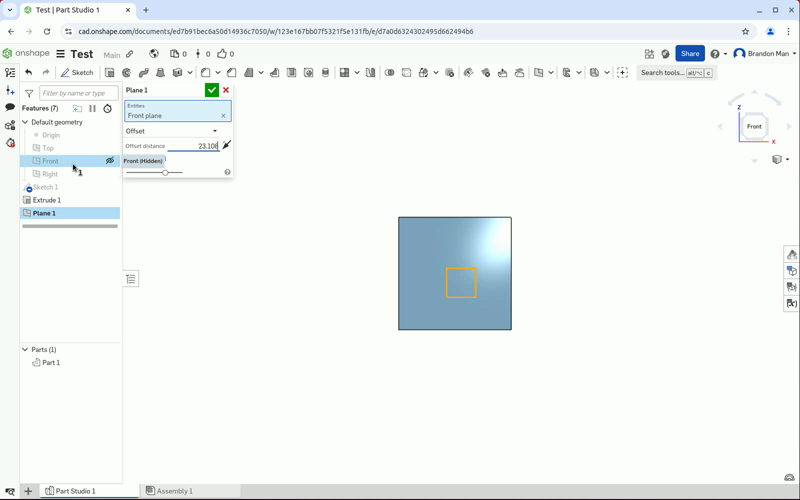
key(enter, 2)
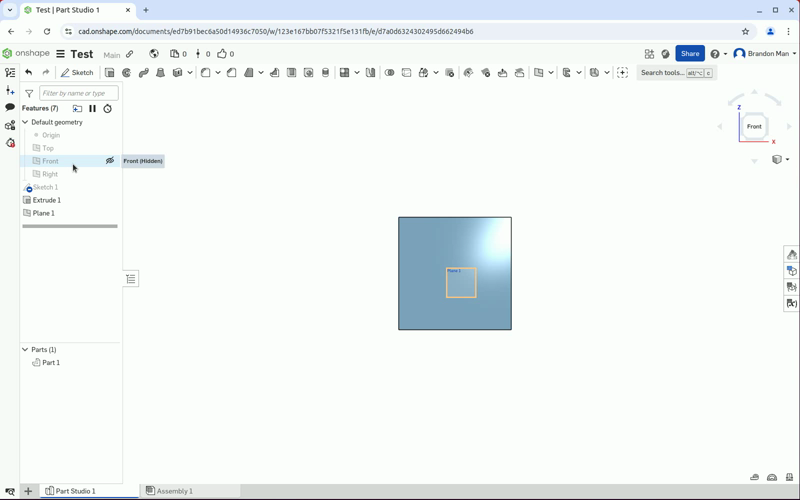
key(shift+s)
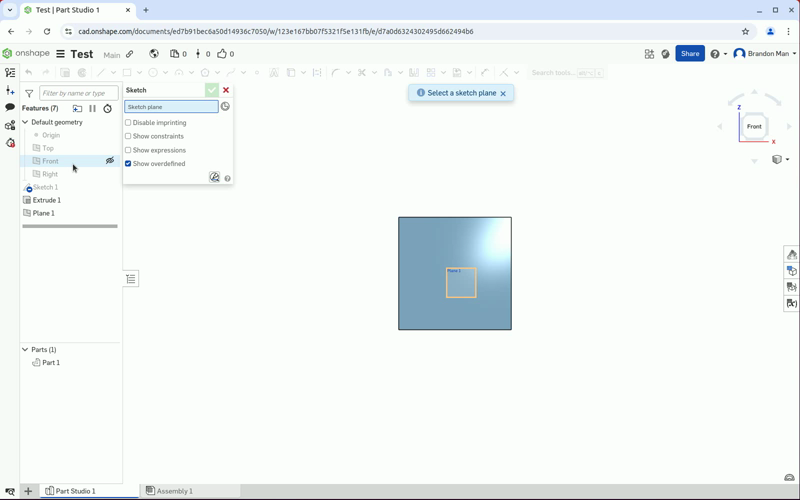
mouse_move(73, 215)
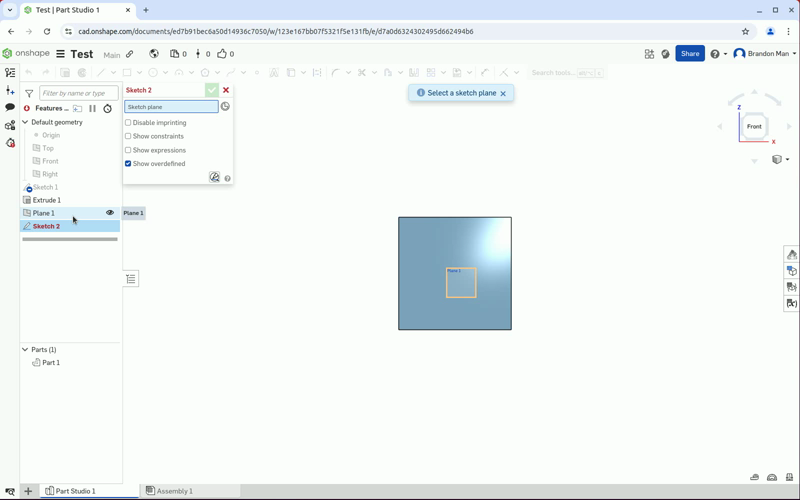
click(73, 215)
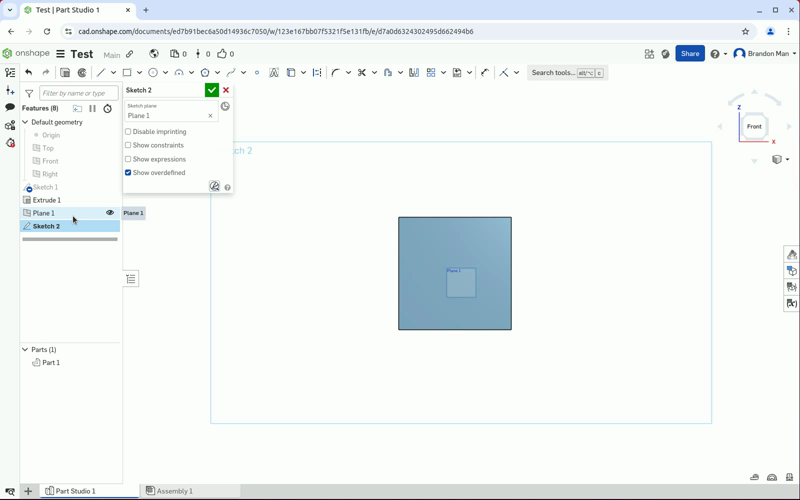
mouse_move(73, 352)
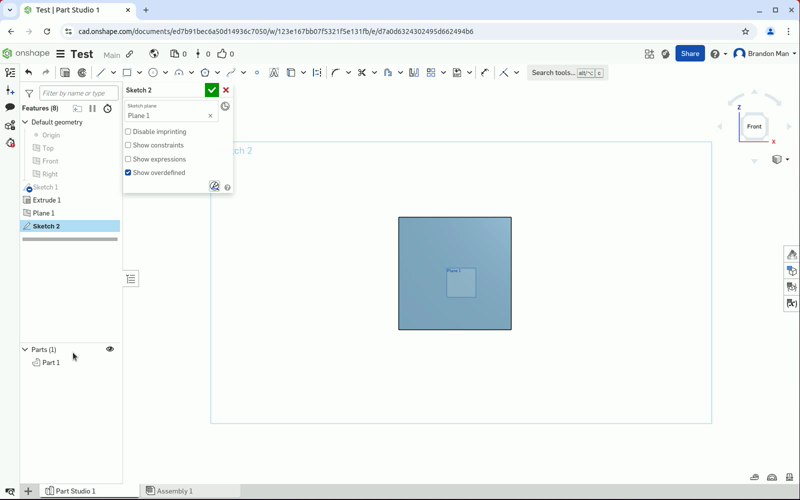
key(y)
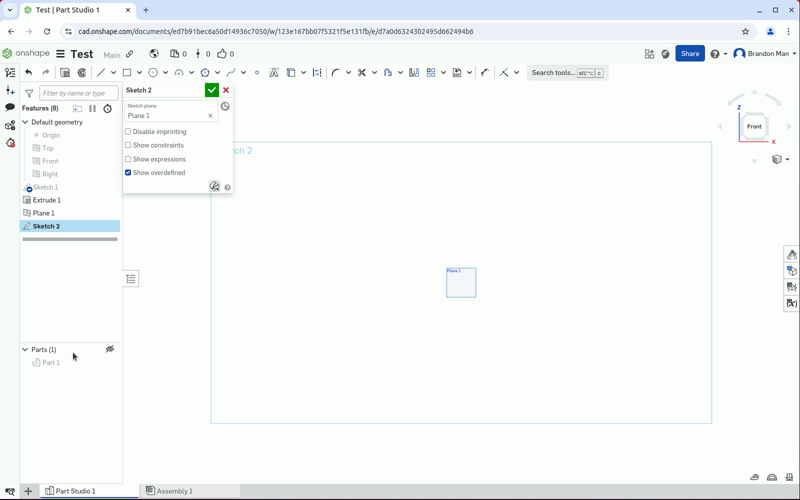
key(l)
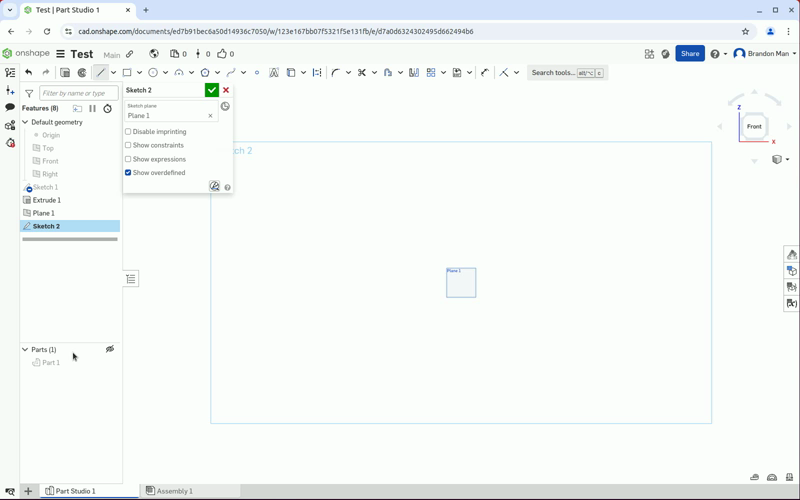
key_down(shift)
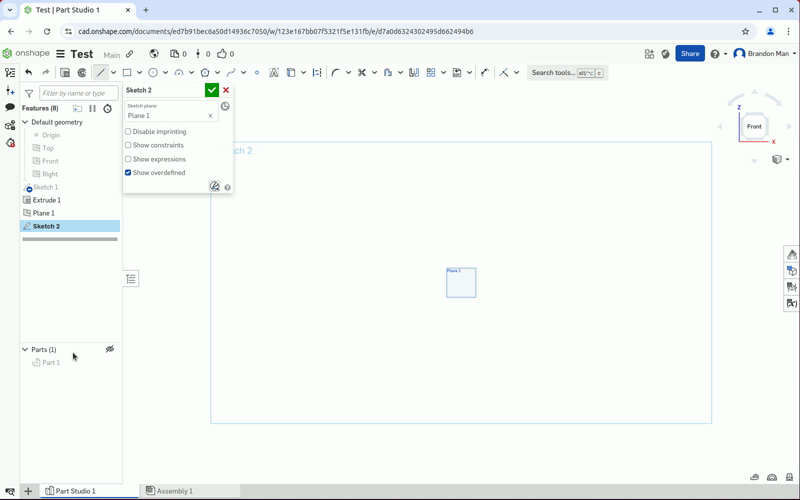
mouse_move(426, 329)
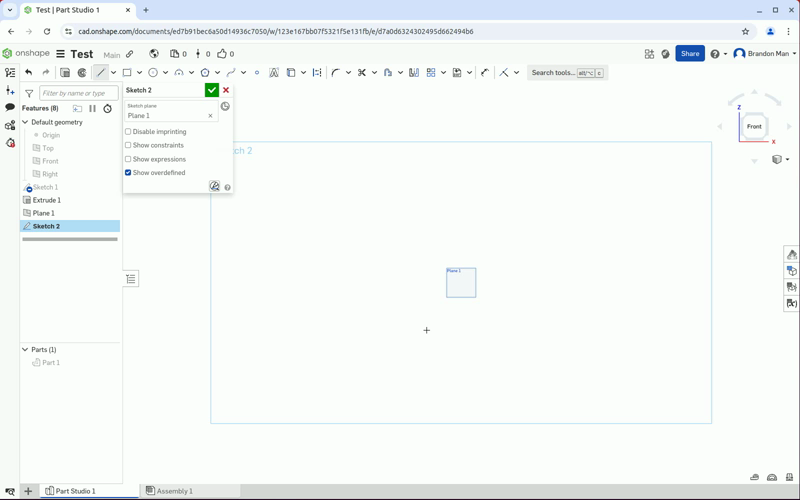
click(426, 329)
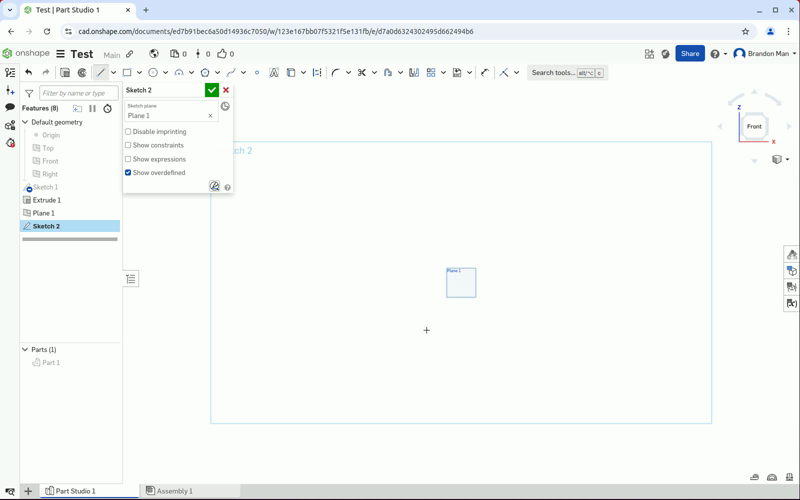
key_up(shift)
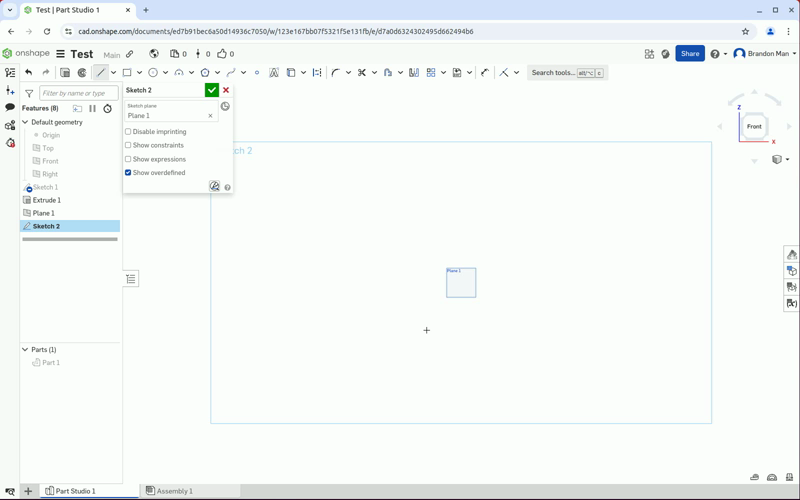
key_down(shift)
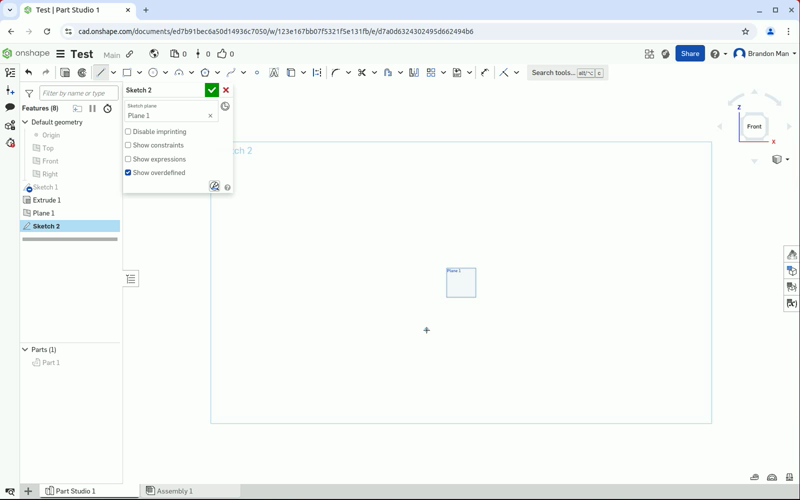
mouse_move(456, 329)
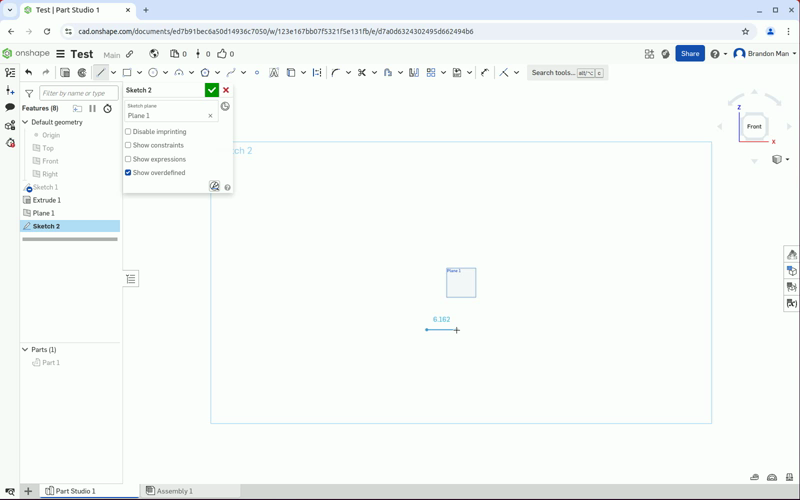
mouse_move(483, 329)
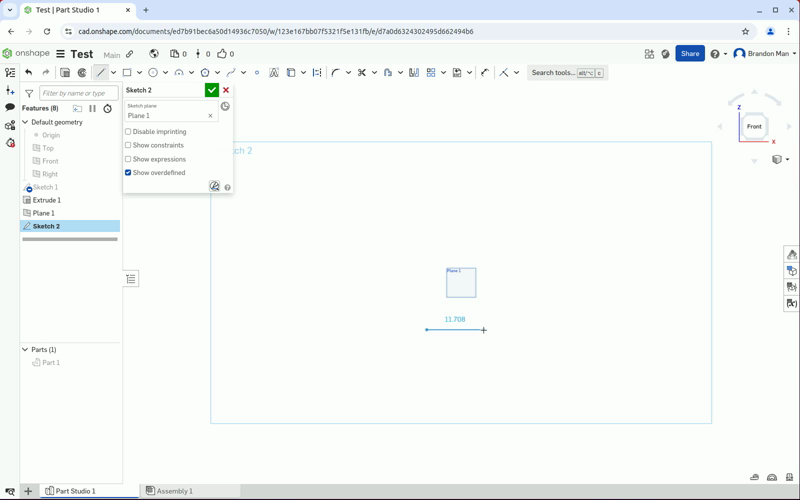
click(483, 329)
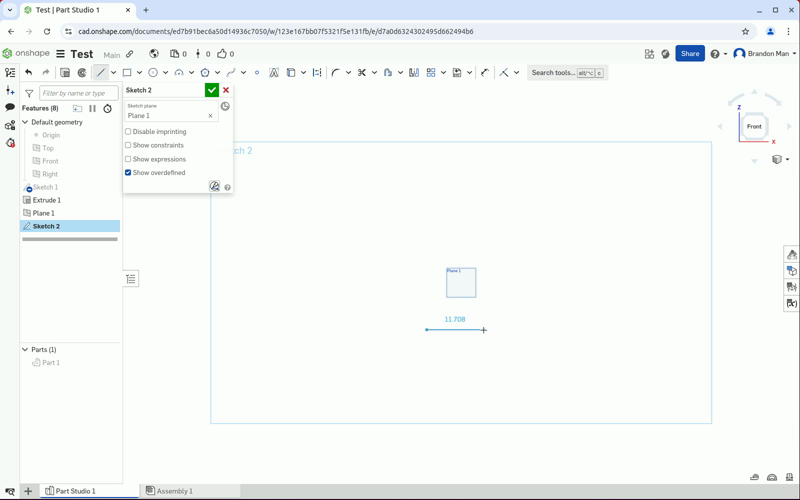
key_up(shift)
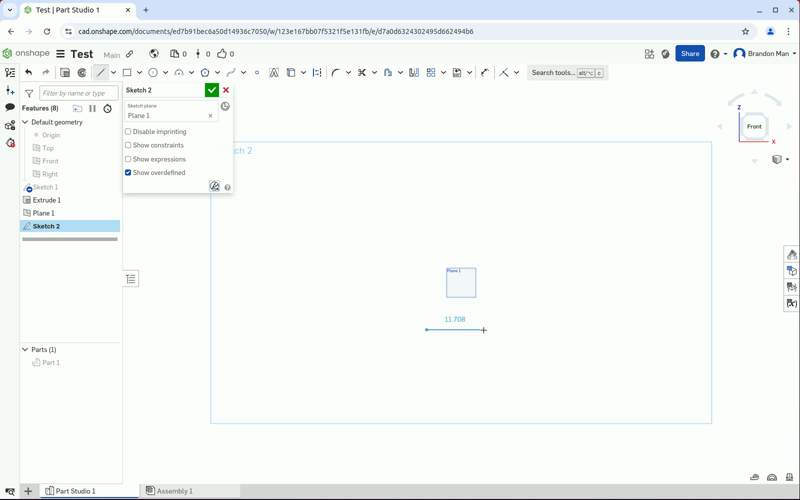
key_down(shift)
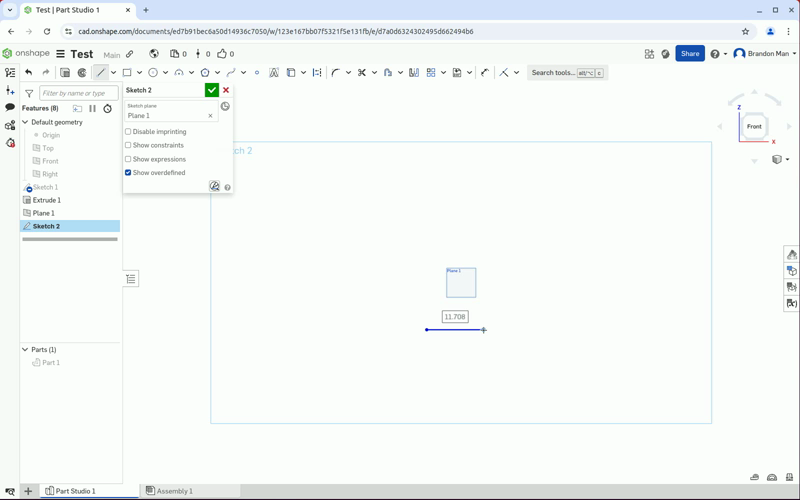
mouse_move(513, 329)
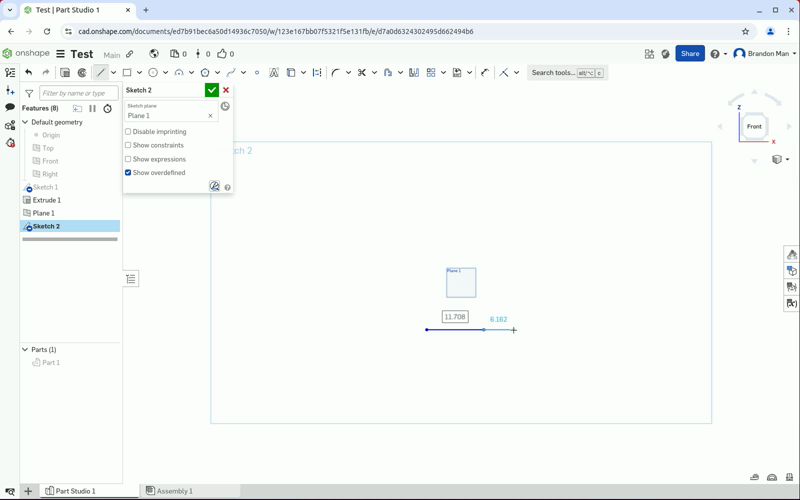
mouse_move(483, 300)
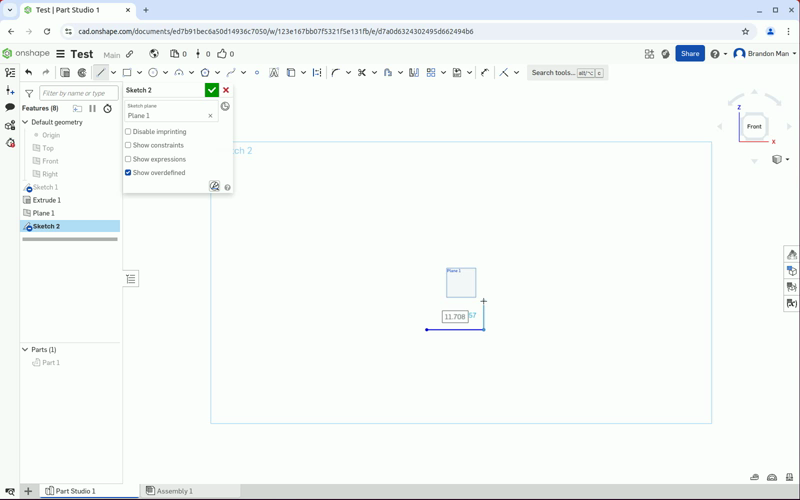
click(483, 300)
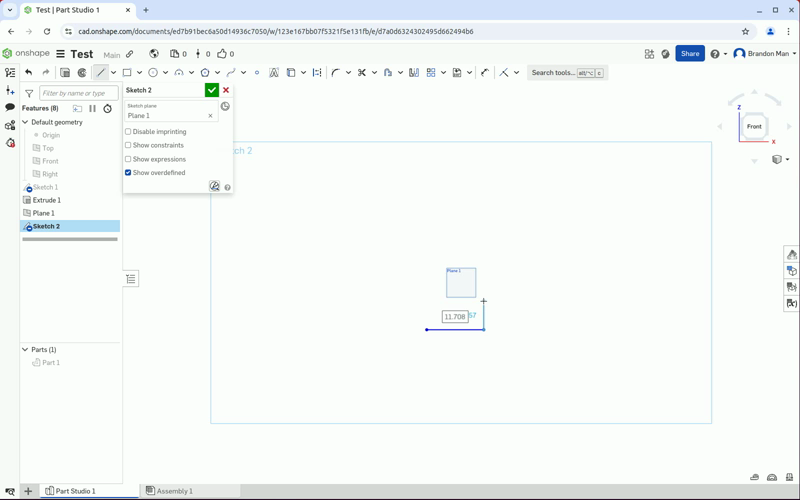
key_up(shift)
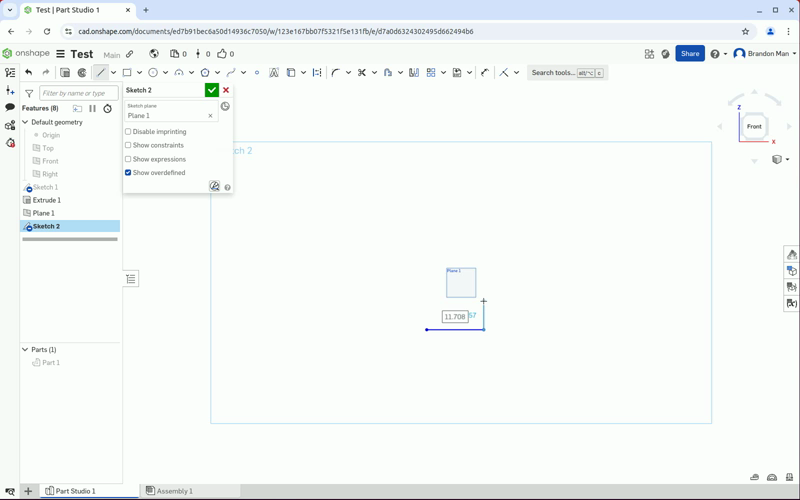
key_down(shift)
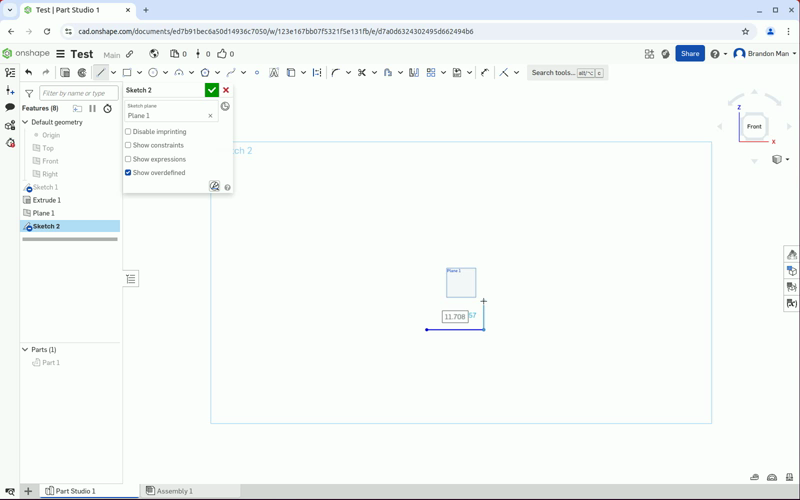
mouse_move(513, 300)
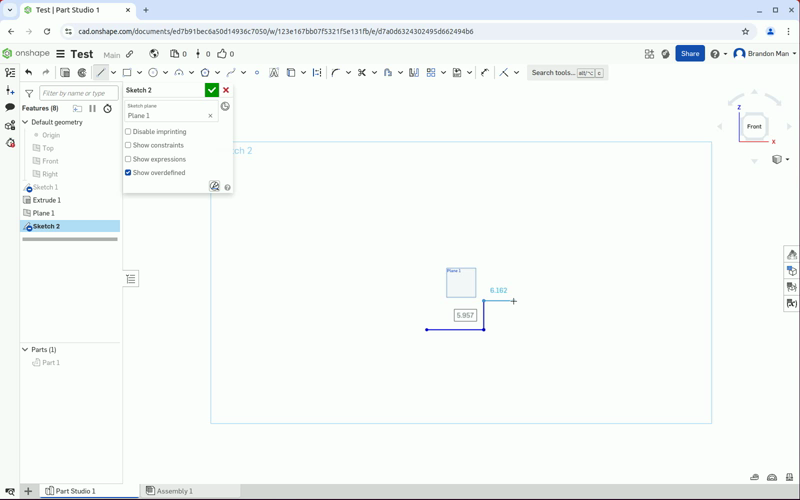
mouse_move(426, 300)
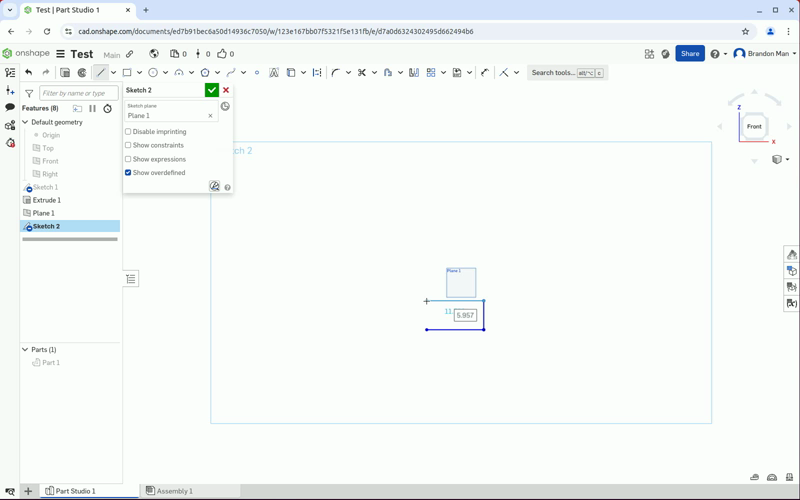
click(426, 300)
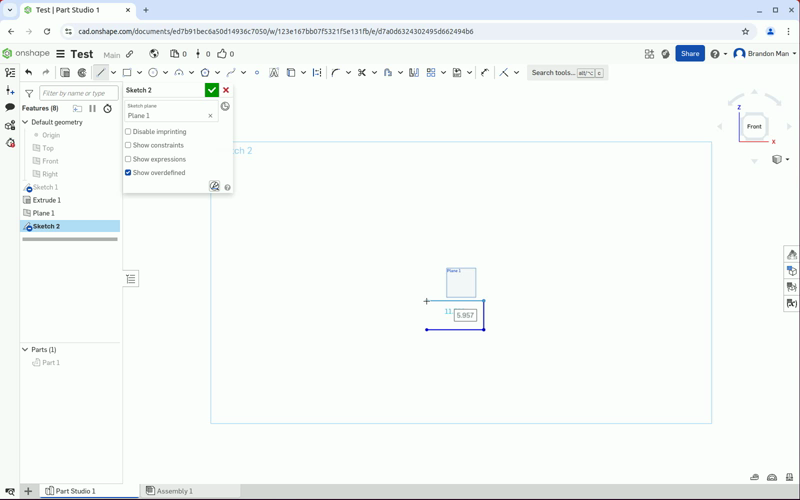
key_up(shift)
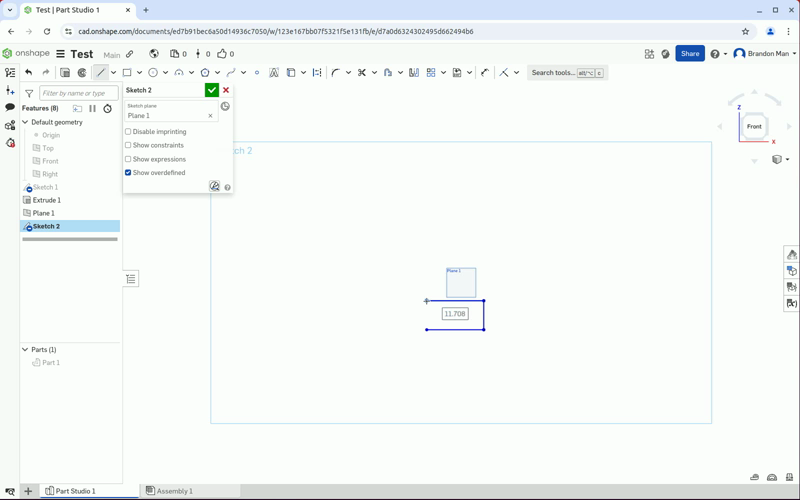
mouse_move(456, 300)
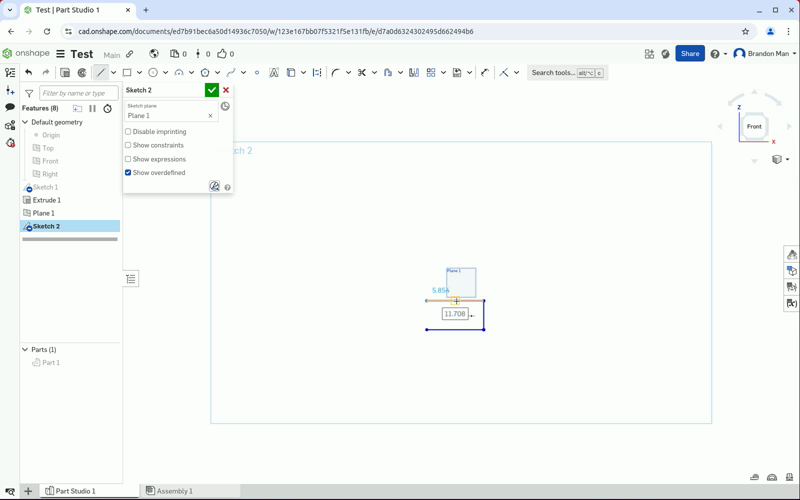
key_down(shift)
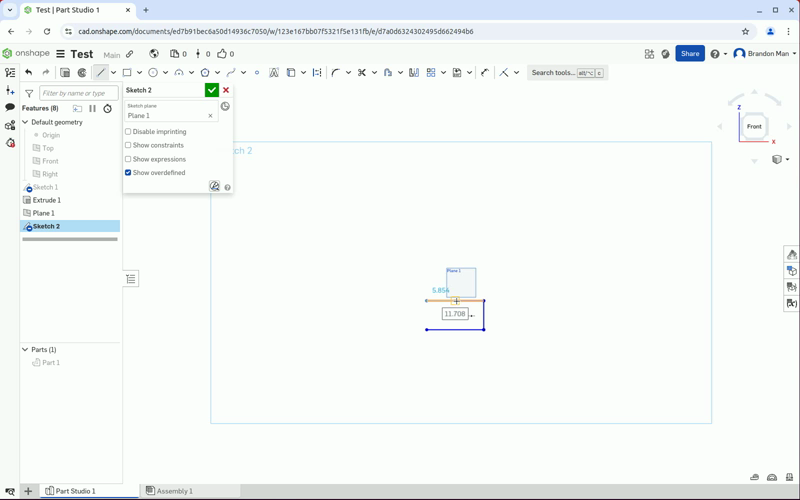
mouse_move(426, 329)
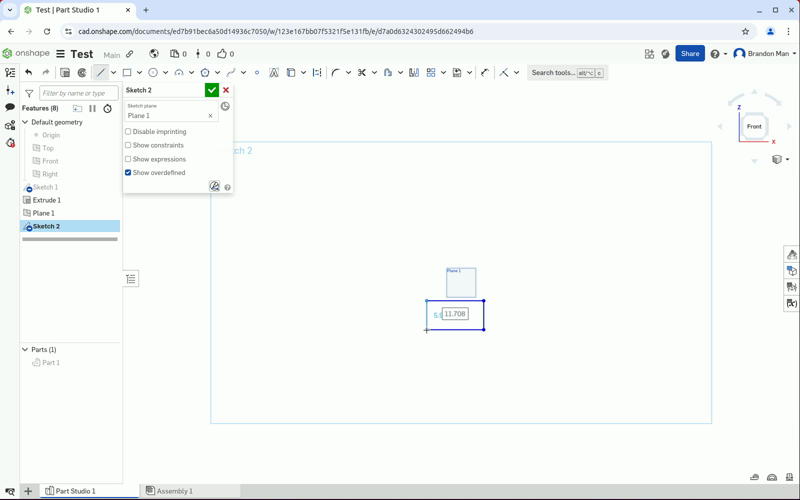
key_up(shift)
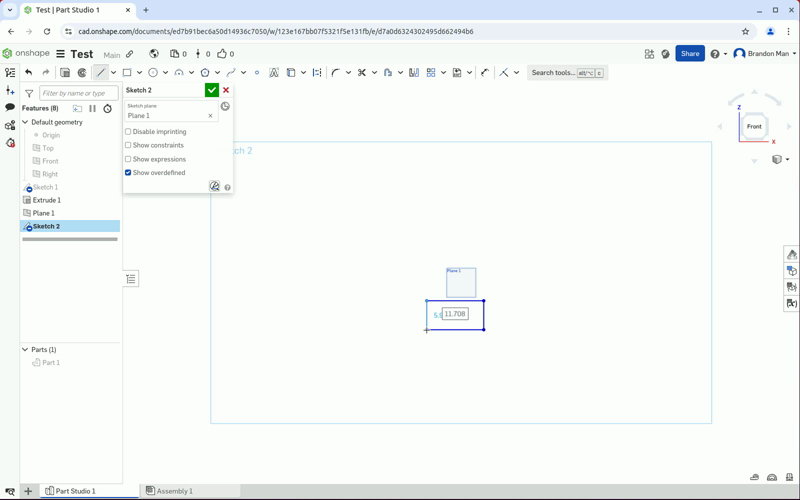
click(426, 329)
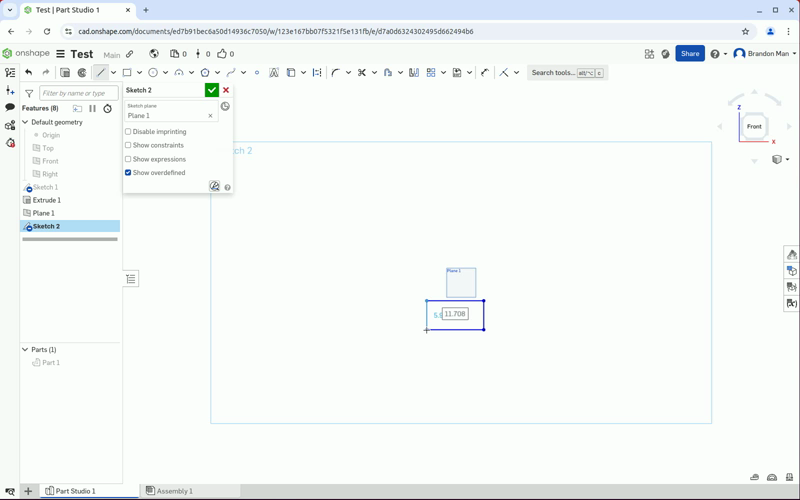
key(esc)
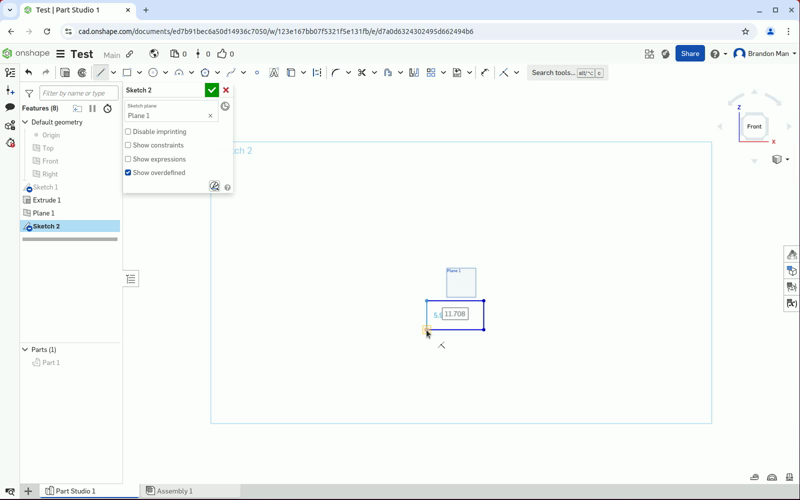
mouse_move(436, 327)
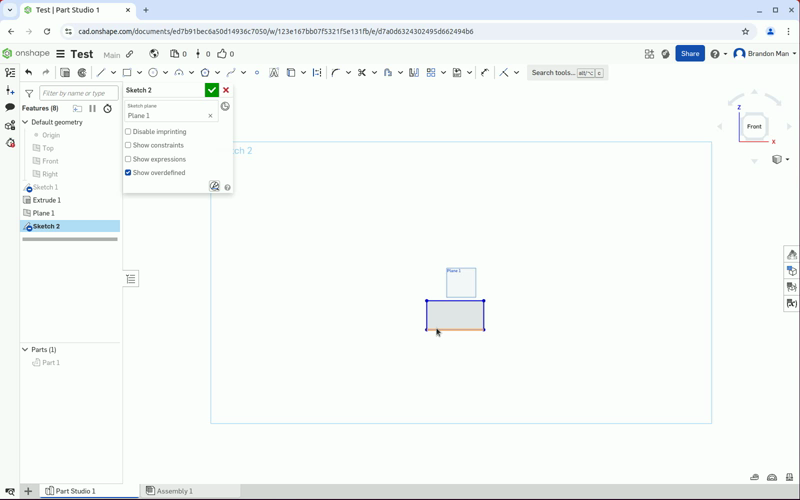
scroll(6)
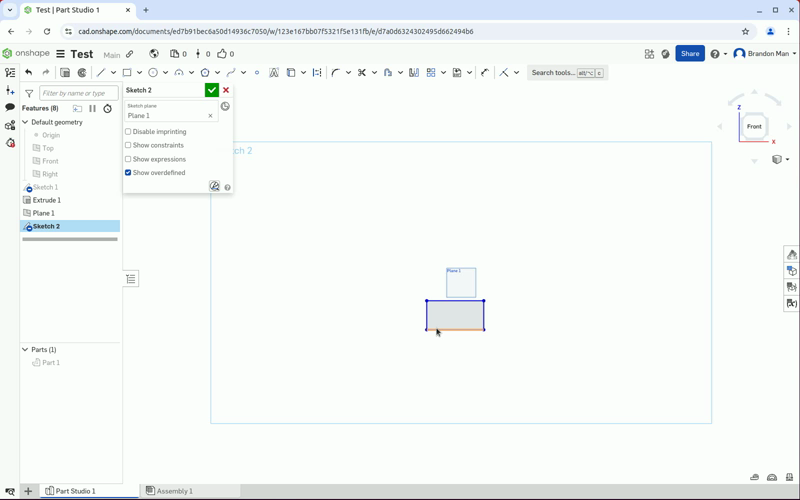
scroll(6)
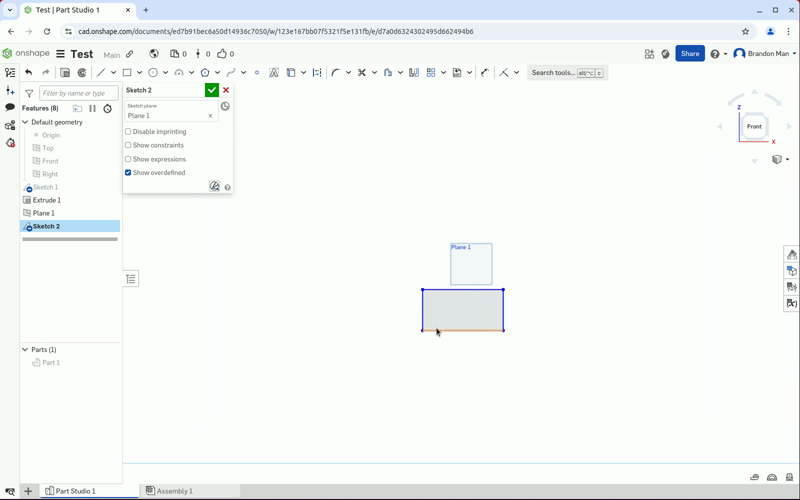
scroll(6)
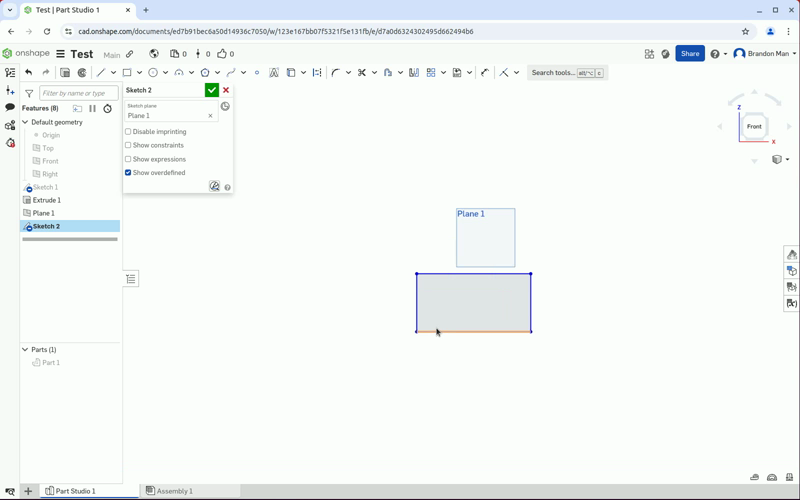
scroll(6)
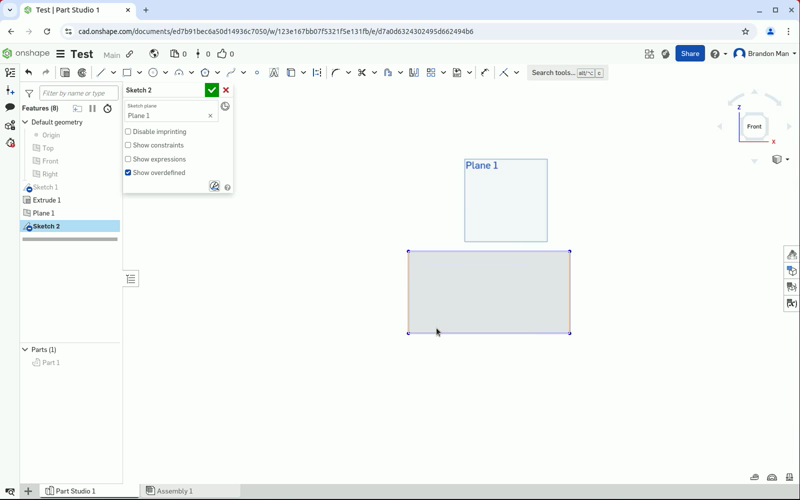
scroll(6)
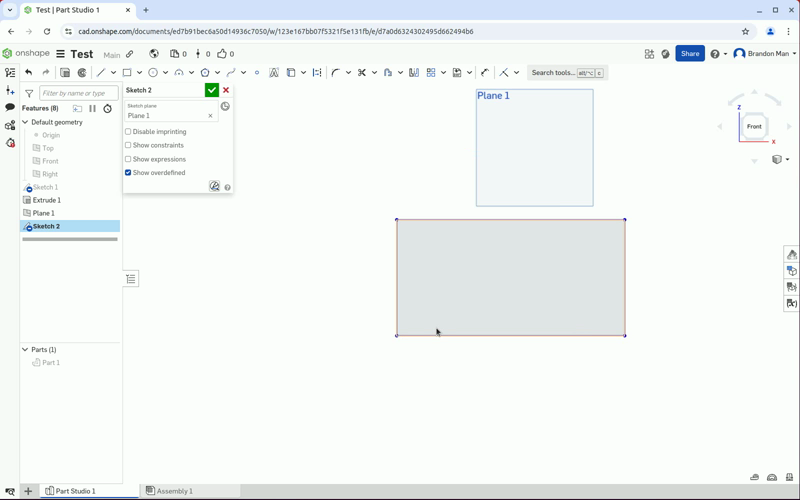
scroll(6)
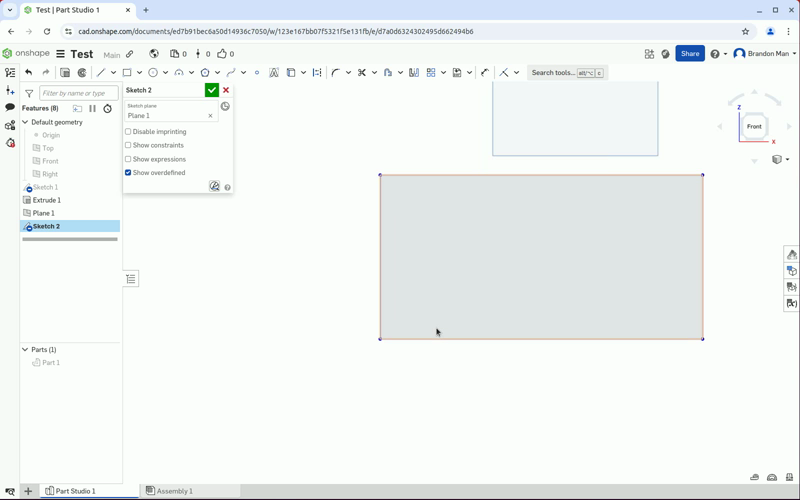
scroll(6)
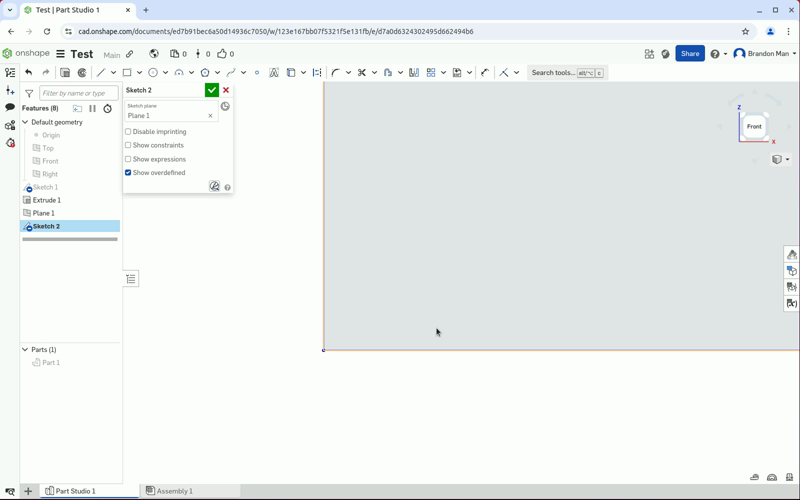
click(436, 327)
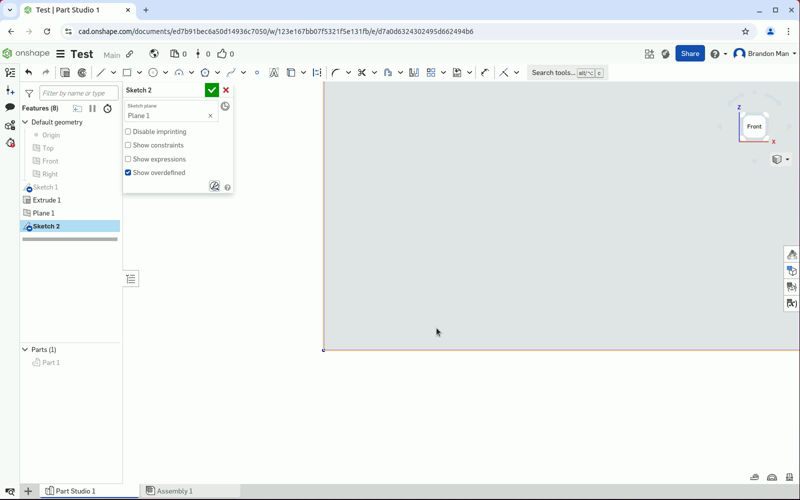
scroll(-6)
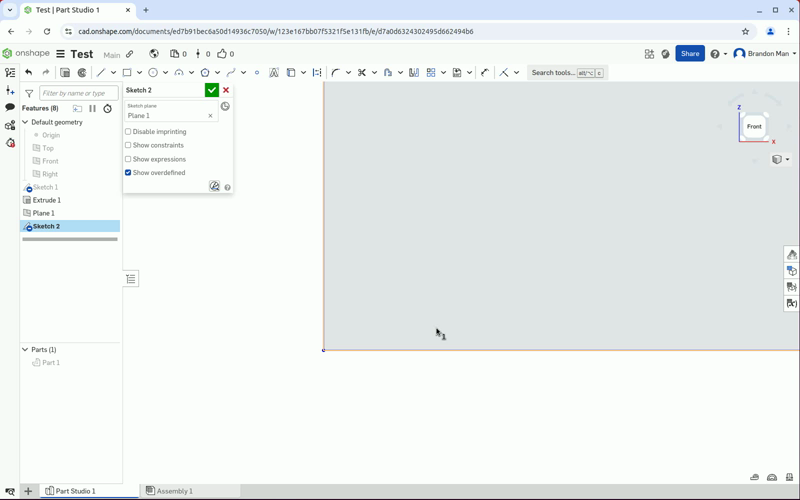
scroll(-6)
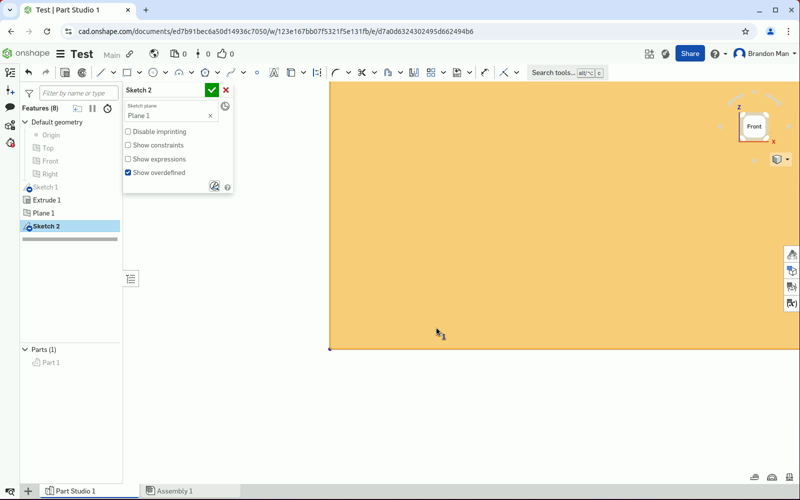
scroll(-6)
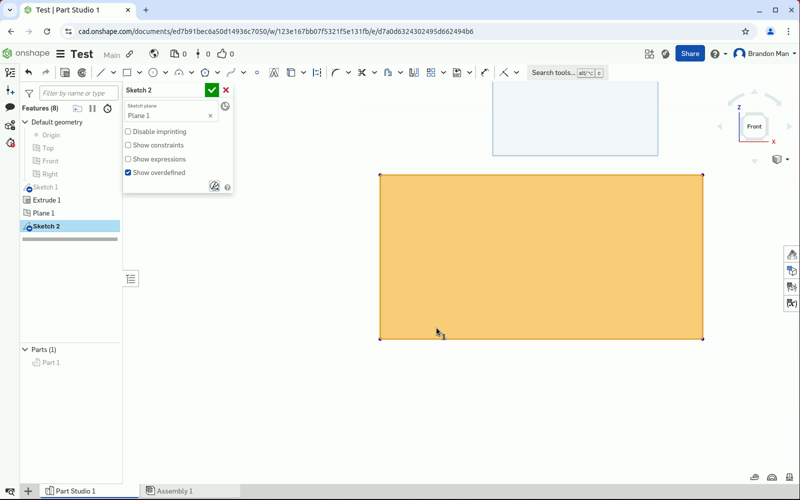
scroll(-6)
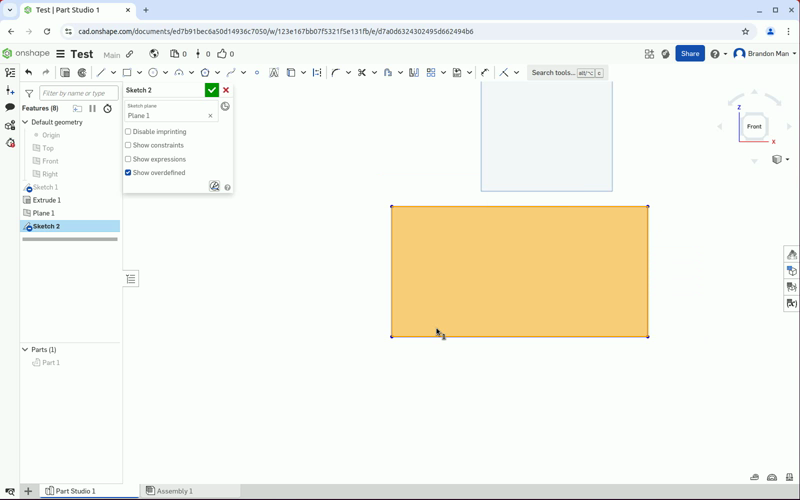
scroll(-6)
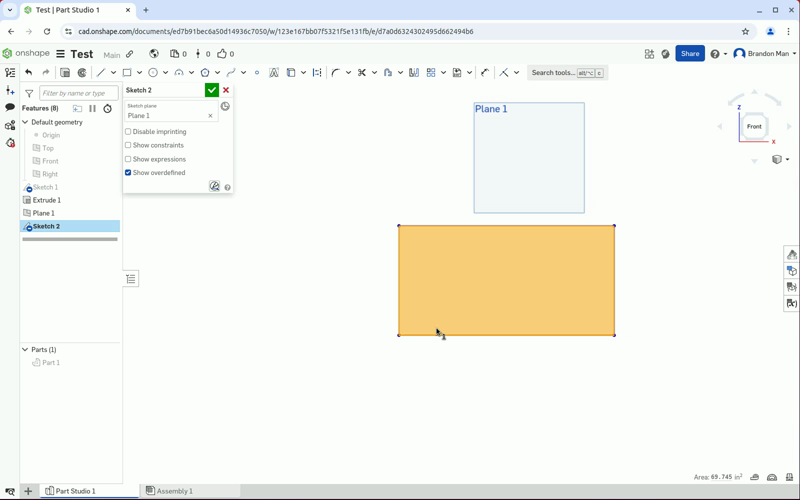
scroll(-6)
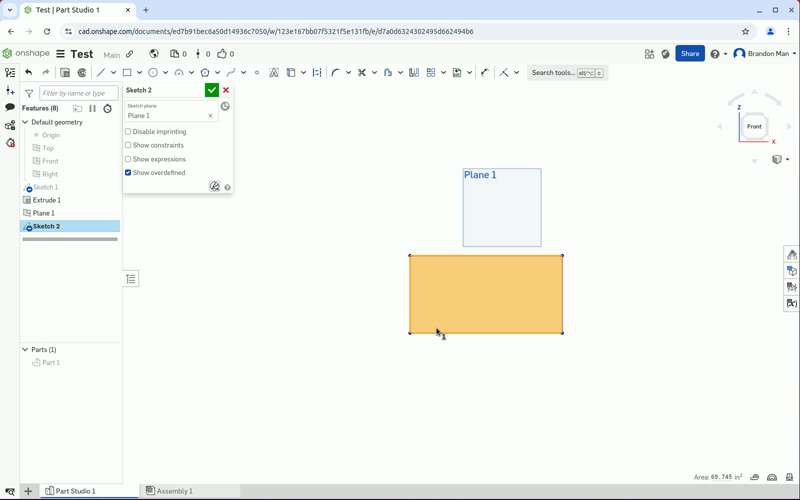
scroll(-6)
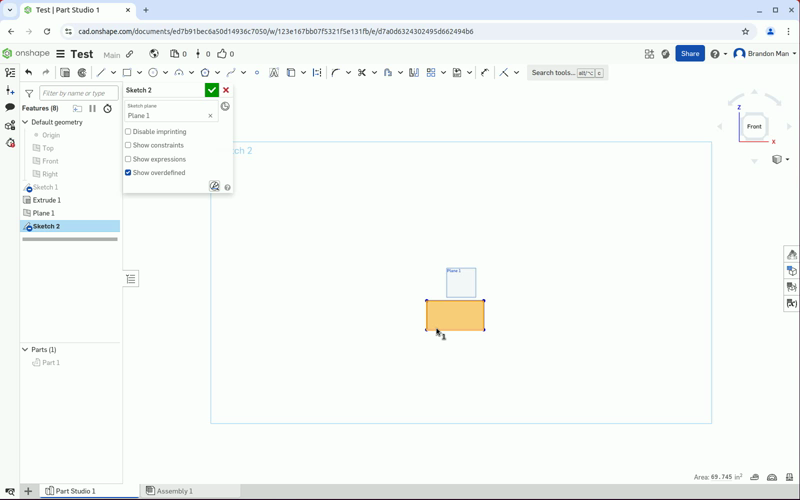
mouse_move(73, 352)
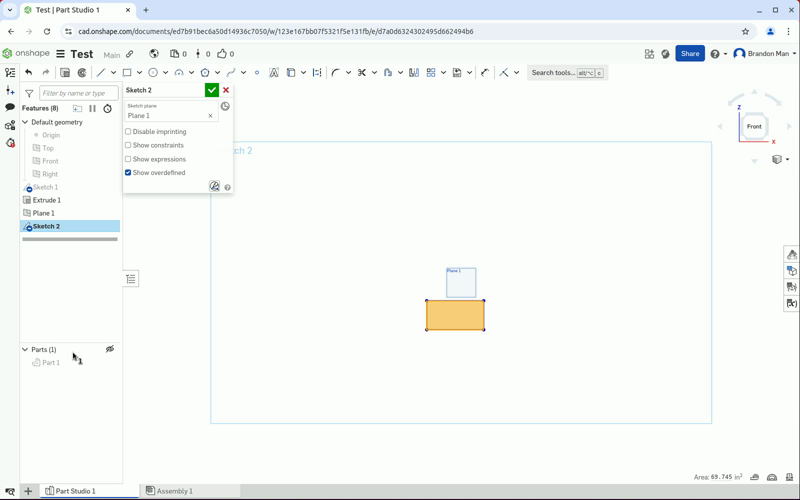
key(shift+y)
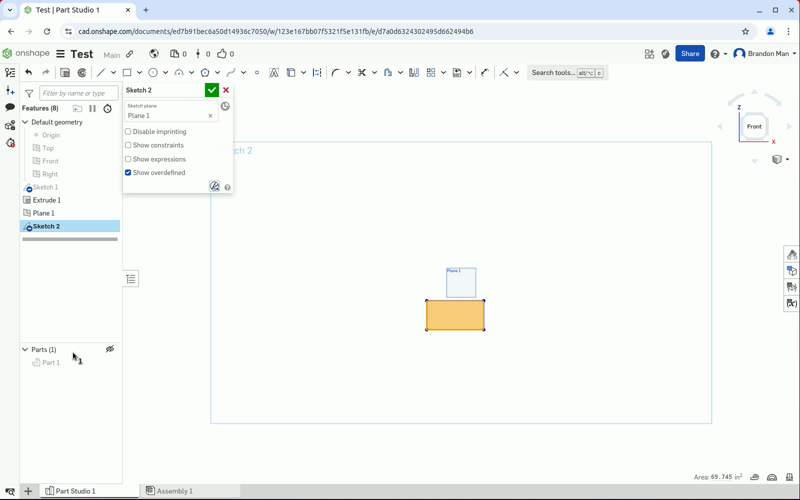
key(shift+e)
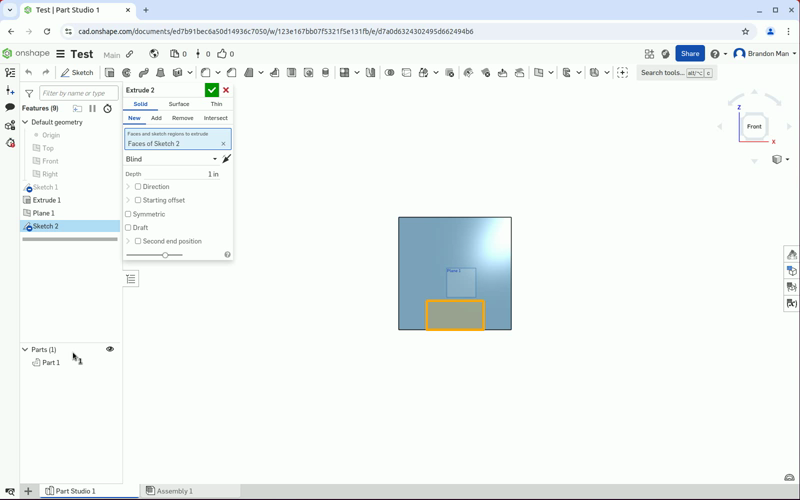
mouse_move(143, 106)
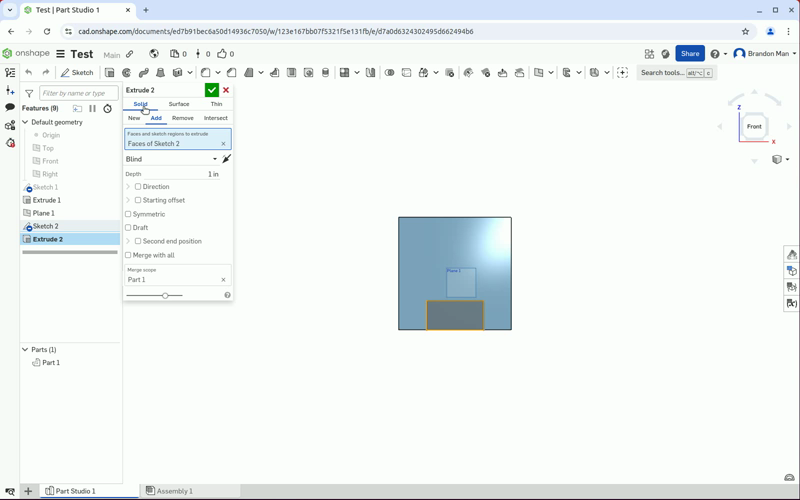
click(143, 106)
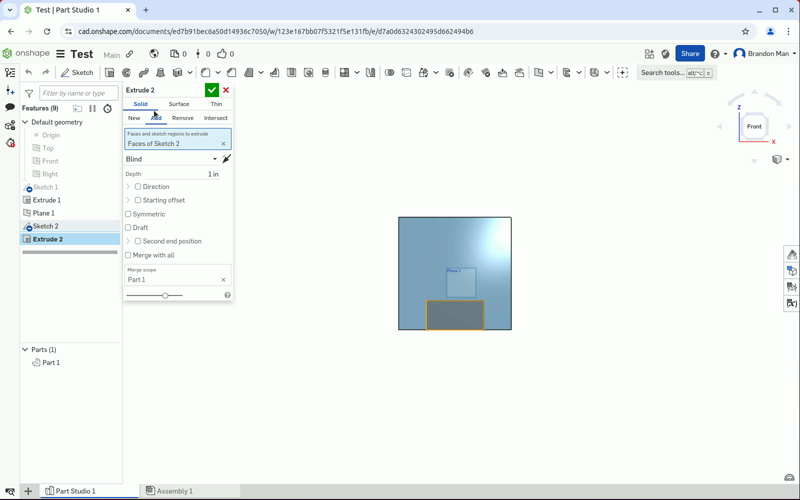
mouse_move(186, 120)
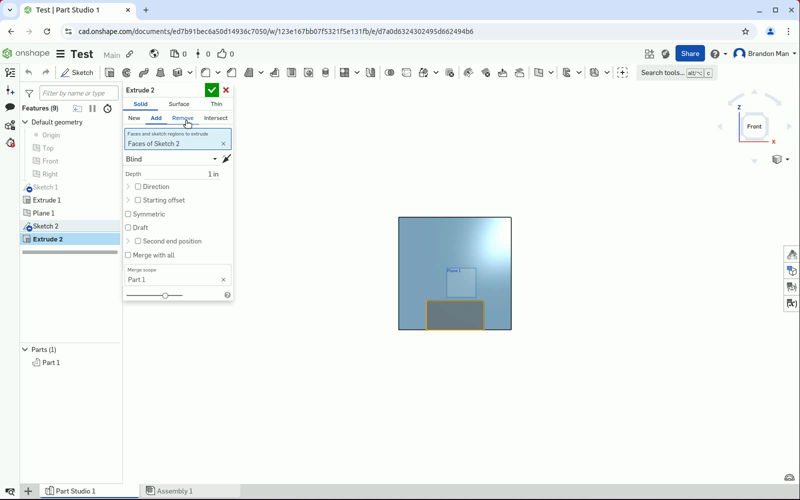
click(186, 120)
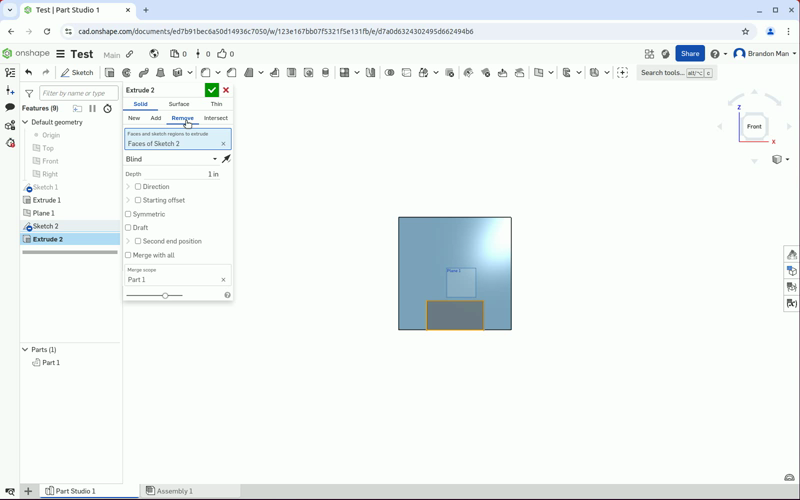
key(tab, 4)
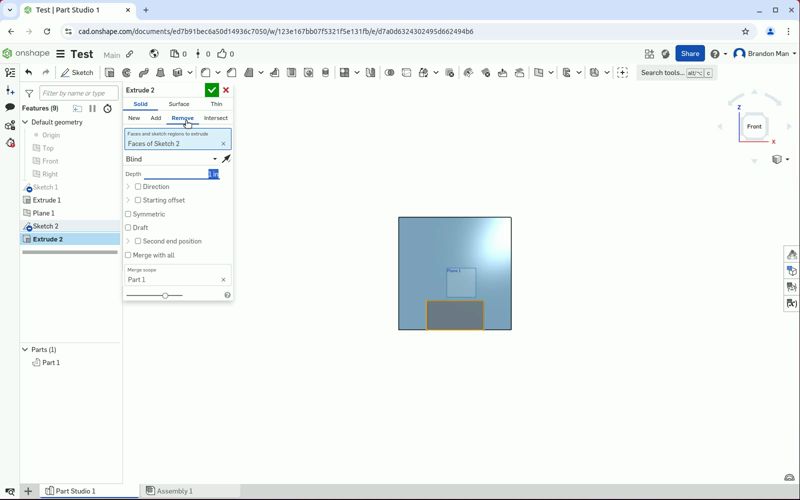
text(5.777)
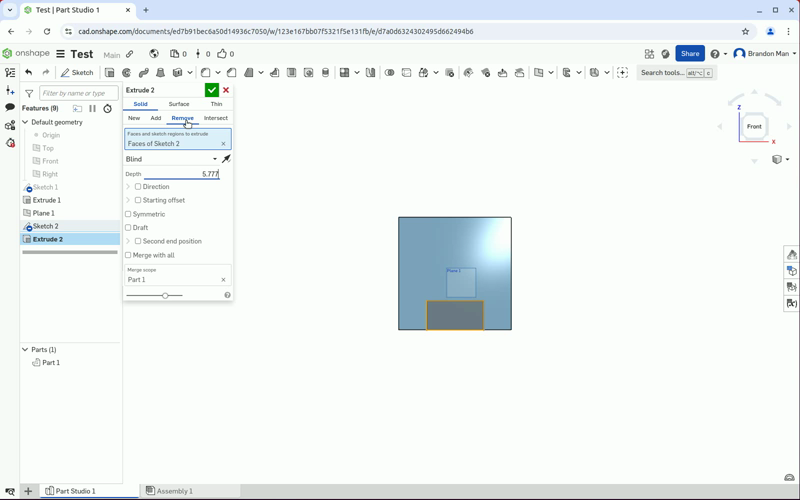
key(tab, 6)
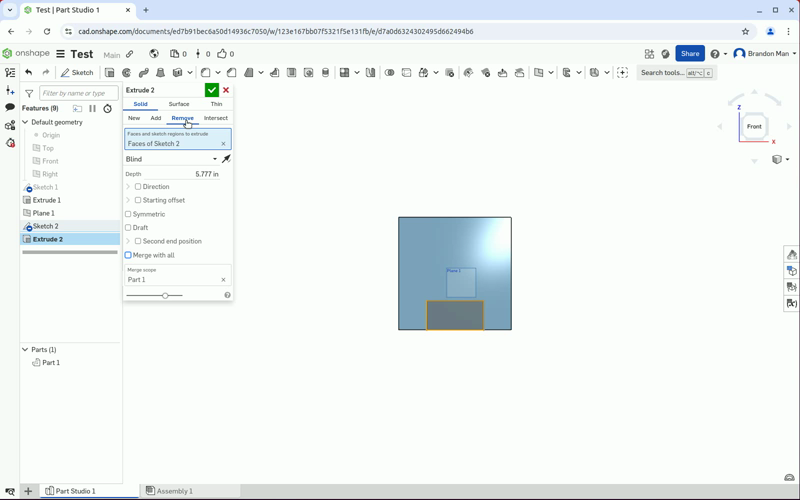
key(space)
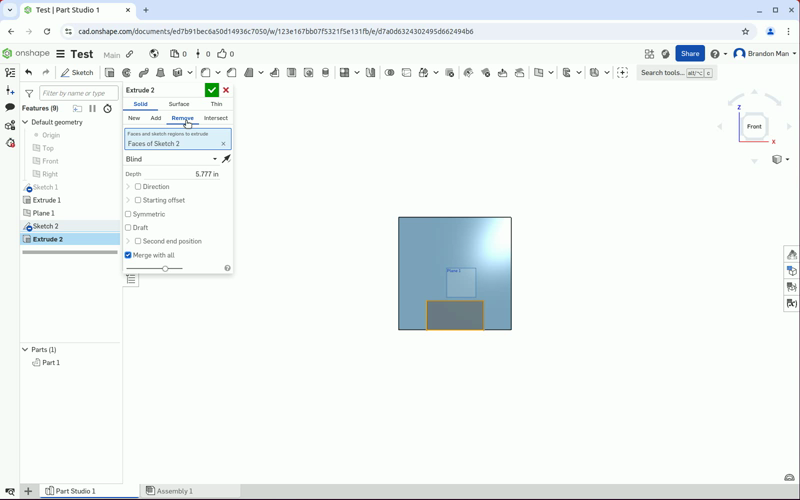
key(enter)
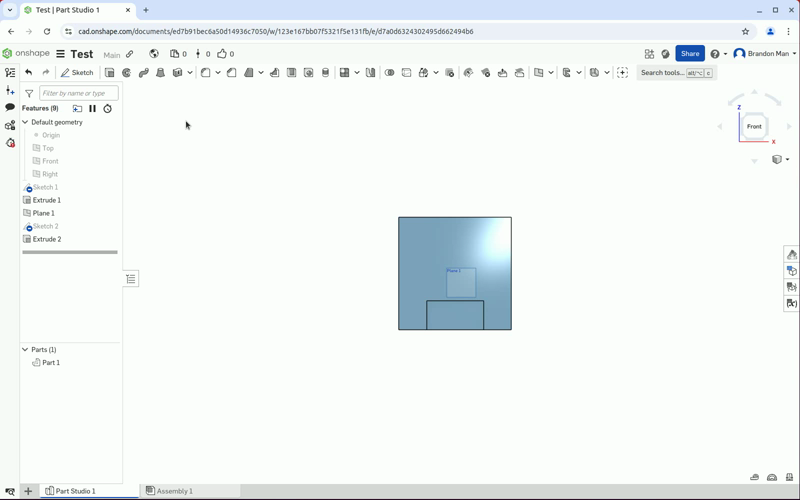
key(shift+h)
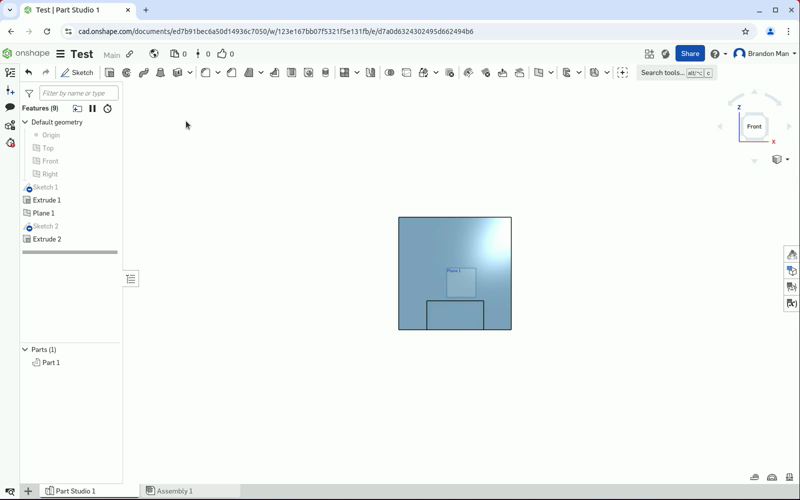
key(shift+h)
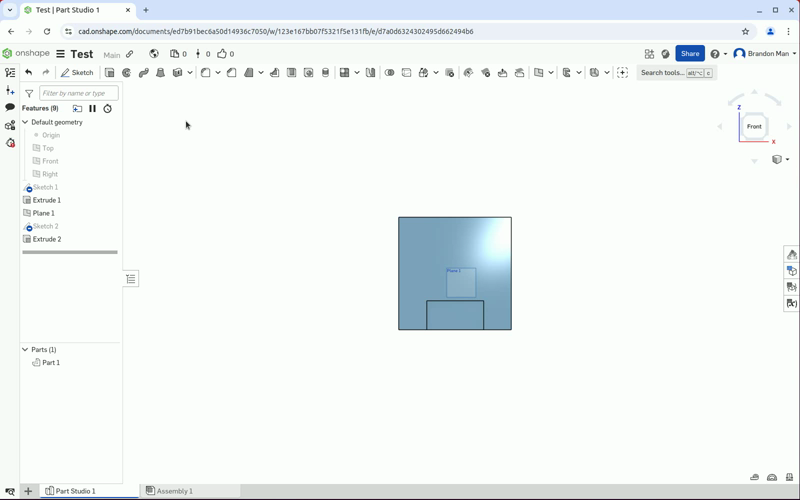
mouse_move(73, 189)
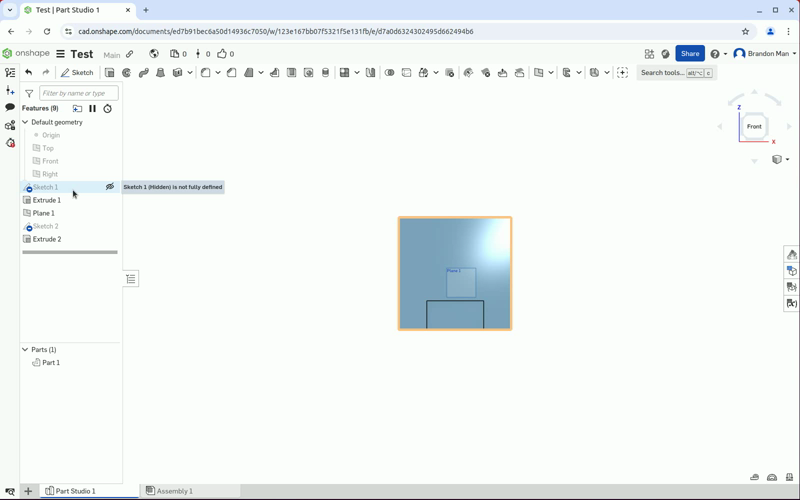
click(73, 189)
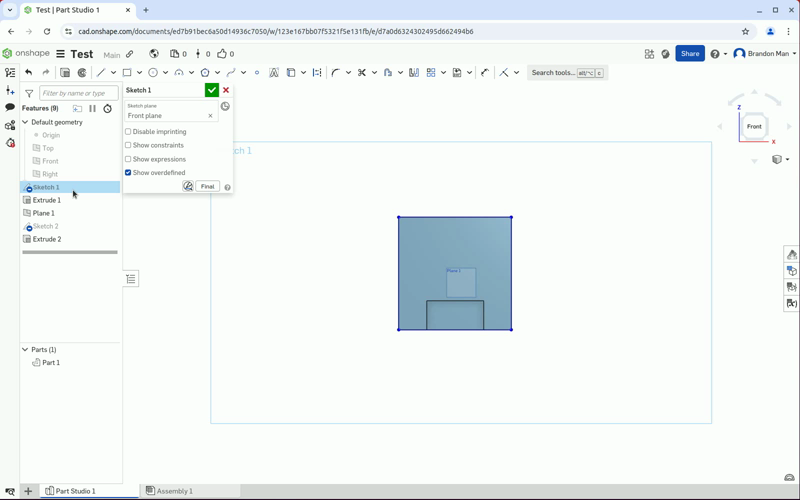
mouse_move(229, 92)
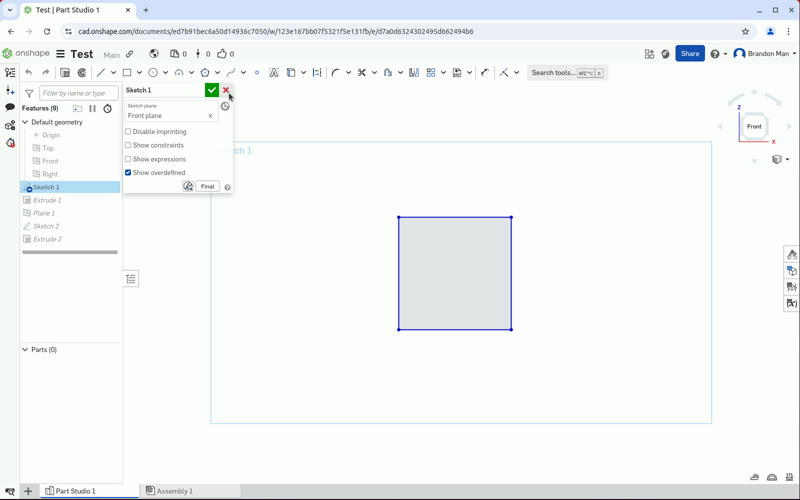
click(229, 92)
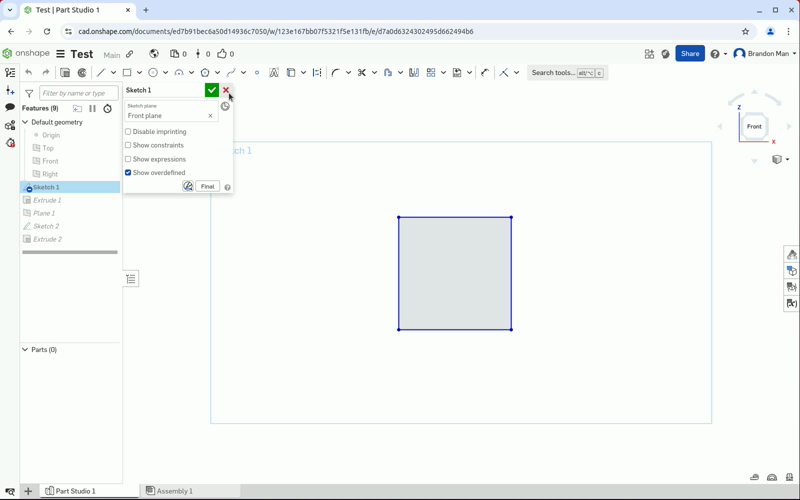
key(shift+s)
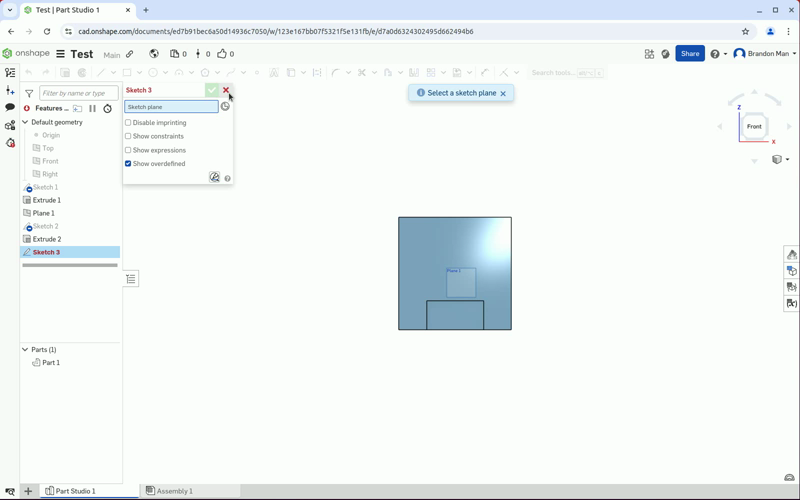
mouse_move(73, 215)
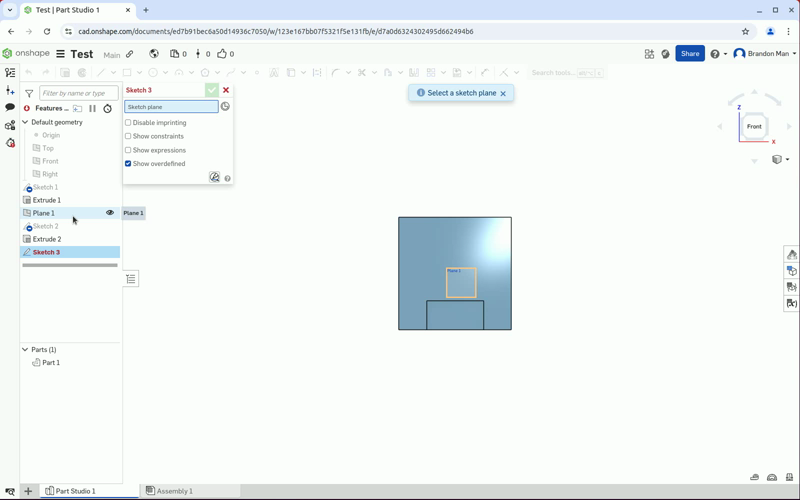
click(73, 215)
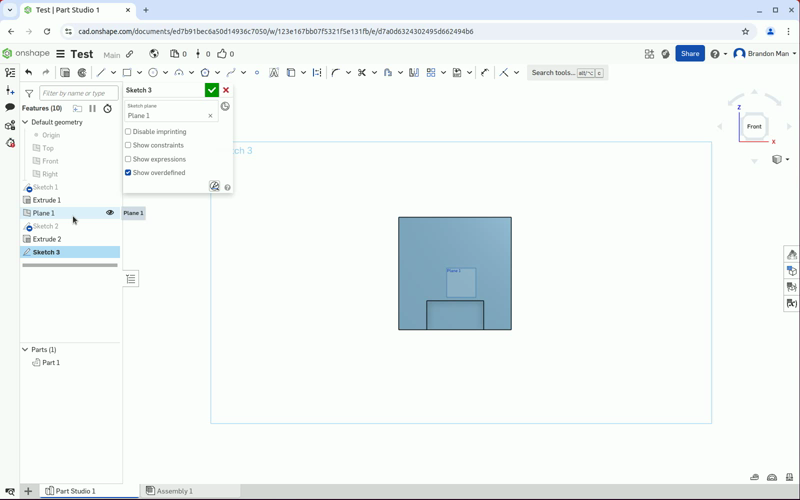
mouse_move(73, 352)
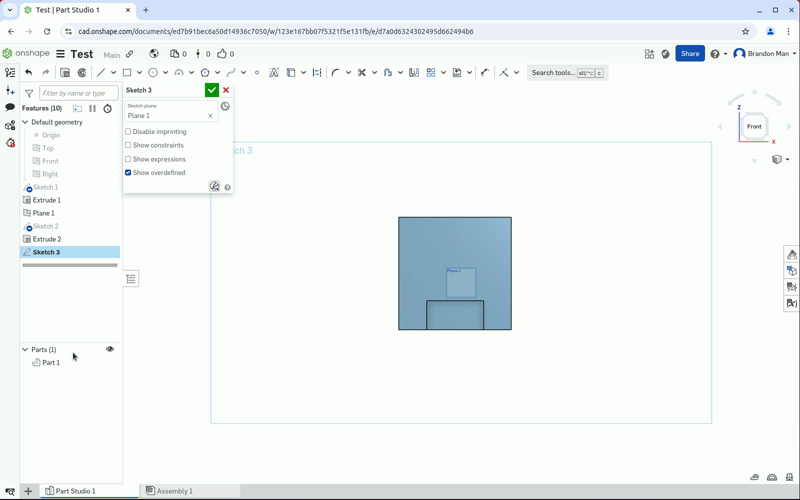
key(y)
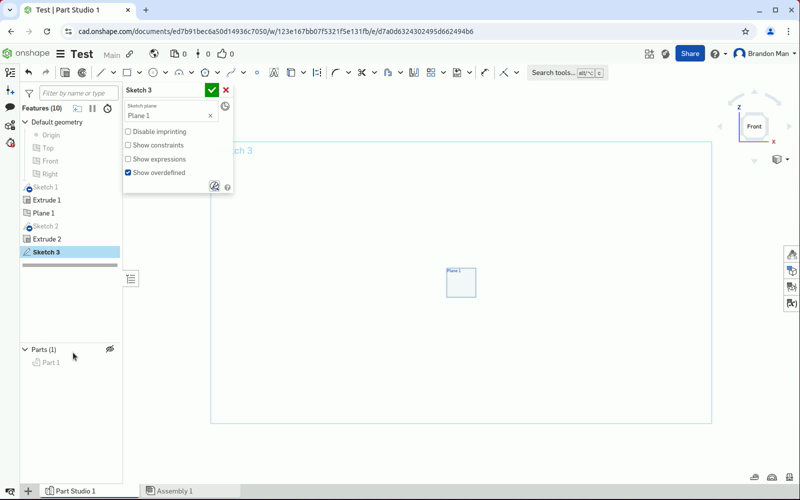
key(l)
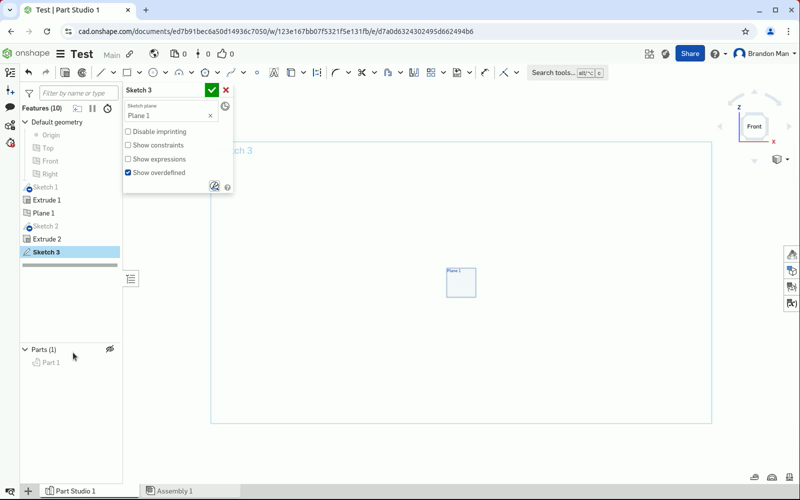
key_down(shift)
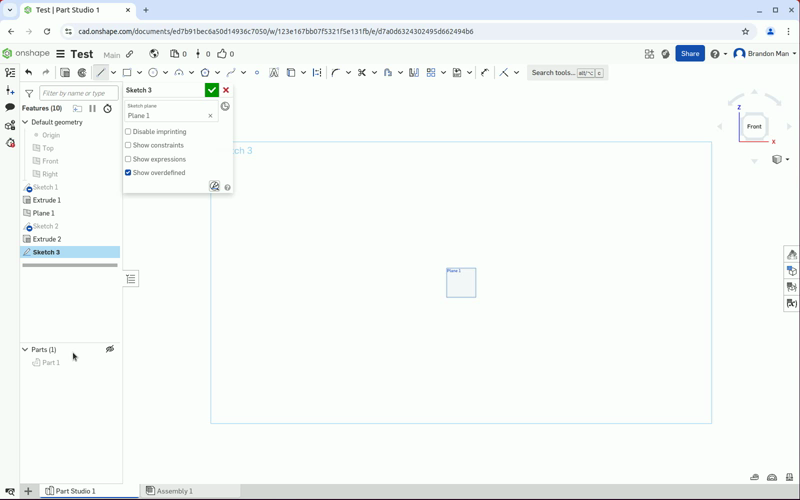
mouse_move(398, 301)
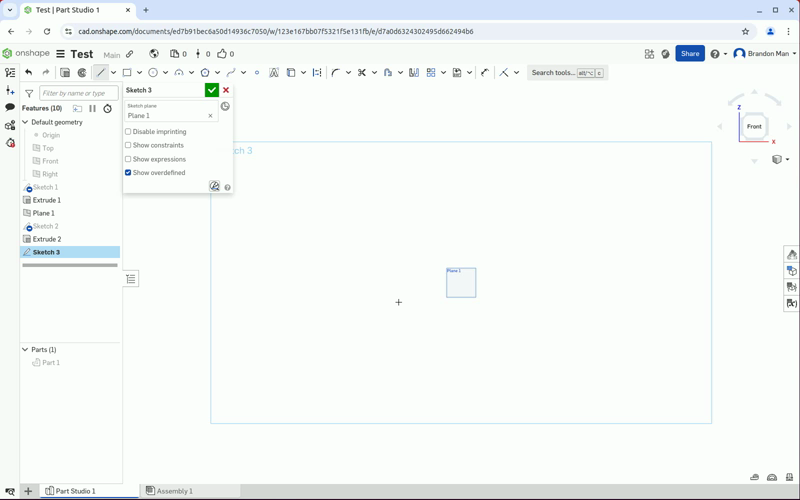
click(398, 301)
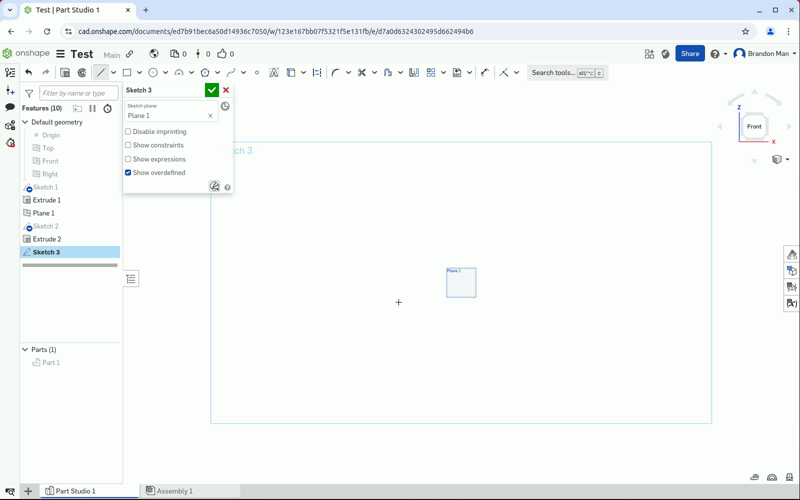
key_up(shift)
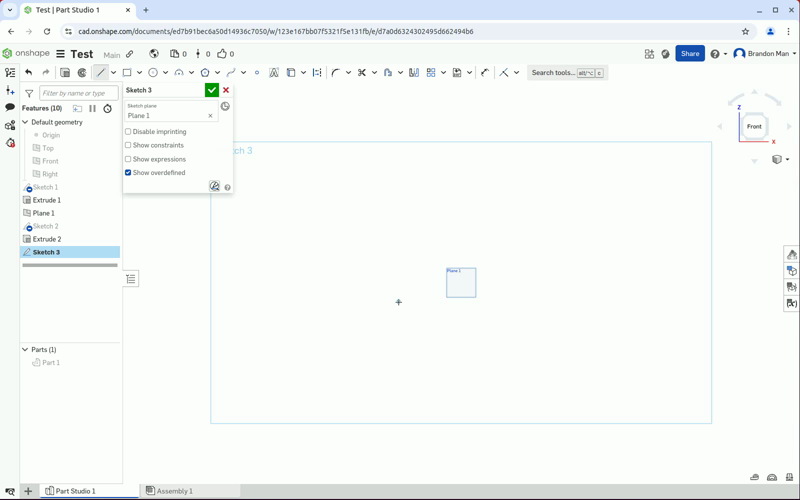
key_down(shift)
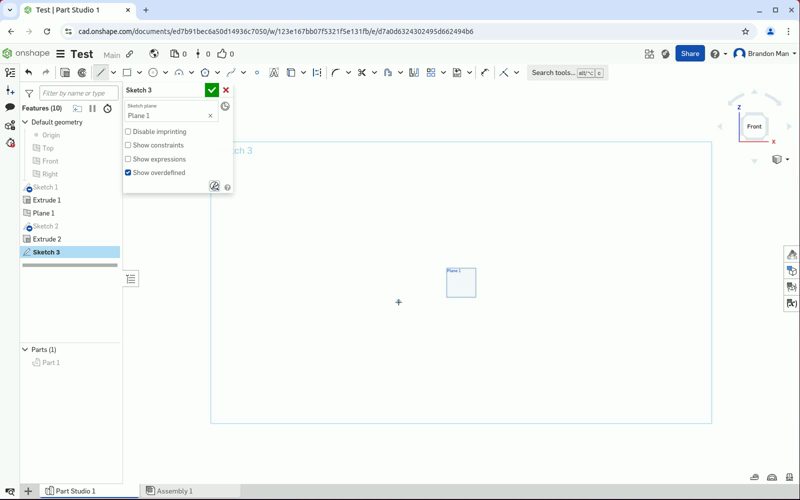
mouse_move(428, 301)
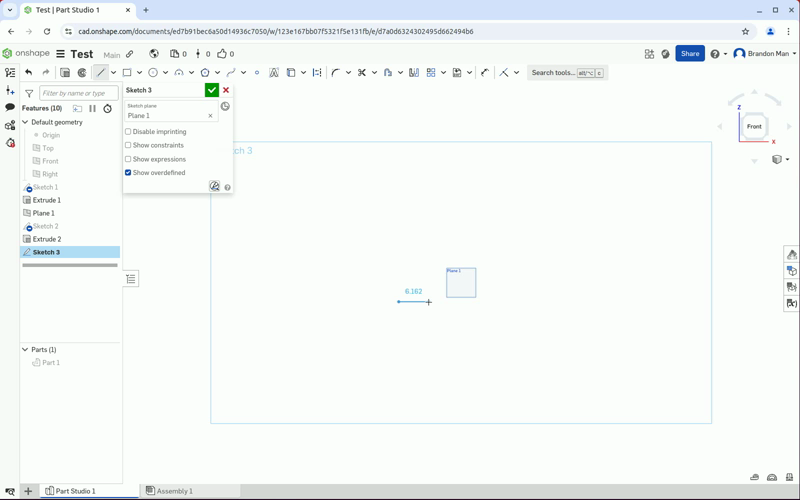
mouse_move(427, 301)
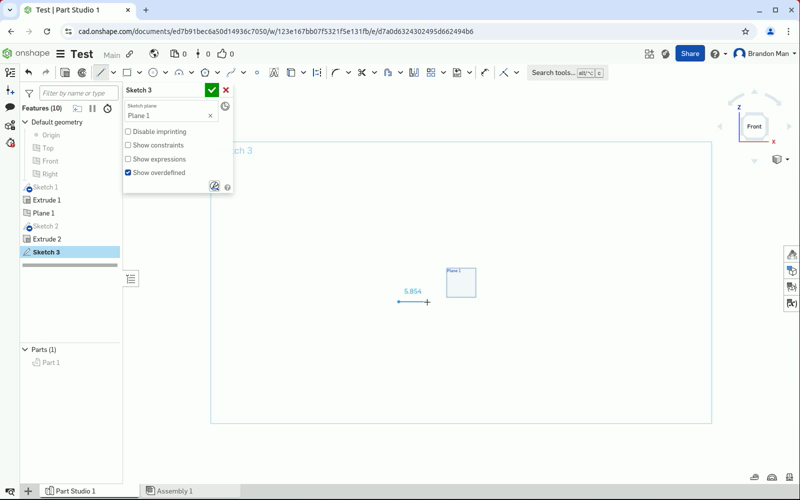
click(427, 301)
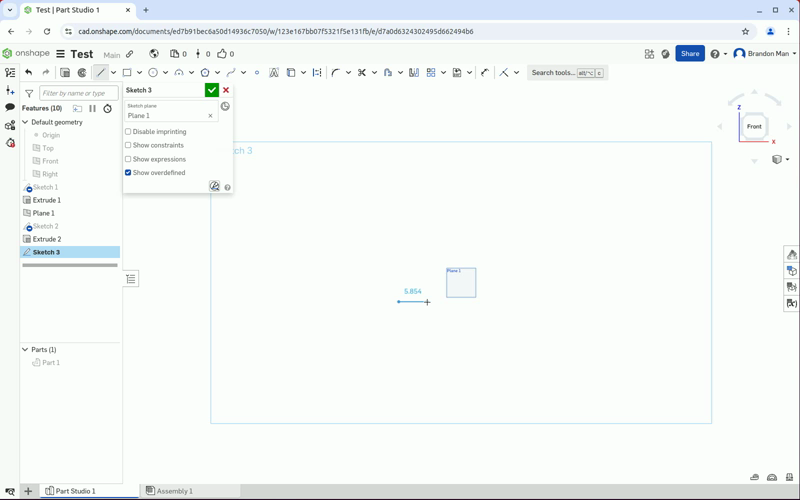
key_up(shift)
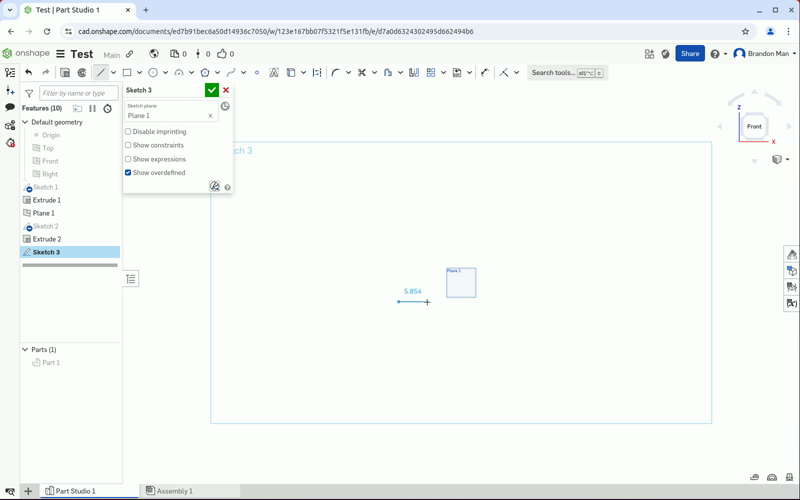
key_down(shift)
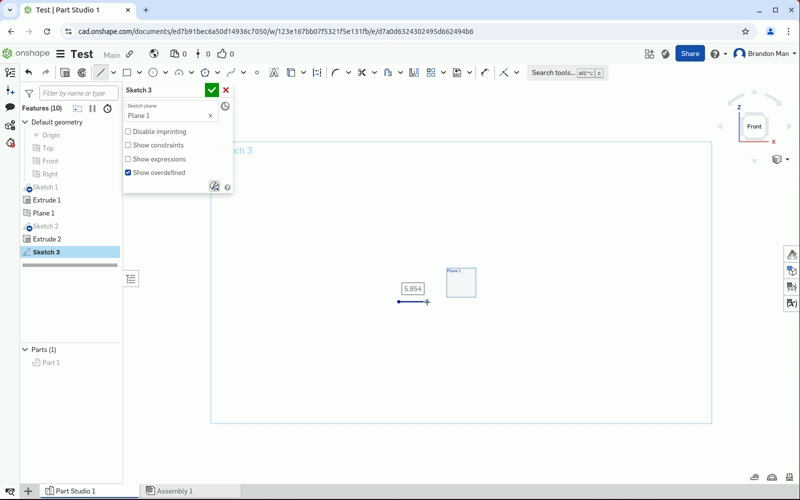
mouse_move(457, 301)
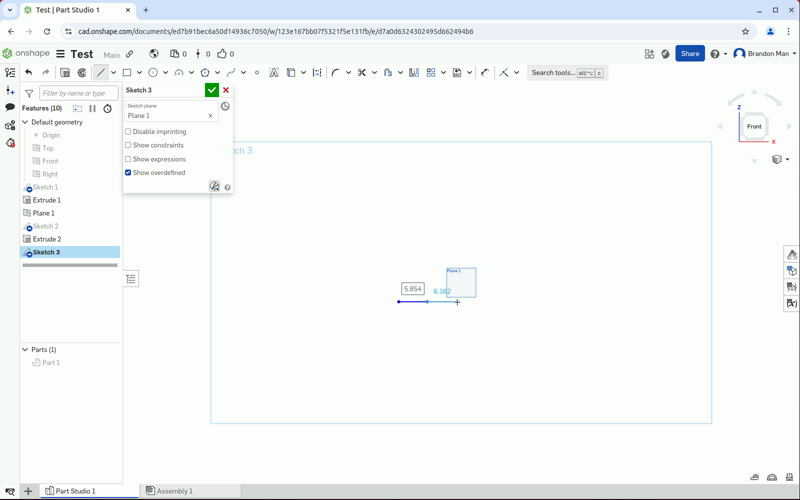
mouse_move(482, 301)
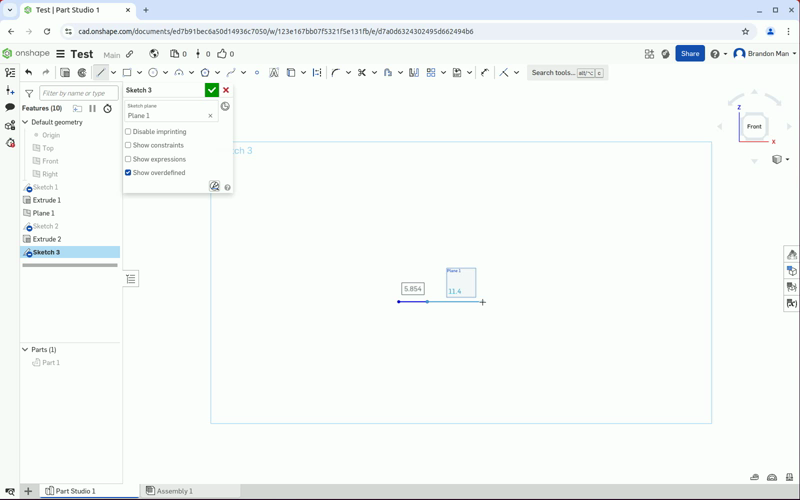
click(482, 301)
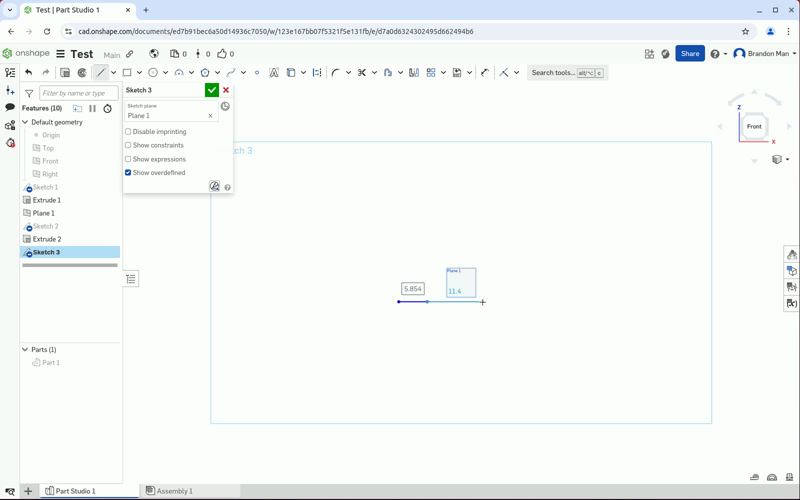
key_up(shift)
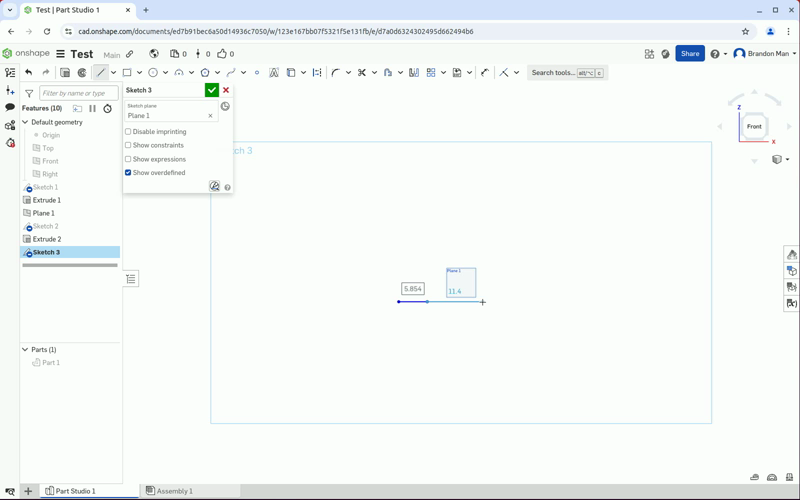
key_down(shift)
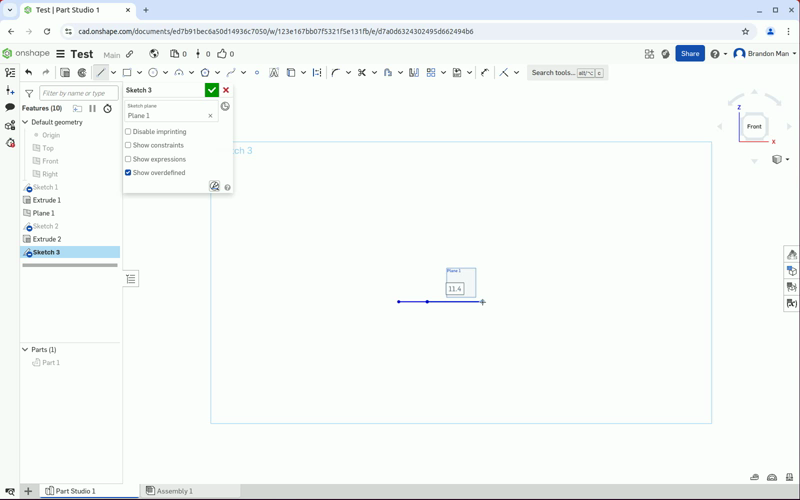
mouse_move(512, 301)
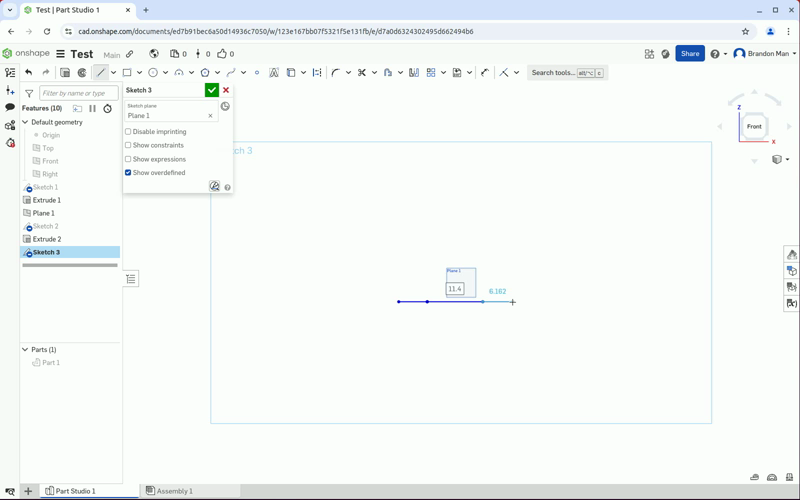
mouse_move(511, 301)
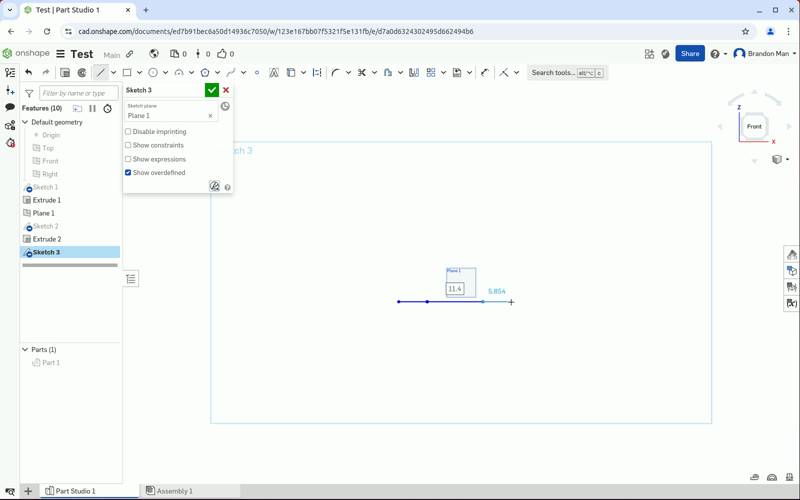
click(511, 301)
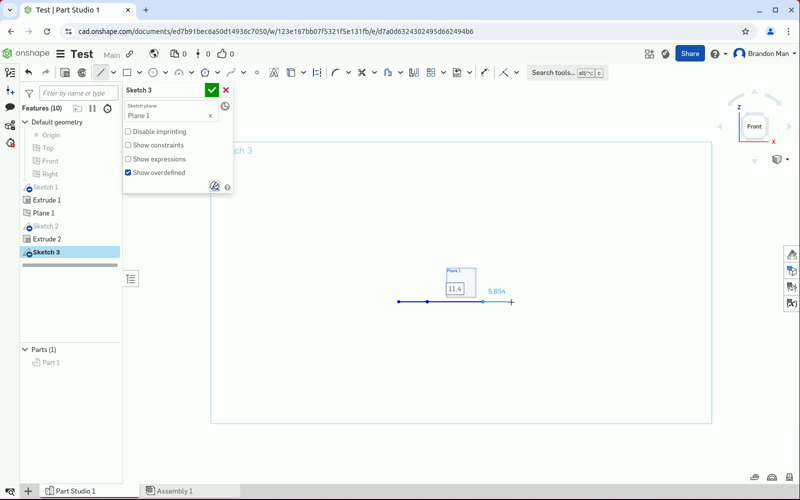
key_up(shift)
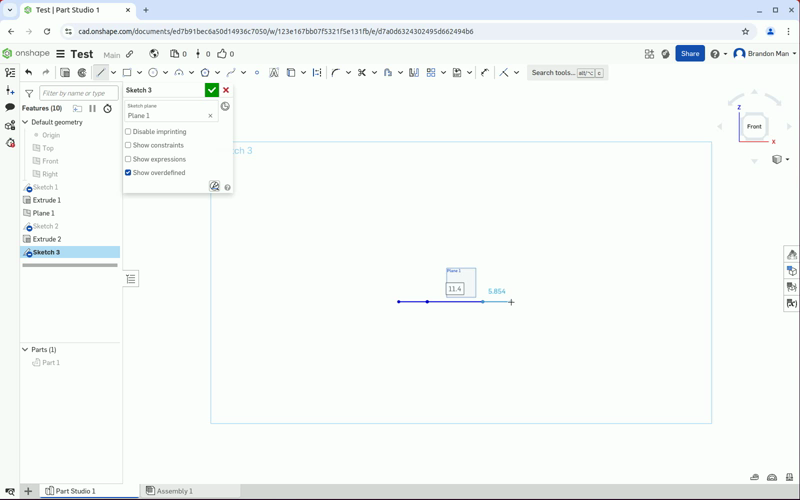
key_down(shift)
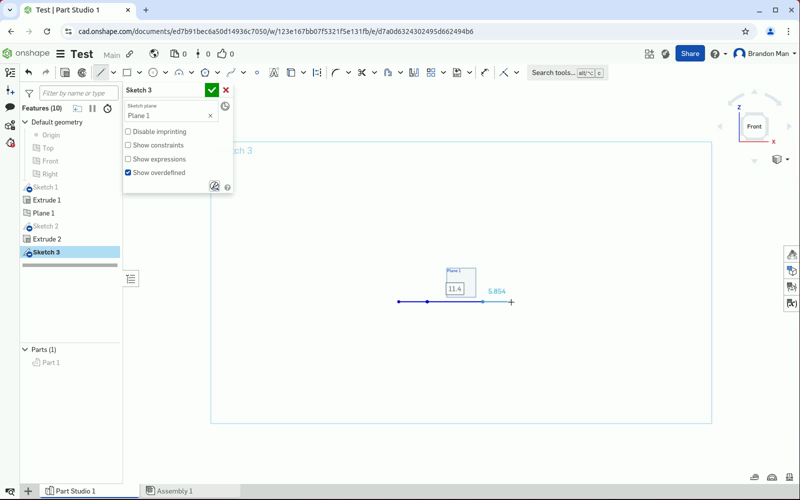
mouse_move(511, 217)
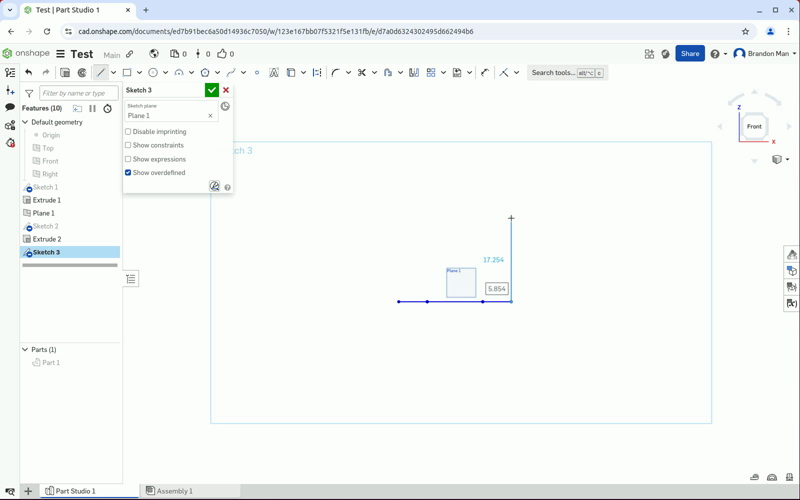
click(511, 217)
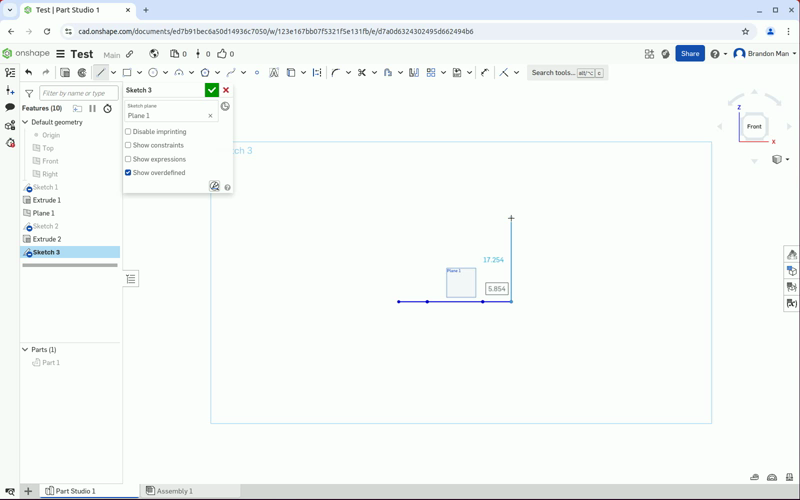
key_up(shift)
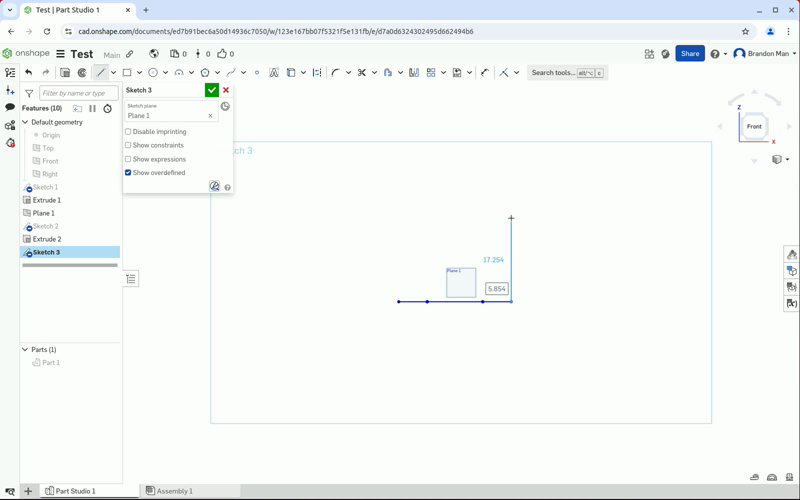
key_down(shift)
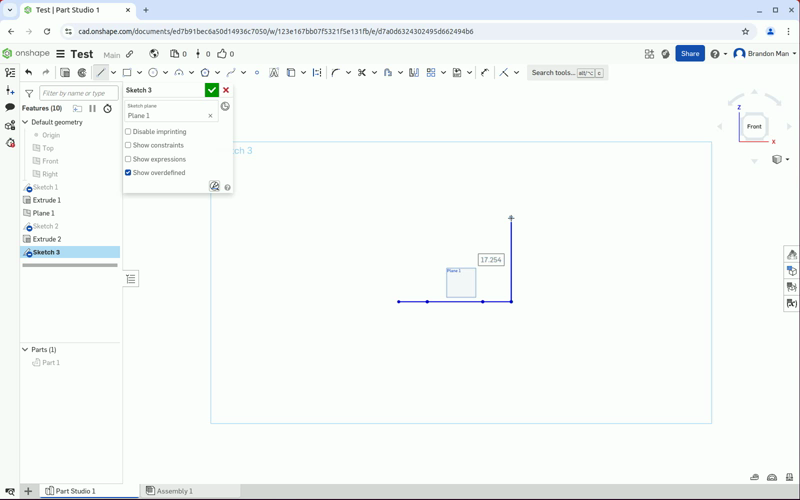
mouse_move(398, 217)
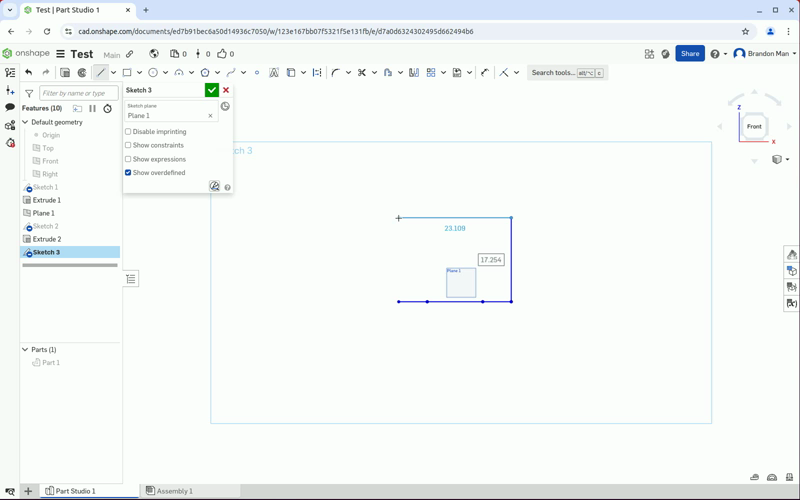
click(398, 217)
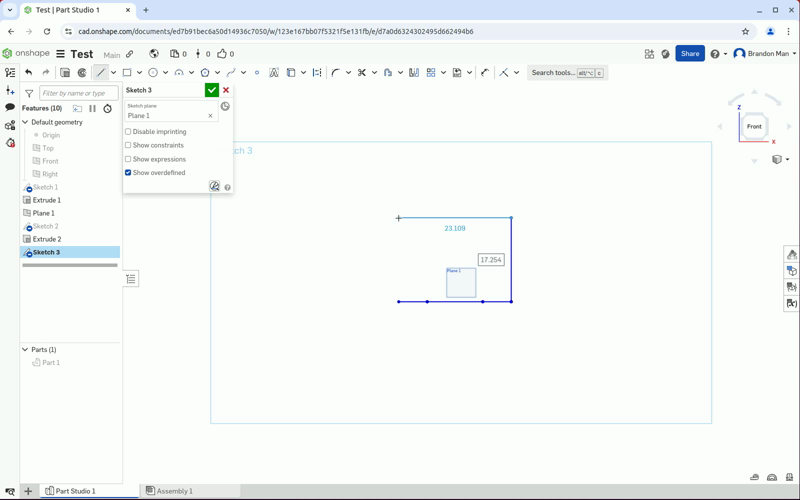
key_up(shift)
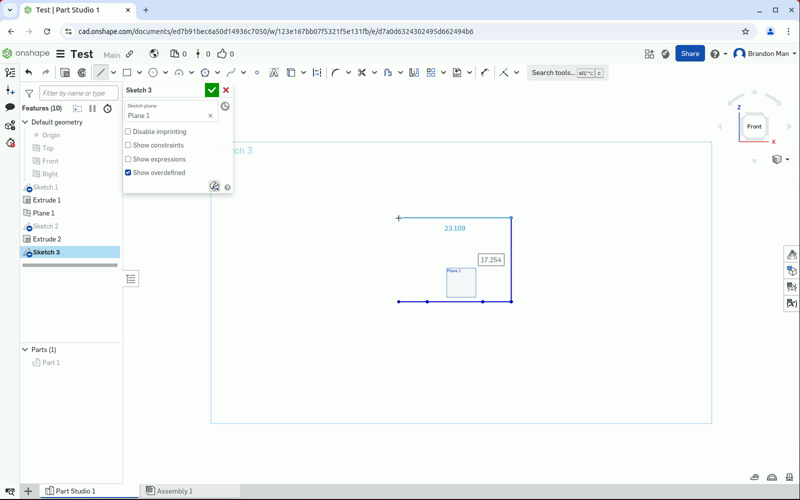
key_down(shift)
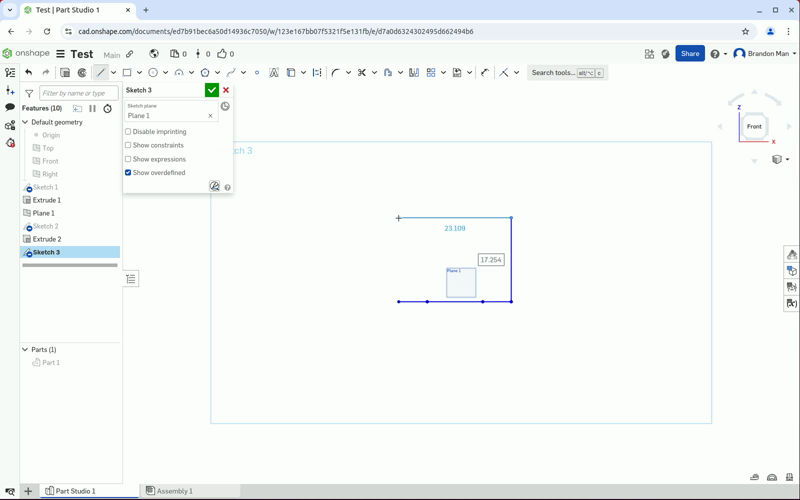
mouse_move(398, 301)
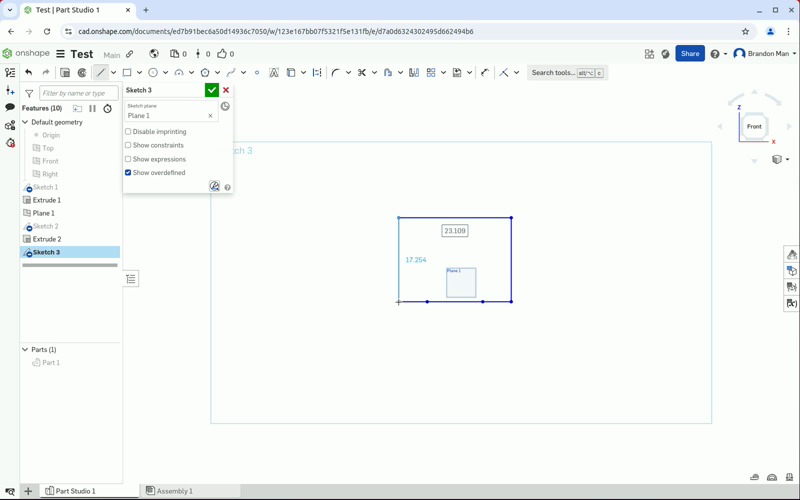
key_up(shift)
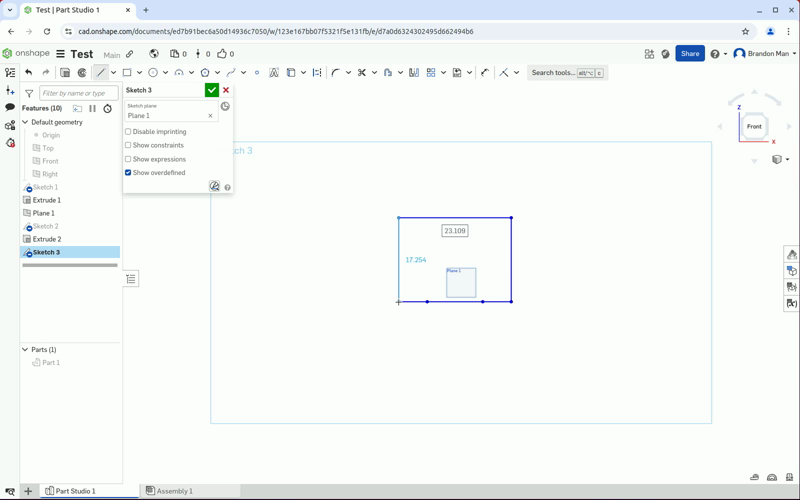
click(398, 301)
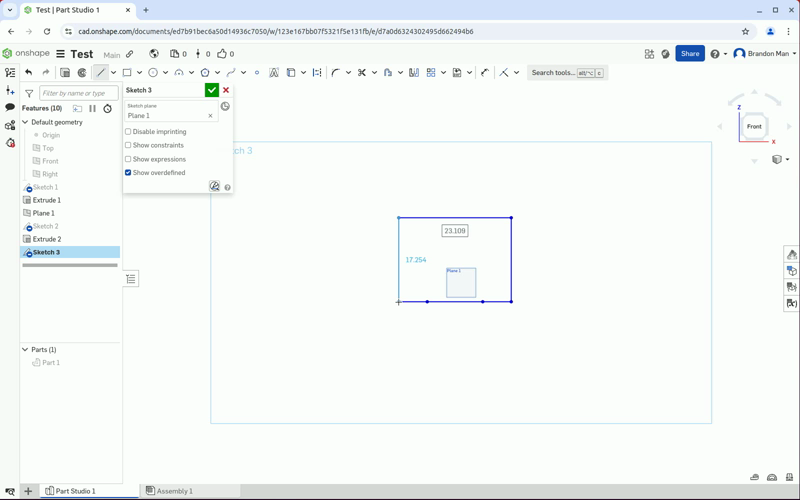
key(esc)
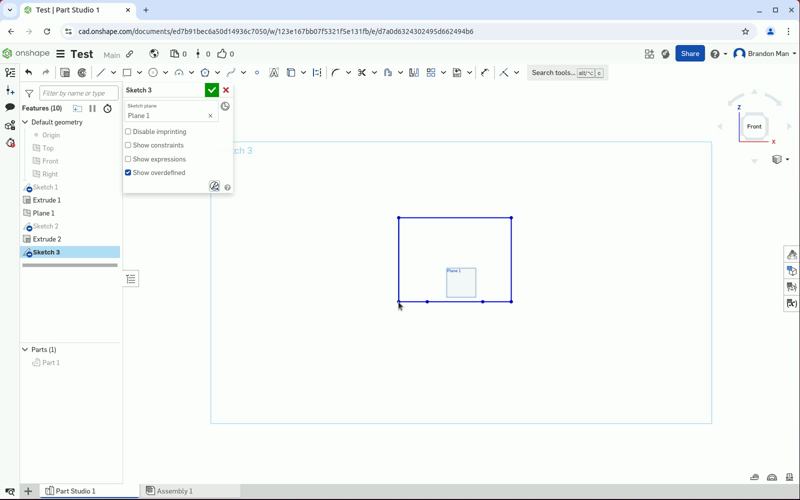
mouse_move(461, 258)
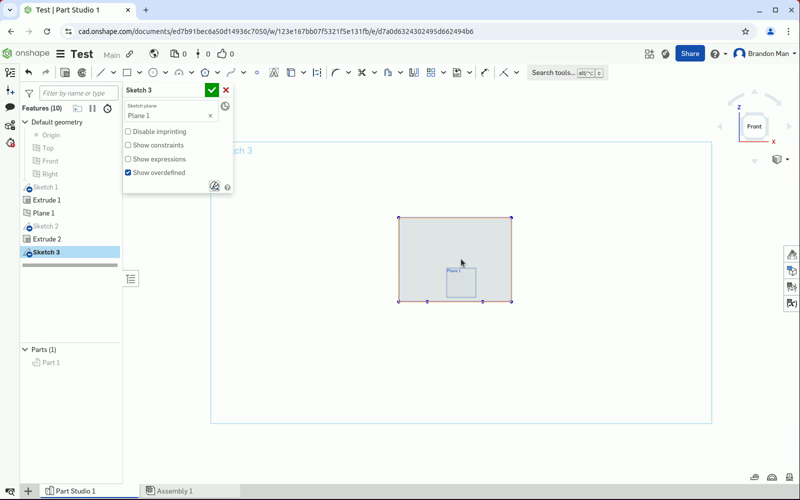
click(461, 258)
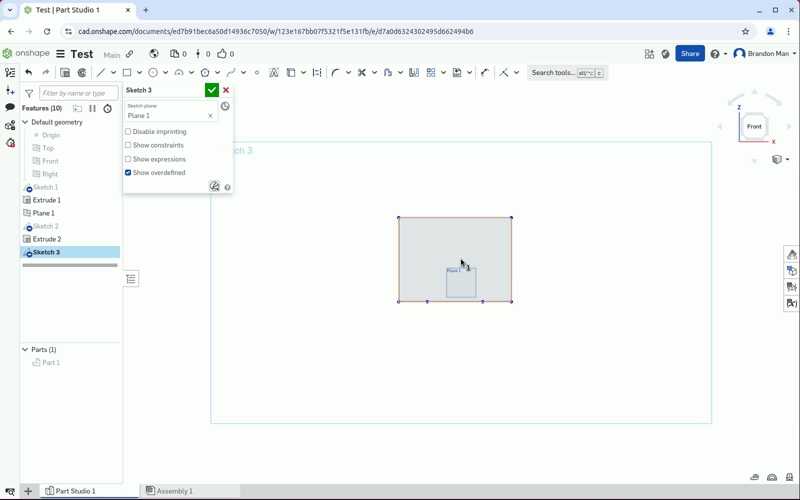
mouse_move(73, 352)
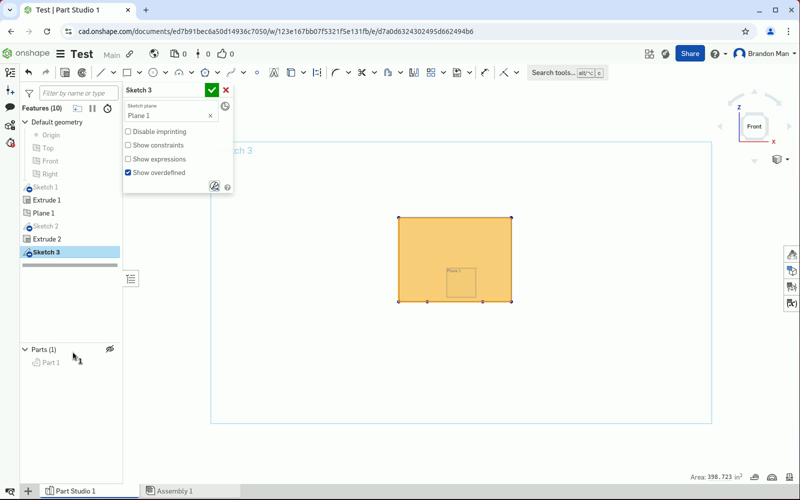
key(shift+y)
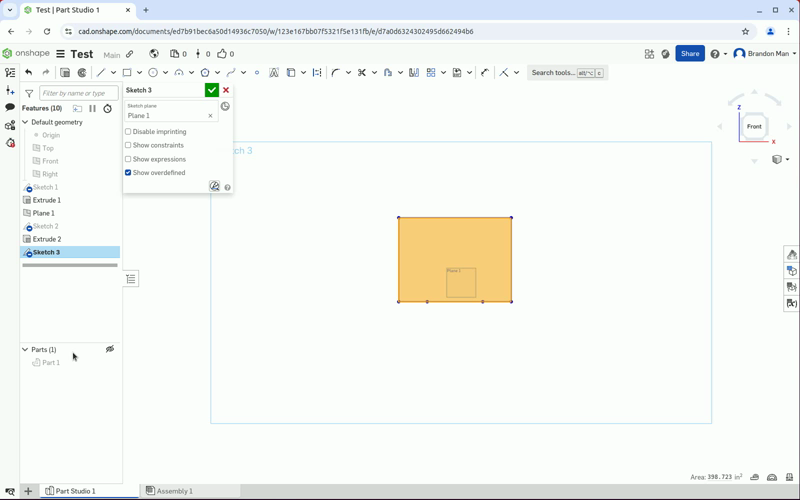
key(shift+e)
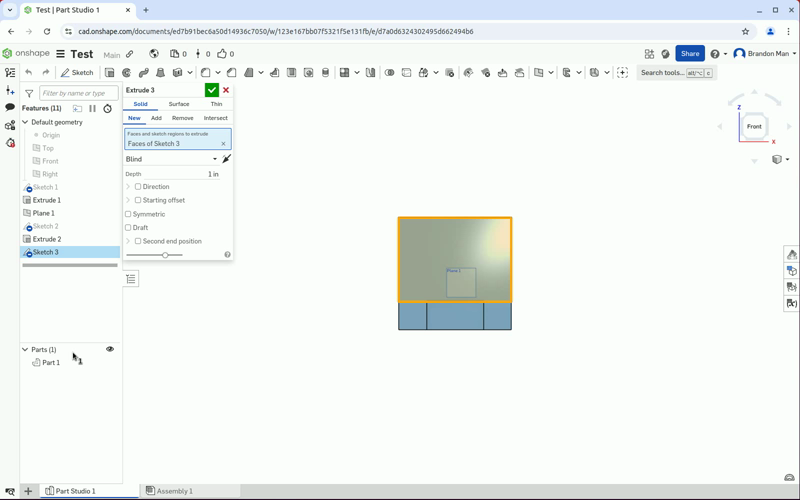
mouse_move(143, 106)
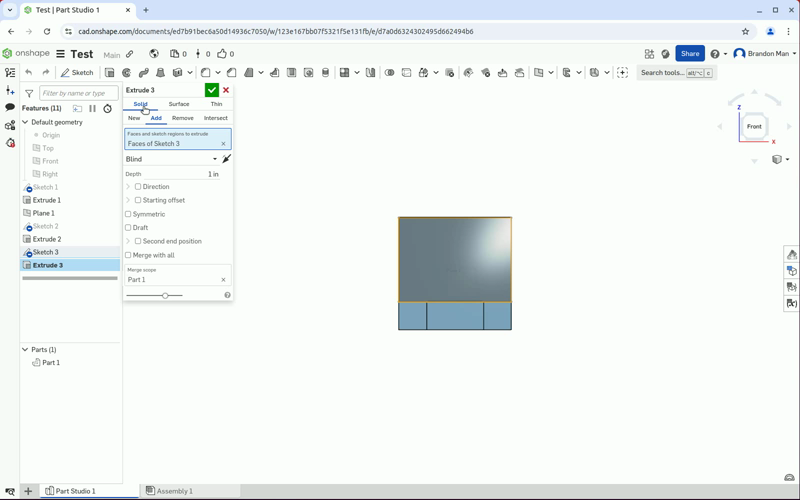
click(143, 106)
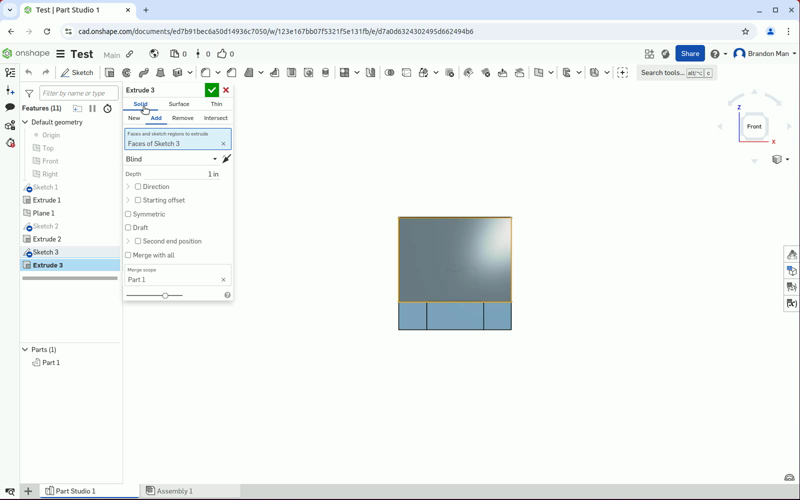
mouse_move(186, 120)
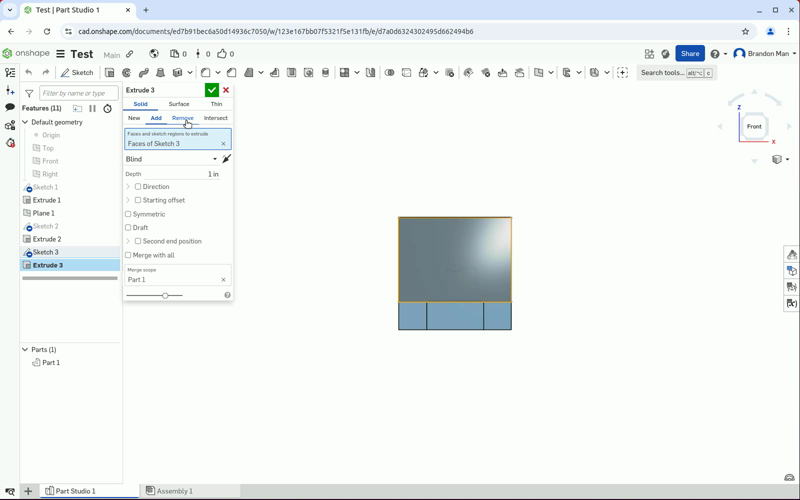
click(186, 120)
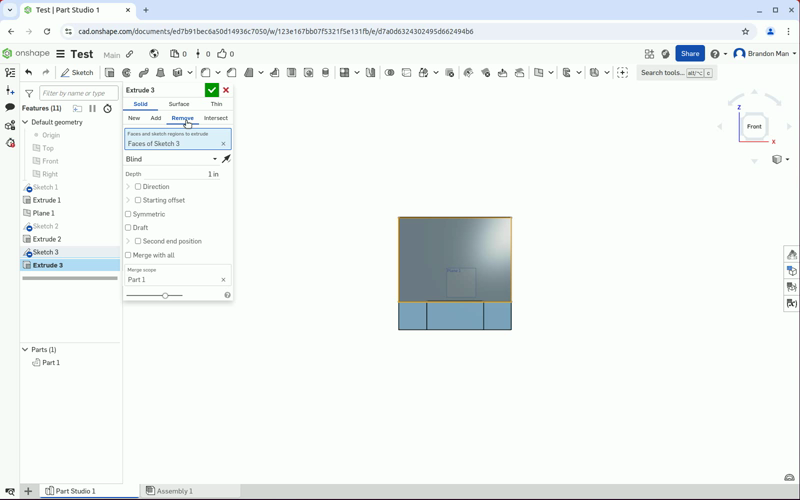
key(tab, 4)
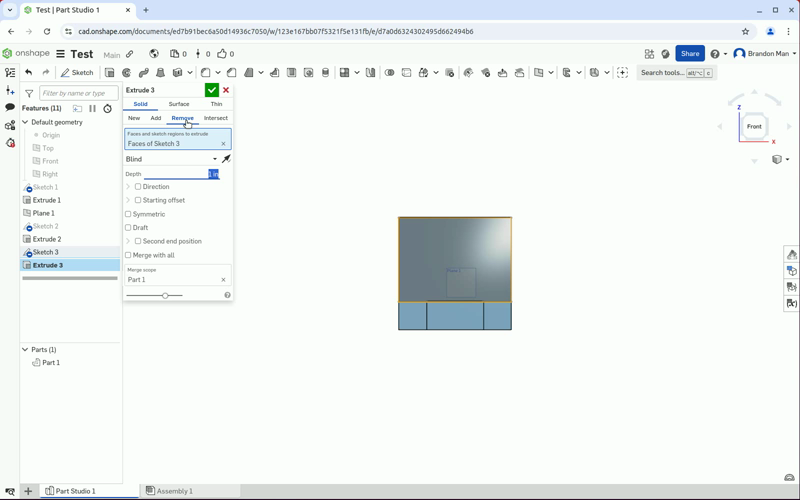
text(17.331)
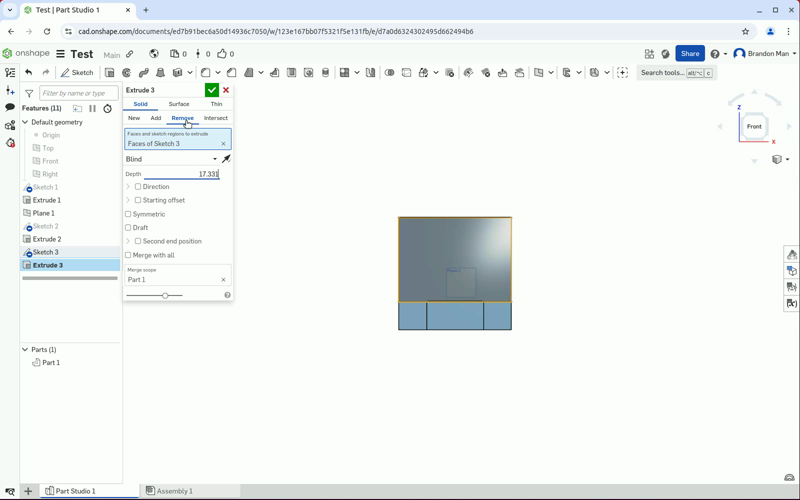
key(tab, 6)
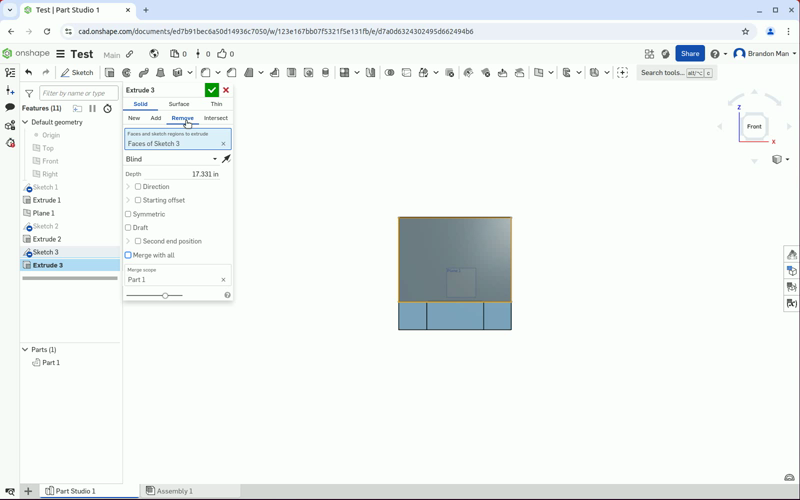
key(space)
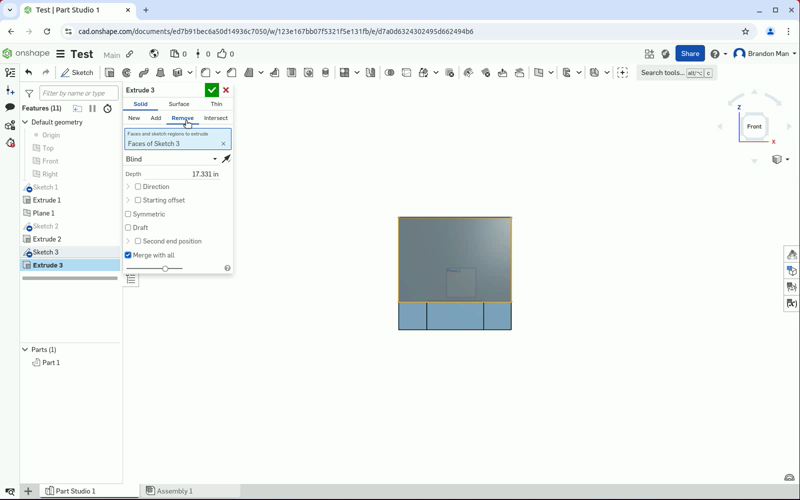
key(enter)
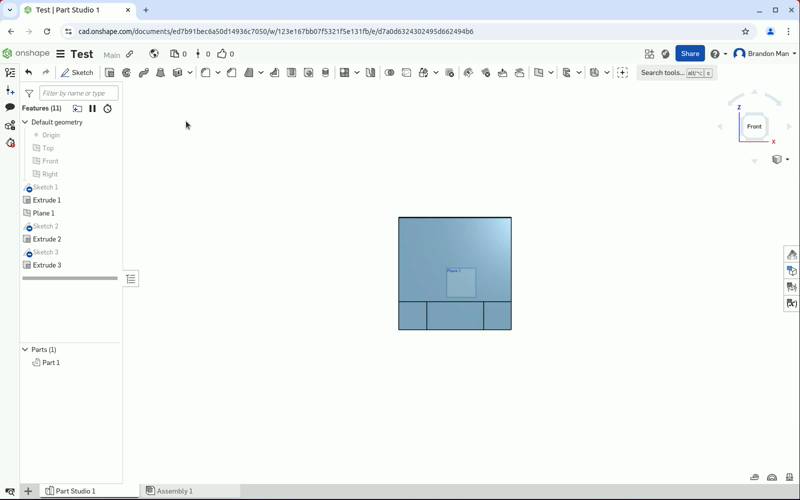
key(shift+h)
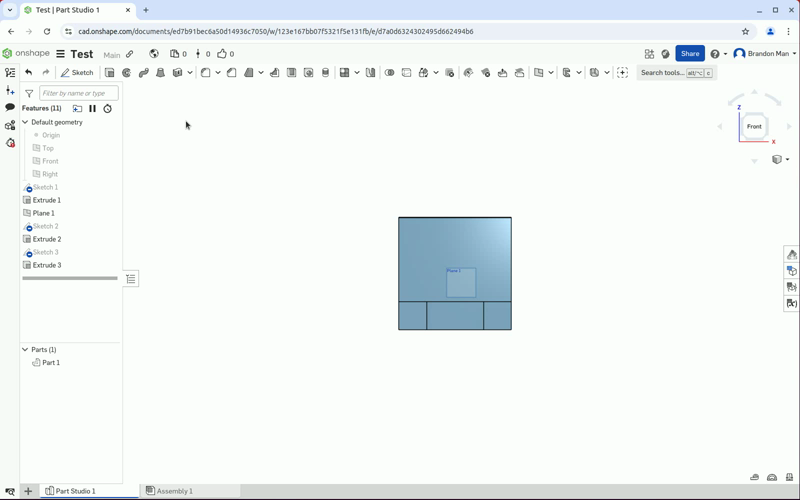
key(shift+h)
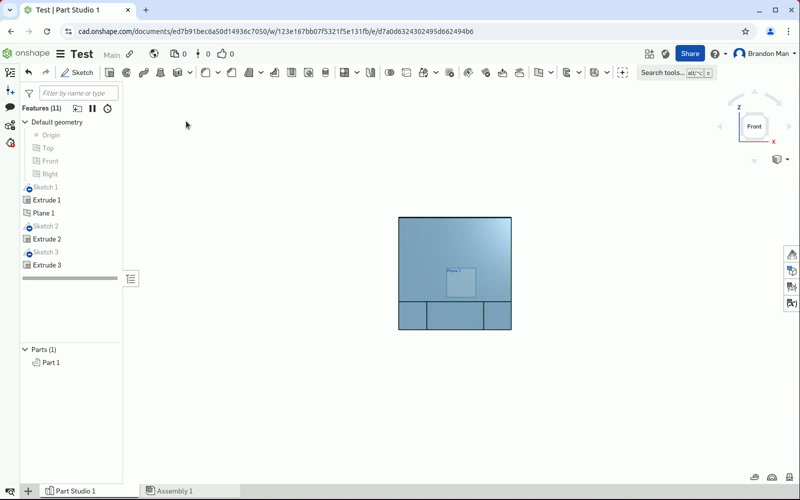
mouse_move(73, 189)
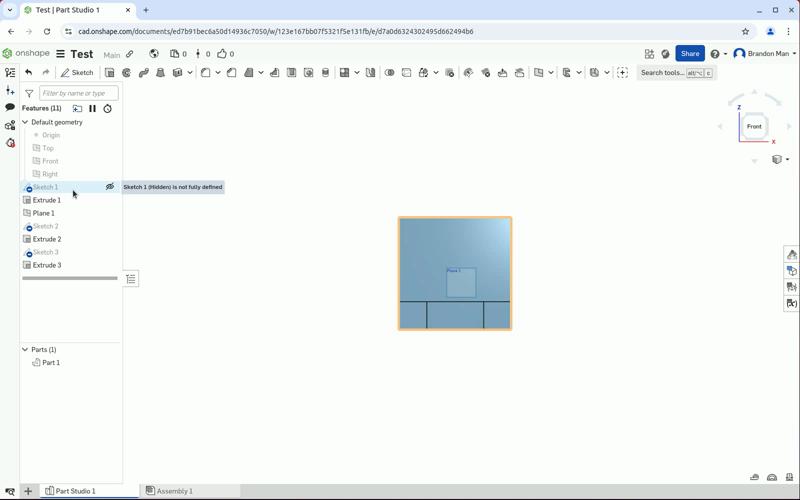
click(73, 189)
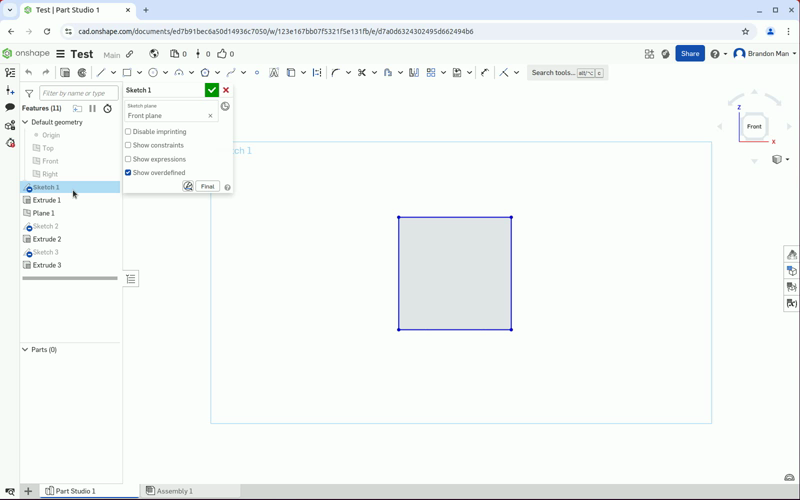
mouse_move(229, 92)
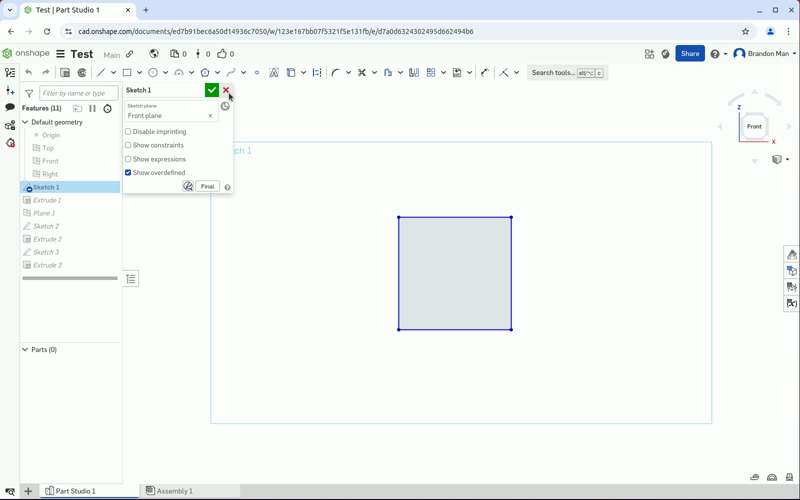
click(229, 92)
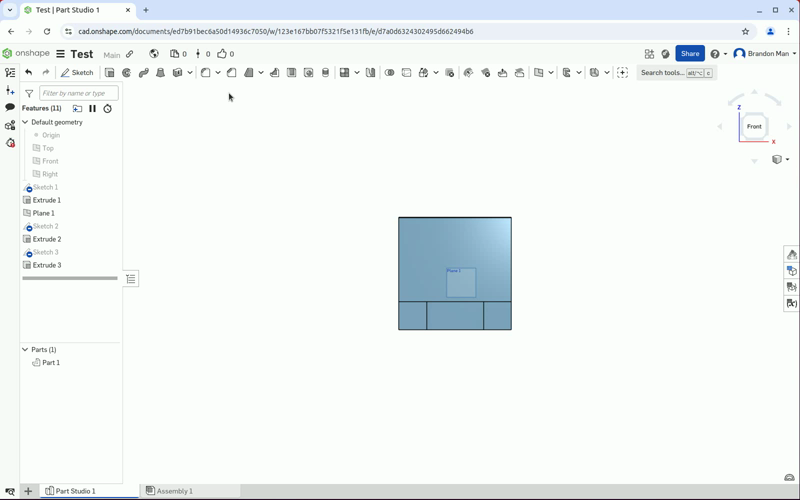
mouse_move(541, 75)
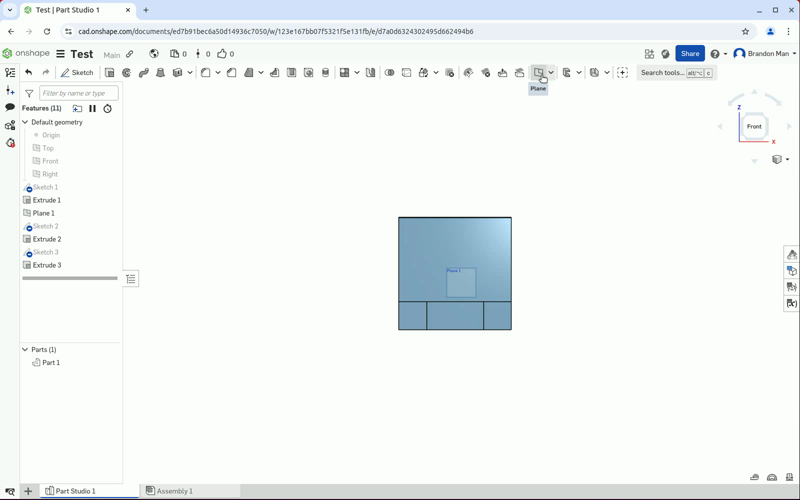
click(541, 75)
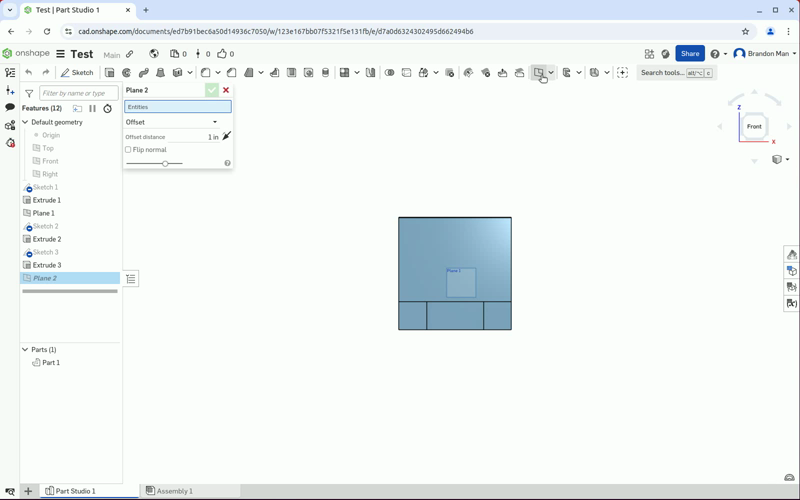
mouse_move(73, 163)
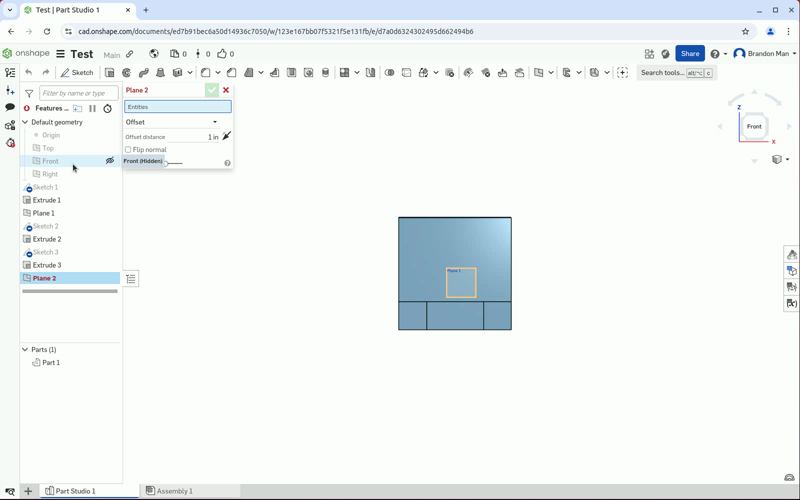
click(73, 163)
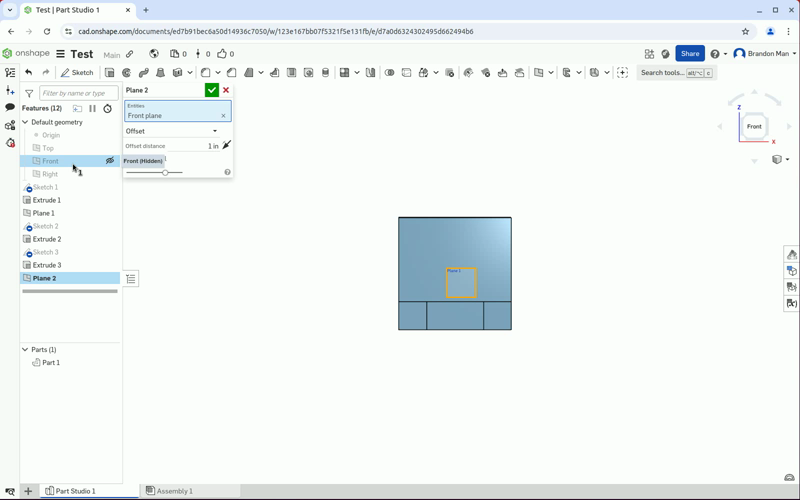
key(tab, 2)
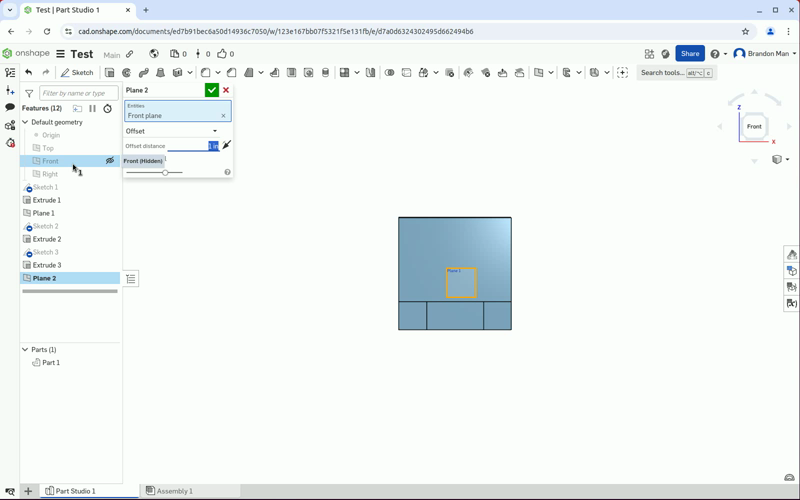
text(5.792)
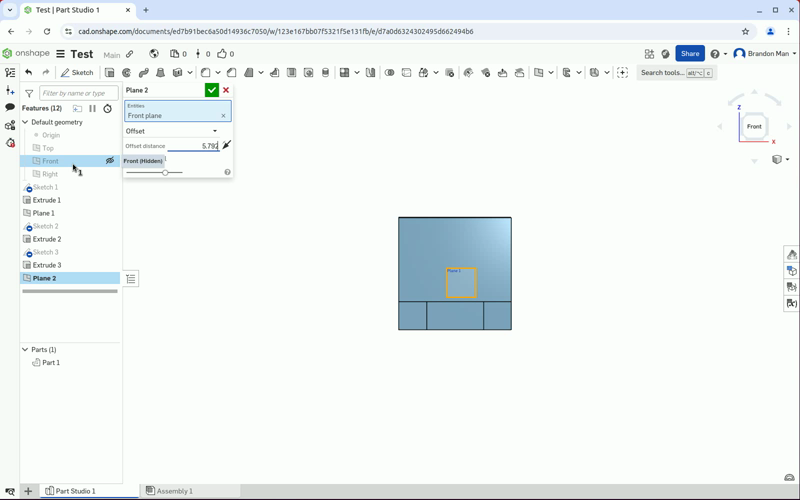
key(enter, 2)
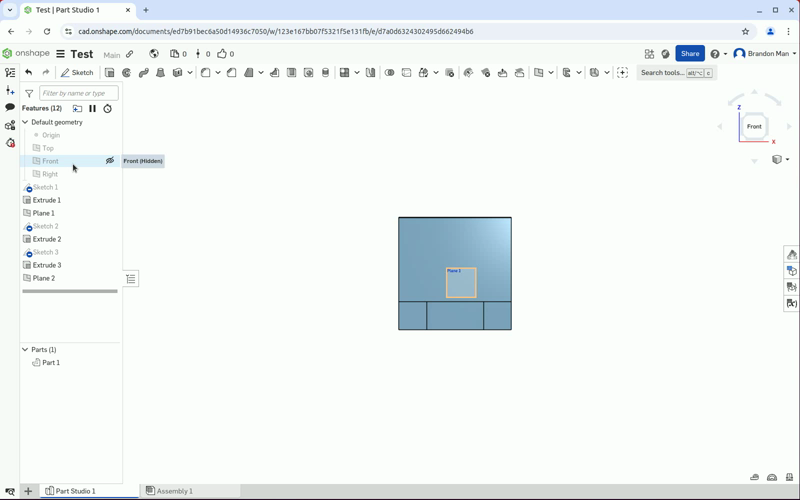
key(shift+s)
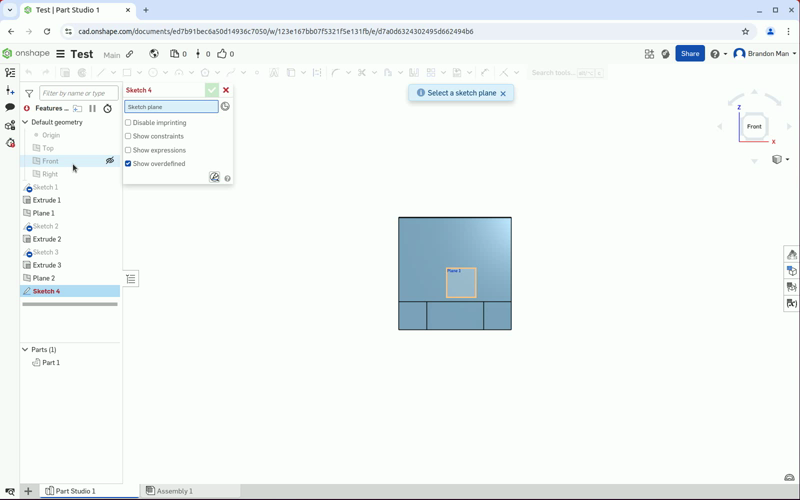
mouse_move(73, 280)
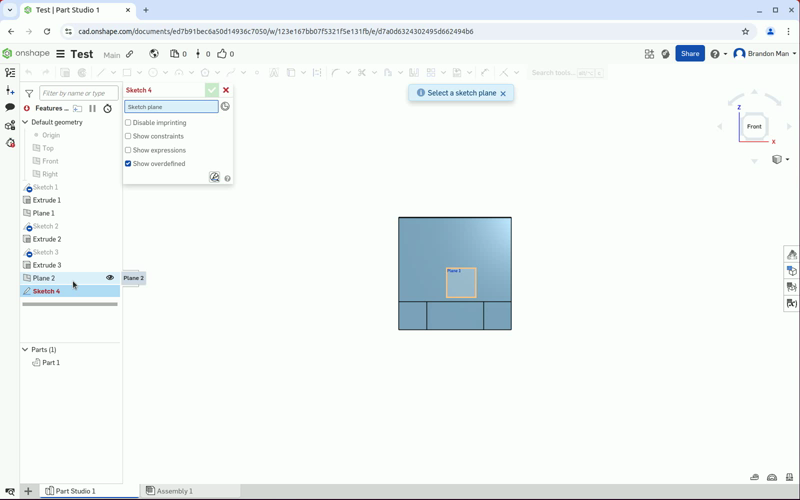
click(73, 280)
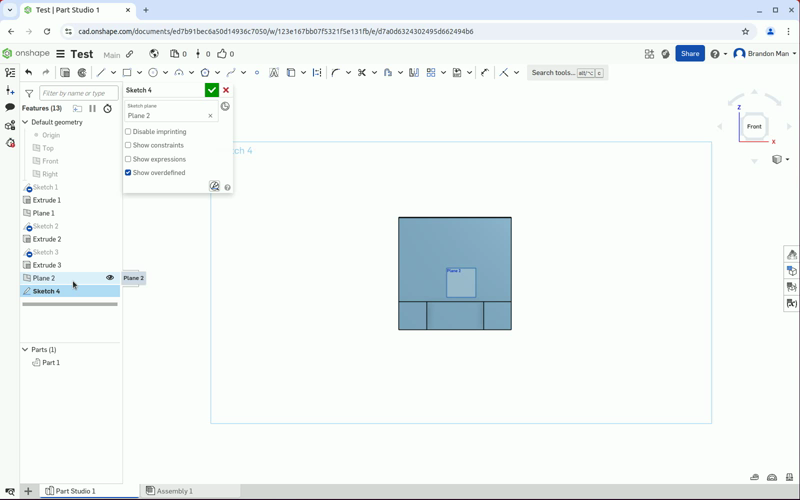
mouse_move(73, 352)
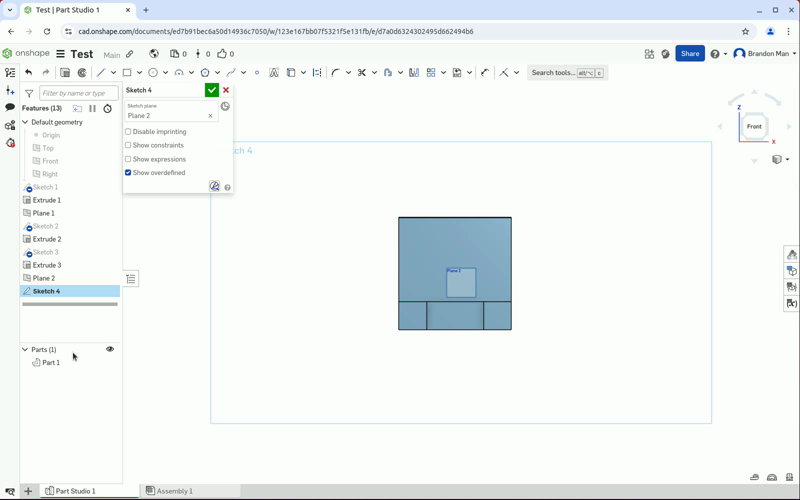
key(y)
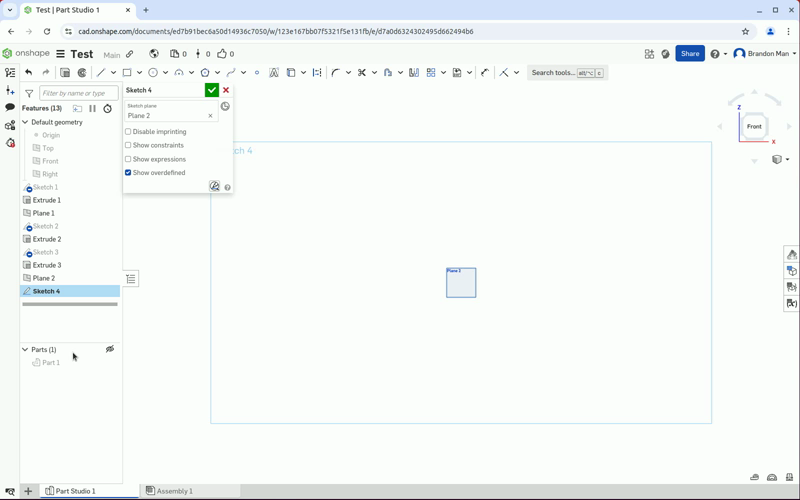
key(l)
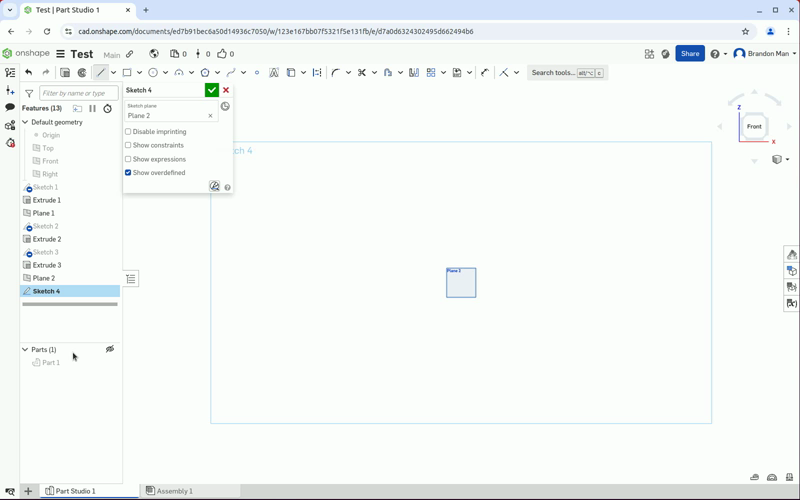
key_down(shift)
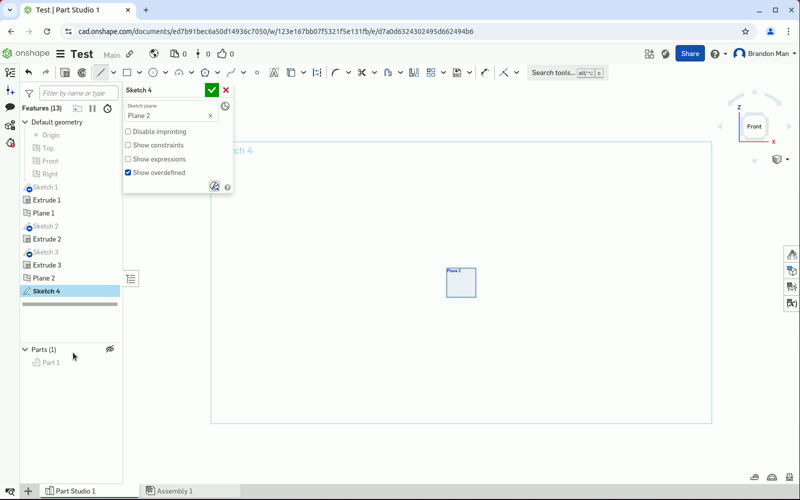
mouse_move(483, 217)
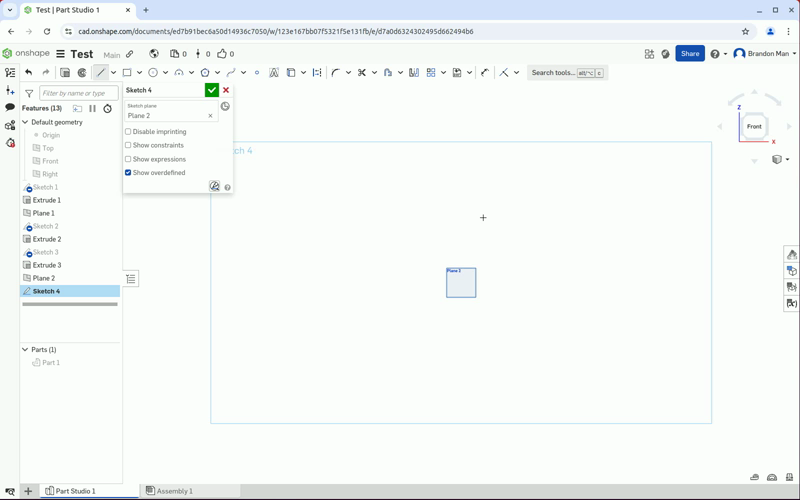
click(483, 217)
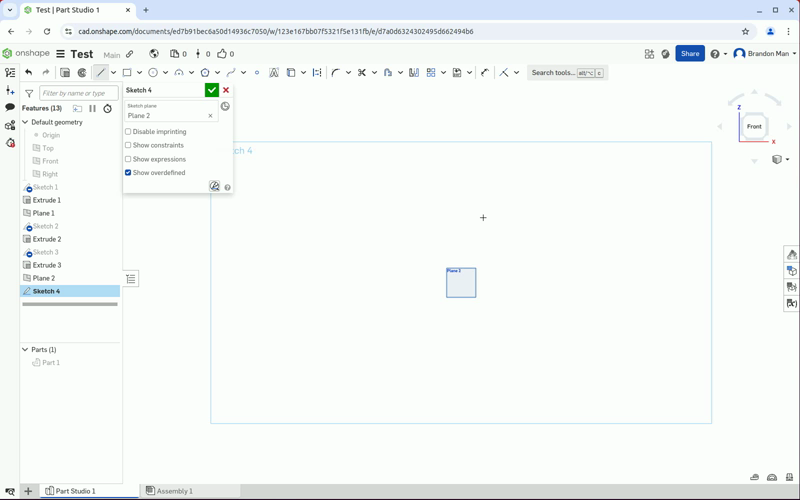
key_up(shift)
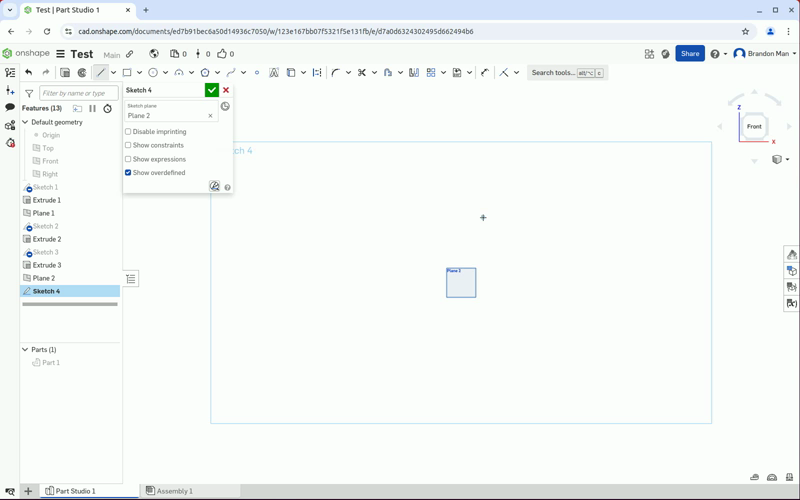
key_down(shift)
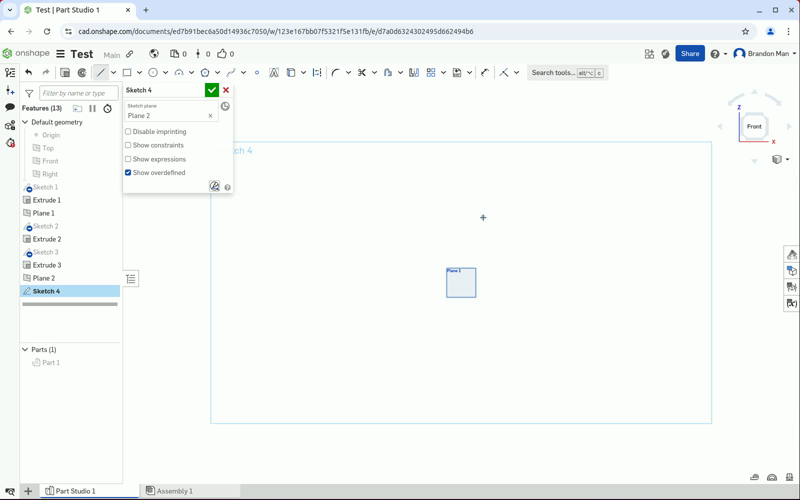
mouse_move(513, 217)
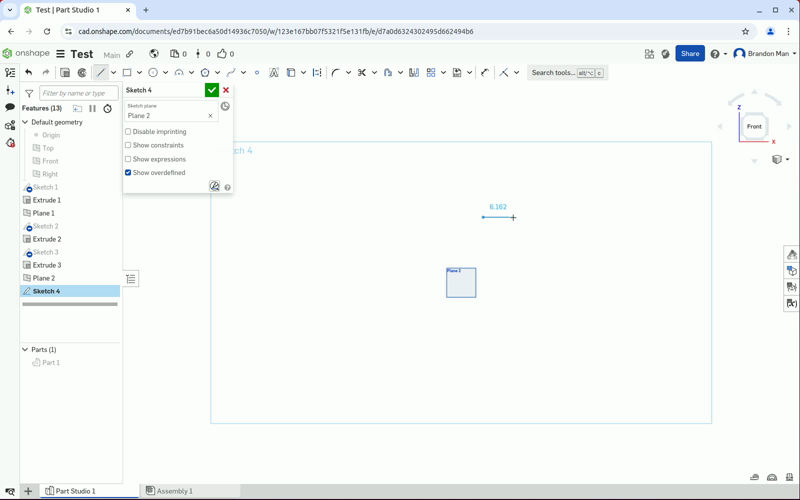
mouse_move(512, 246)
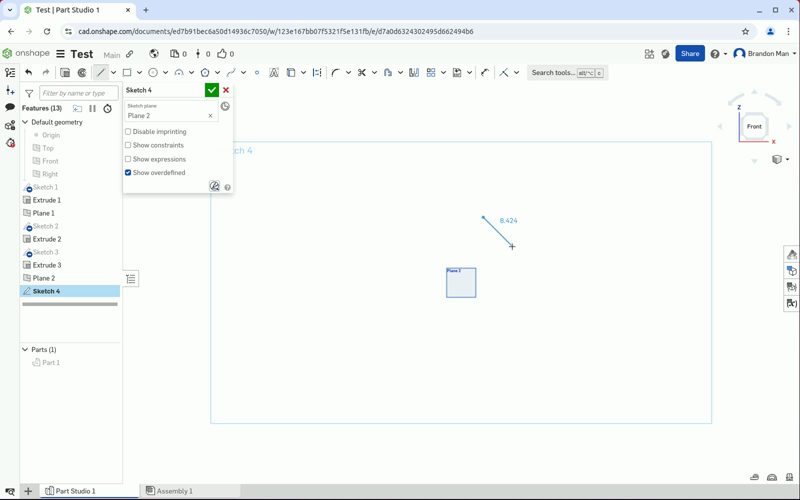
click(512, 246)
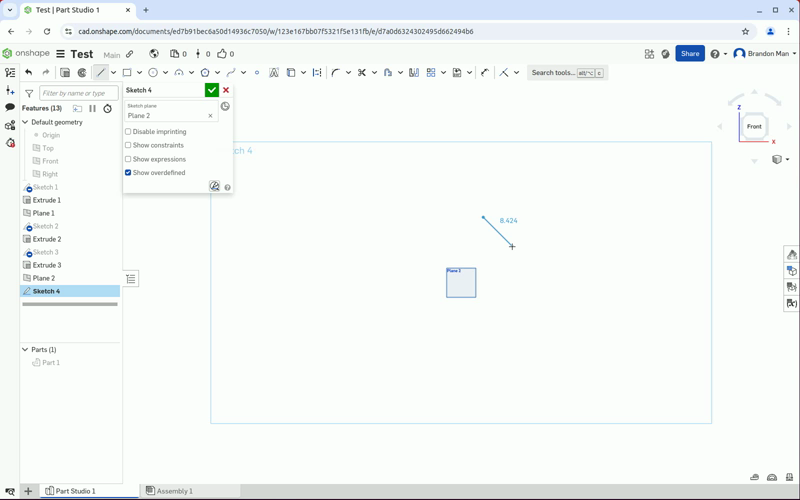
key_up(shift)
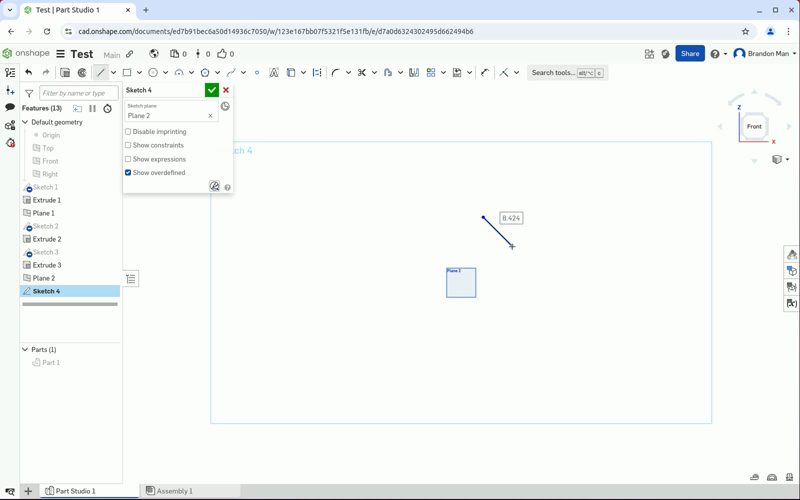
key_down(shift)
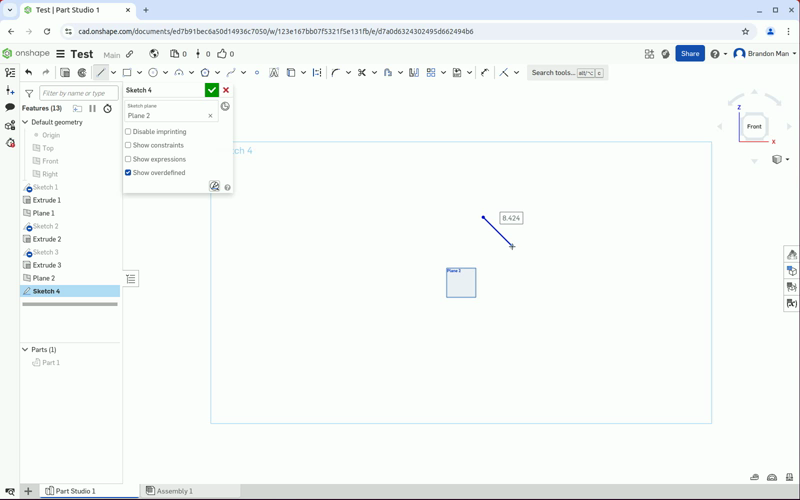
mouse_move(542, 246)
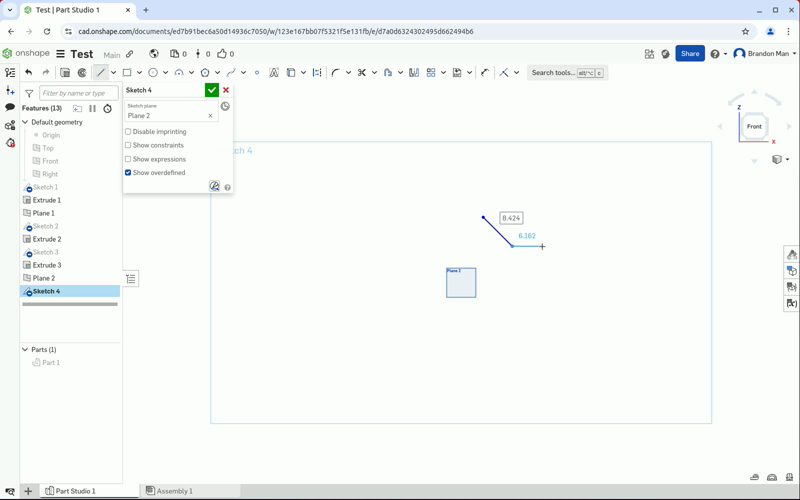
mouse_move(512, 217)
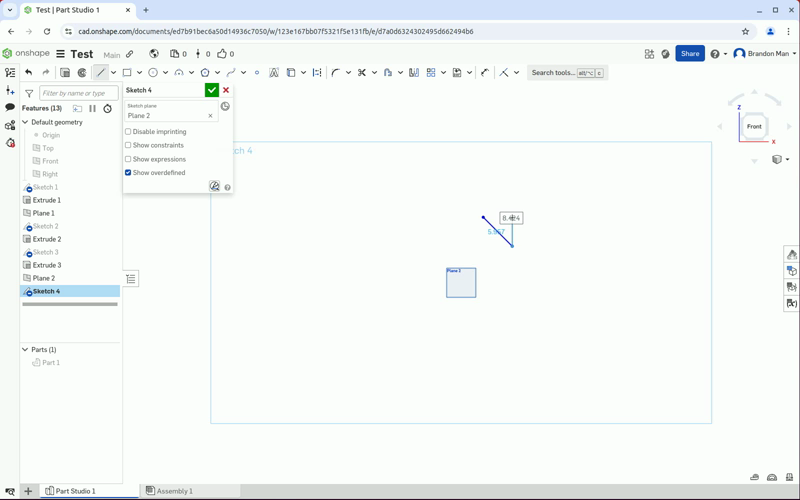
click(512, 217)
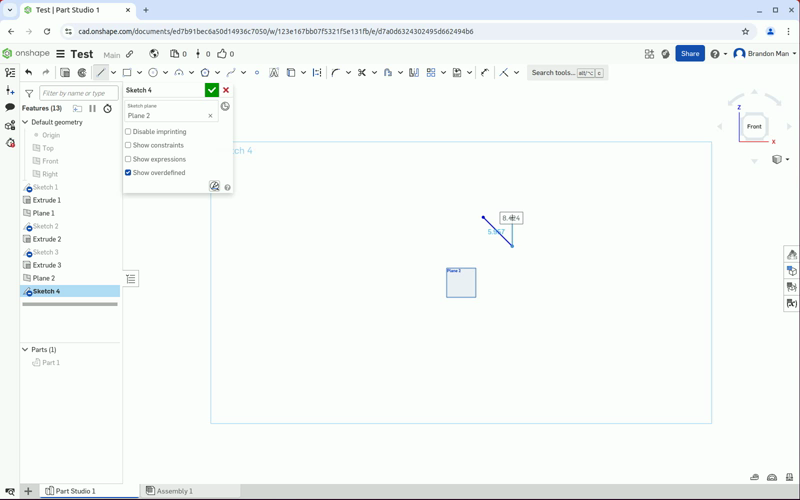
key_up(shift)
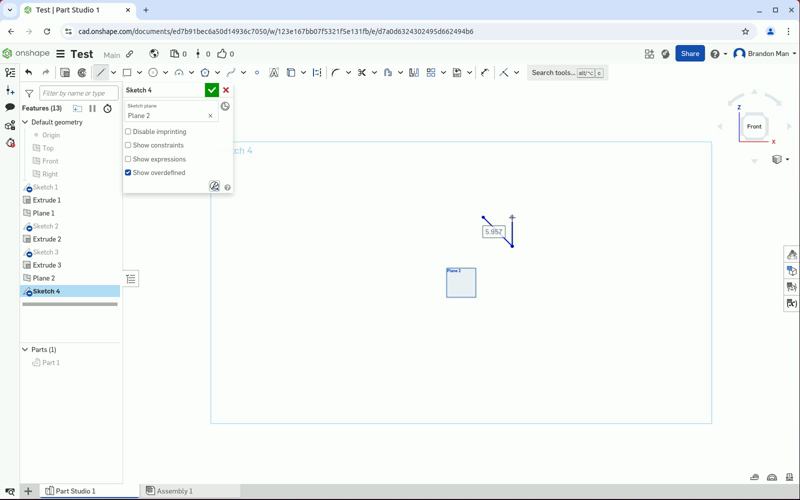
mouse_move(542, 217)
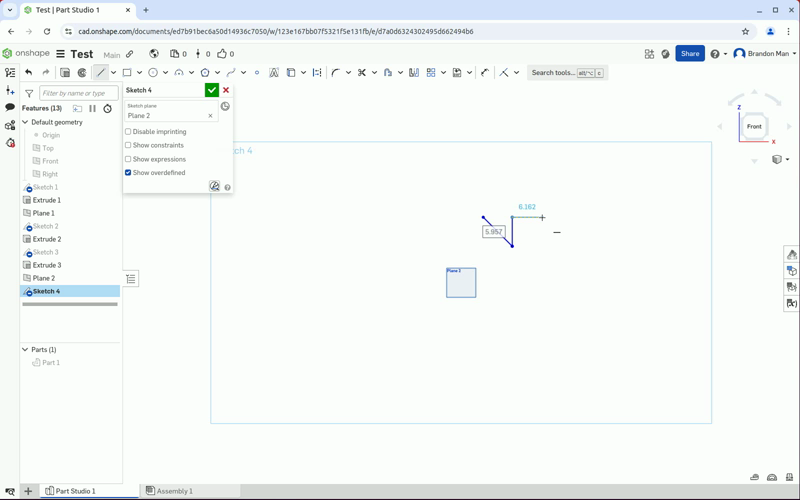
key_down(shift)
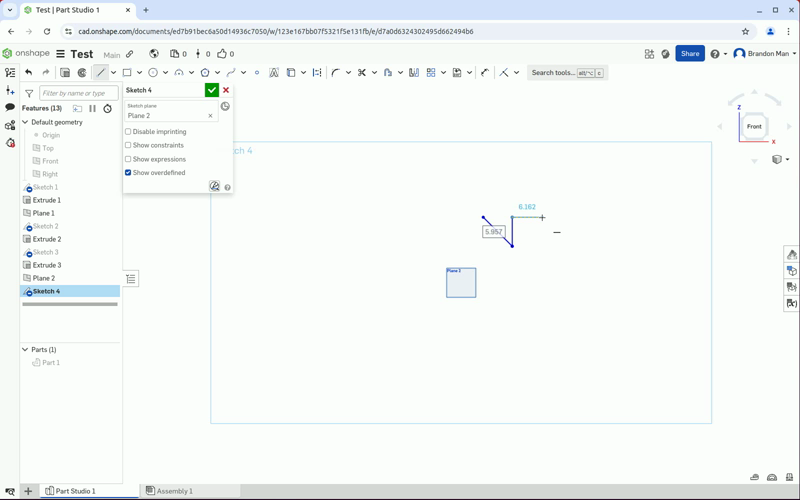
mouse_move(483, 217)
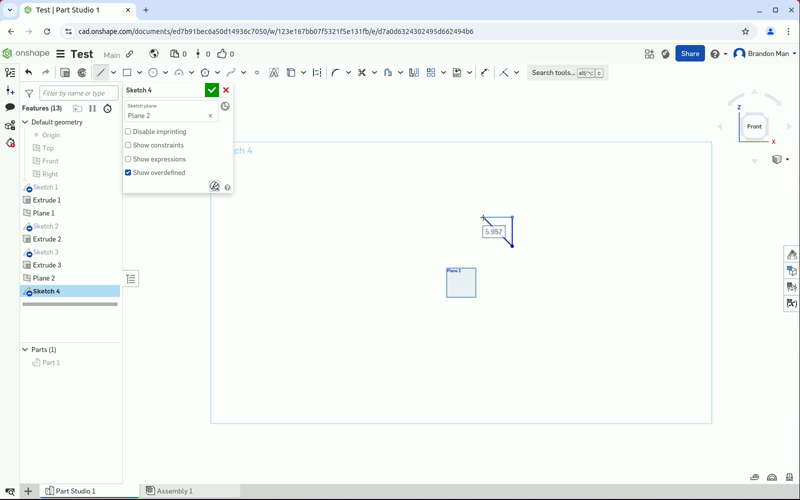
key_up(shift)
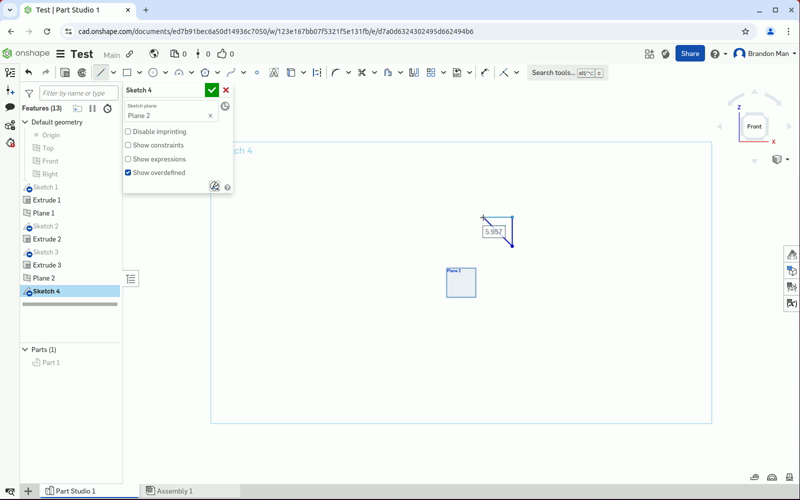
click(483, 217)
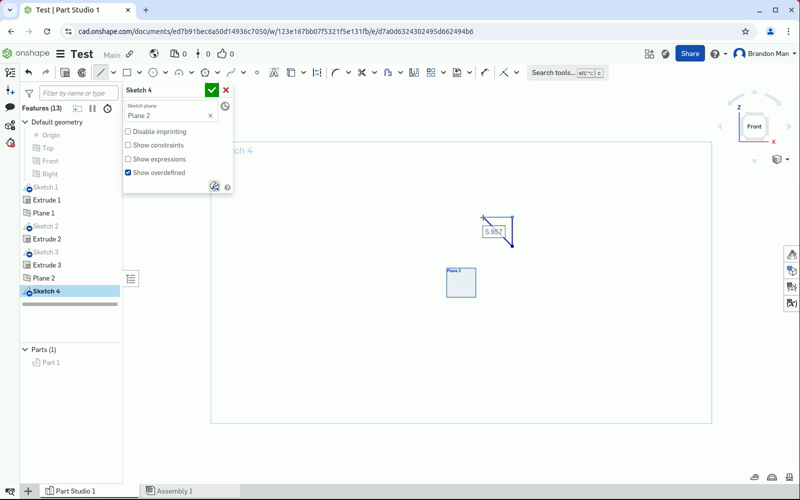
key(esc)
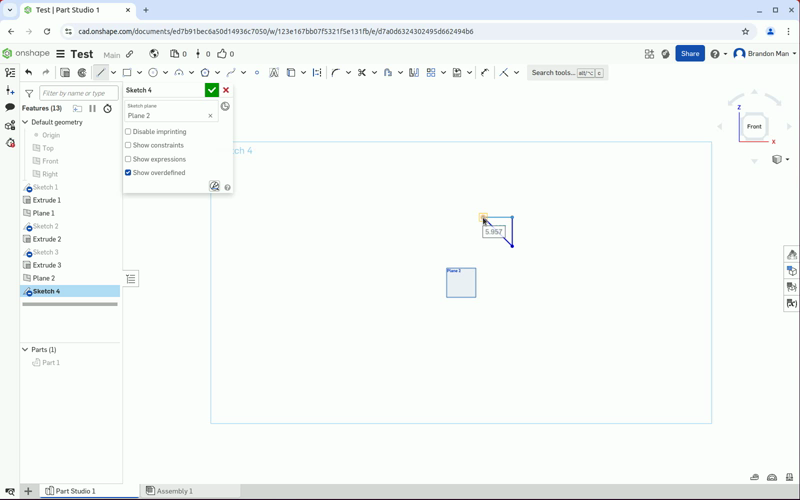
mouse_move(502, 217)
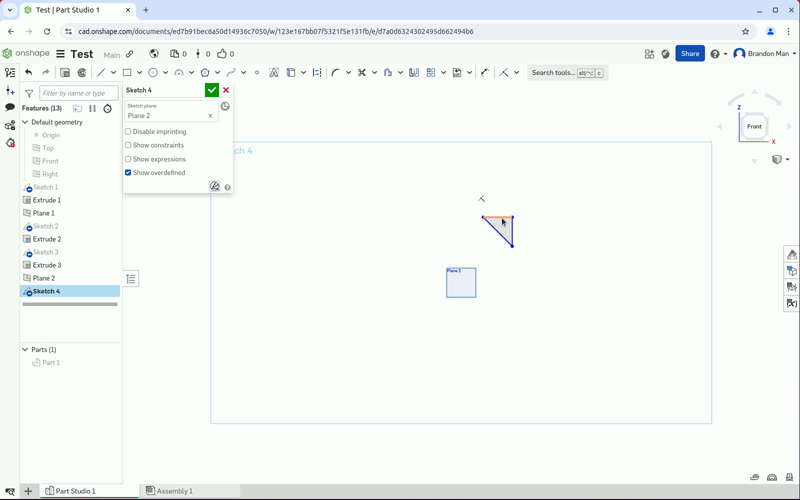
scroll(6)
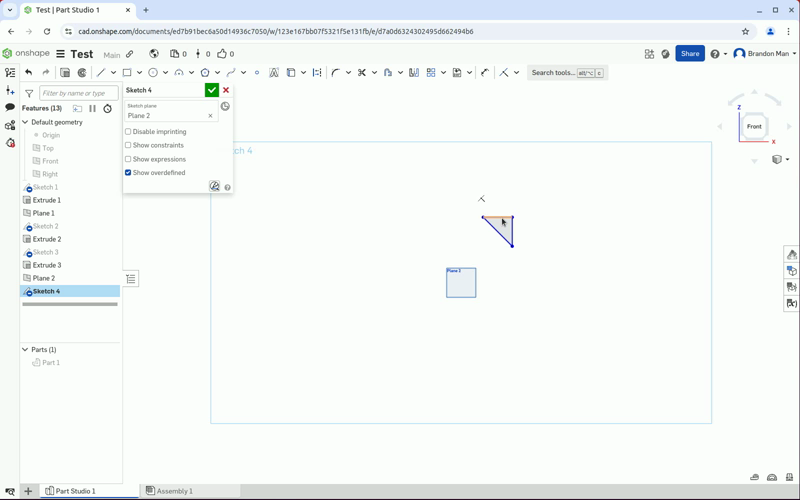
scroll(6)
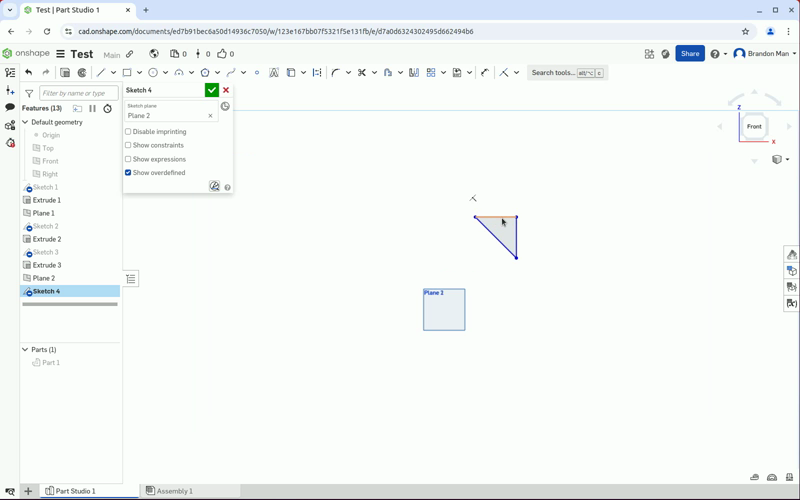
scroll(6)
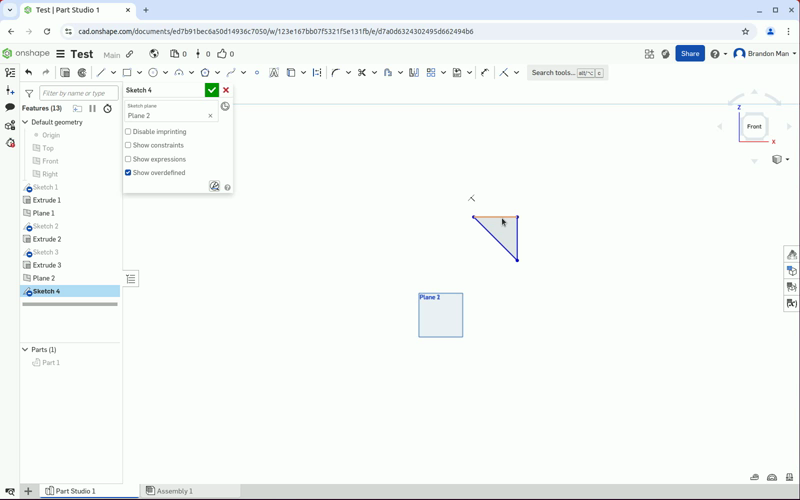
scroll(6)
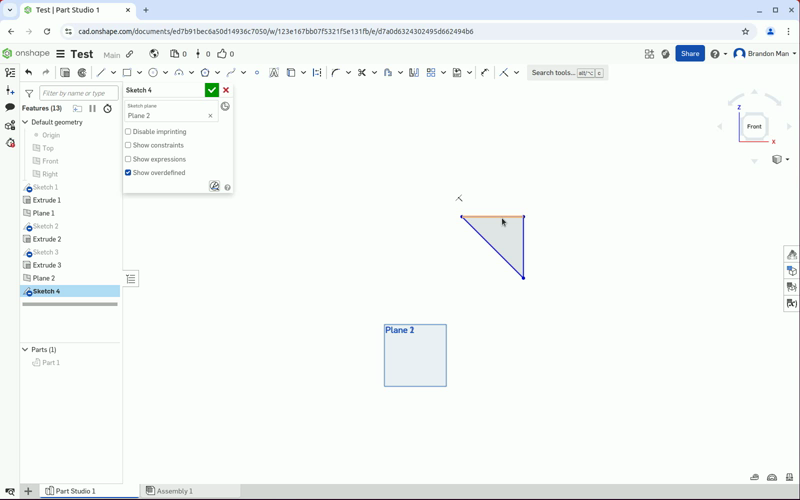
scroll(6)
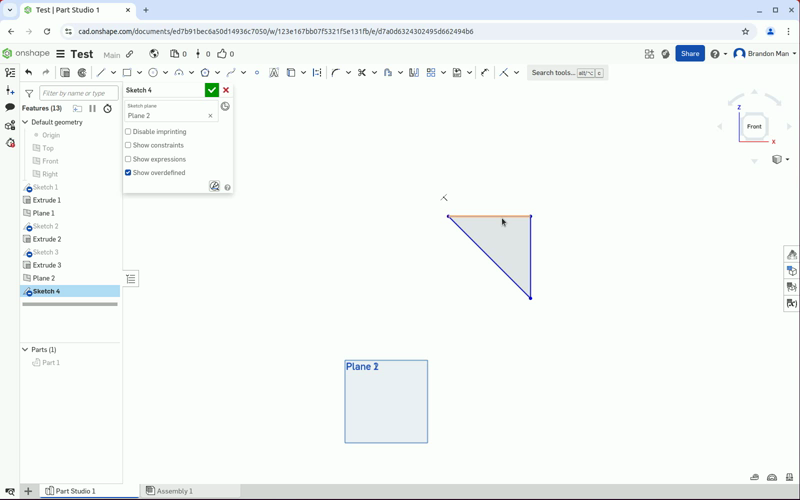
scroll(6)
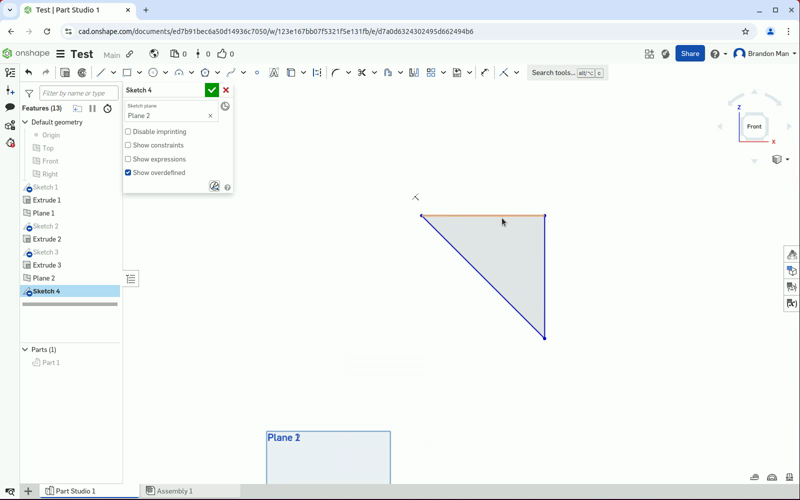
scroll(6)
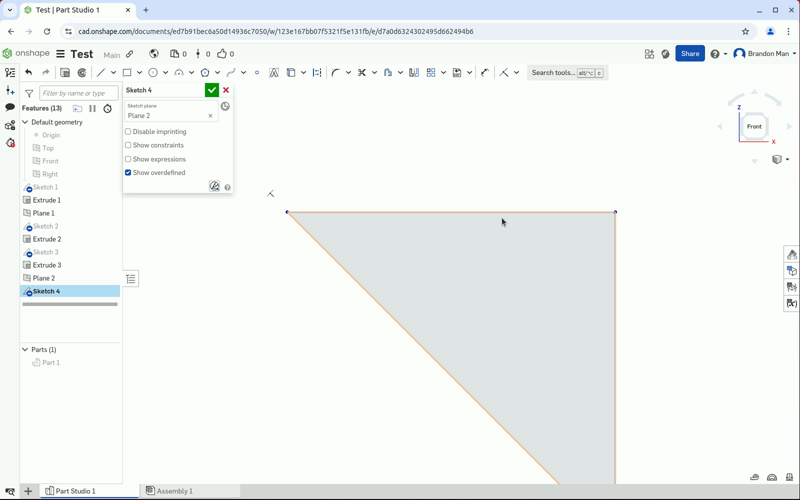
click(502, 217)
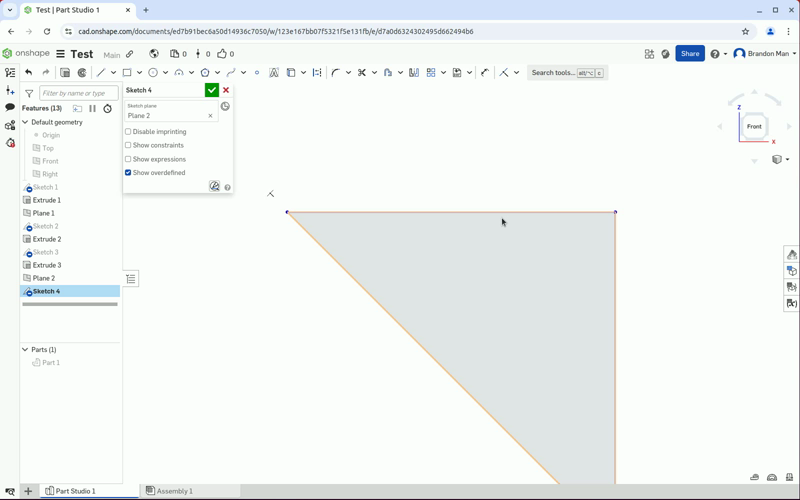
scroll(-6)
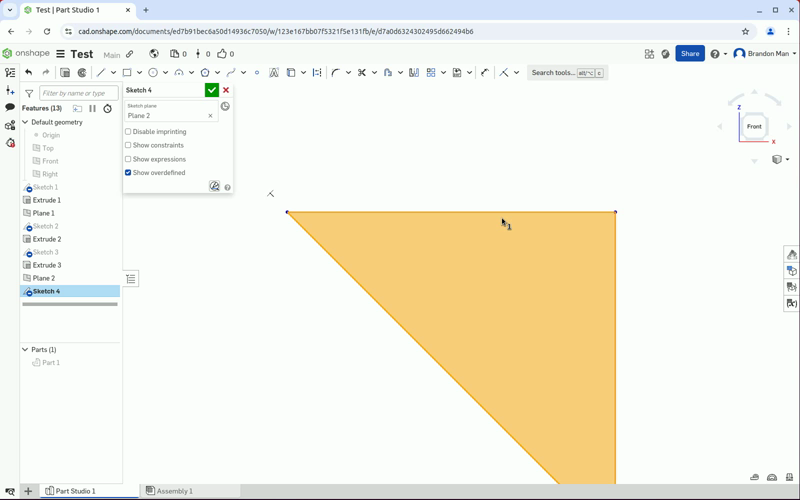
scroll(-6)
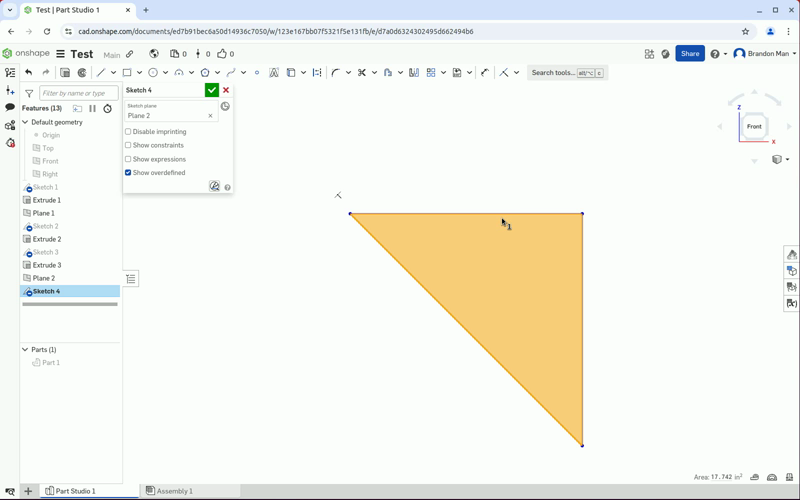
scroll(-6)
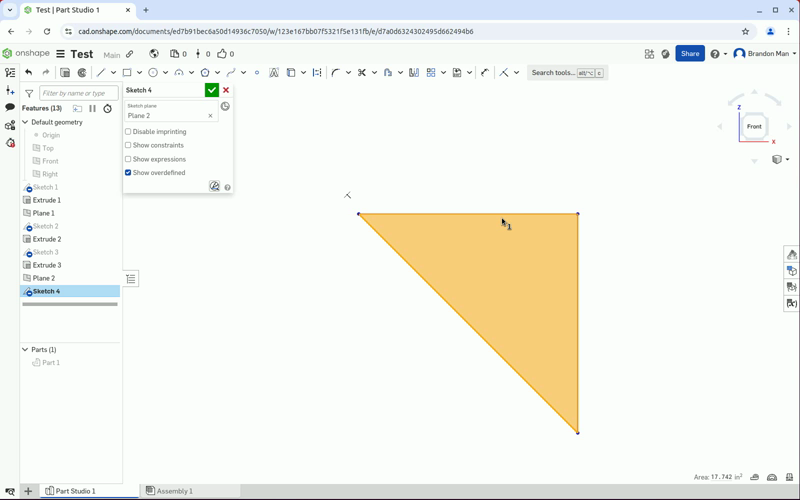
scroll(-6)
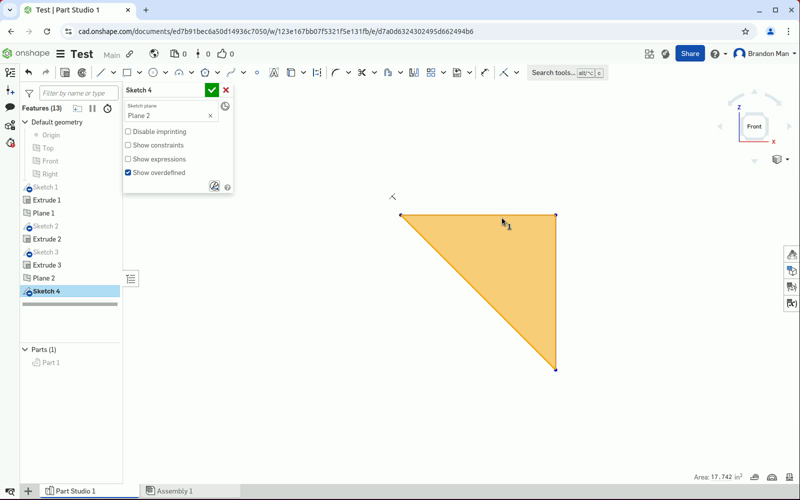
scroll(-6)
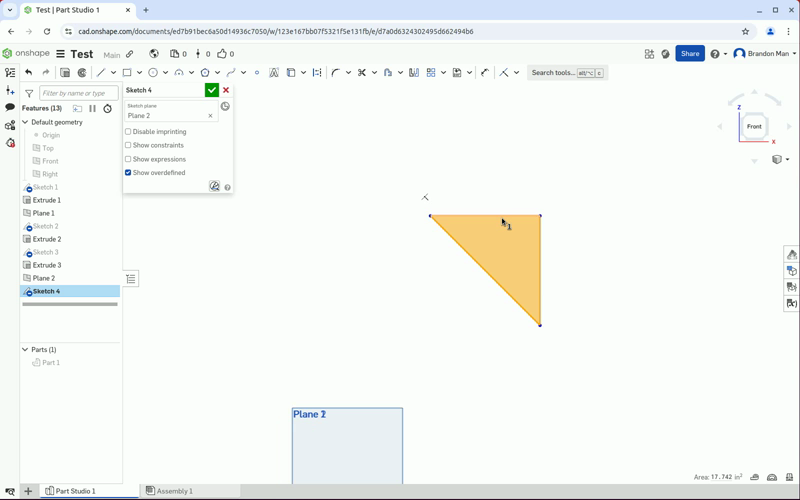
scroll(-6)
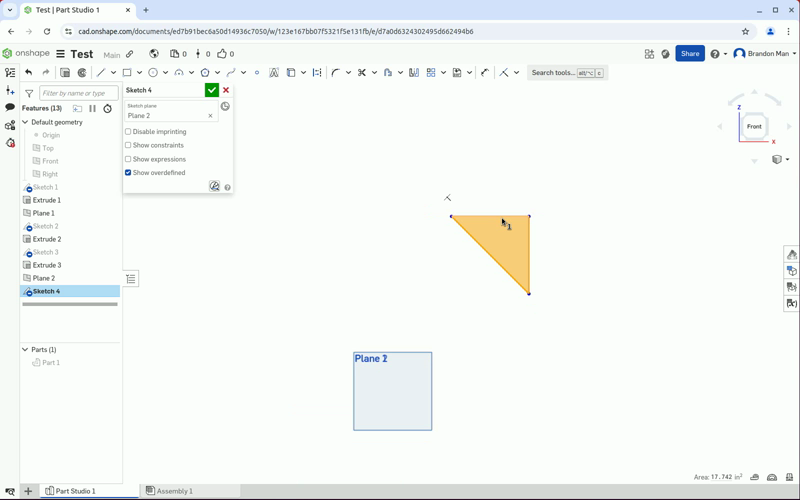
scroll(-6)
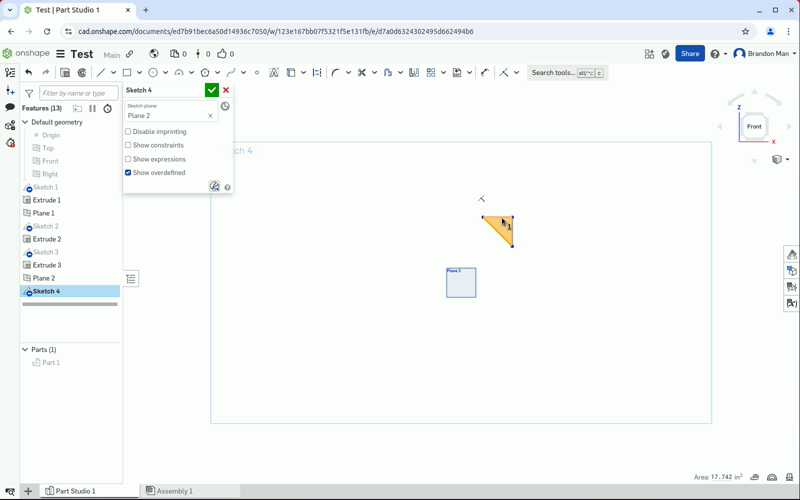
mouse_move(73, 352)
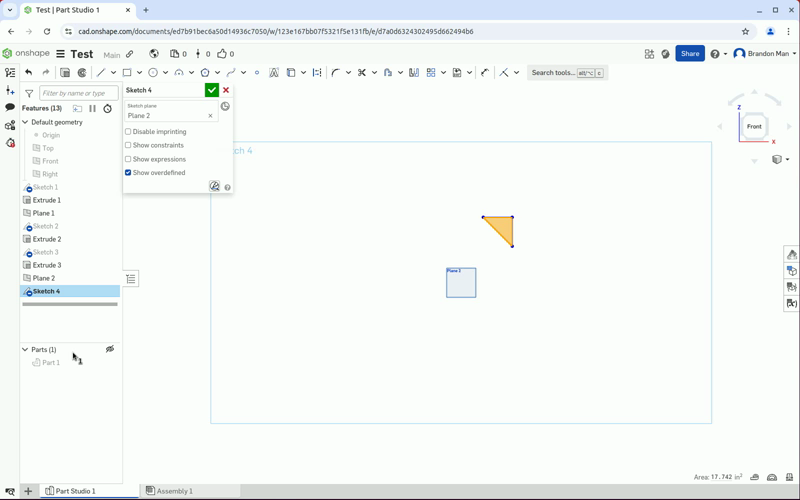
key(shift+y)
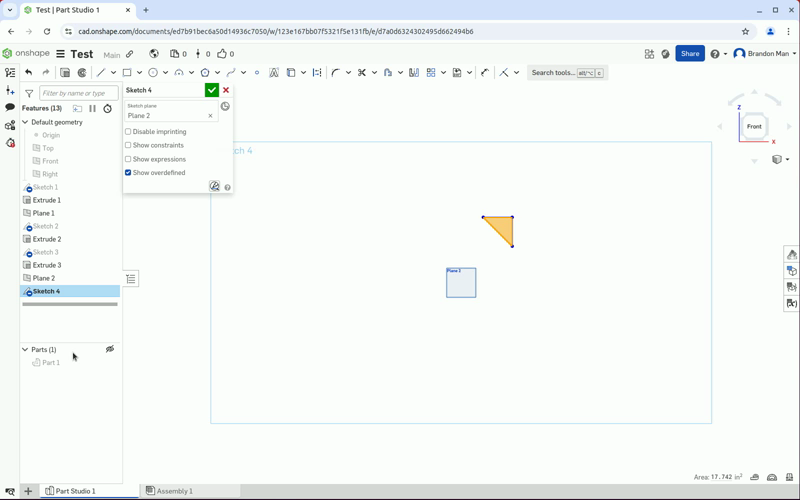
key(shift+e)
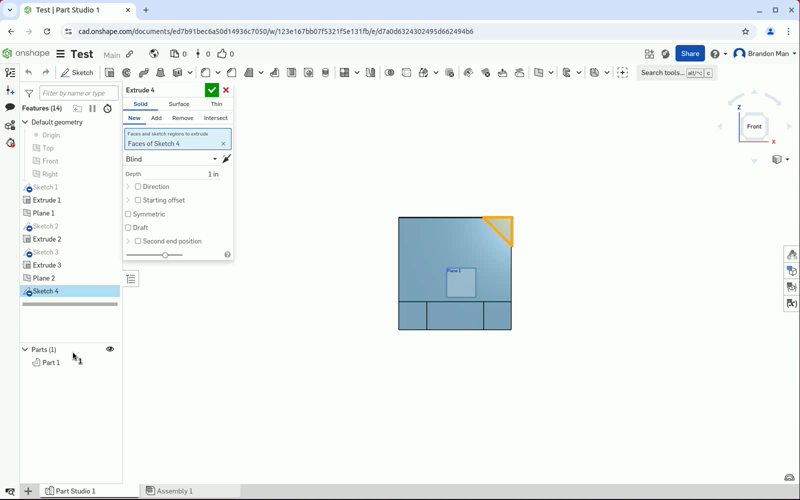
mouse_move(143, 106)
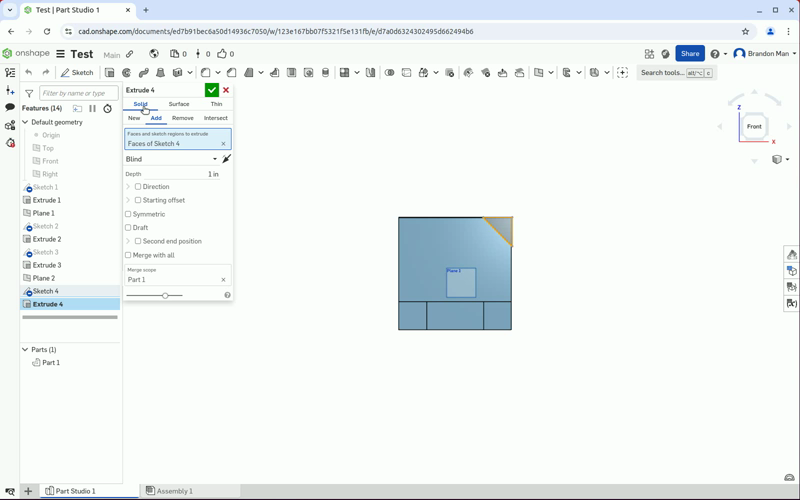
click(143, 106)
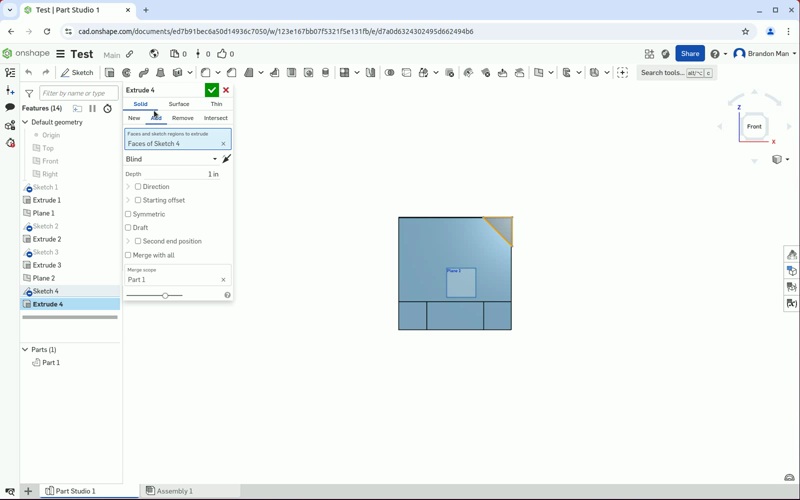
mouse_move(186, 120)
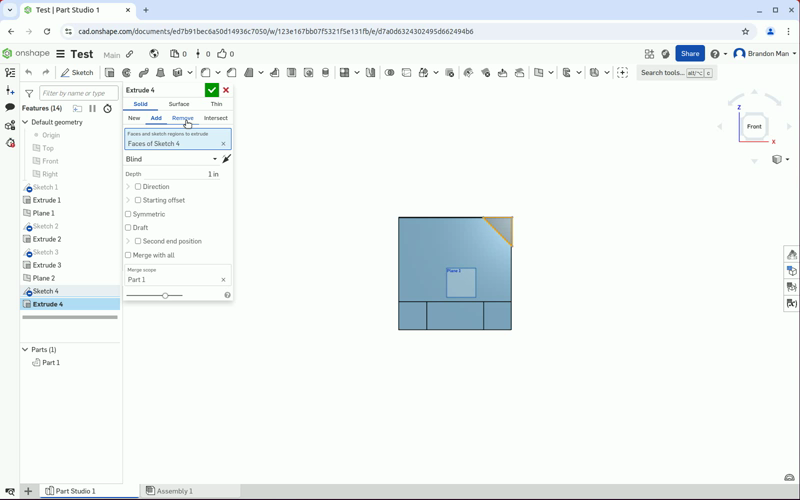
click(186, 120)
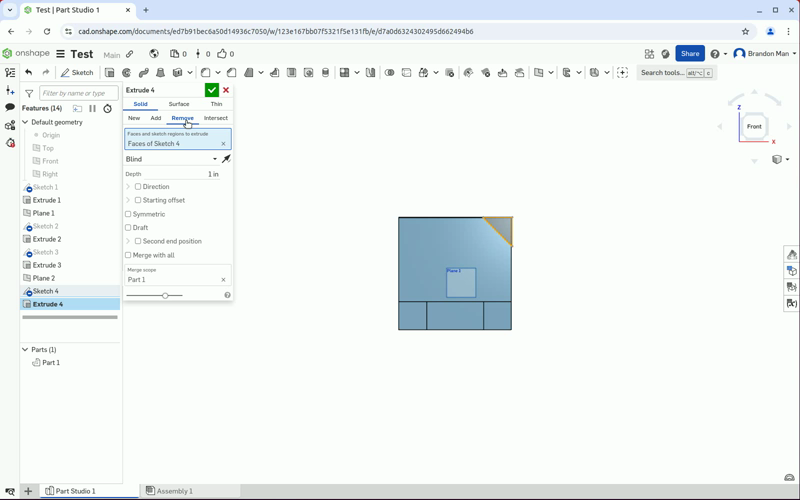
key(tab, 4)
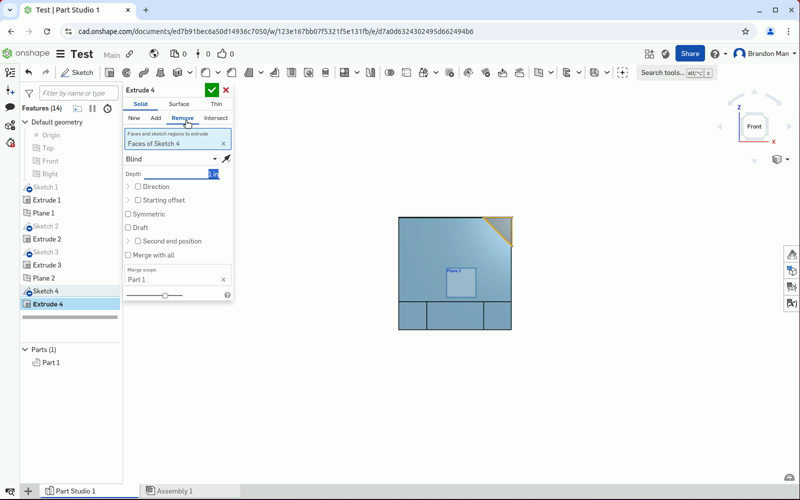
text(5.777)
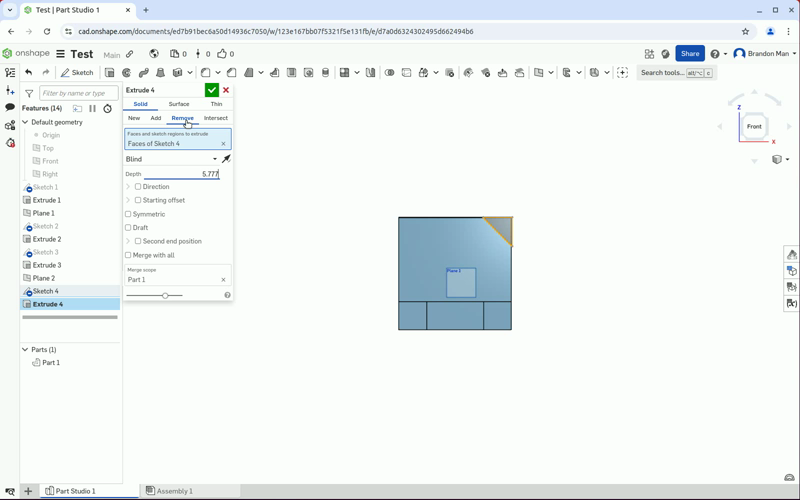
key(tab, 6)
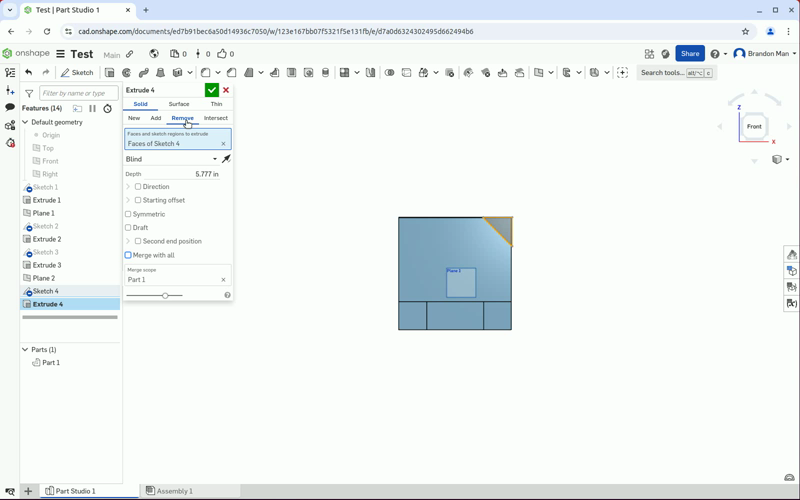
key(space)
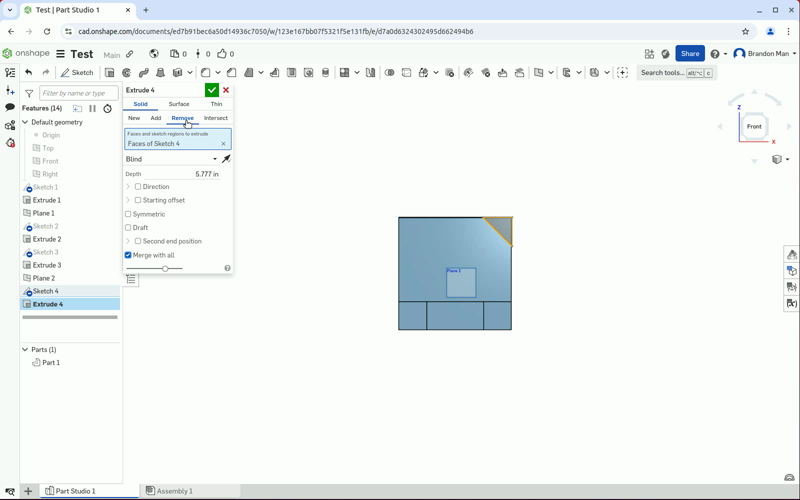
key(enter)
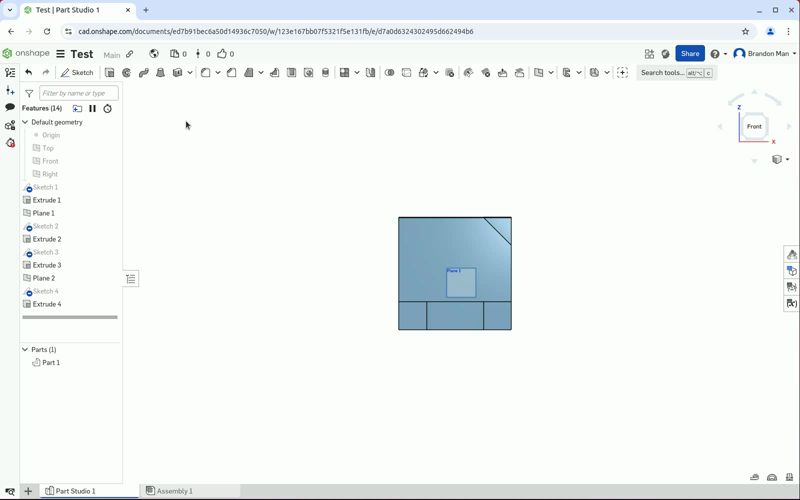
key(shift+h)
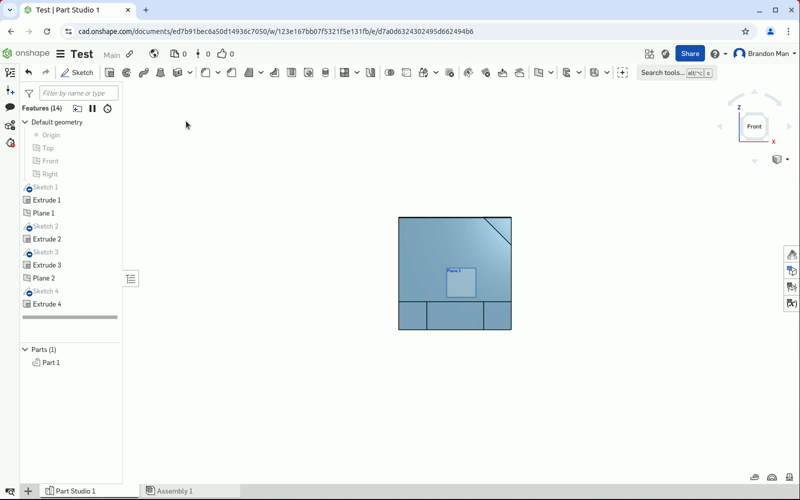
key(shift+h)
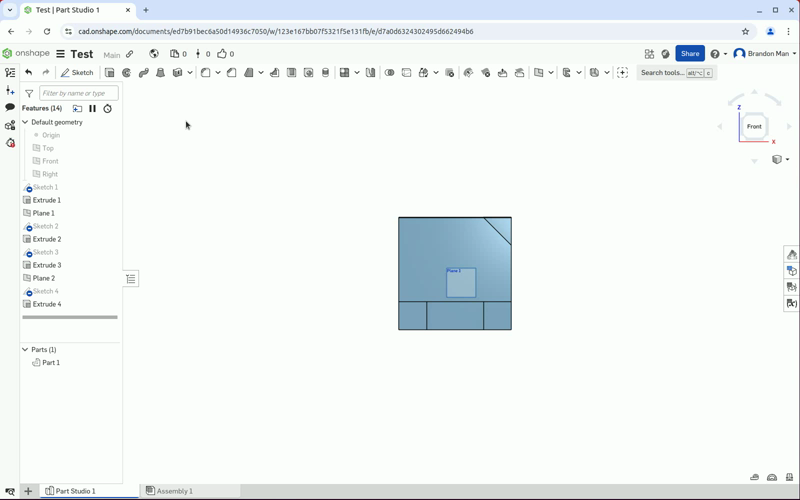
mouse_move(73, 189)
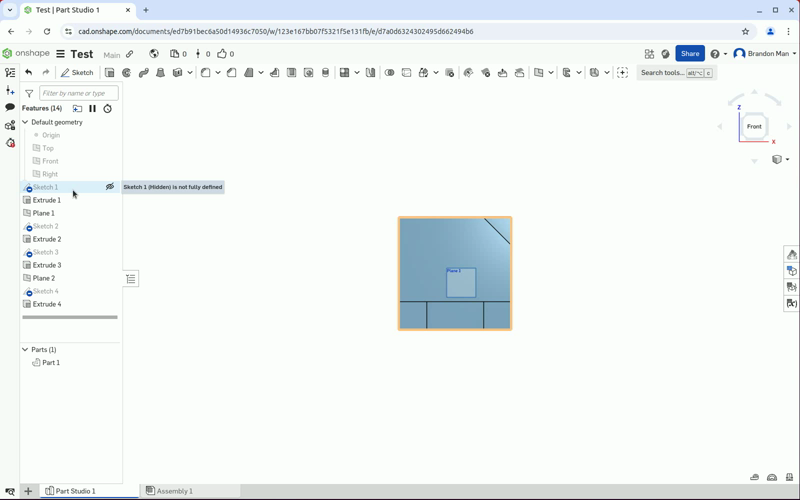
click(73, 189)
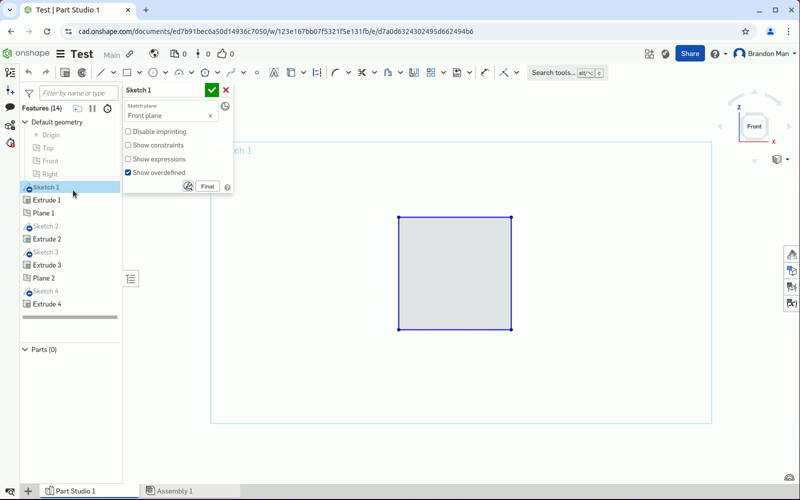
mouse_move(229, 92)
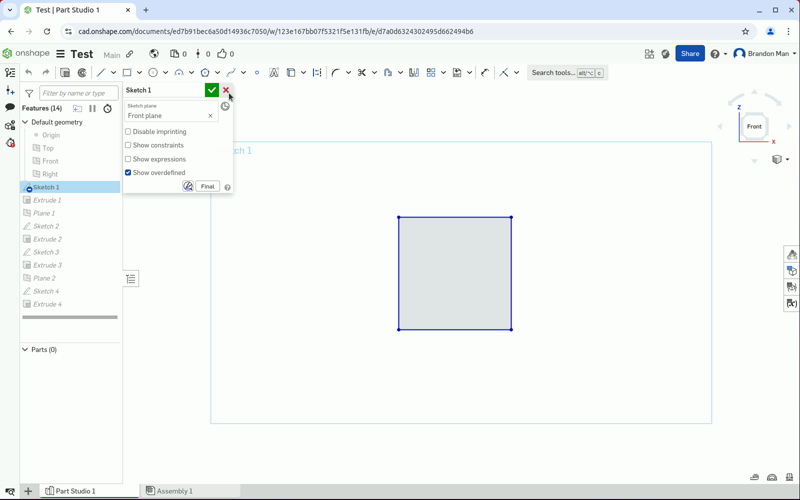
click(229, 92)
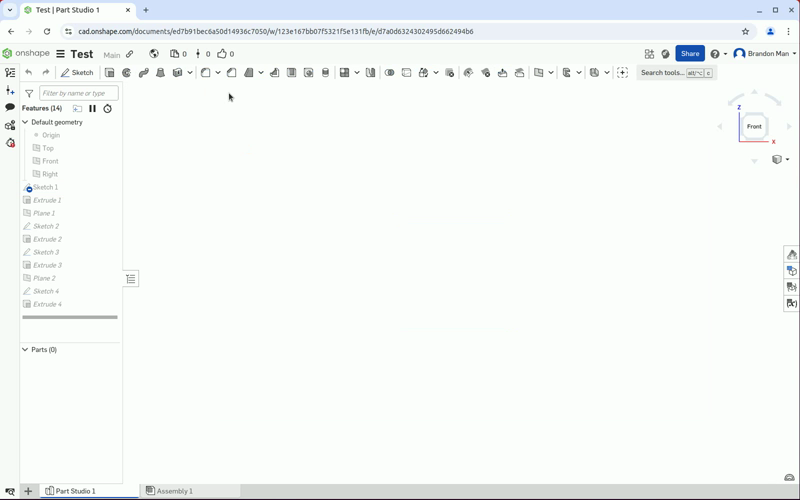
key(shift+s)
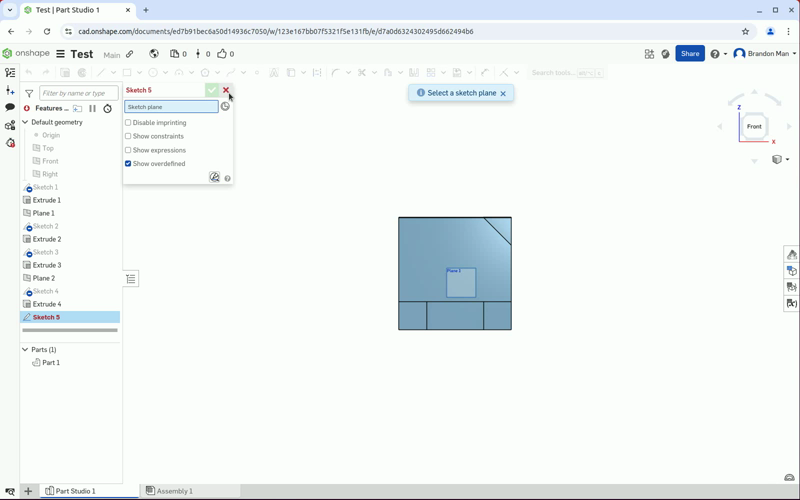
mouse_move(73, 280)
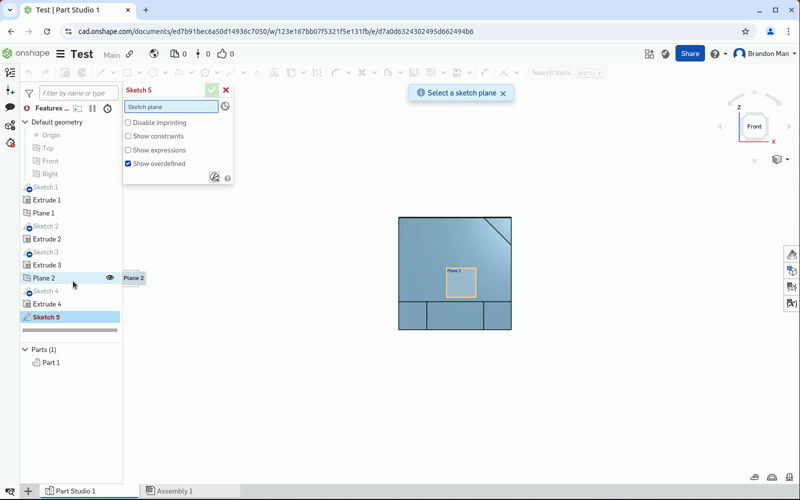
click(73, 280)
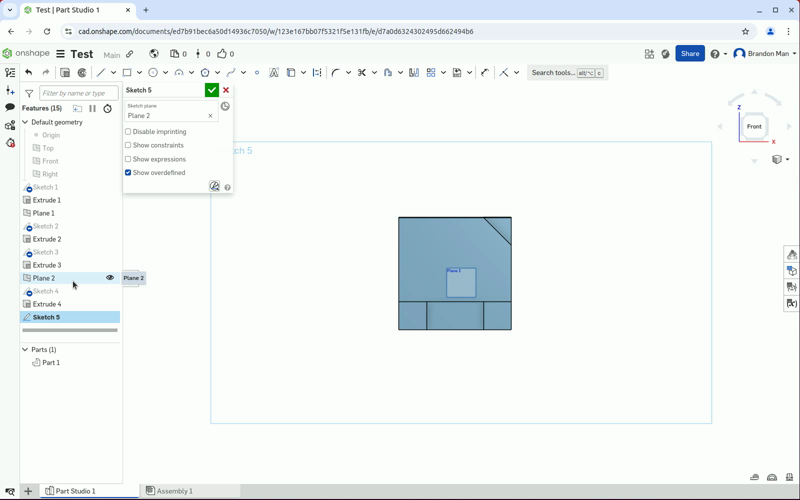
mouse_move(73, 352)
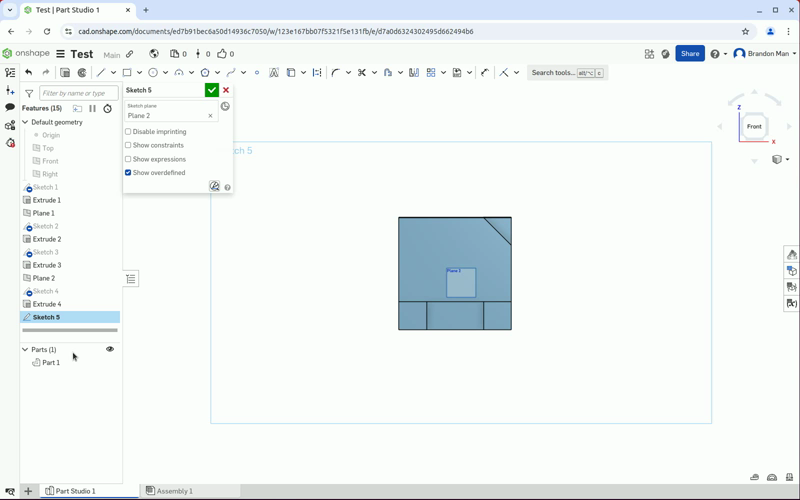
key(y)
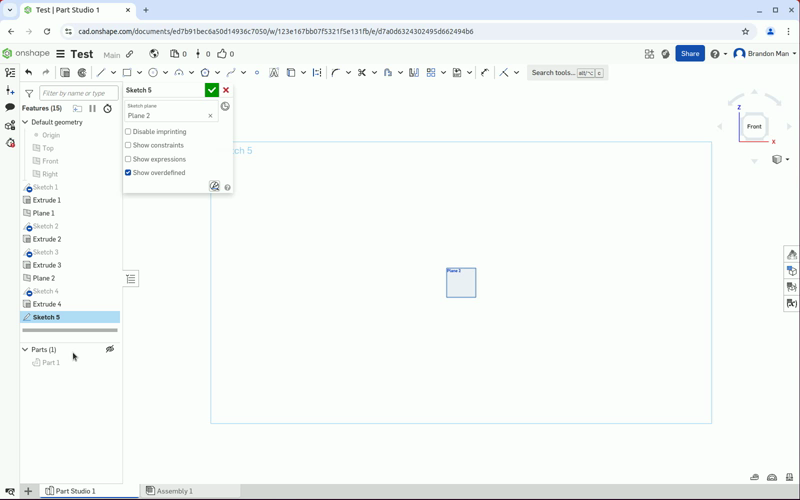
key(l)
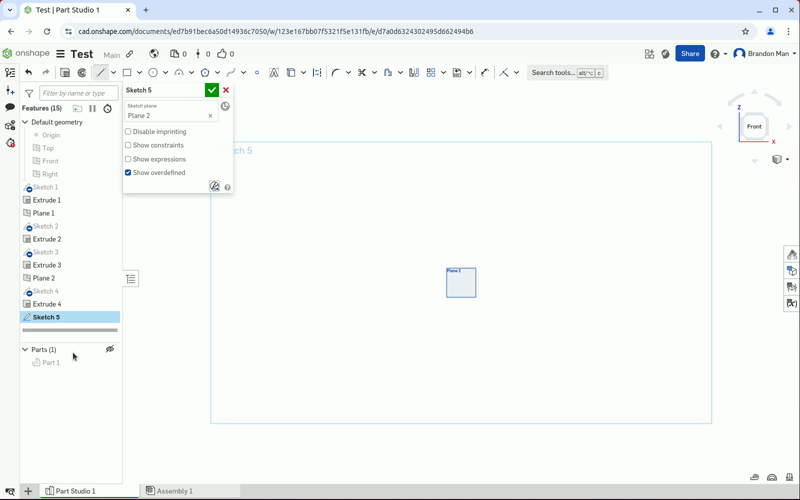
key_down(shift)
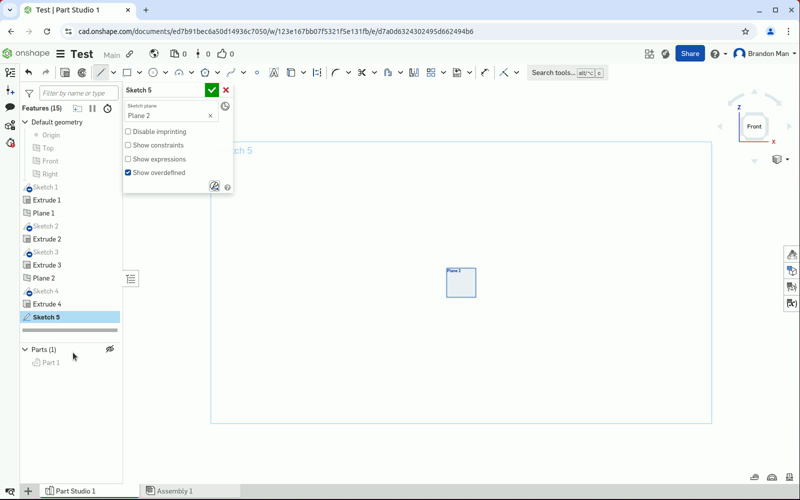
mouse_move(398, 245)
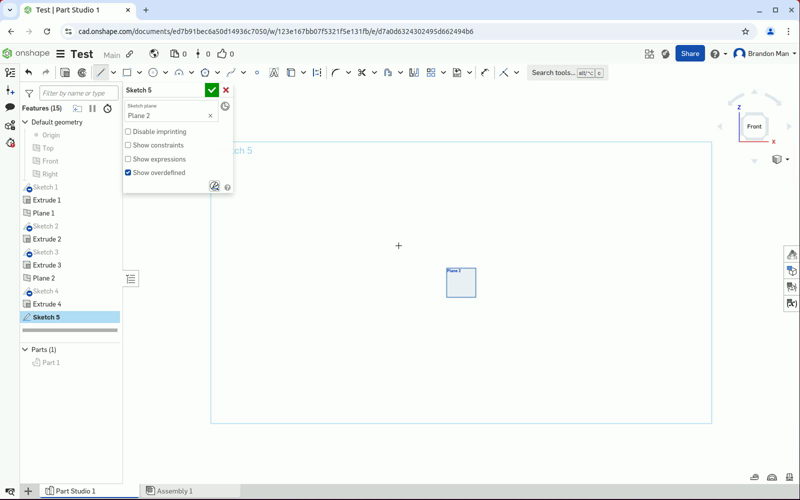
click(398, 245)
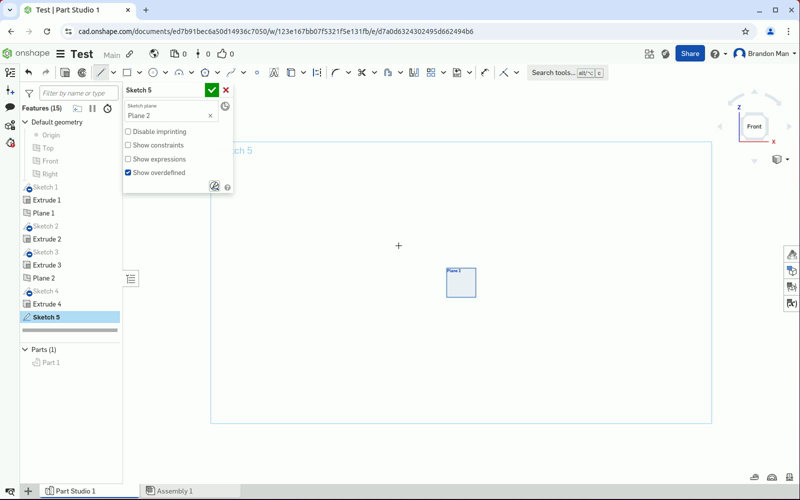
key_up(shift)
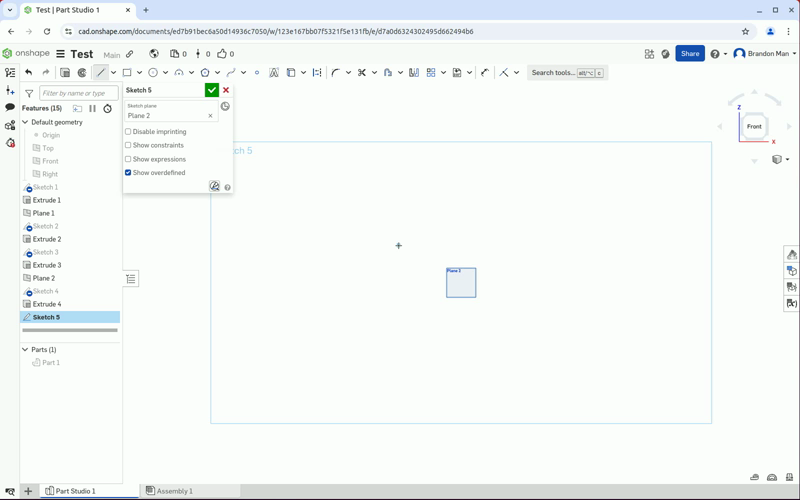
key_down(shift)
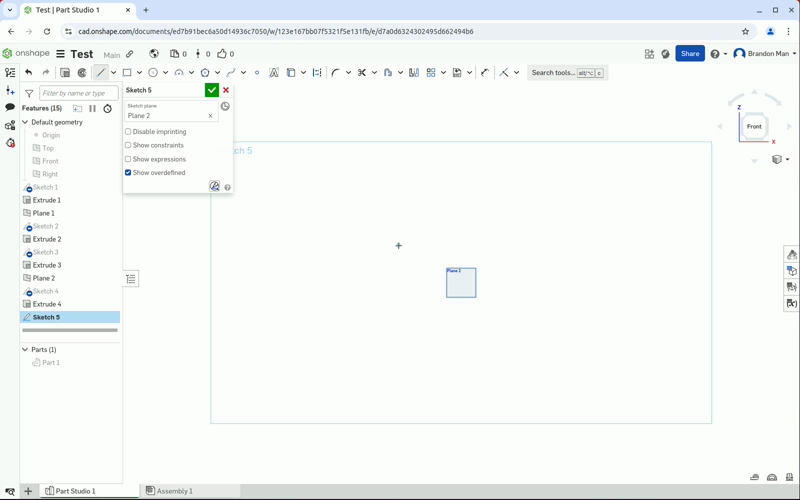
mouse_move(428, 245)
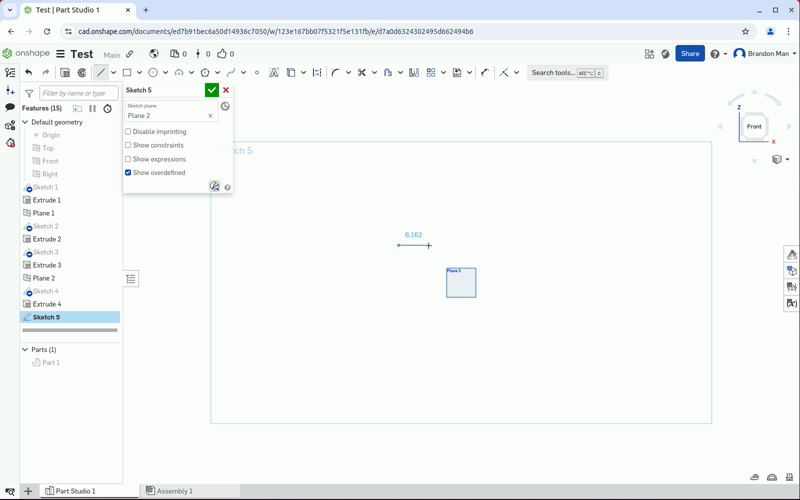
mouse_move(427, 216)
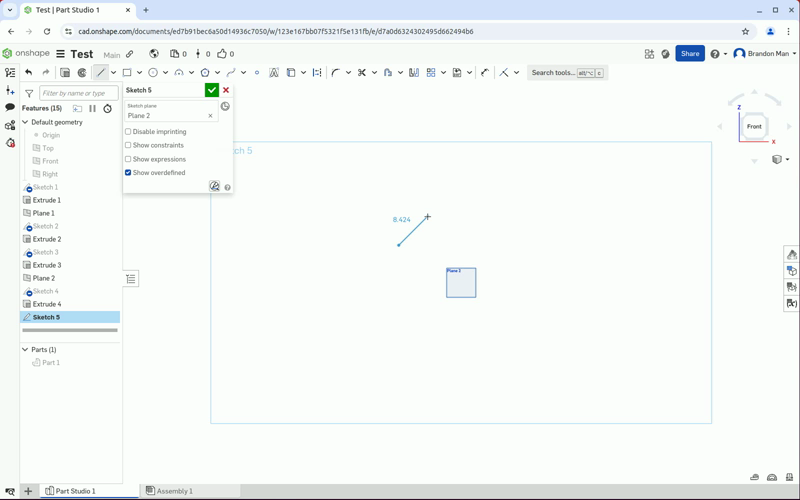
click(427, 216)
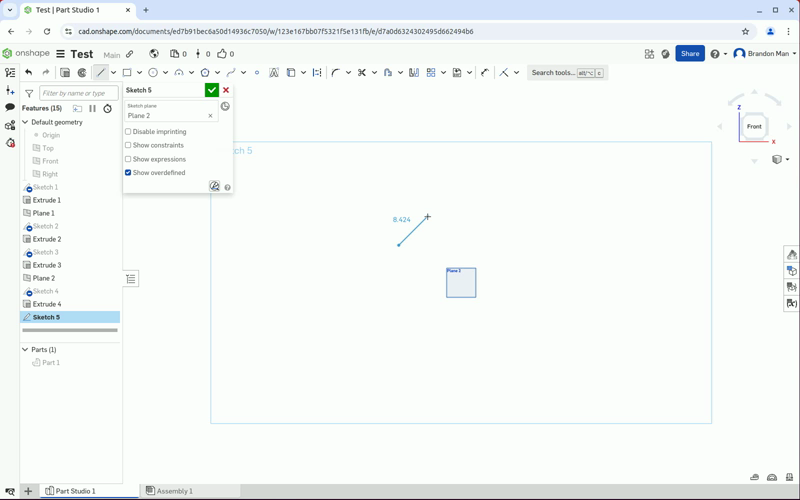
key_up(shift)
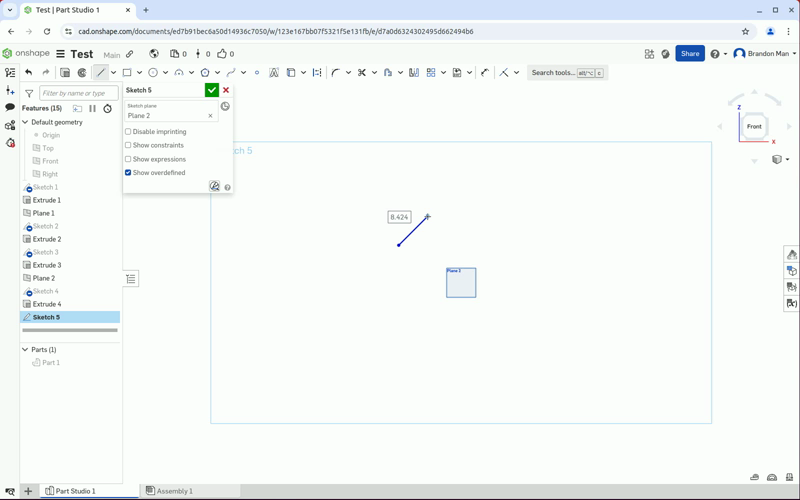
key_down(shift)
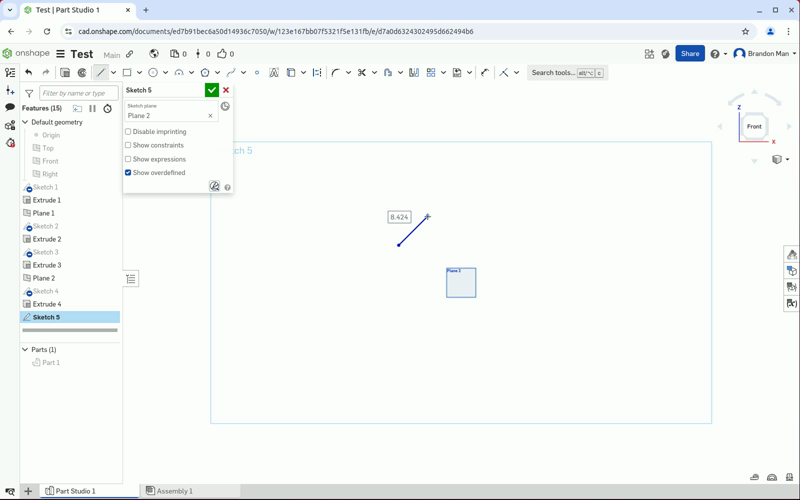
mouse_move(457, 216)
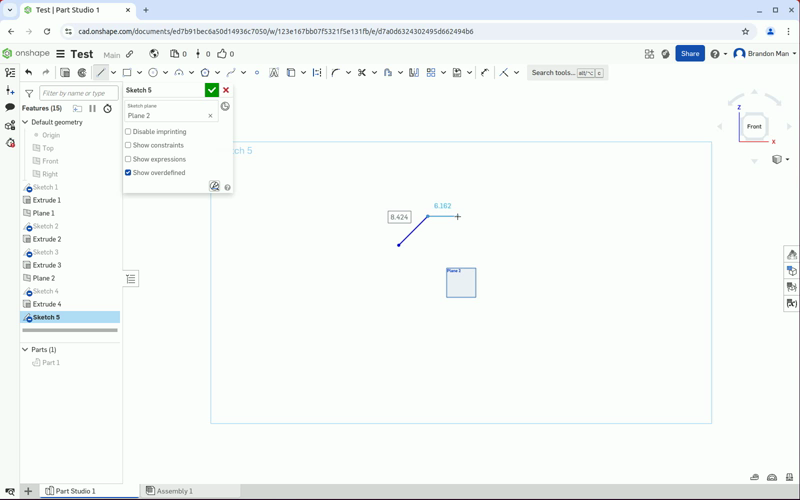
mouse_move(398, 216)
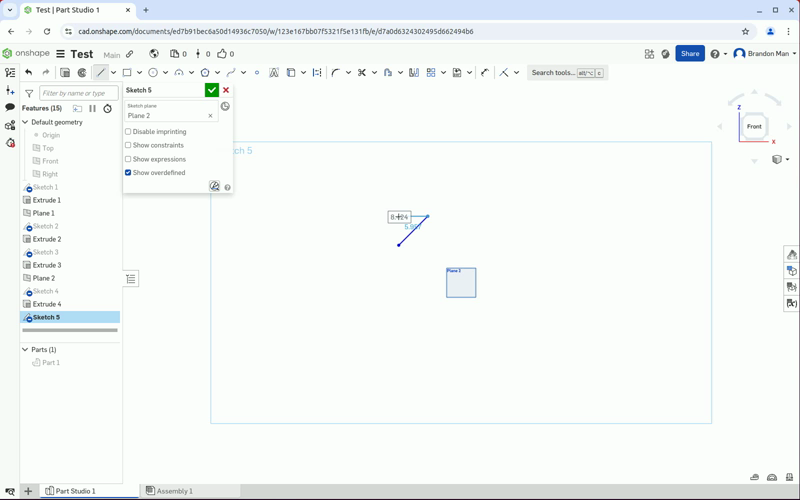
click(398, 216)
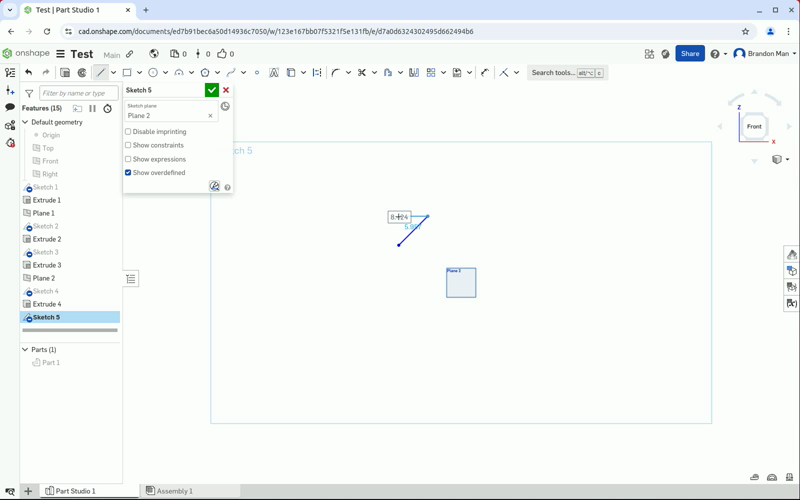
key_up(shift)
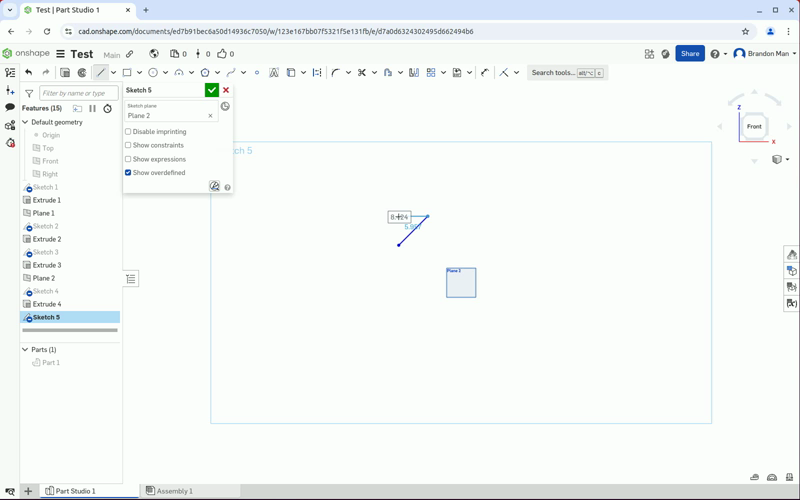
mouse_move(428, 216)
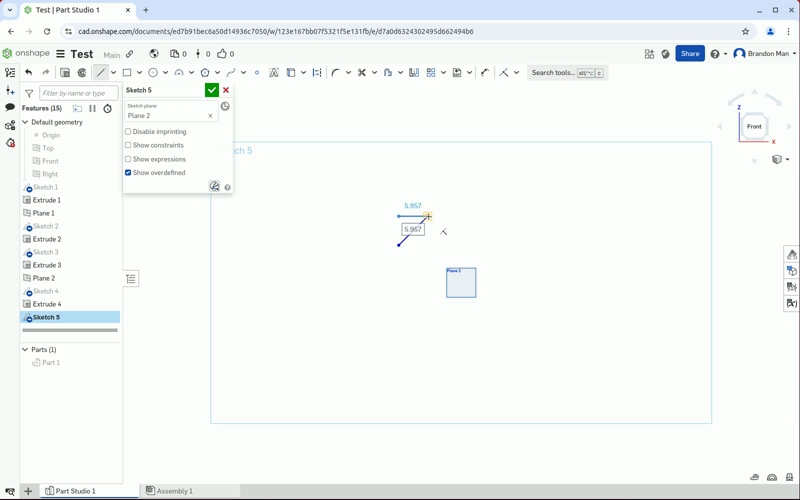
key_down(shift)
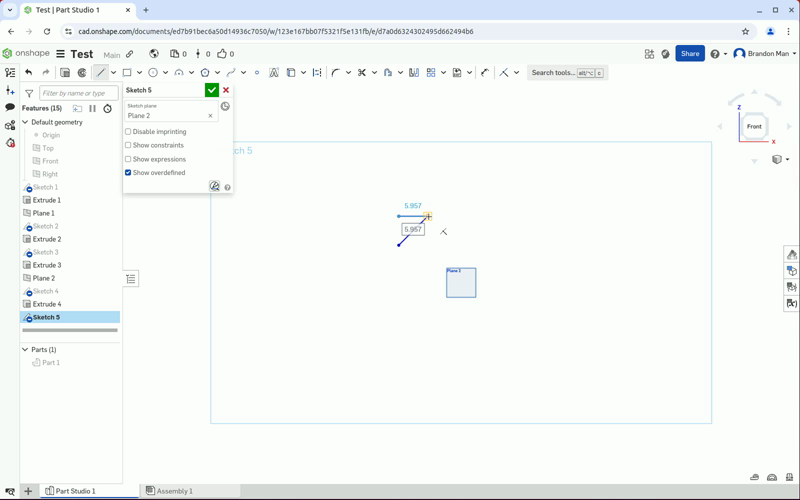
mouse_move(398, 245)
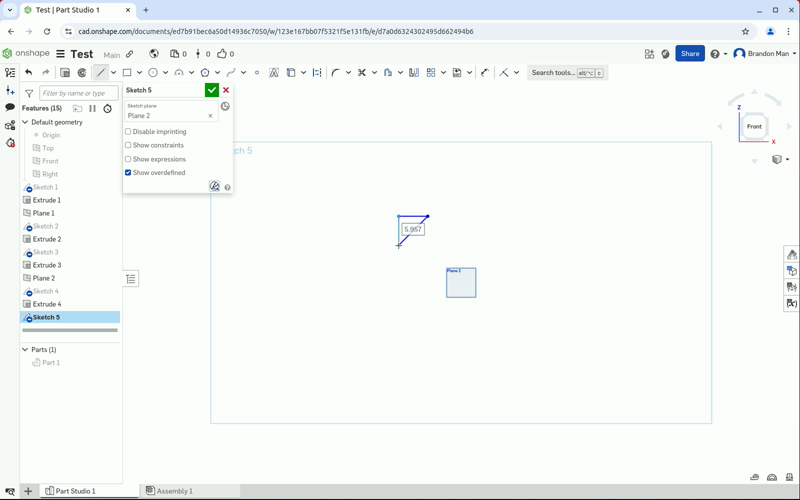
key_up(shift)
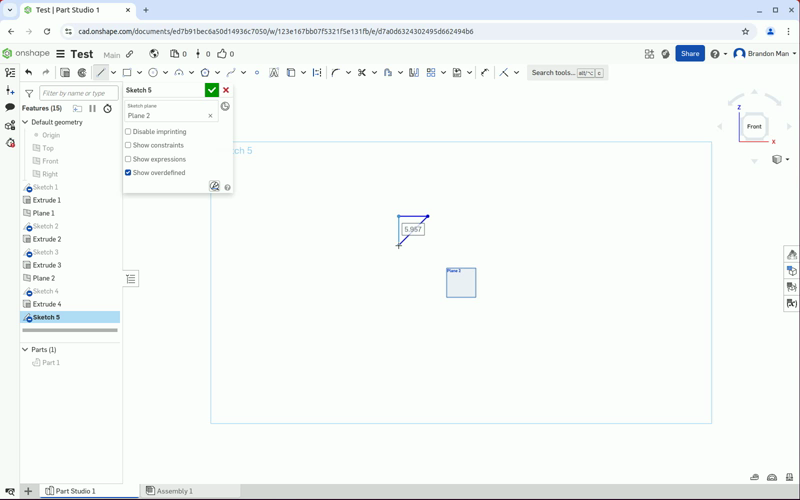
click(398, 245)
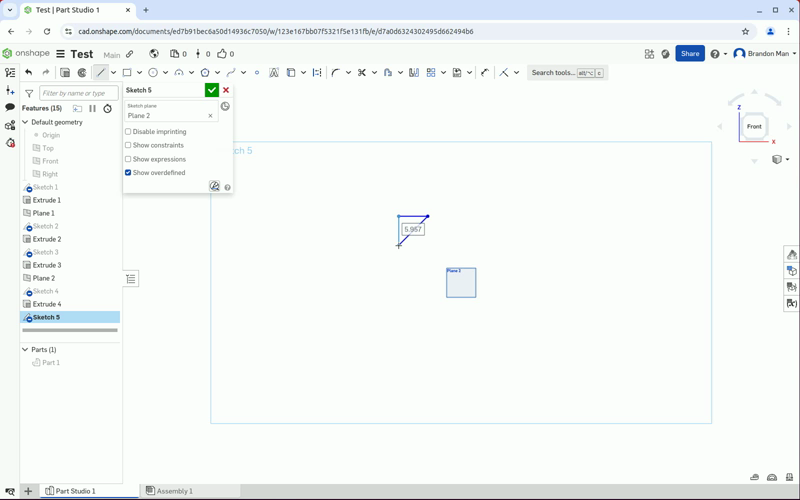
key(esc)
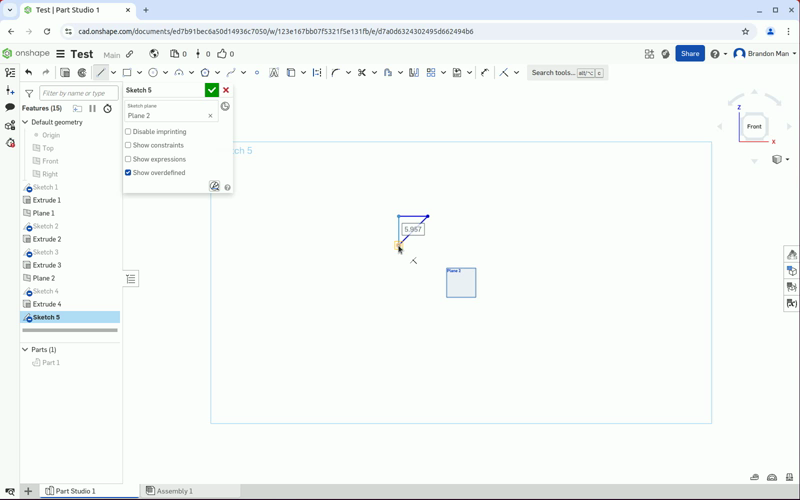
mouse_move(411, 228)
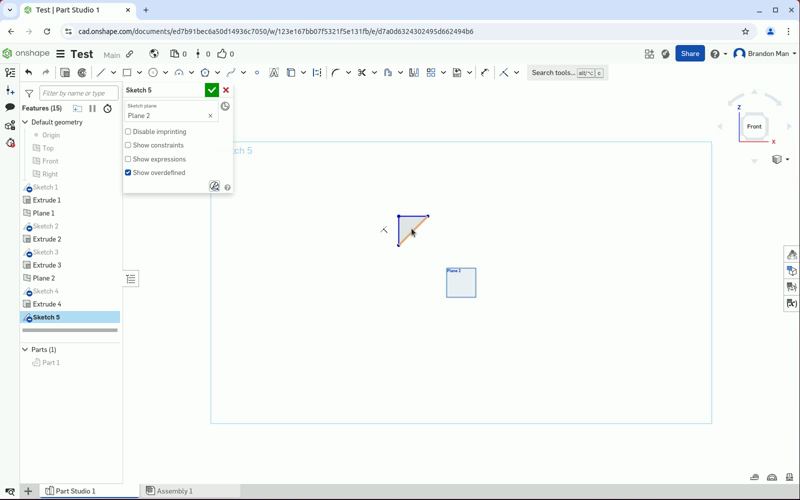
scroll(6)
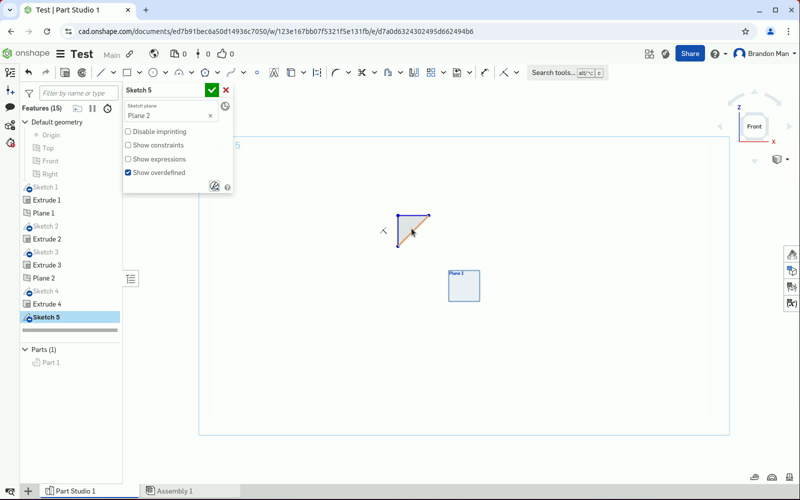
scroll(6)
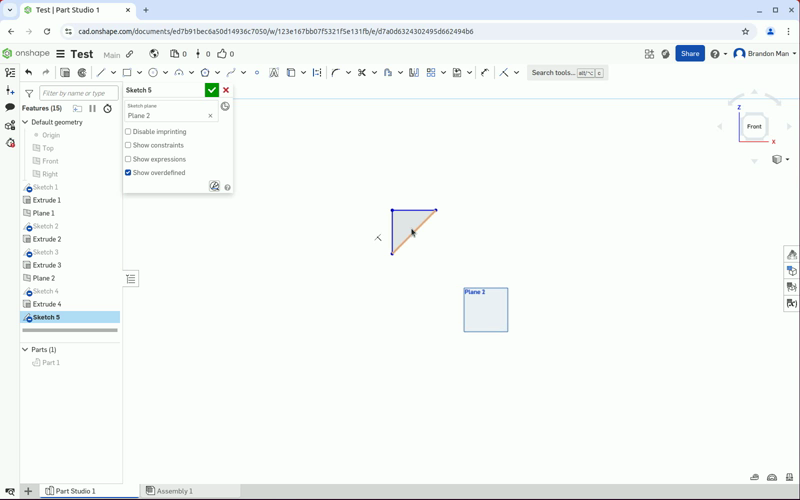
scroll(6)
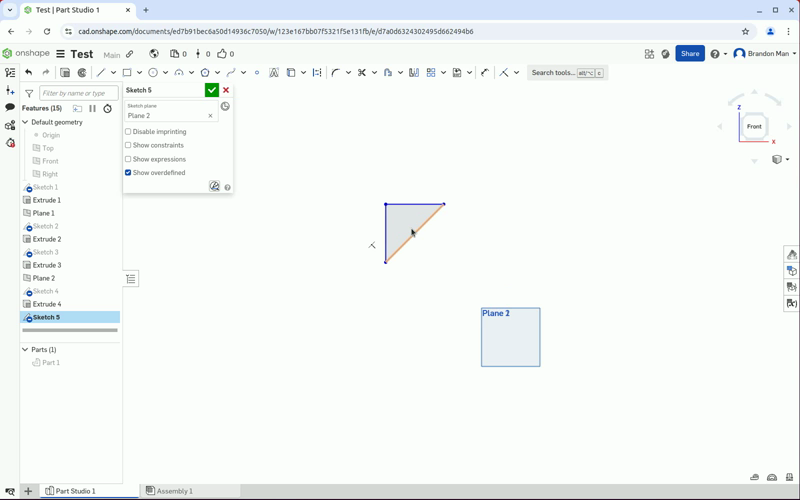
scroll(6)
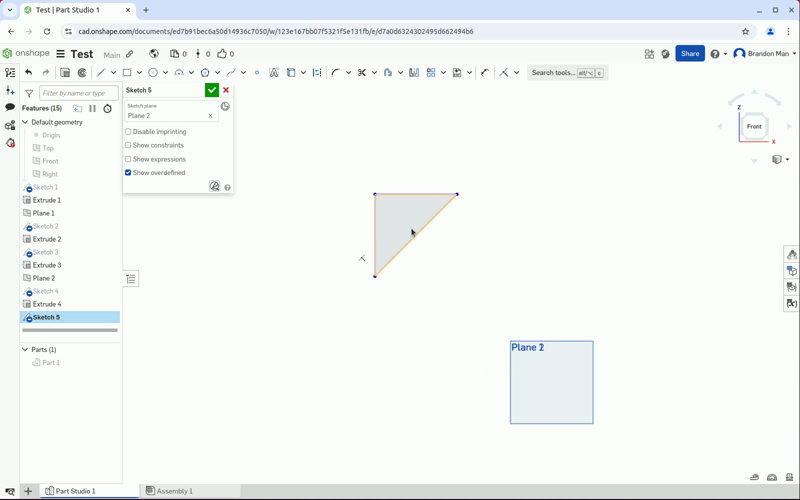
scroll(6)
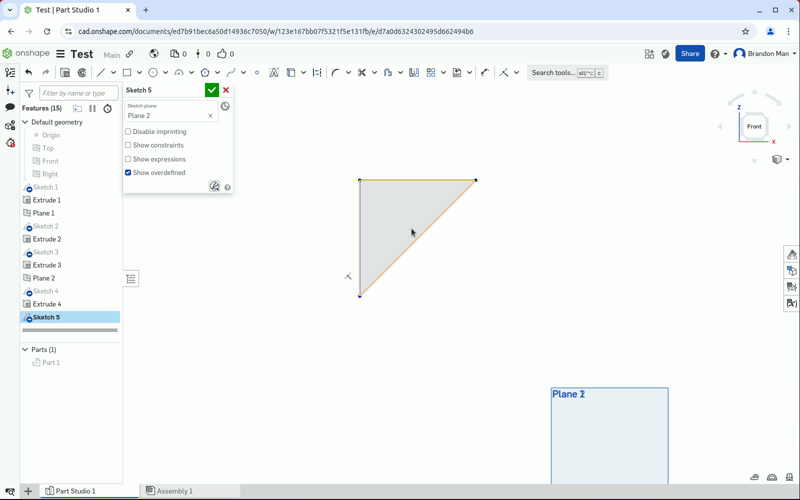
scroll(6)
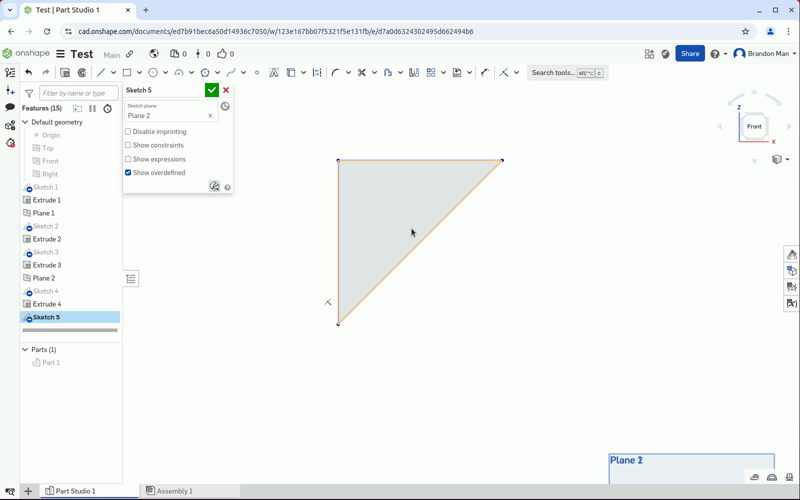
scroll(6)
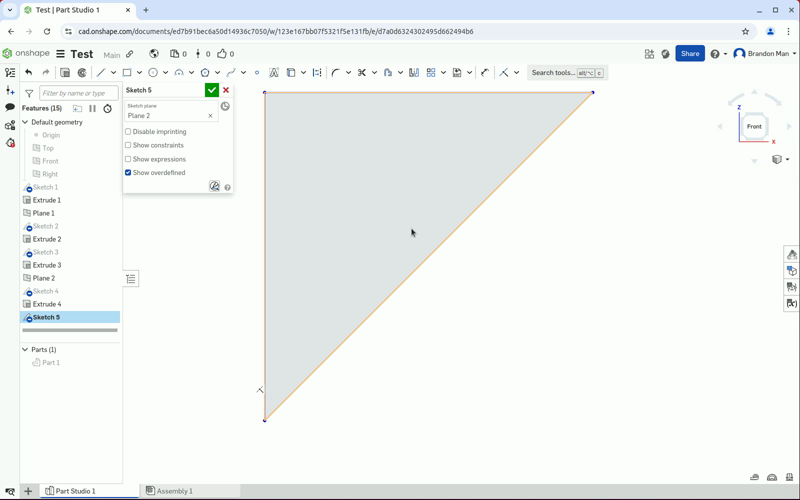
click(411, 228)
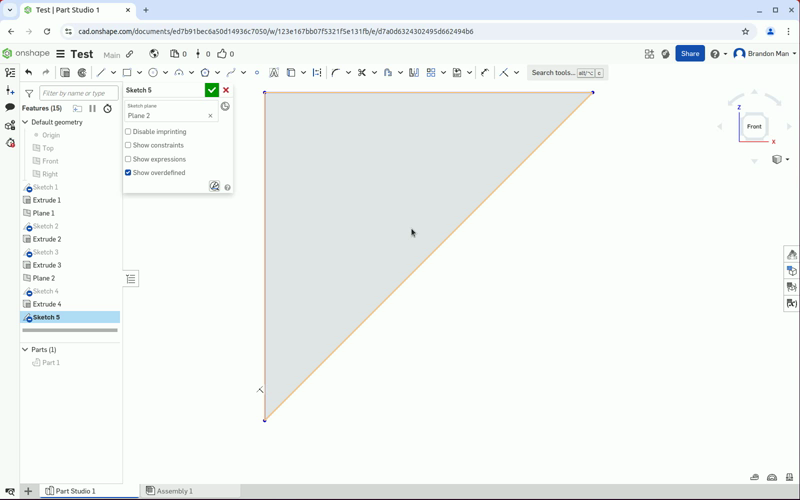
scroll(-6)
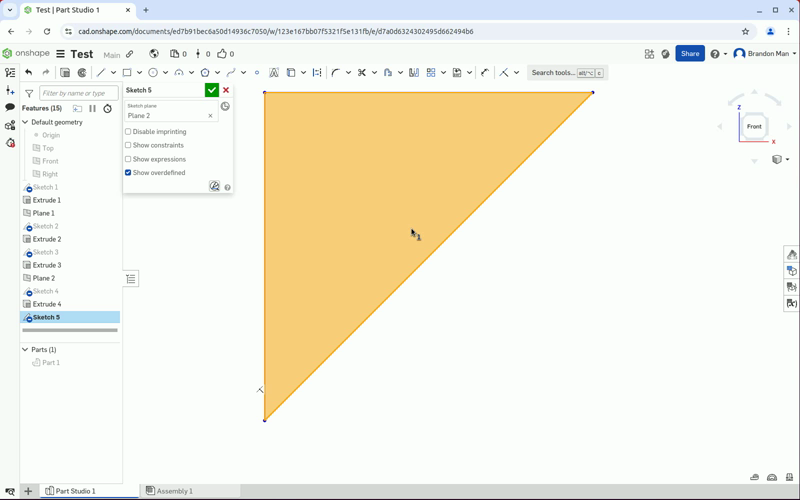
scroll(-6)
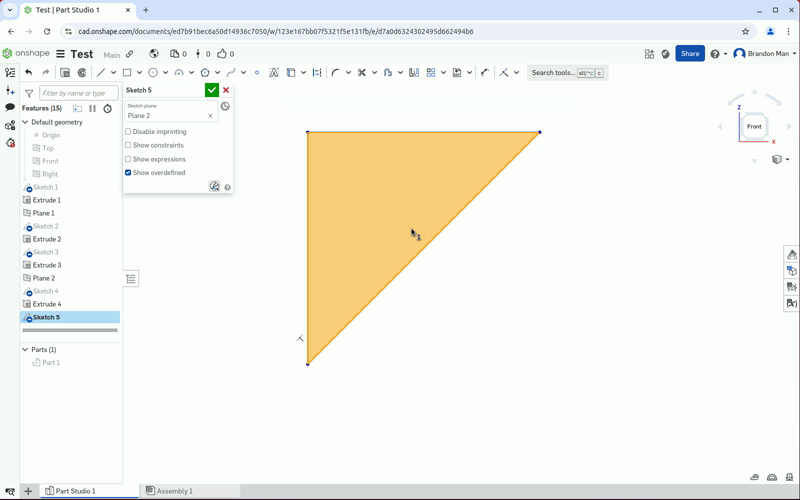
scroll(-6)
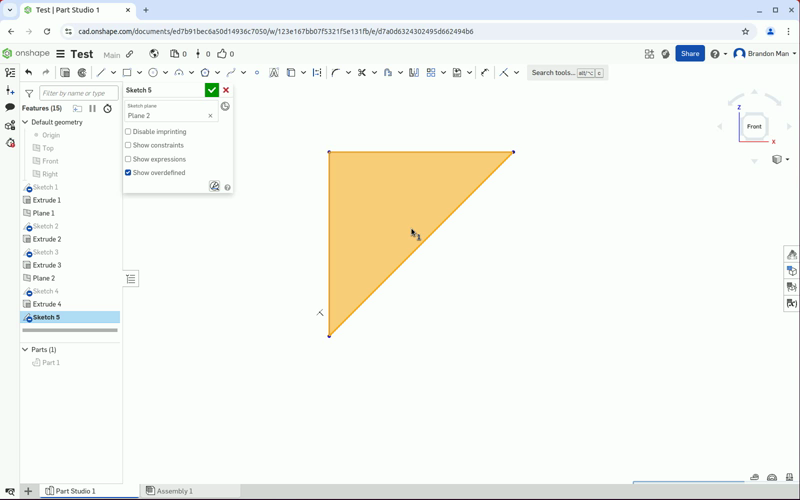
scroll(-6)
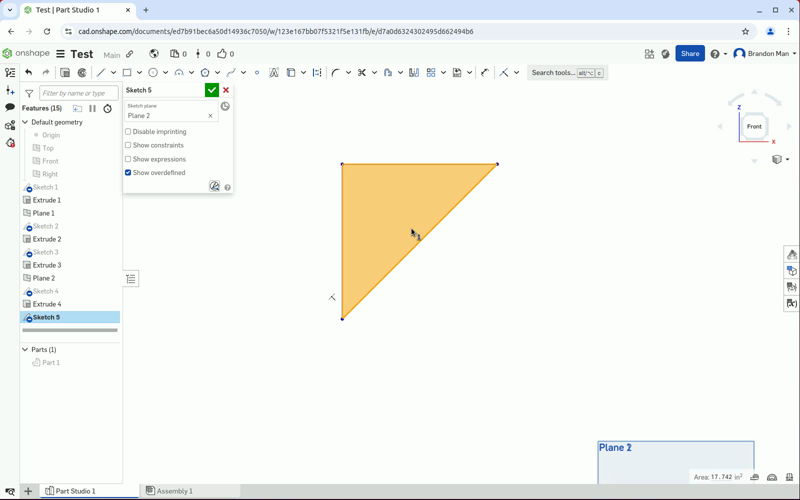
scroll(-6)
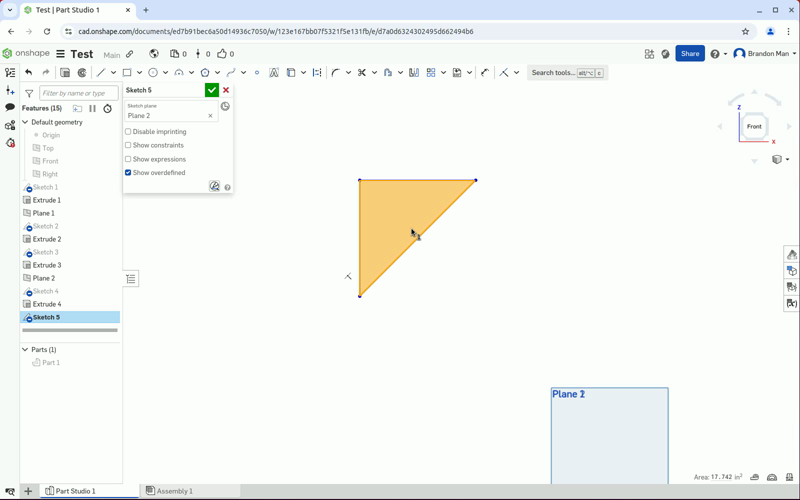
scroll(-6)
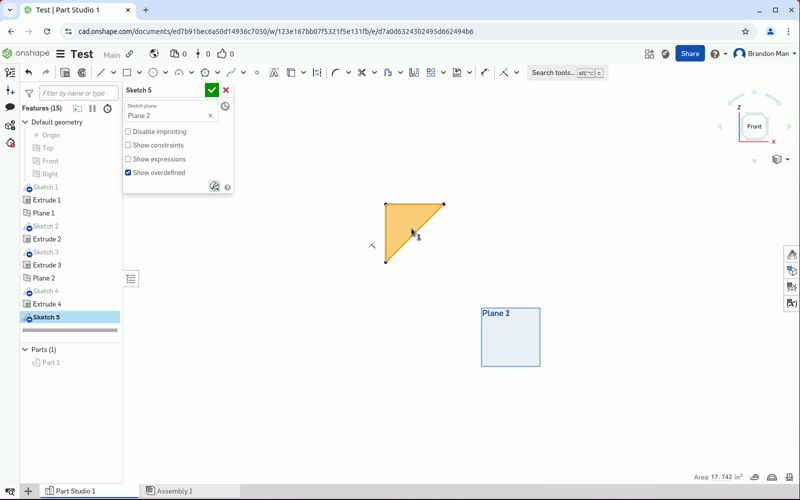
scroll(-6)
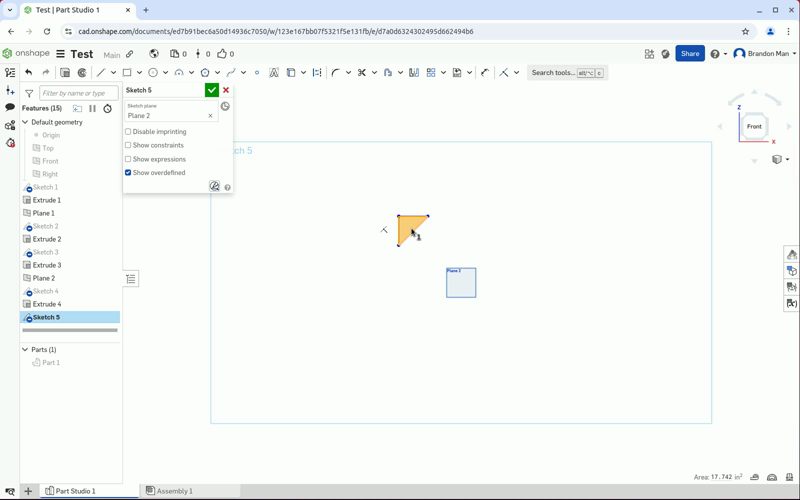
mouse_move(73, 352)
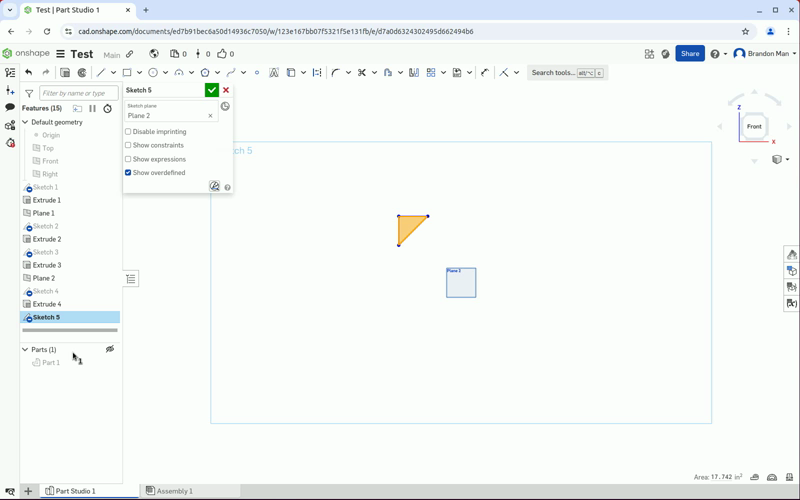
key(shift+y)
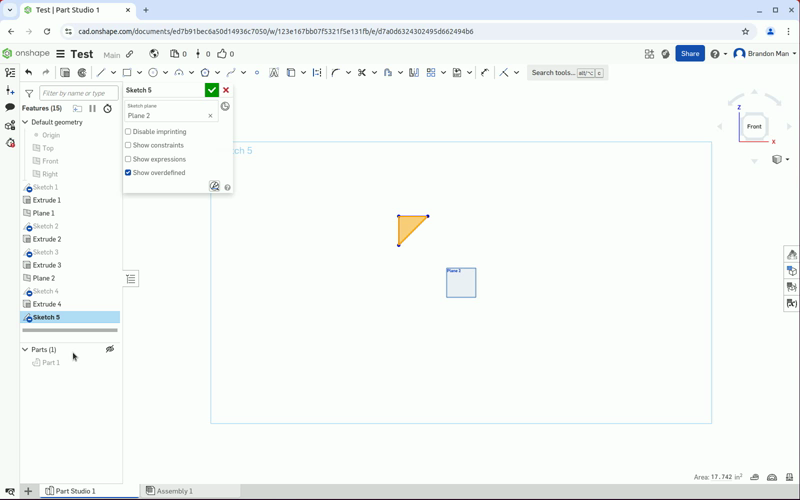
key(shift+e)
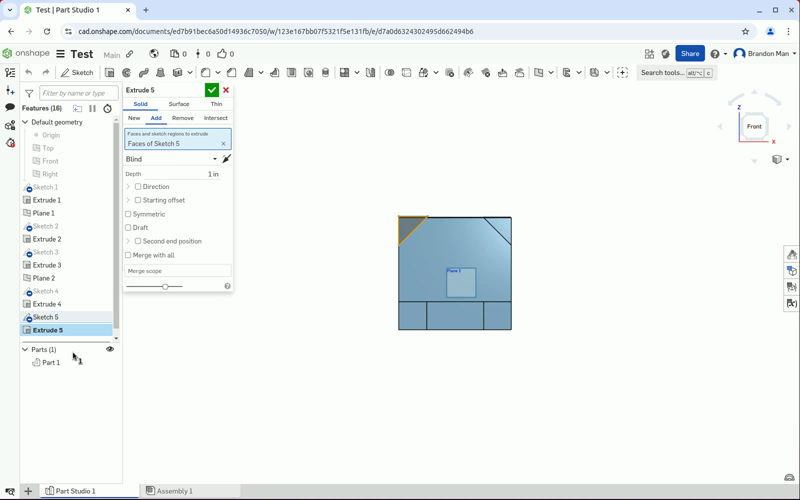
mouse_move(143, 106)
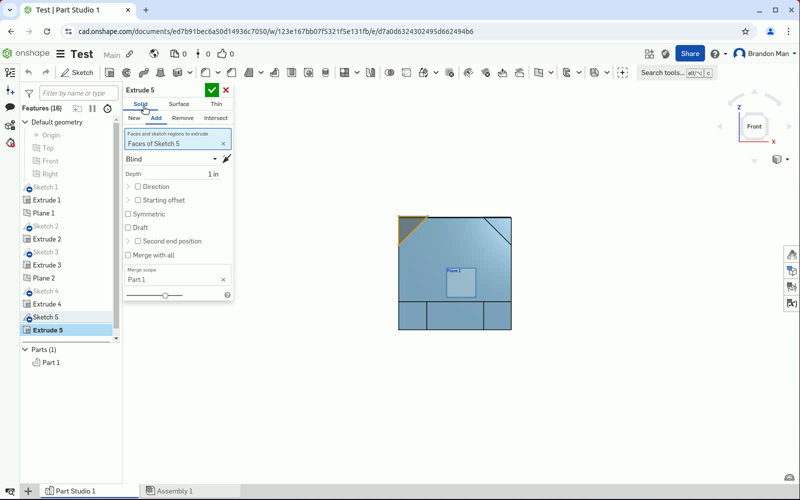
click(143, 106)
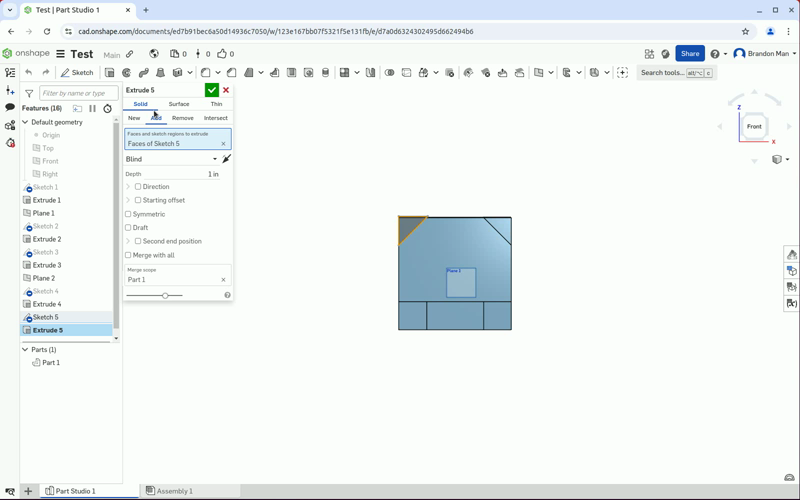
mouse_move(186, 120)
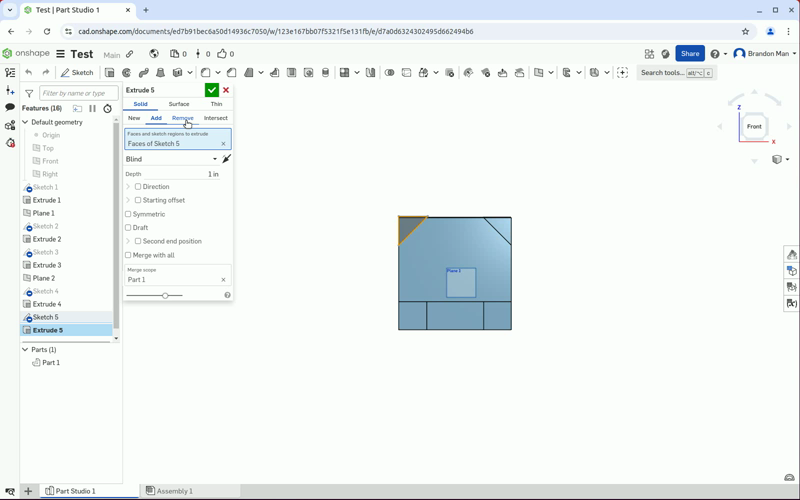
click(186, 120)
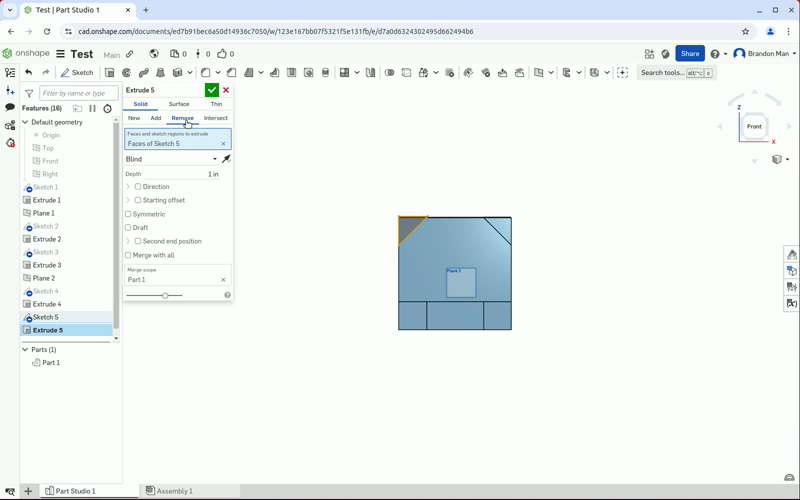
key(tab, 4)
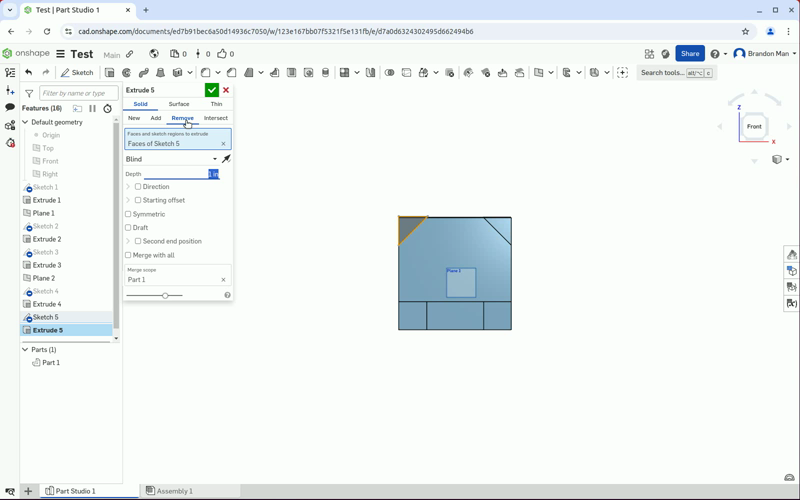
text(5.777)
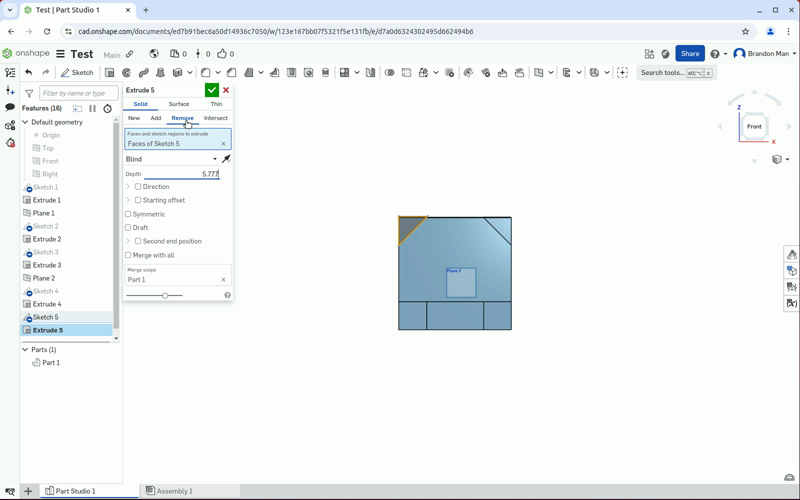
key(tab, 6)
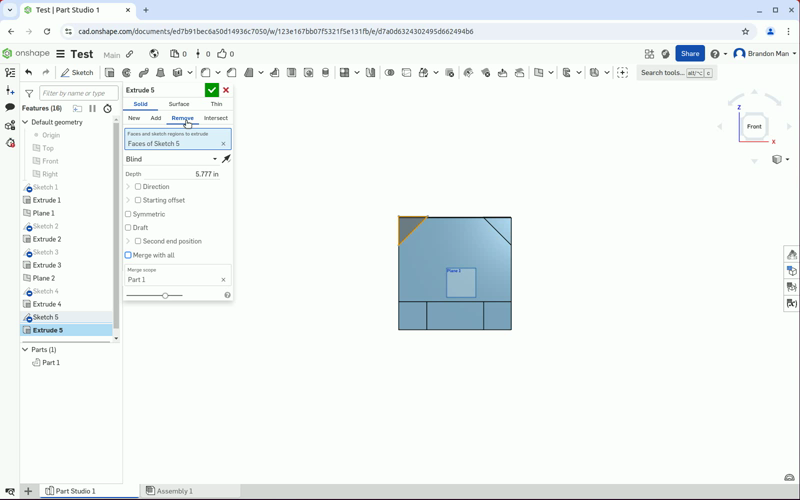
key(space)
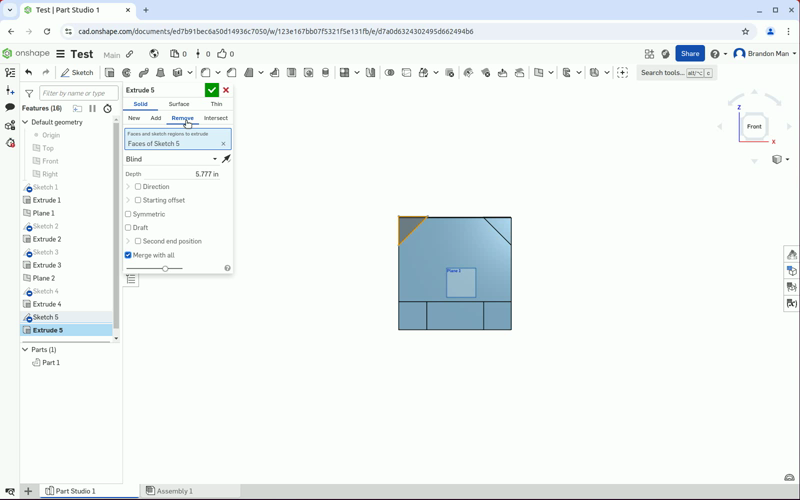
key(enter)
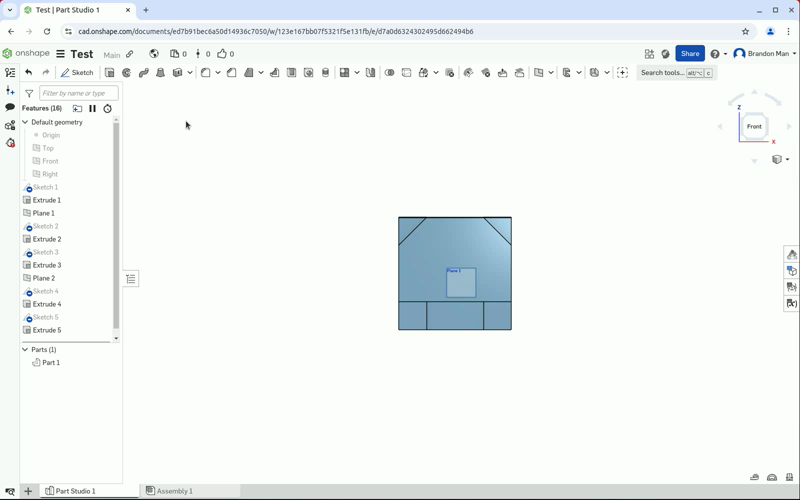
key(shift+h)
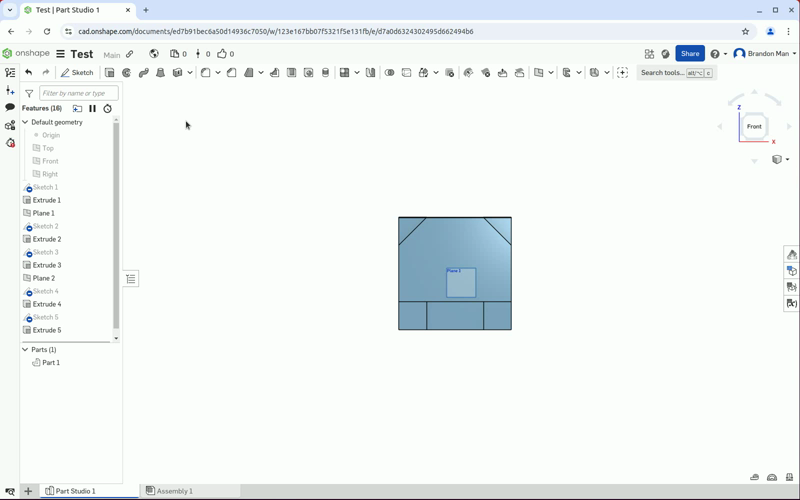
key(shift+h)
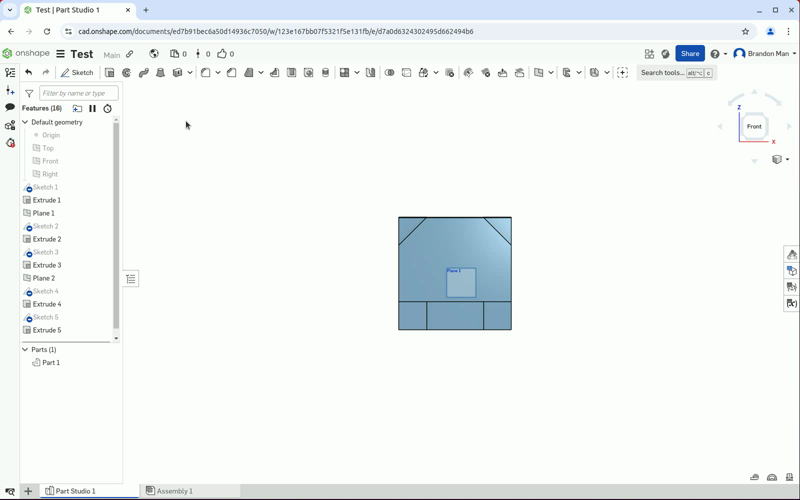
mouse_move(69, 189)
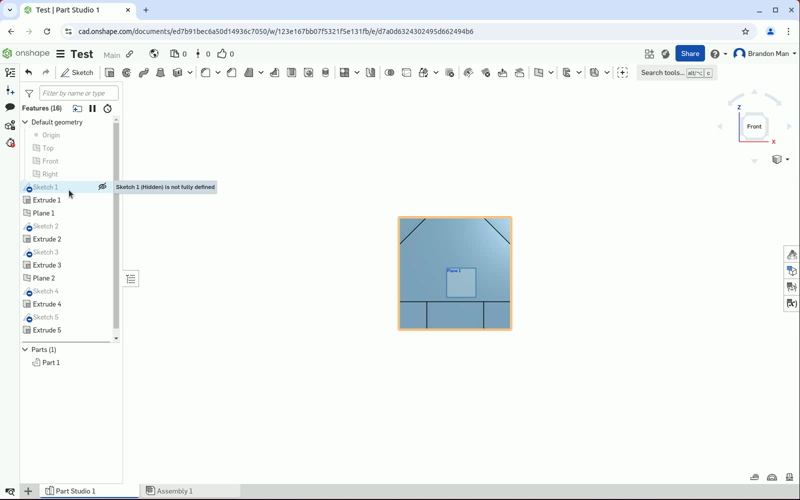
click(69, 189)
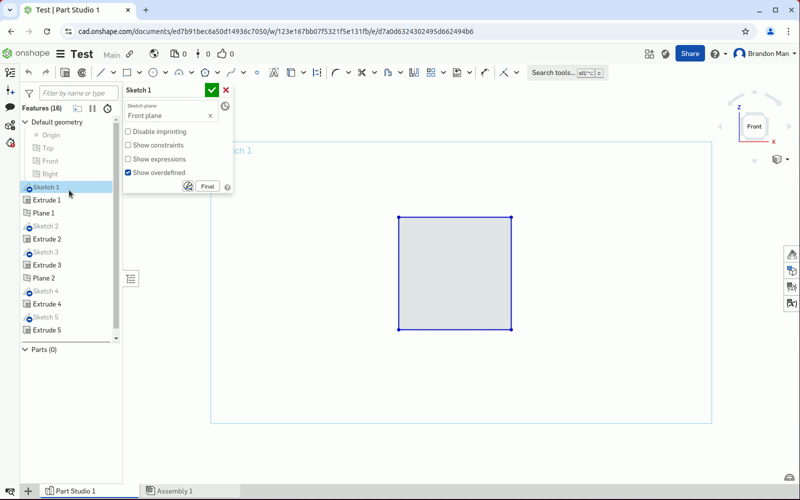
mouse_move(229, 92)
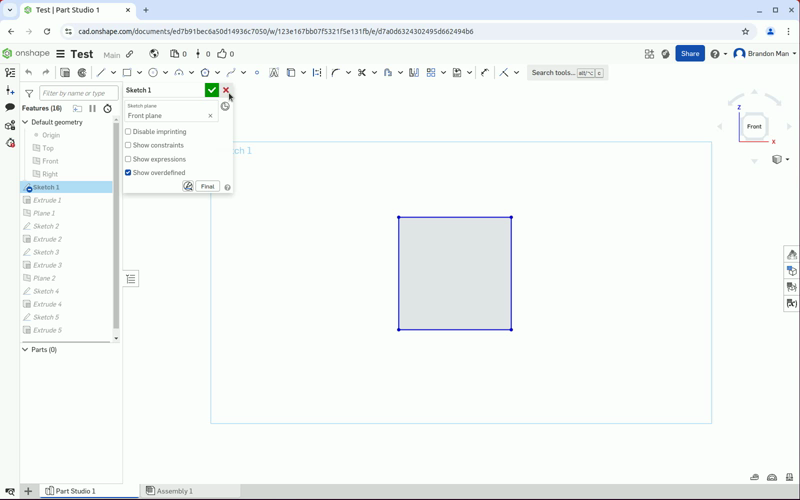
click(229, 92)
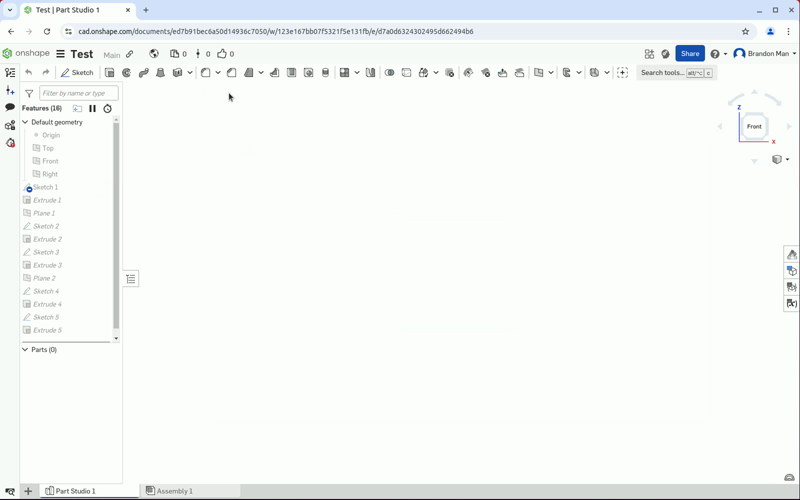
key(shift+s)
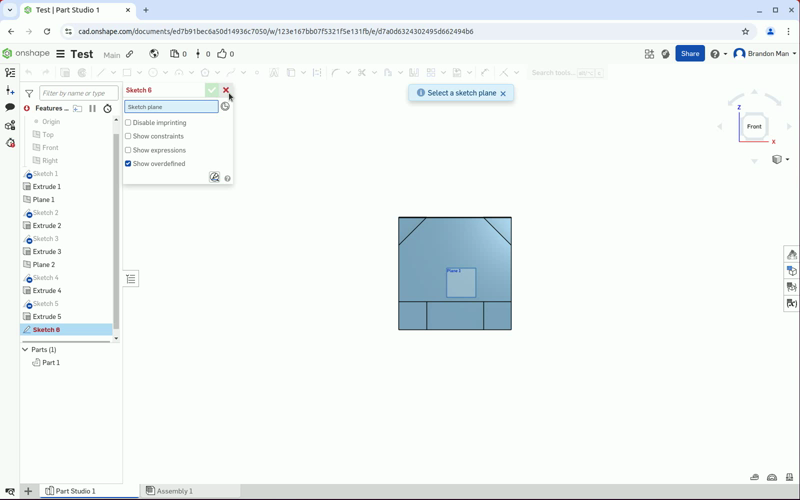
mouse_move(69, 267)
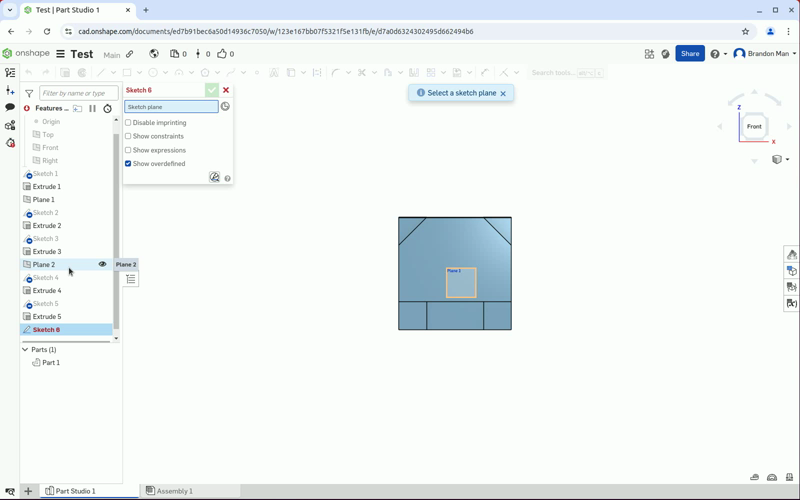
click(69, 267)
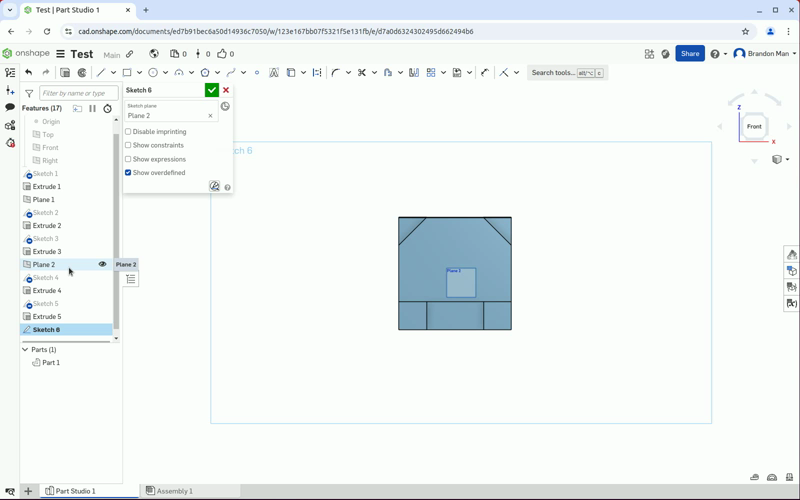
mouse_move(73, 352)
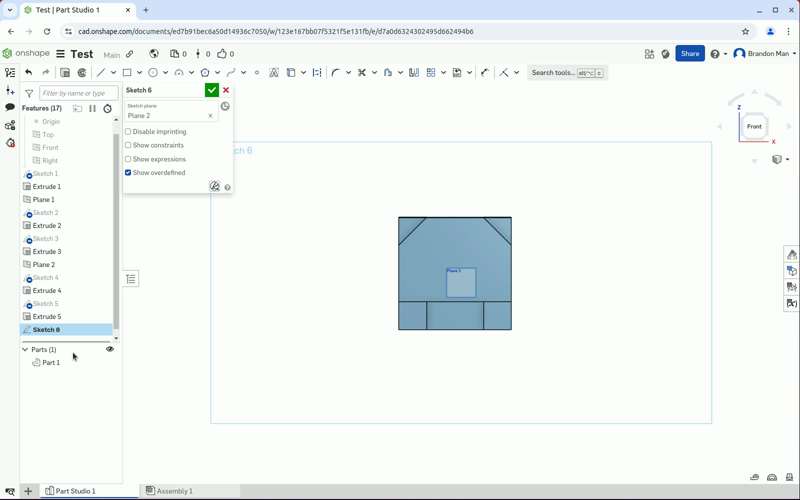
key(y)
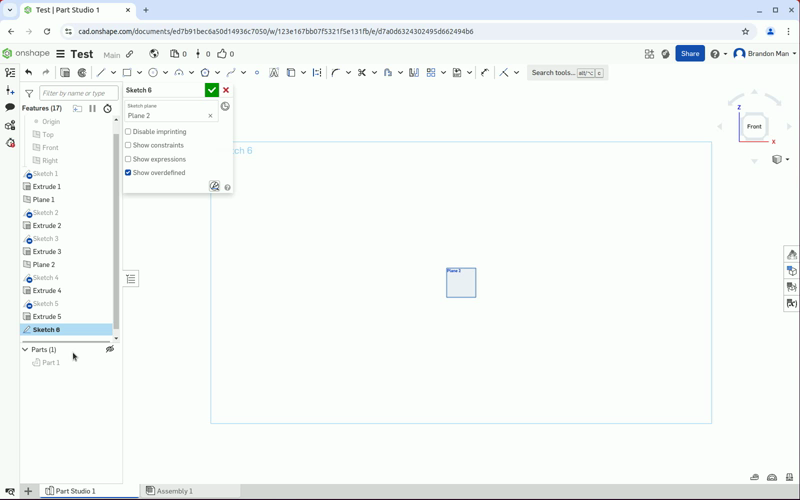
key(l)
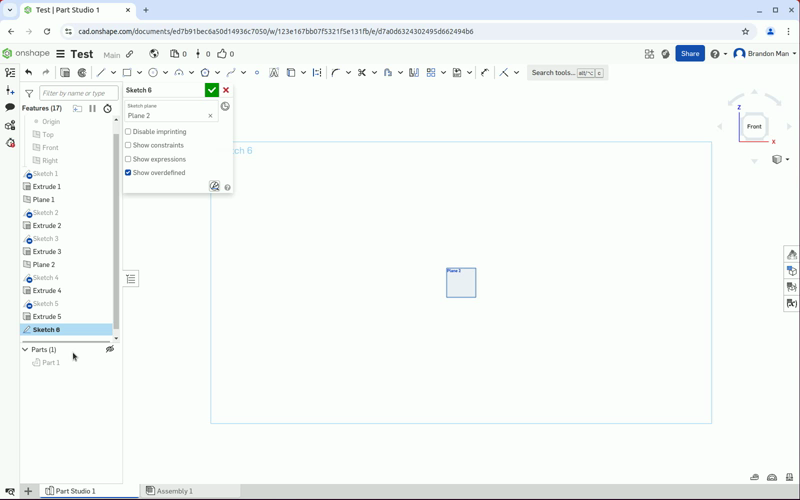
key_down(shift)
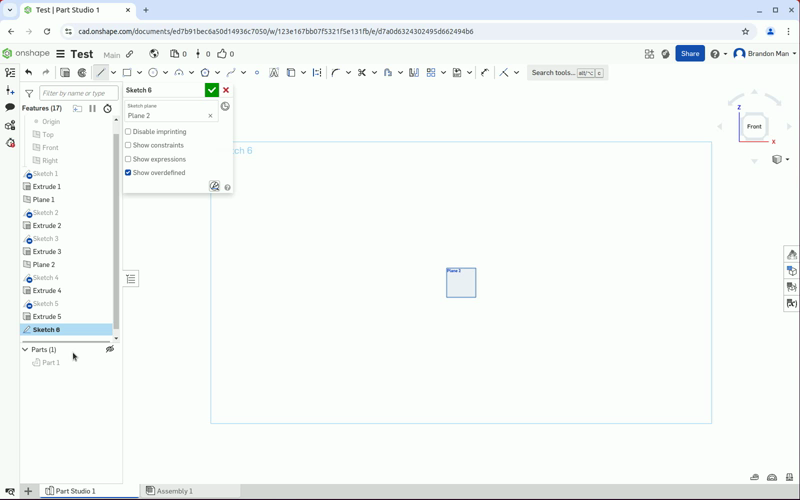
mouse_move(426, 273)
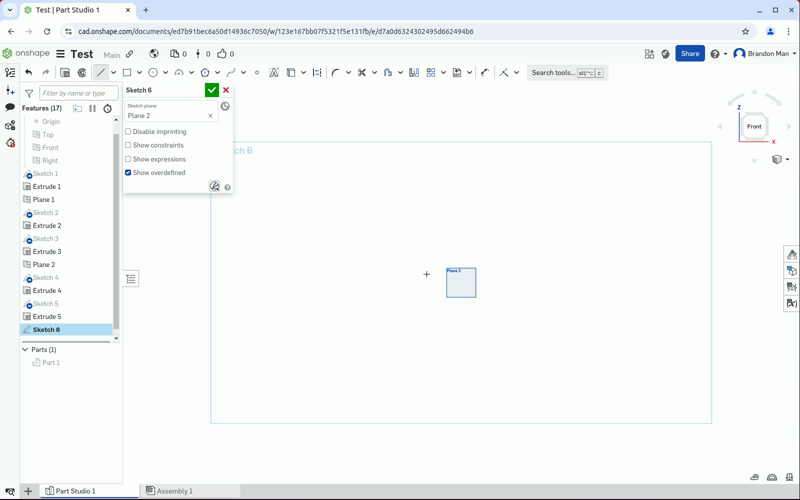
click(426, 273)
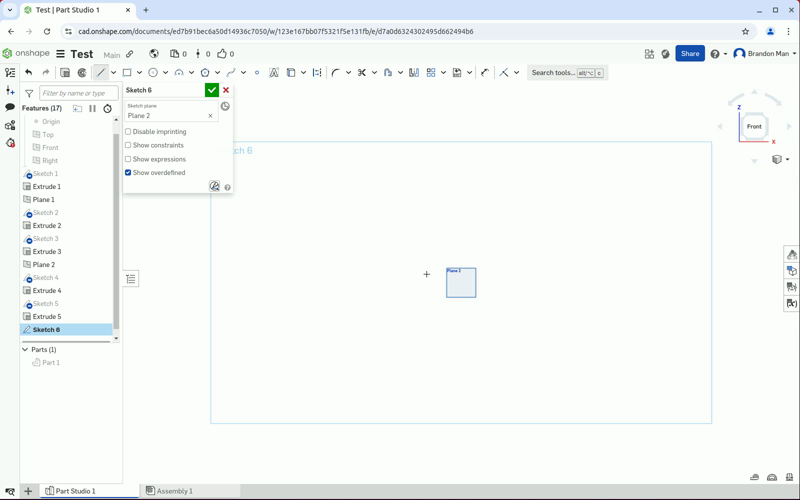
key_up(shift)
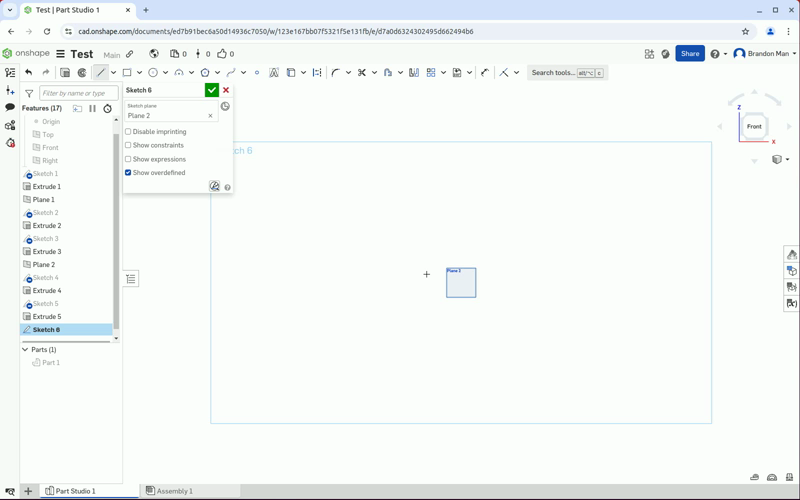
key_down(shift)
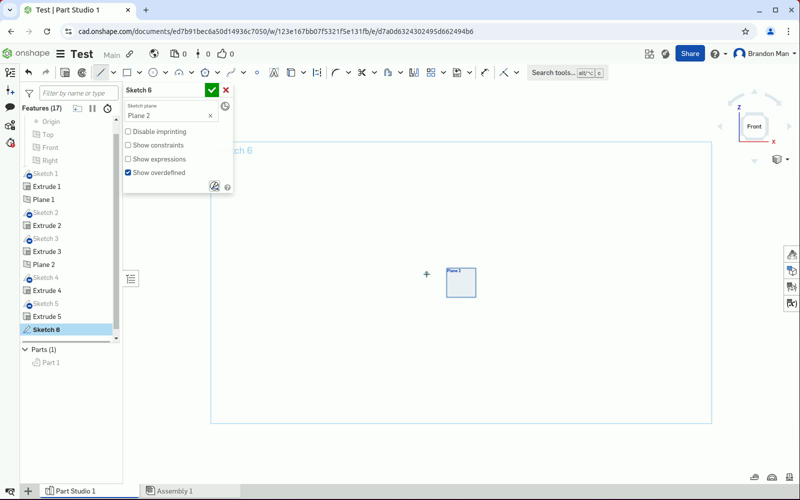
mouse_move(456, 273)
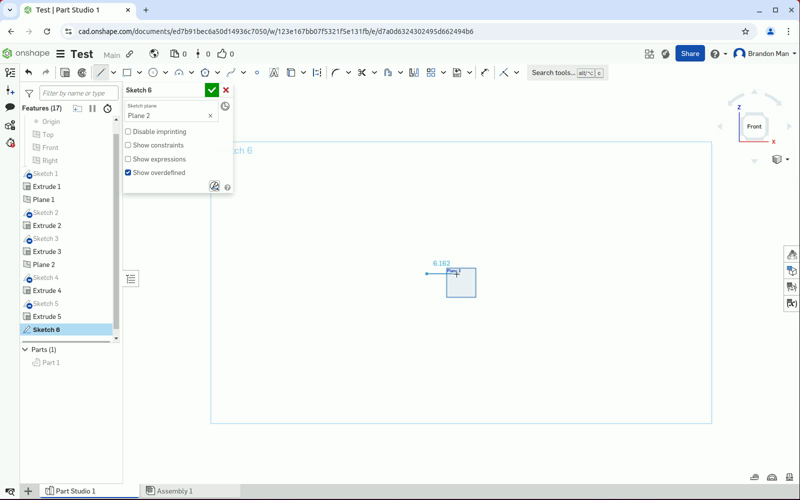
mouse_move(483, 273)
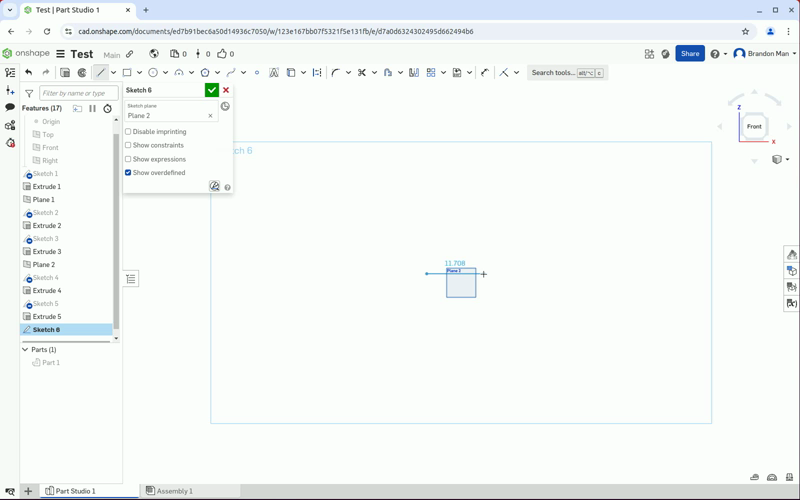
click(483, 273)
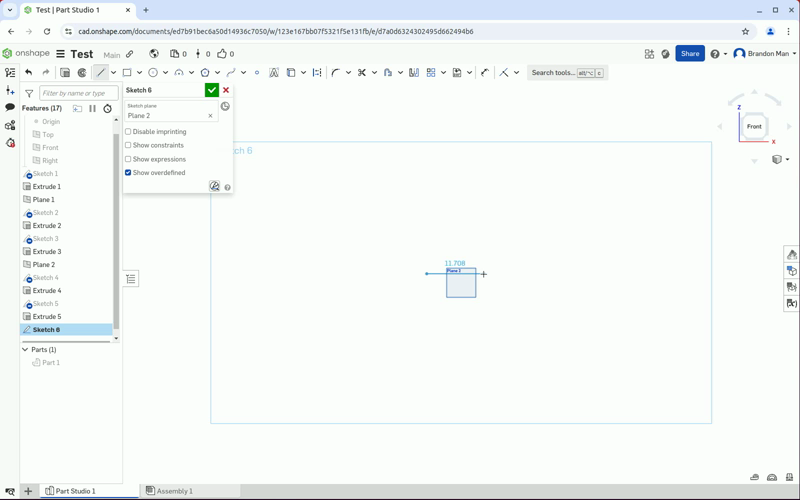
key_up(shift)
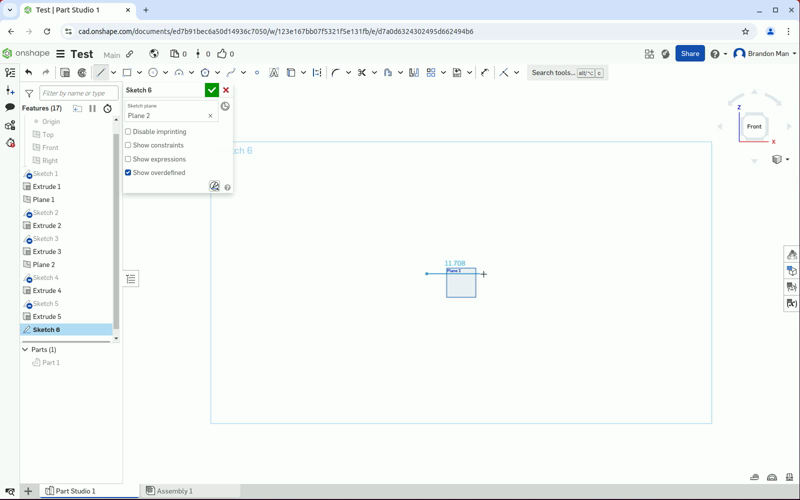
key_down(shift)
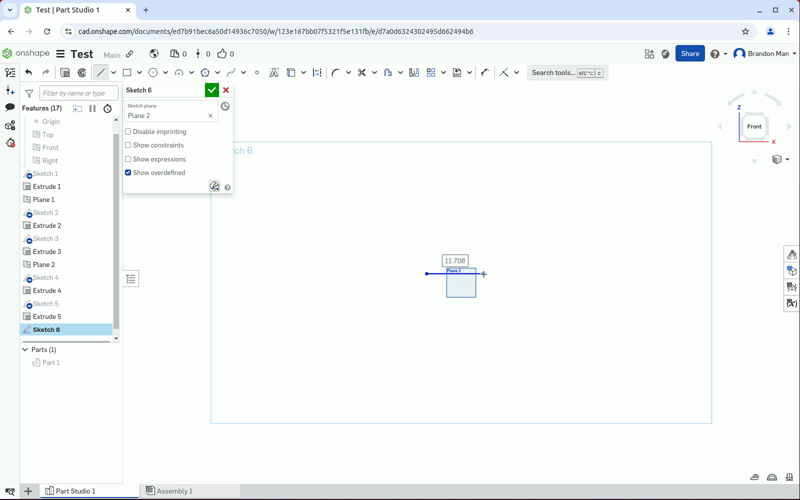
mouse_move(513, 273)
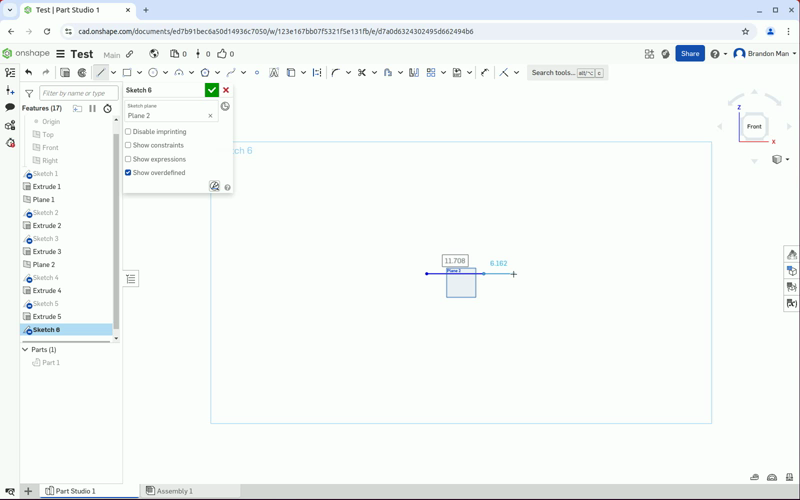
mouse_move(483, 216)
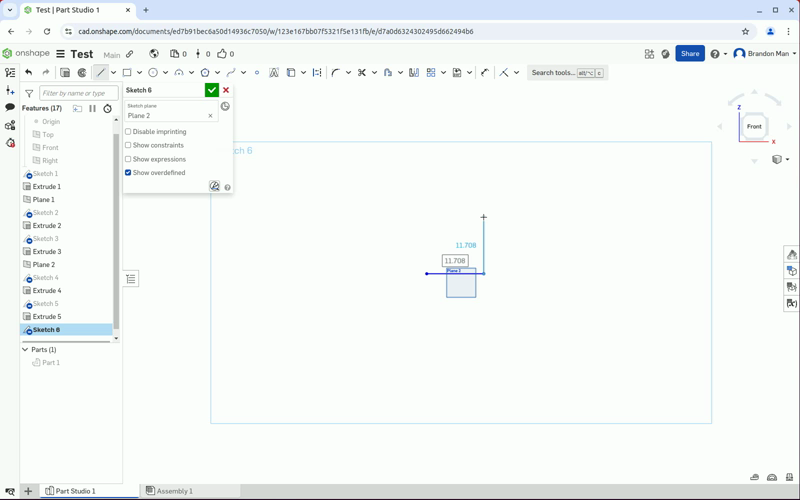
click(483, 216)
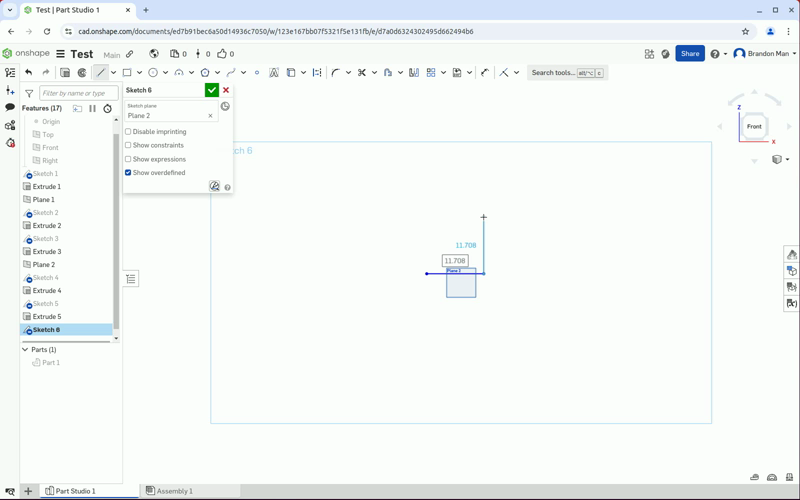
key_up(shift)
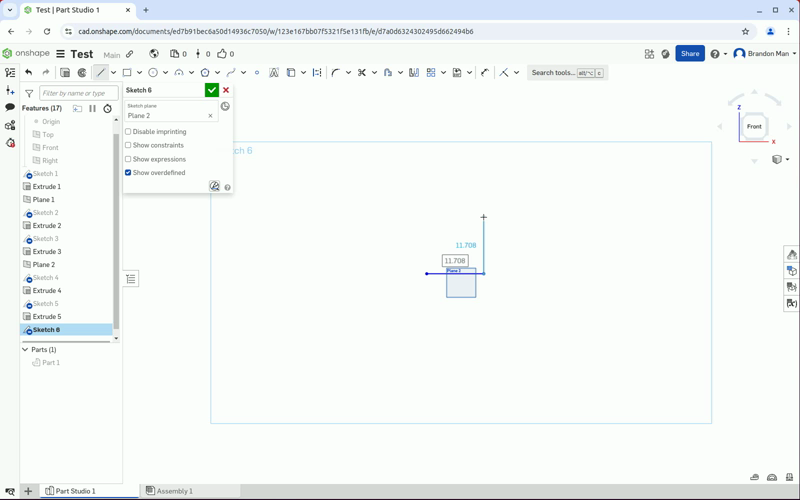
key_down(shift)
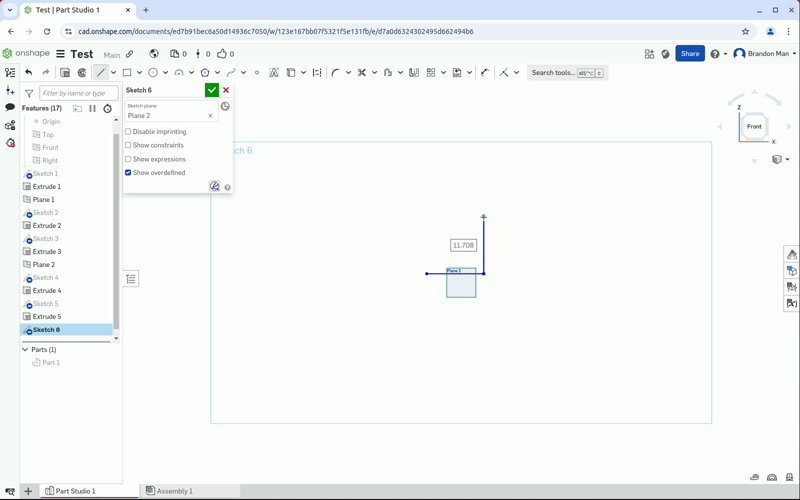
mouse_move(513, 216)
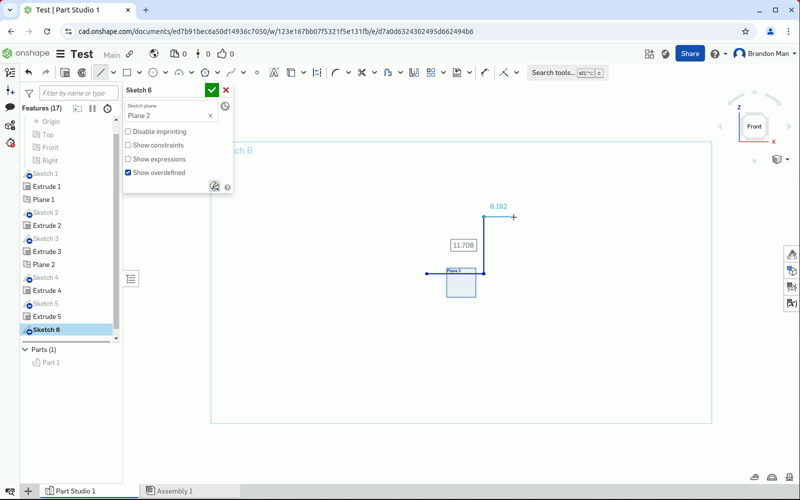
mouse_move(426, 216)
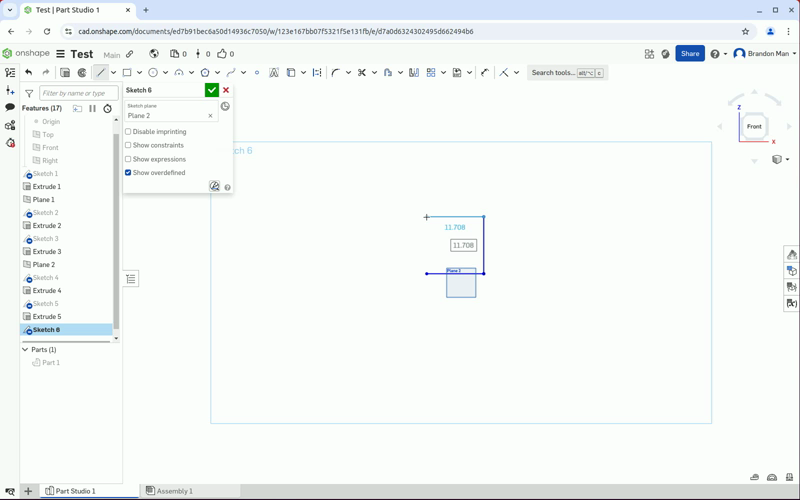
click(426, 216)
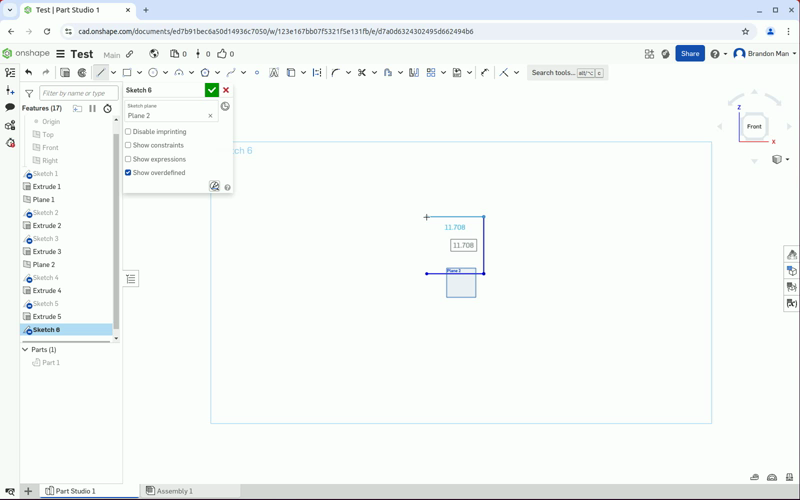
key_up(shift)
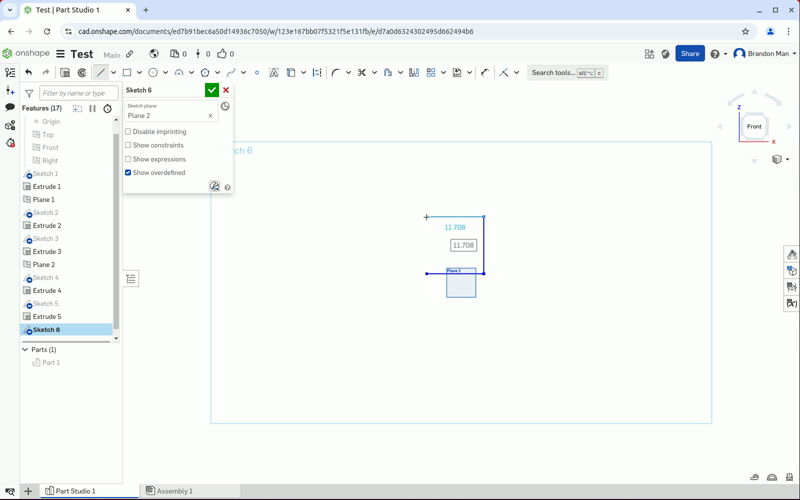
mouse_move(456, 216)
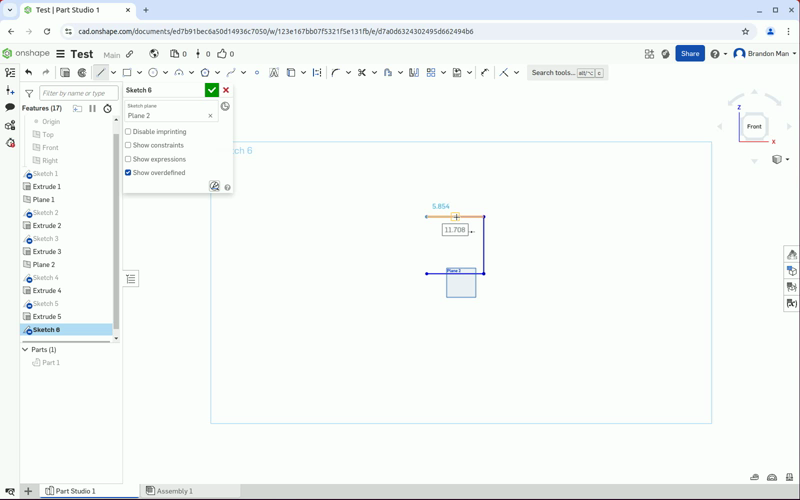
key_down(shift)
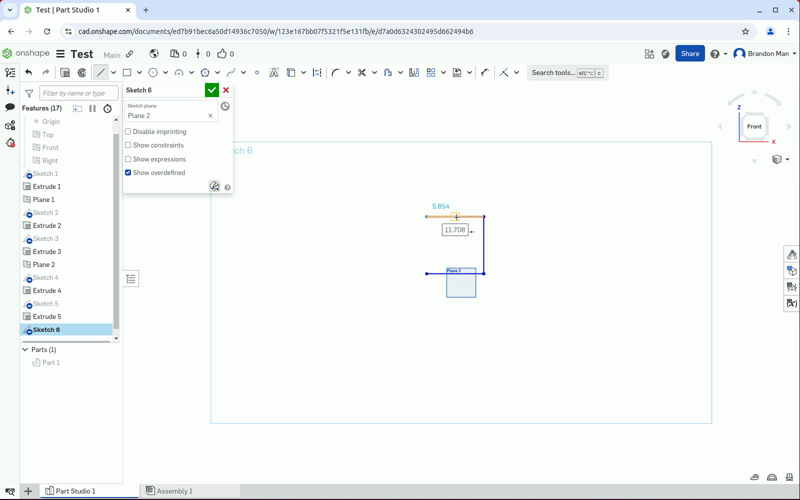
mouse_move(426, 273)
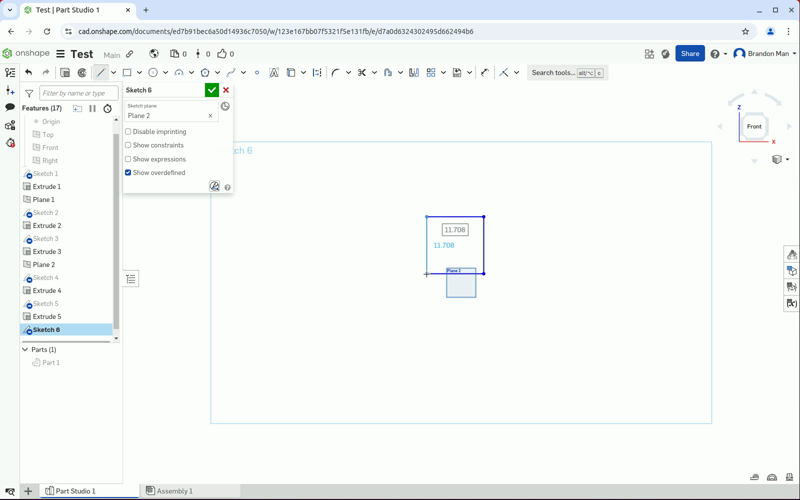
key_up(shift)
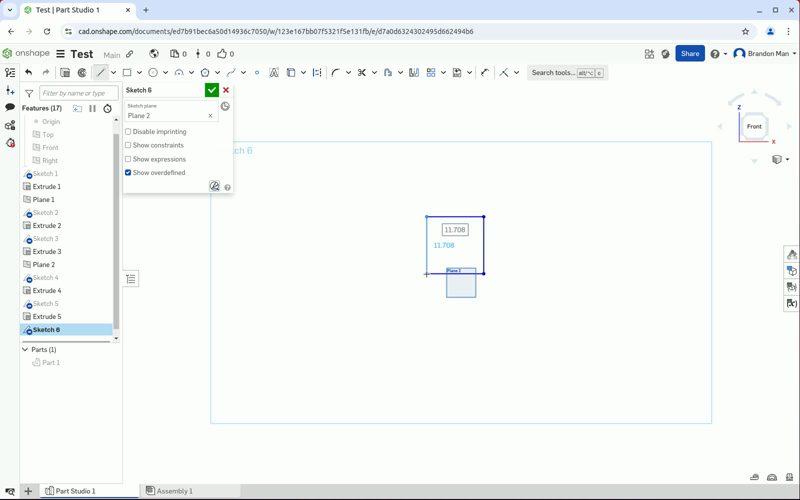
click(426, 273)
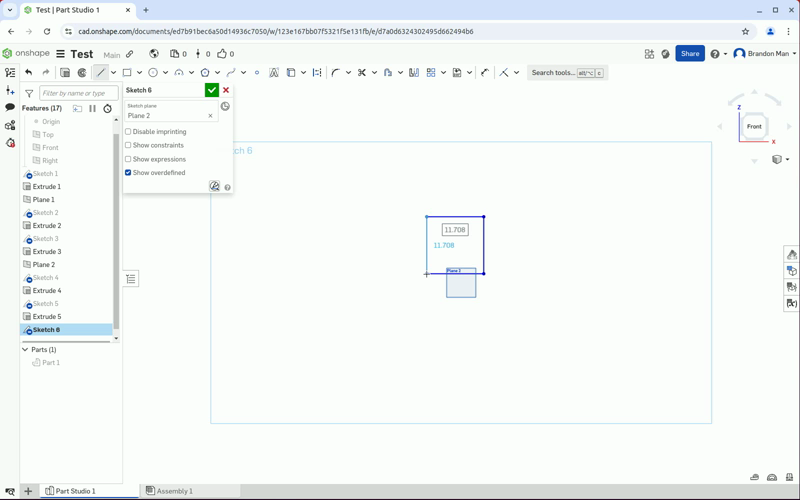
key(esc)
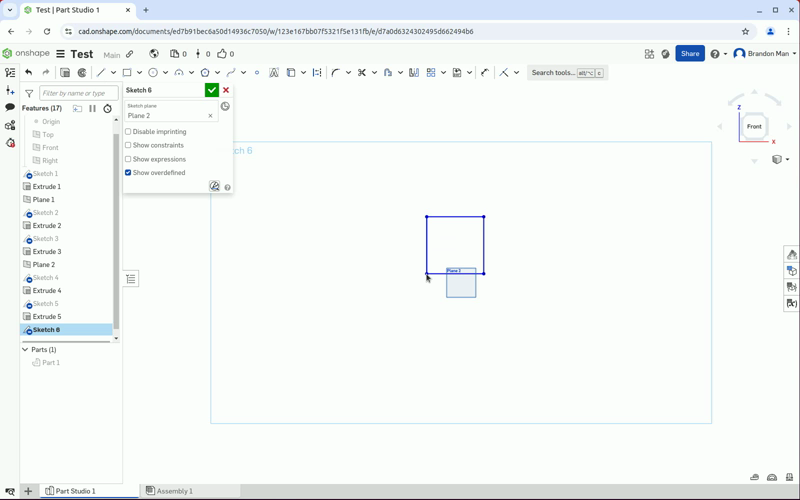
mouse_move(470, 257)
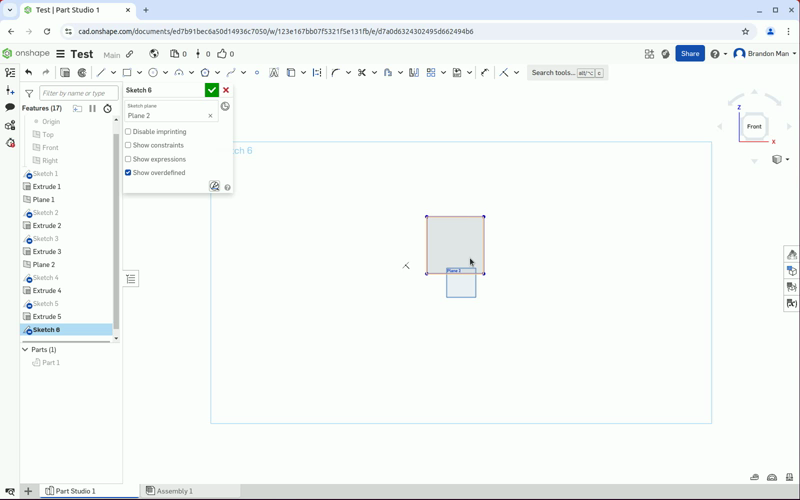
click(470, 257)
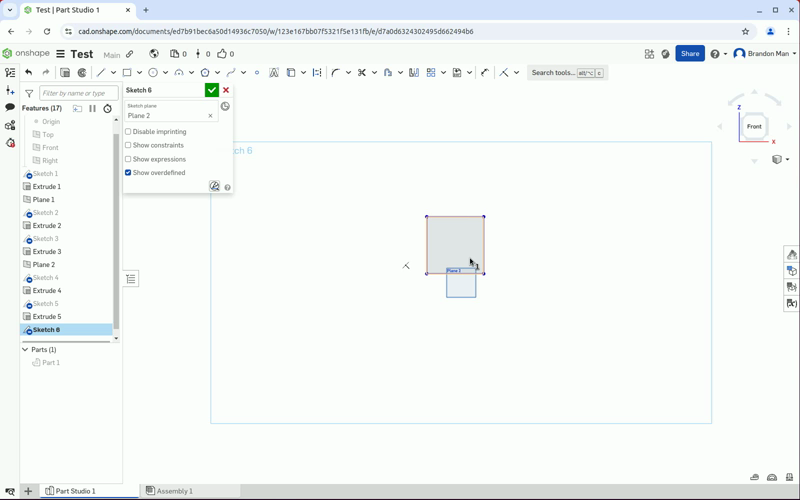
mouse_move(73, 352)
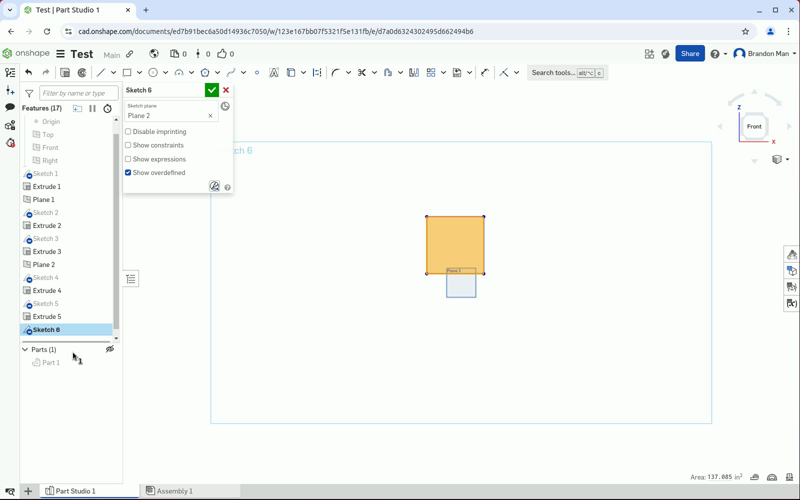
key(shift+y)
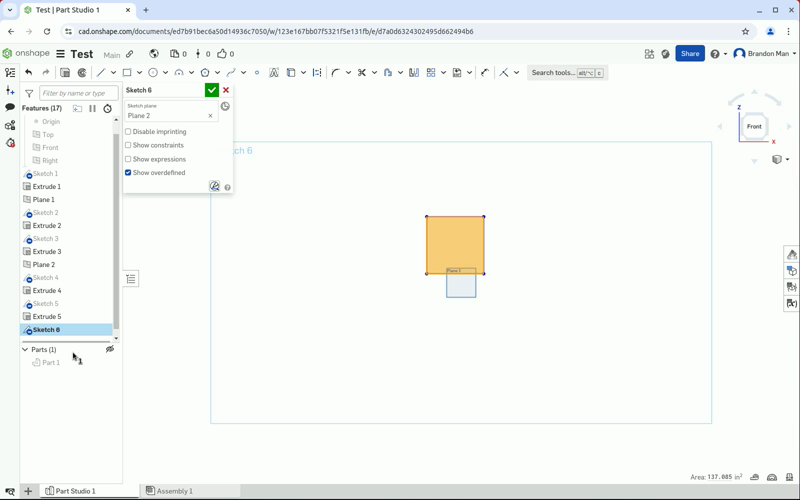
key(shift+e)
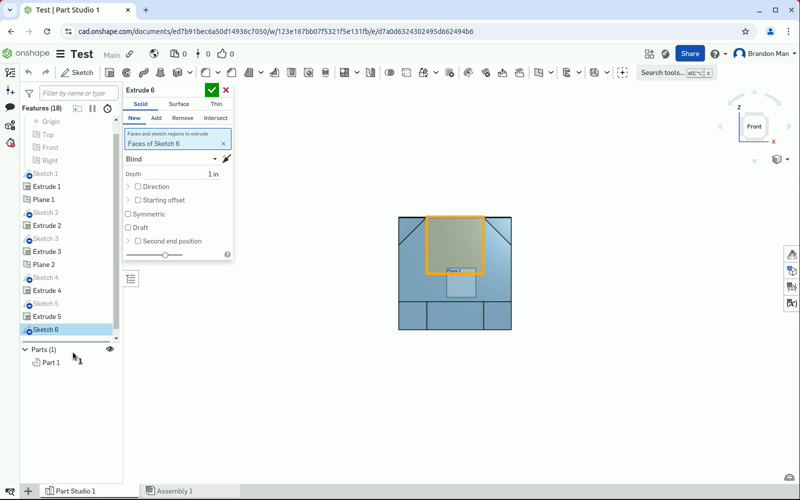
mouse_move(143, 106)
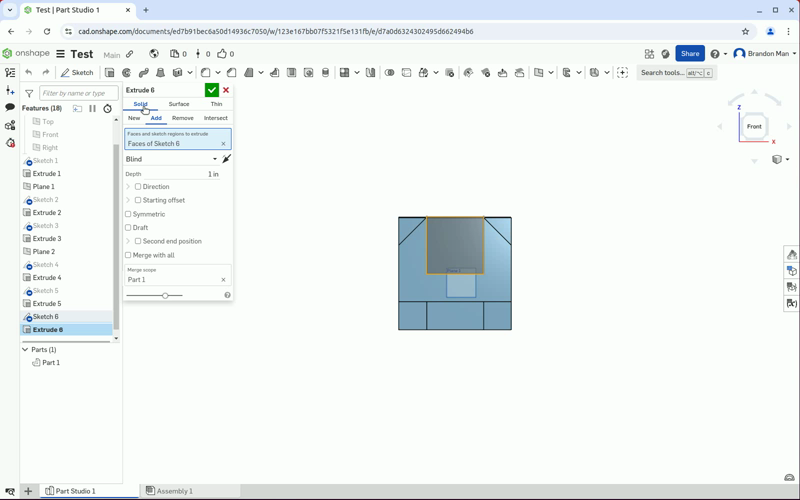
click(143, 106)
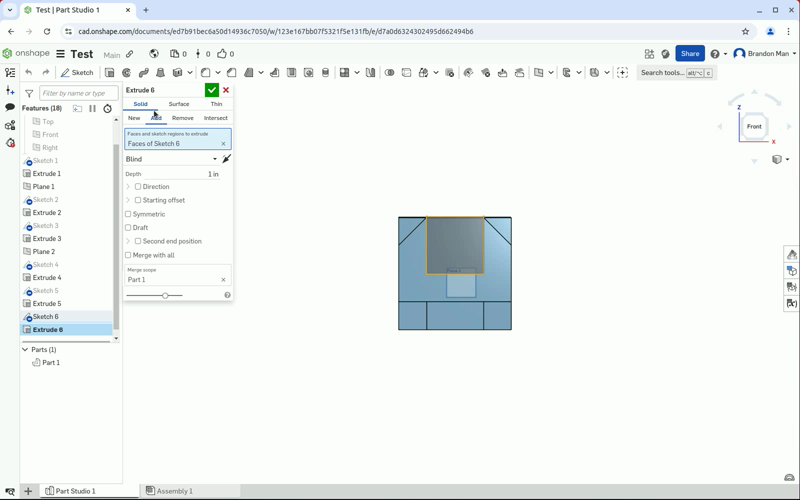
mouse_move(186, 120)
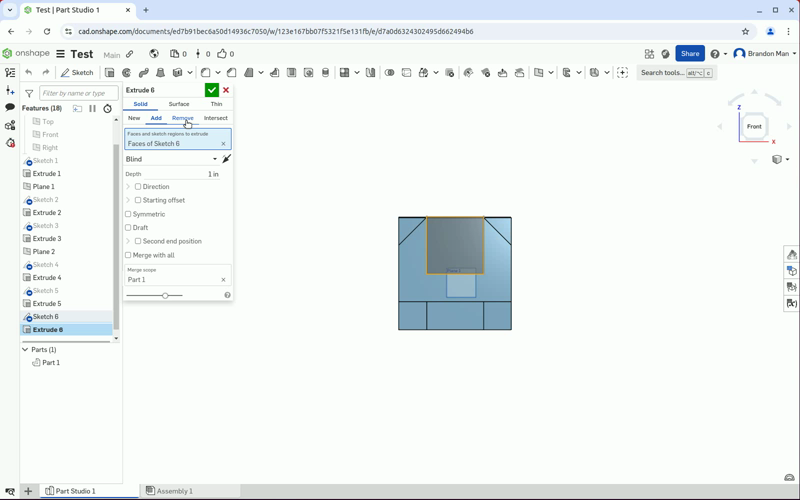
click(186, 120)
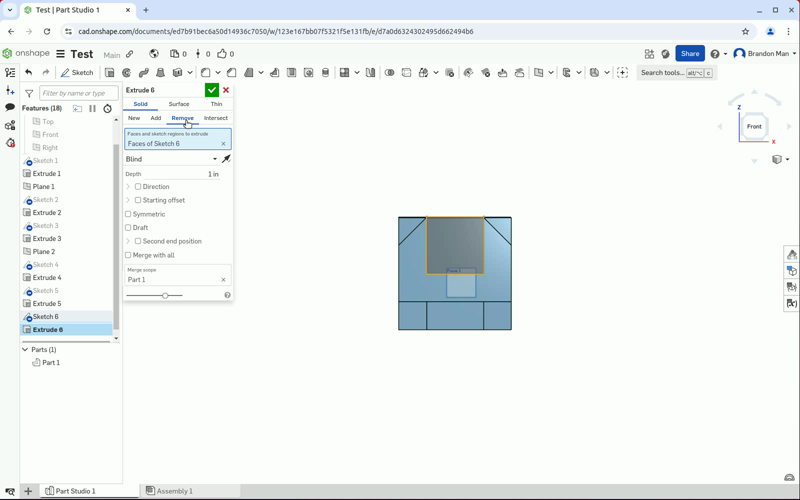
key(tab, 4)
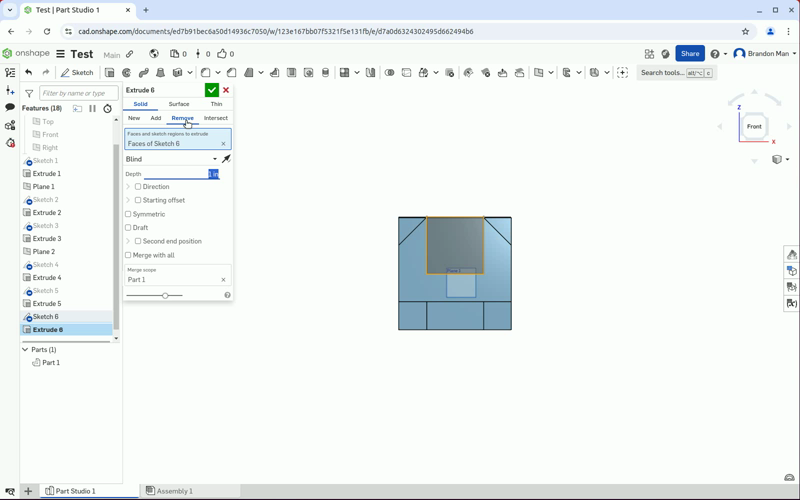
text(5.777)
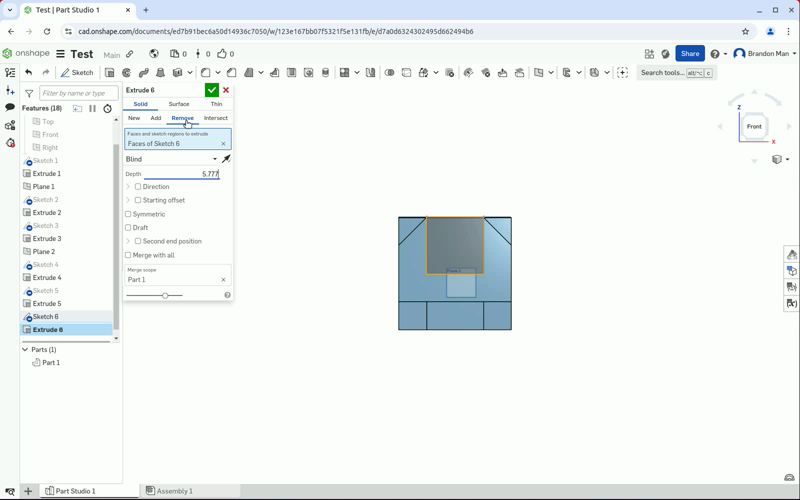
key(tab, 6)
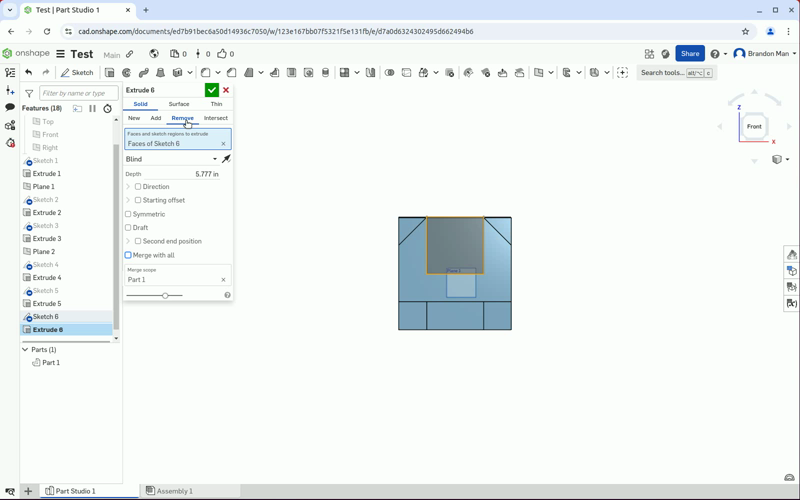
key(space)
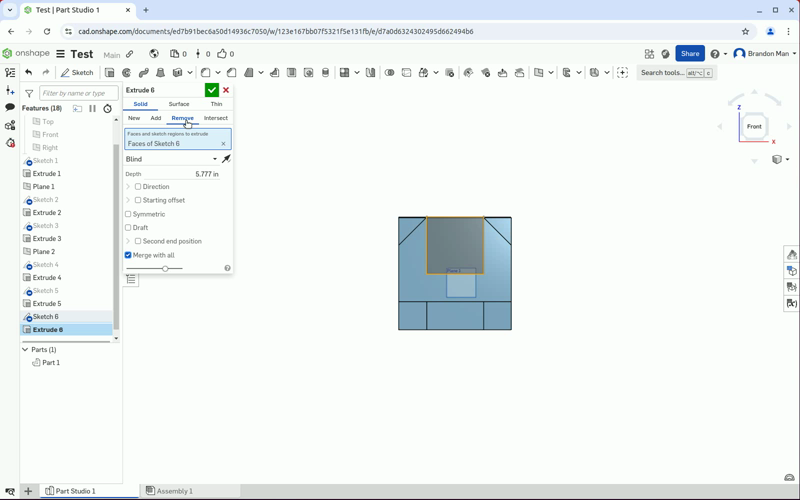
key(enter)
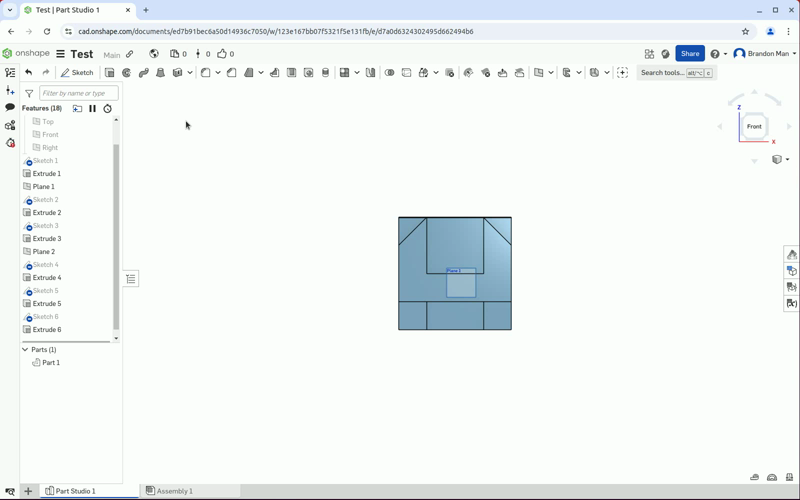
key(shift+h)
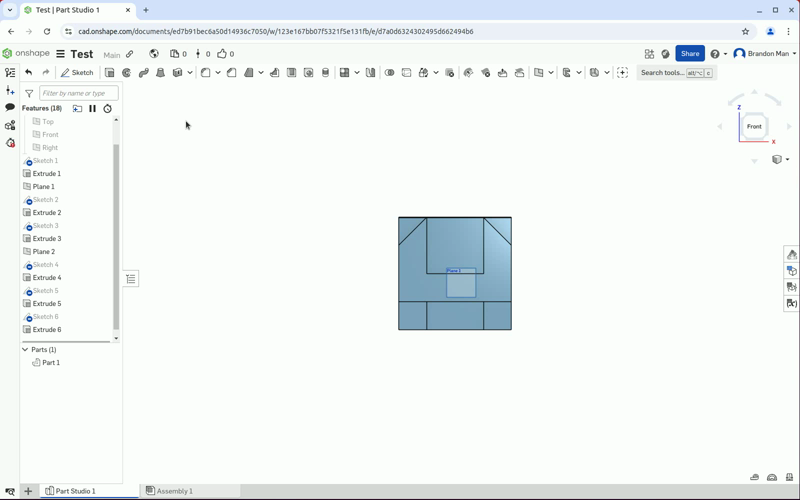
key(shift+h)
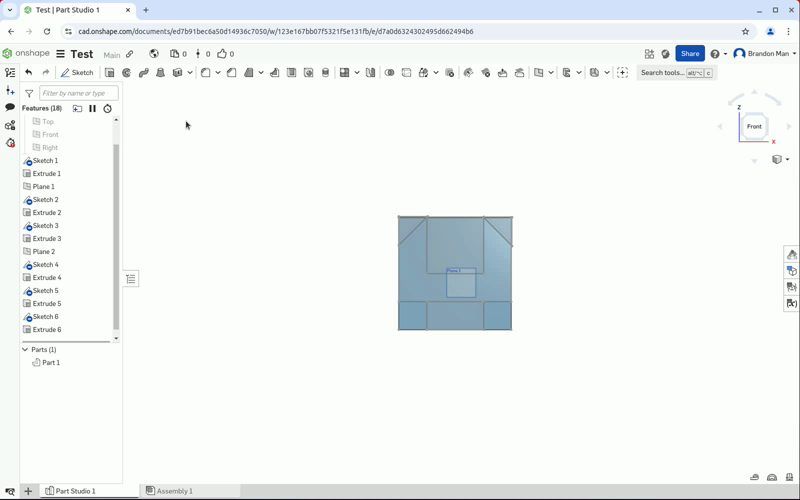
key(shift+7)
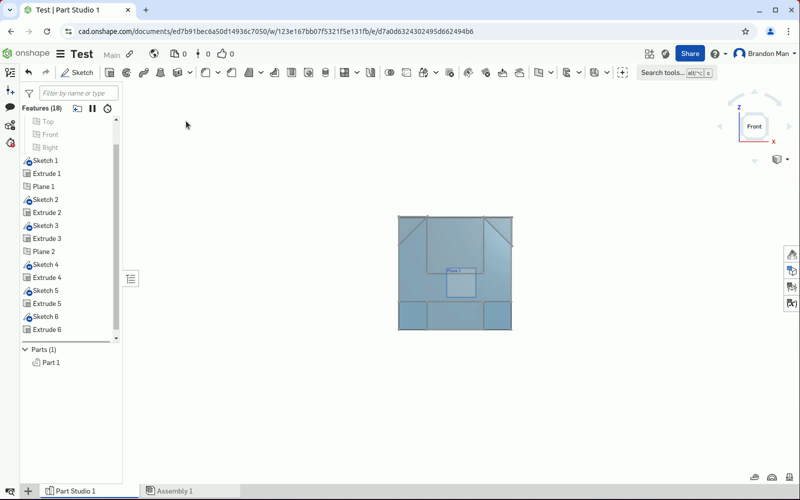
key(left, 2)
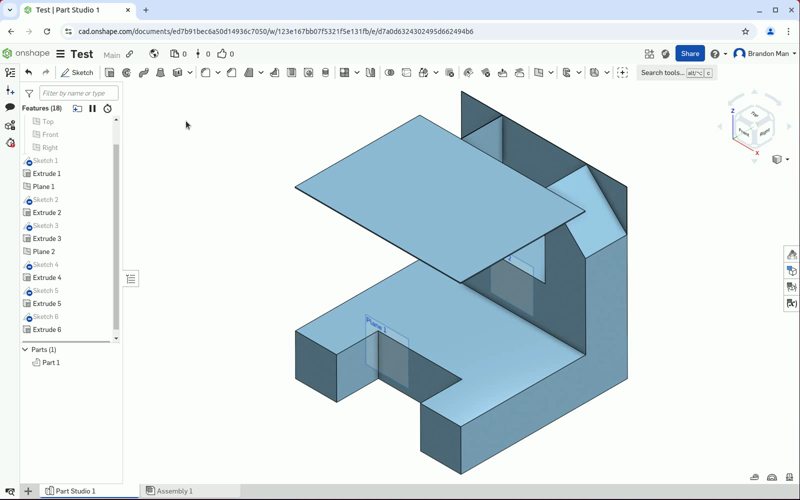
key(down, 2)
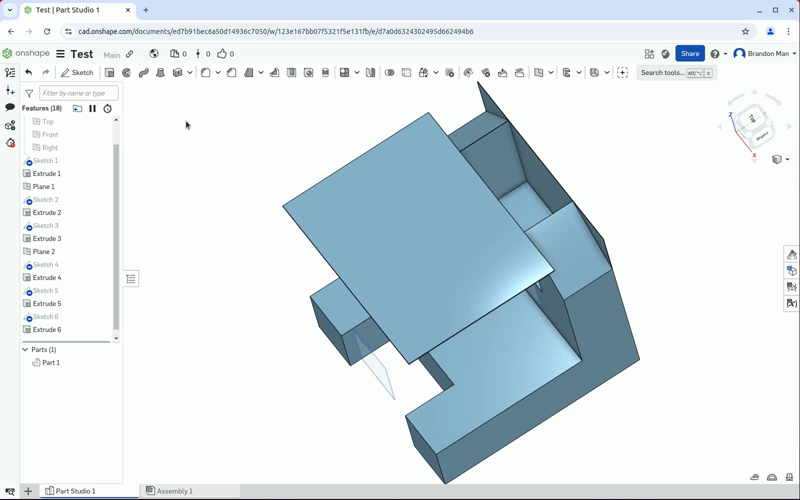
key(up, 2)
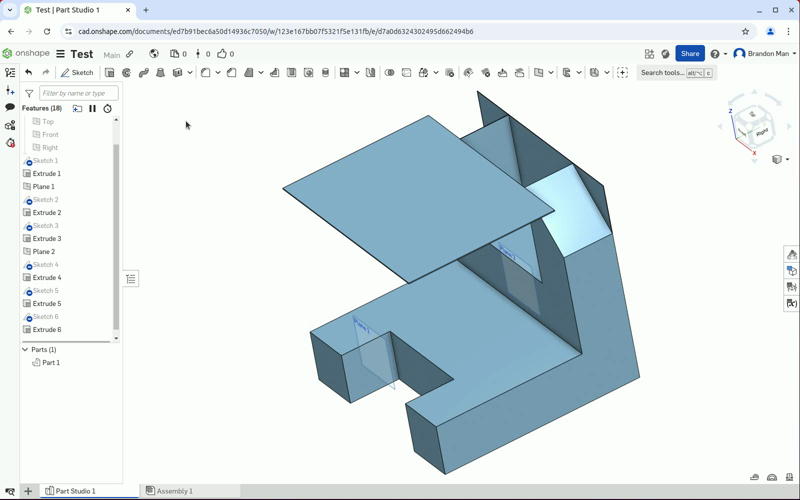
key(right, 2)
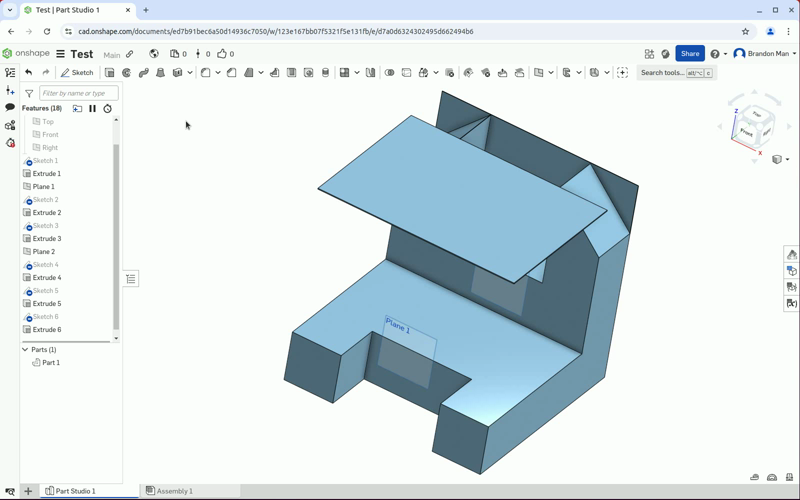
mouse_move(69, 163)
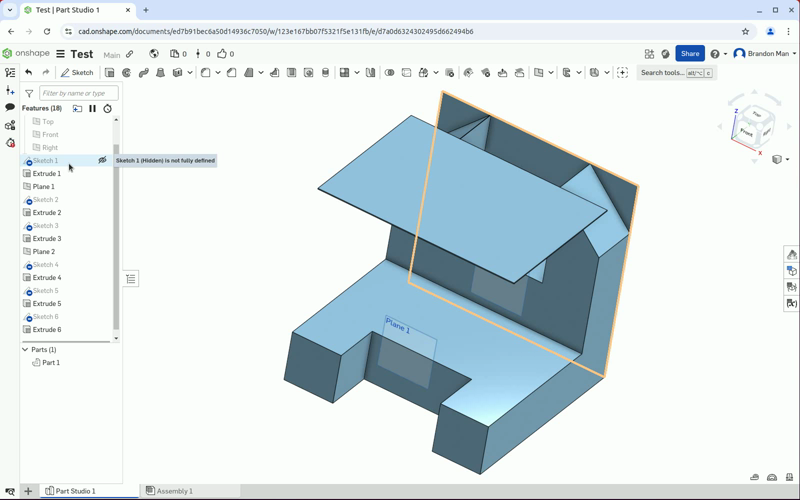
click(69, 163)